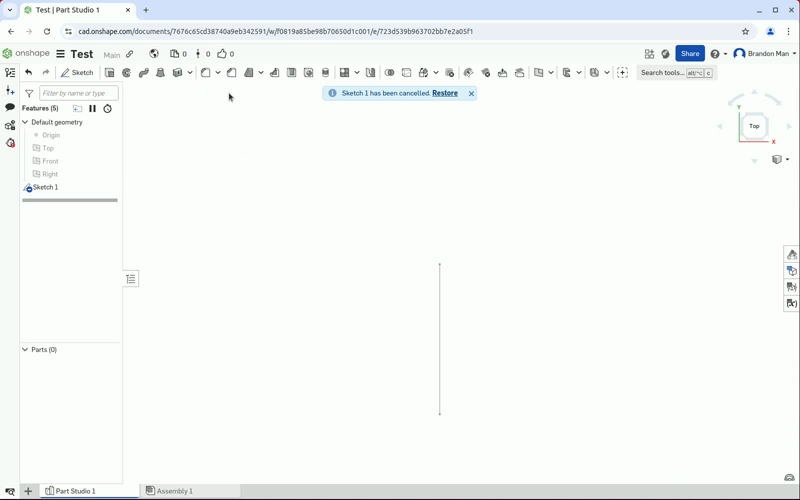
key(shift+h)
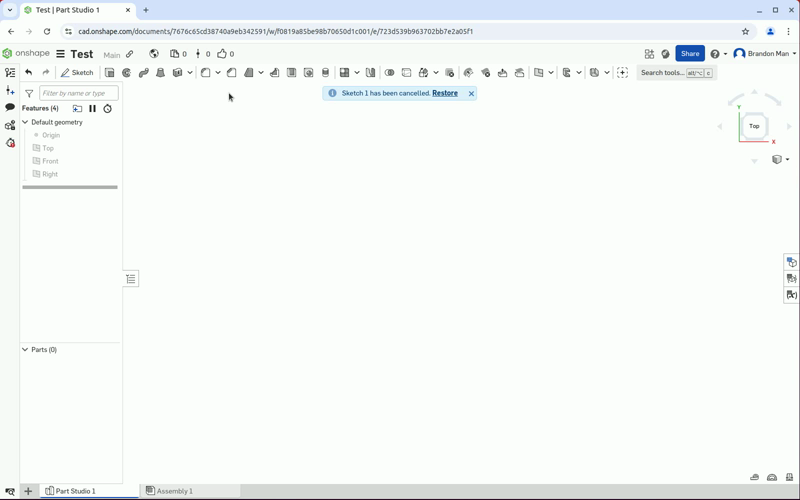
mouse_move(73, 352)
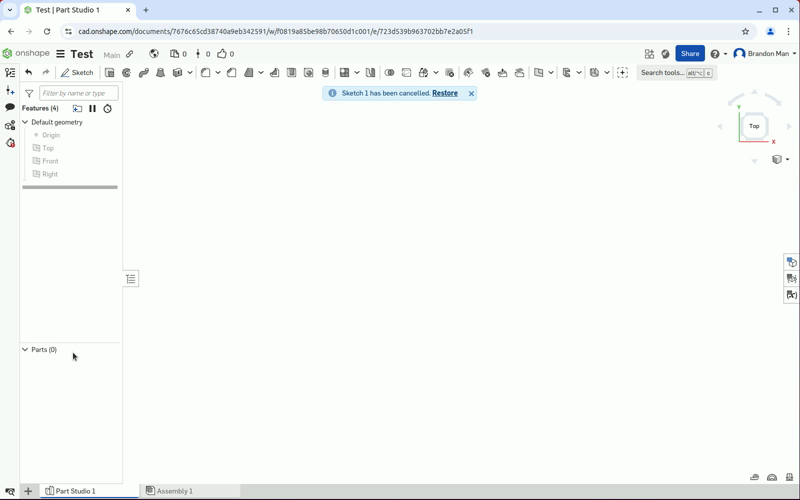
key(y)
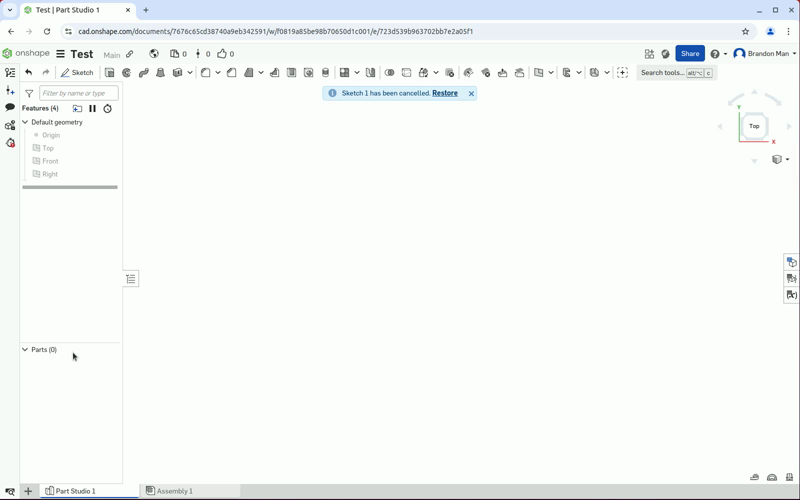
key(shift+p)
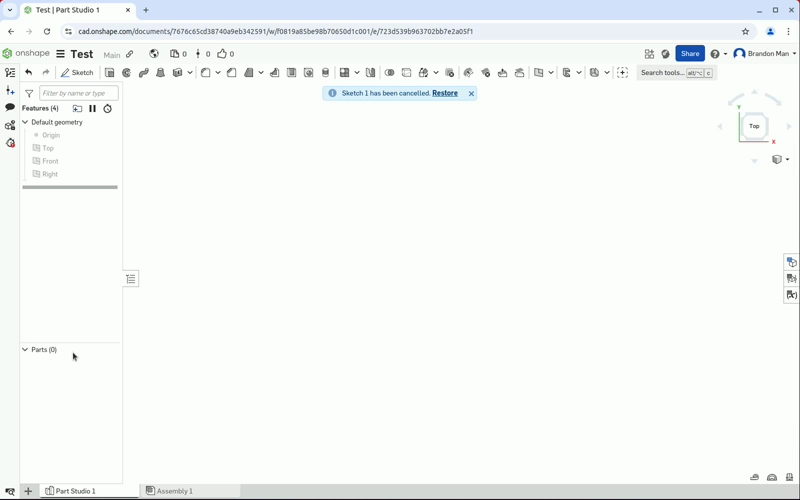
key(space)
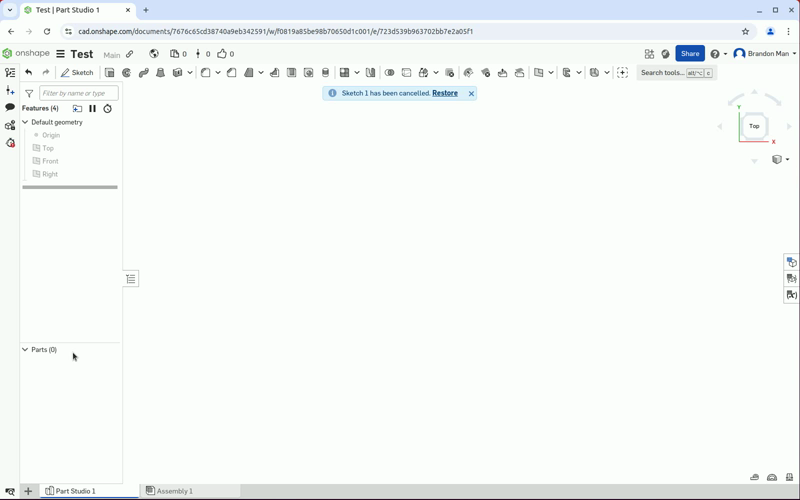
key_down(shift)
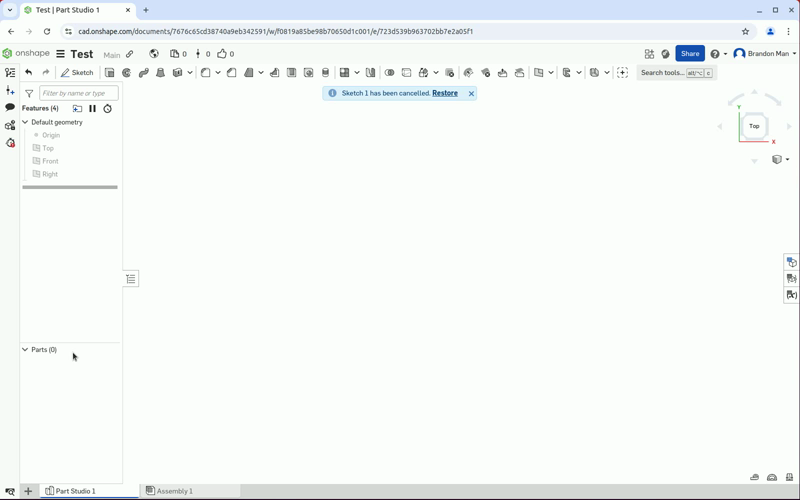
key(up)
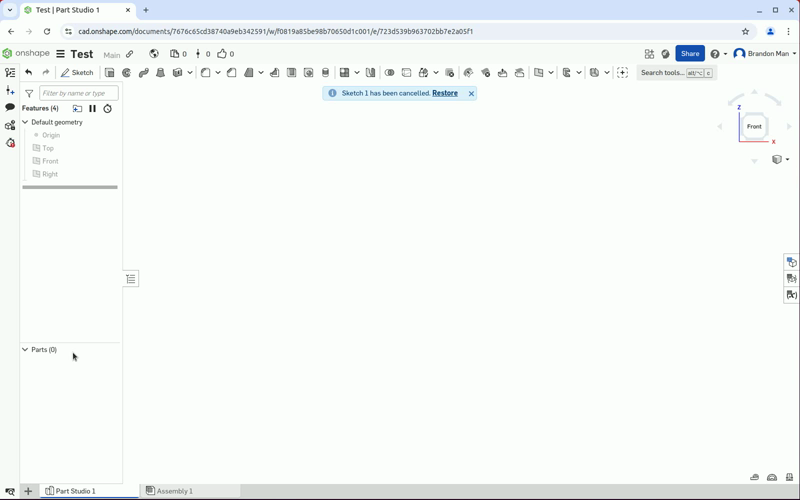
key_up(shift)
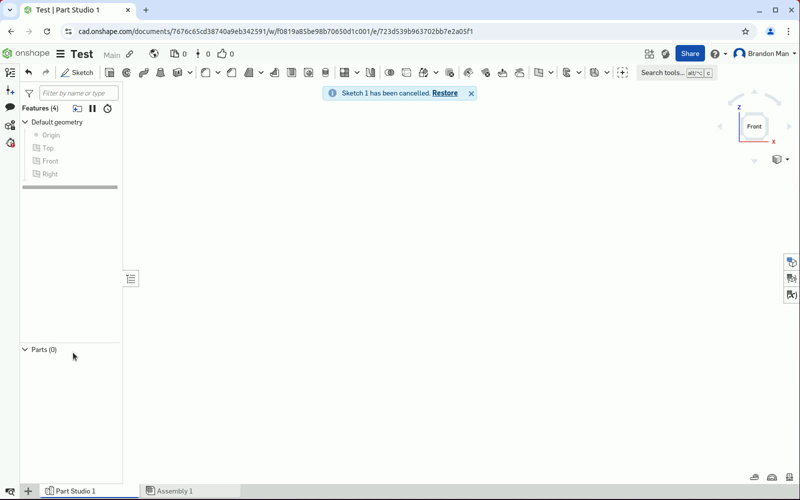
mouse_move(73, 352)
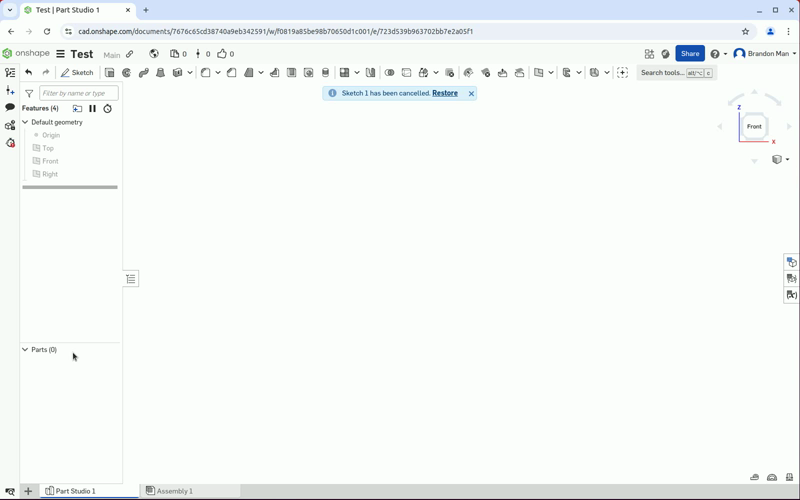
key(shift+y)
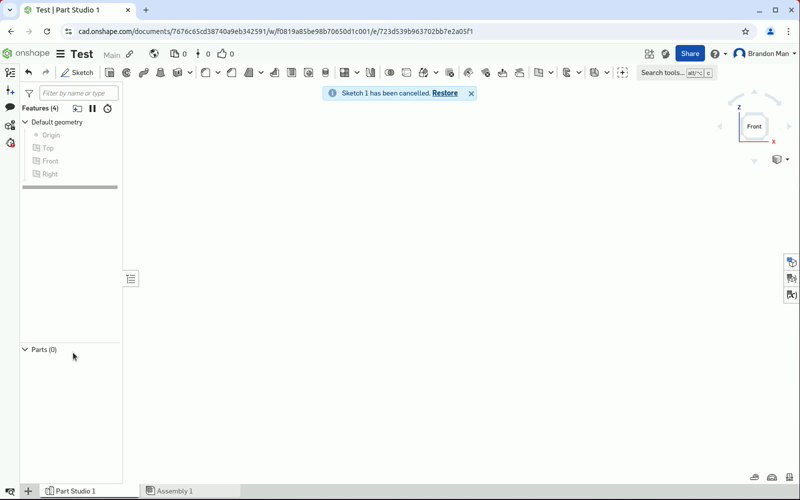
key(shift+s)
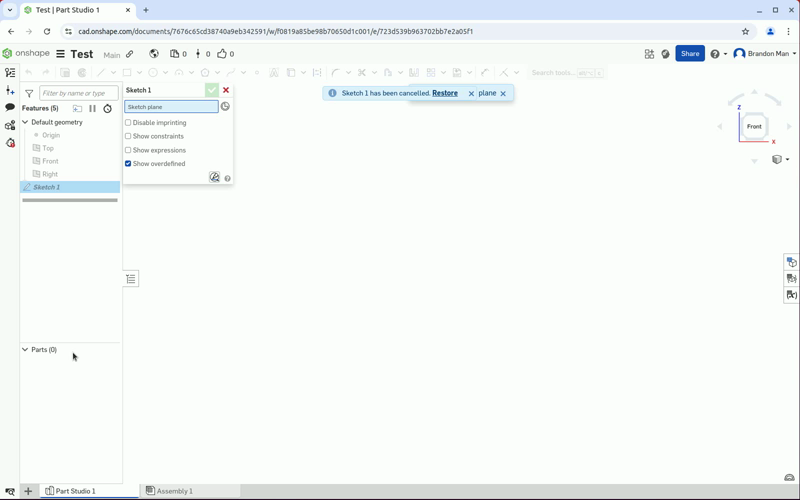
mouse_move(73, 163)
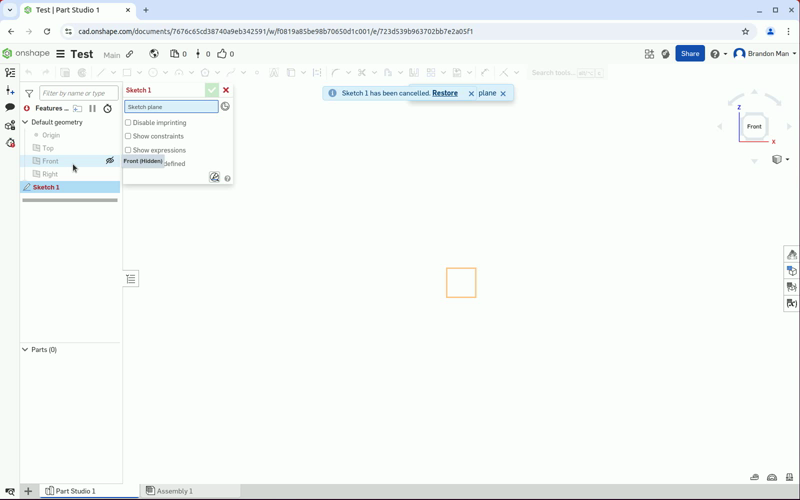
click(73, 163)
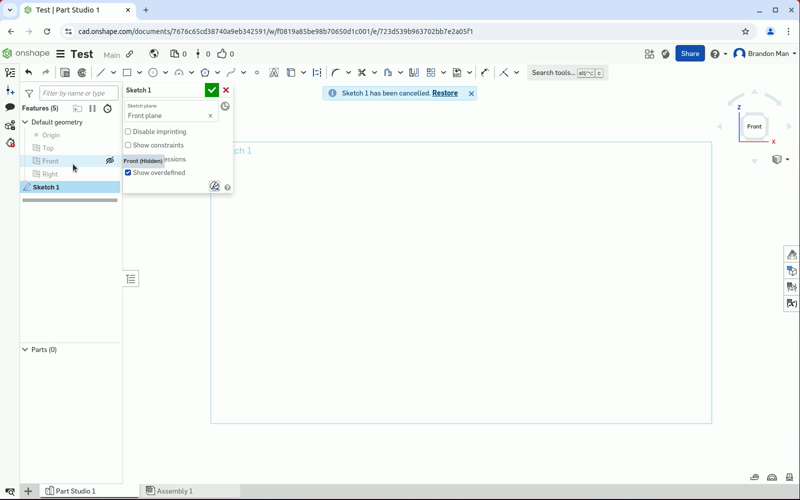
mouse_move(73, 352)
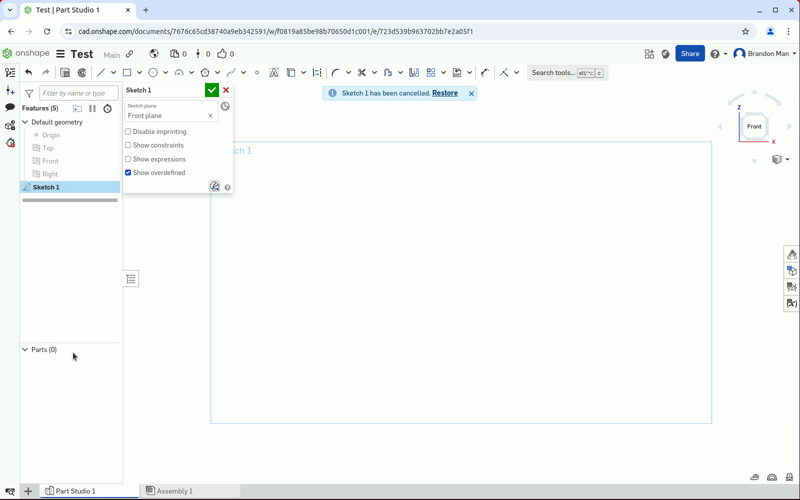
key(y)
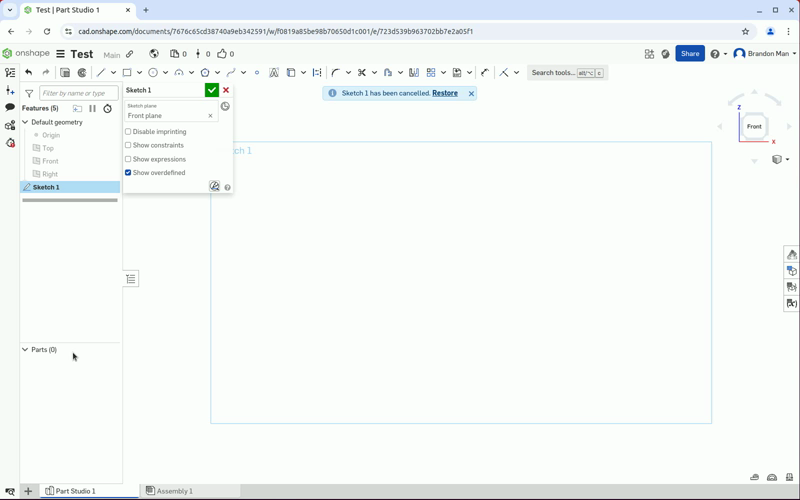
key(l)
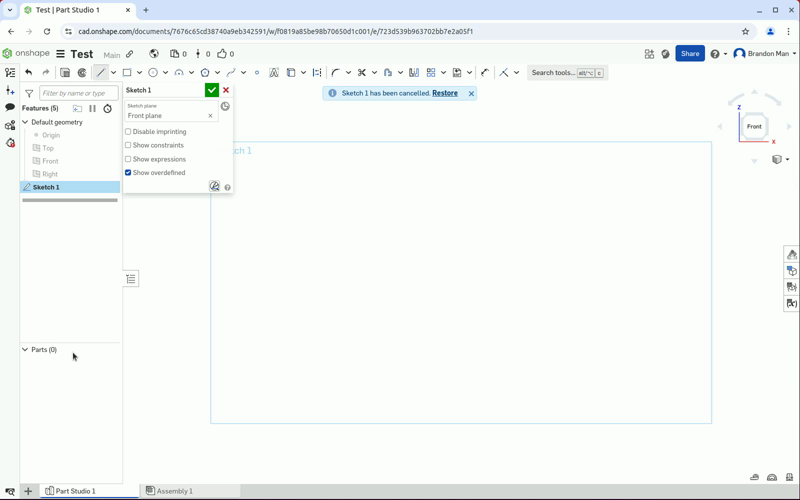
key_down(shift)
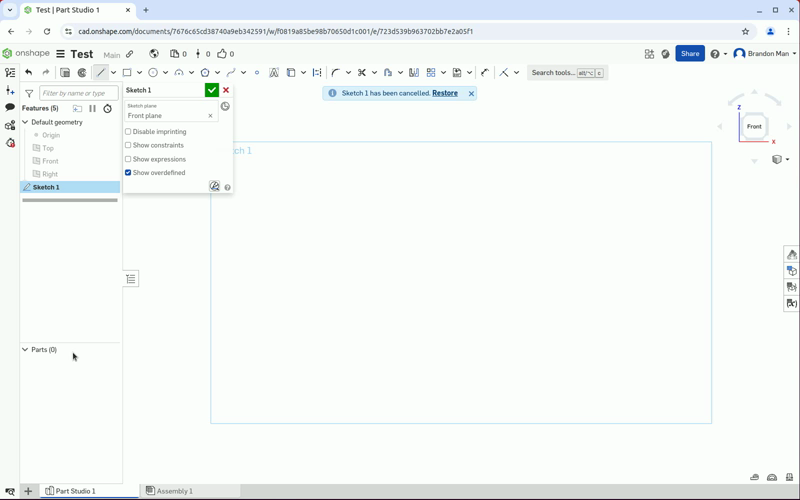
mouse_move(348, 330)
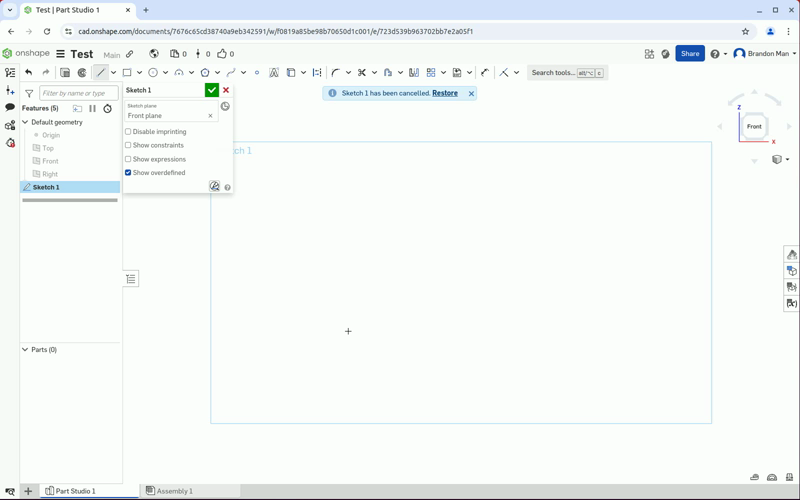
click(348, 330)
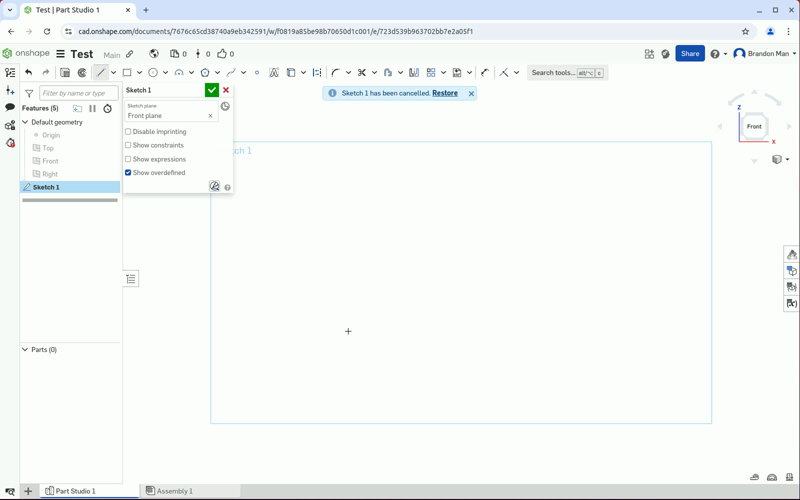
key_up(shift)
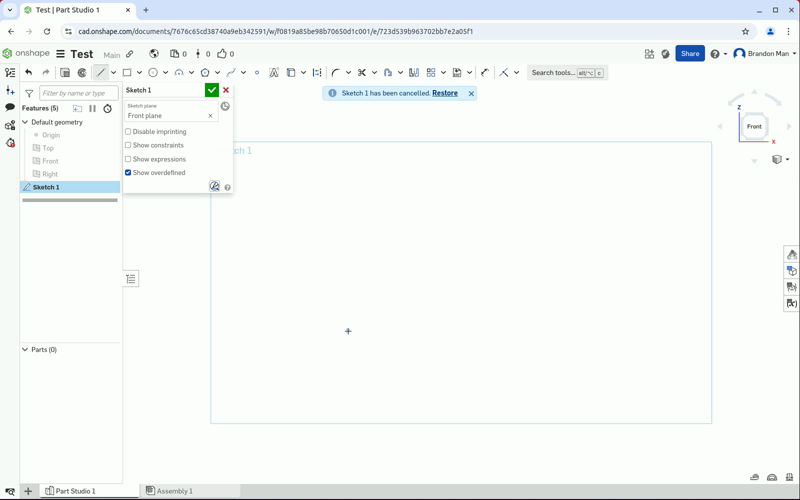
key_down(shift)
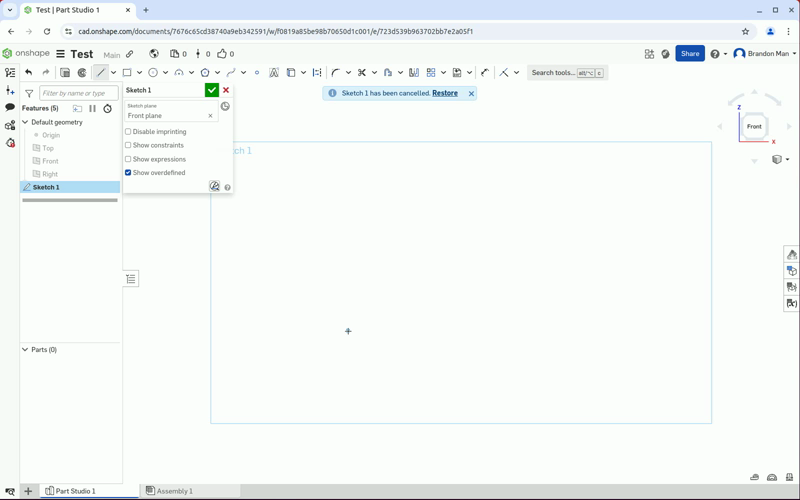
mouse_move(572, 330)
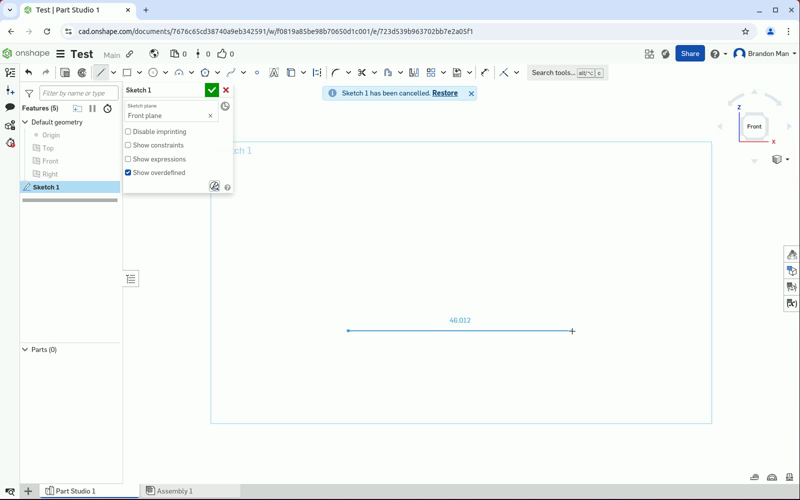
click(572, 330)
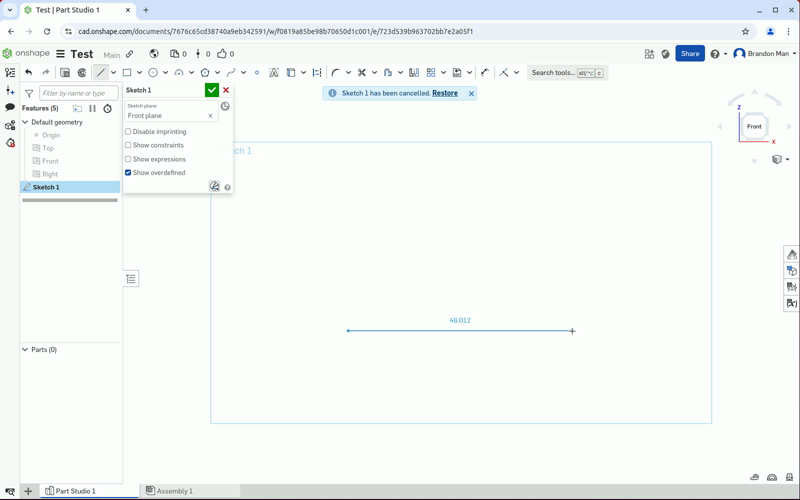
key_up(shift)
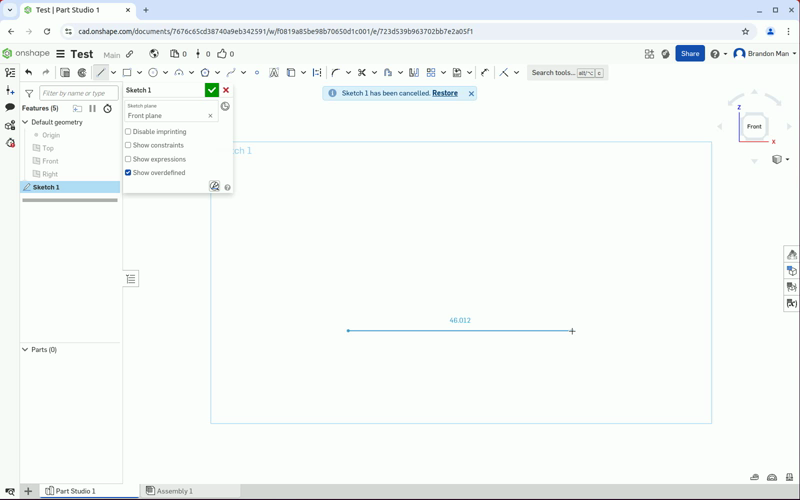
key_down(shift)
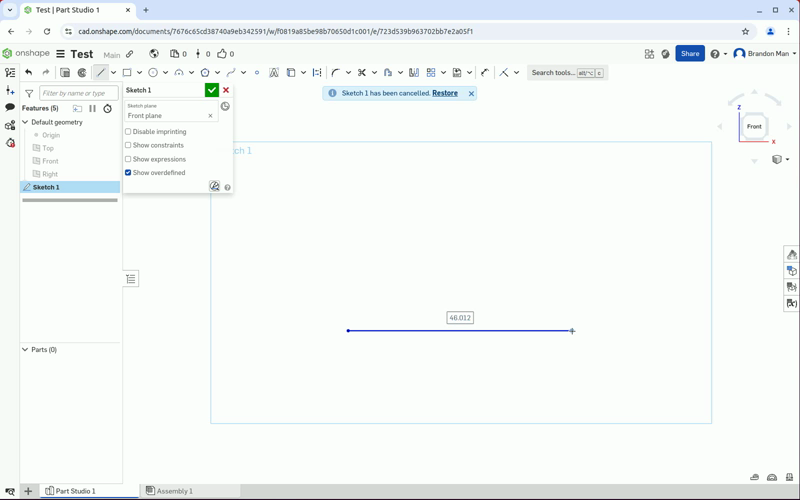
mouse_move(572, 234)
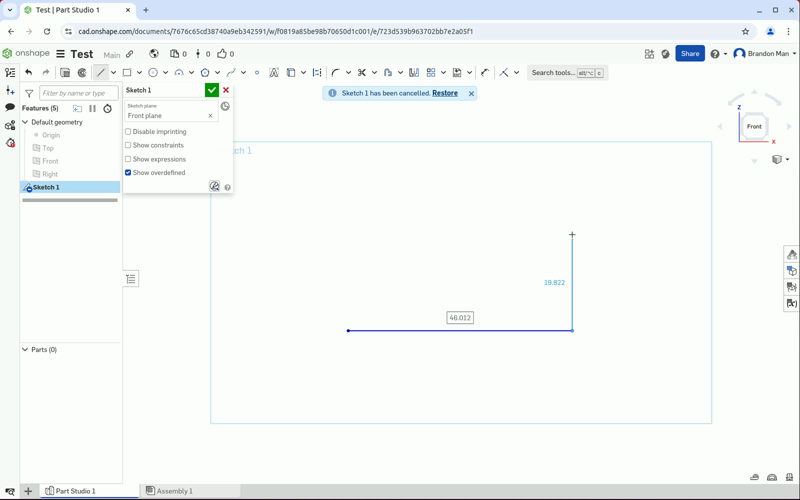
click(572, 234)
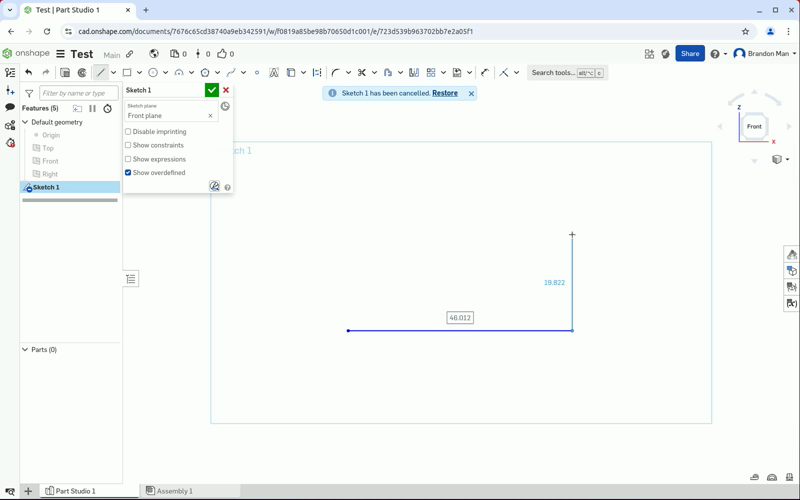
key_up(shift)
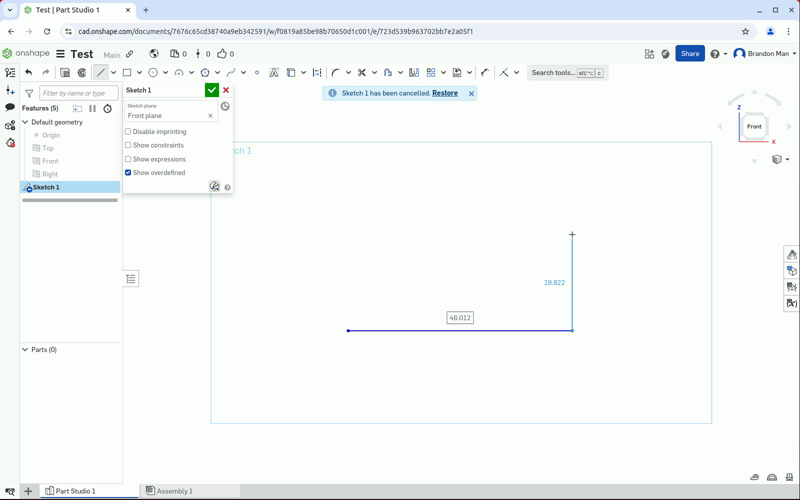
key_down(shift)
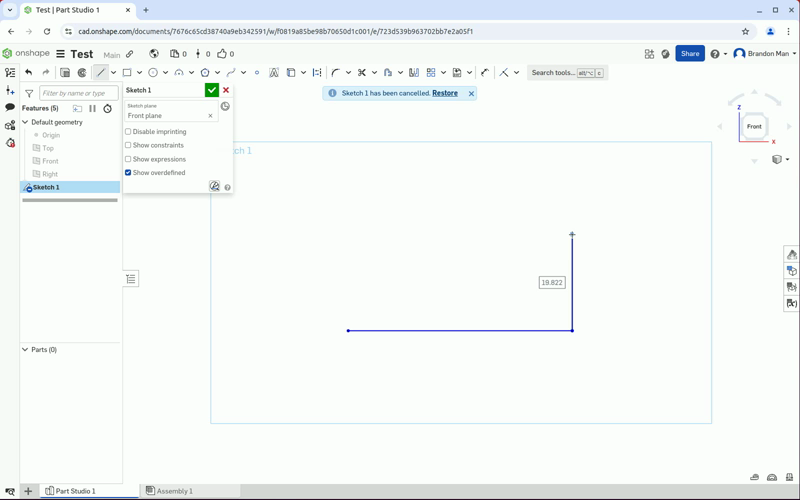
mouse_move(348, 234)
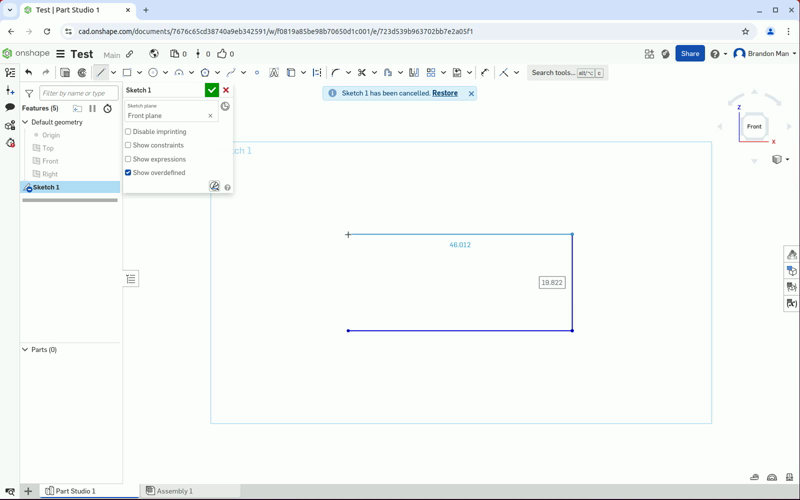
click(348, 234)
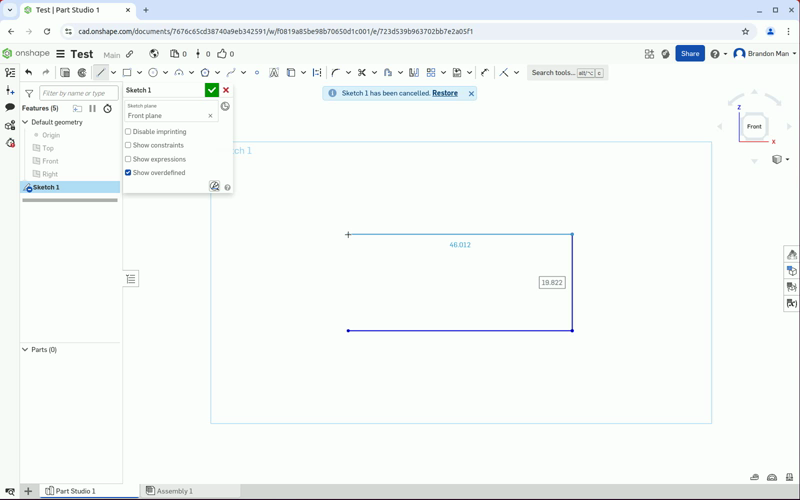
key_up(shift)
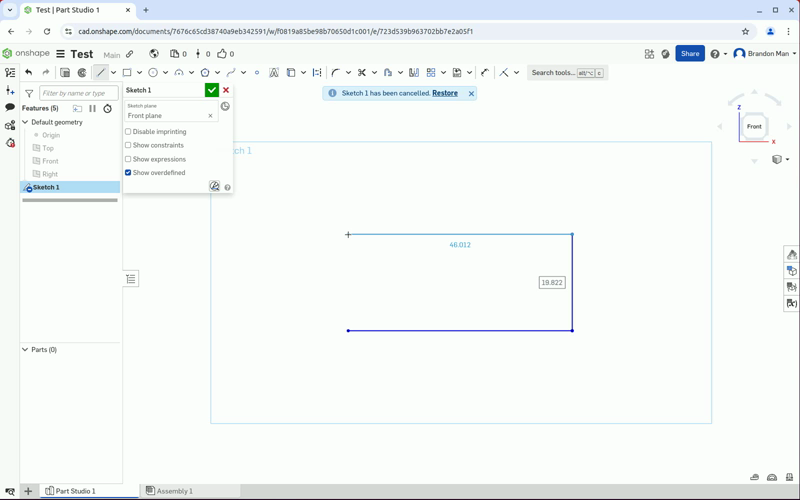
key_down(shift)
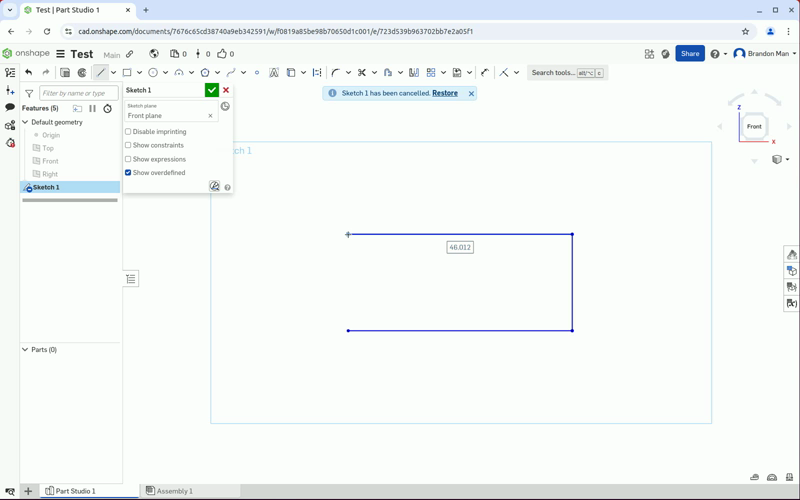
mouse_move(348, 330)
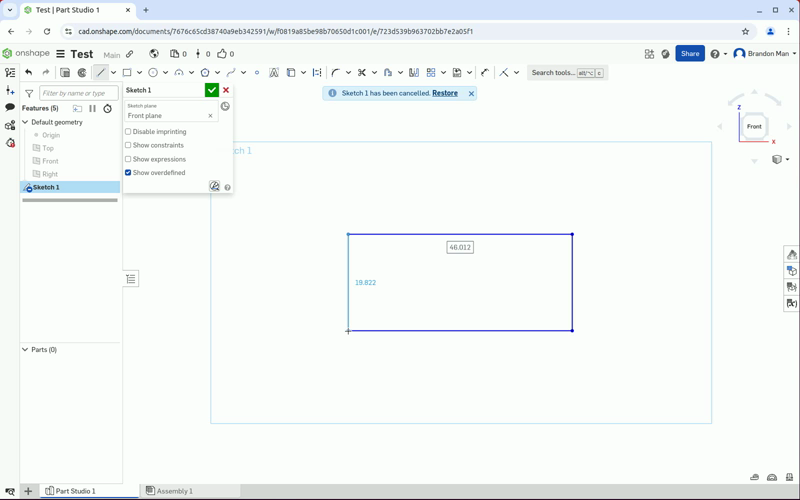
key_up(shift)
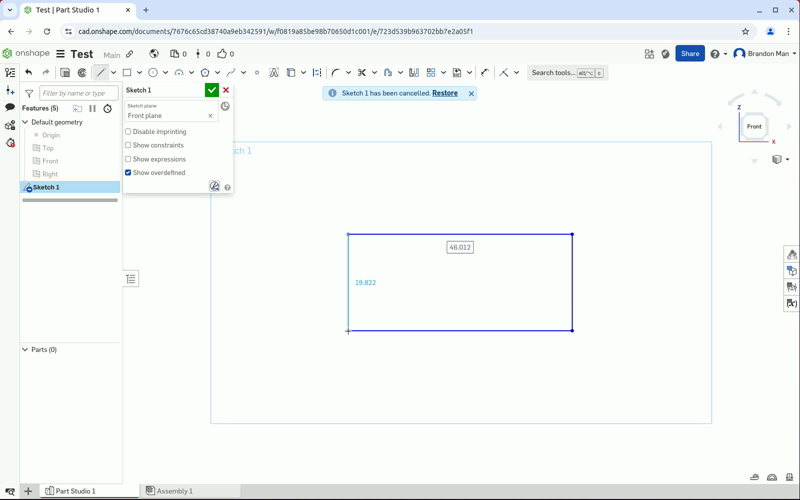
click(348, 330)
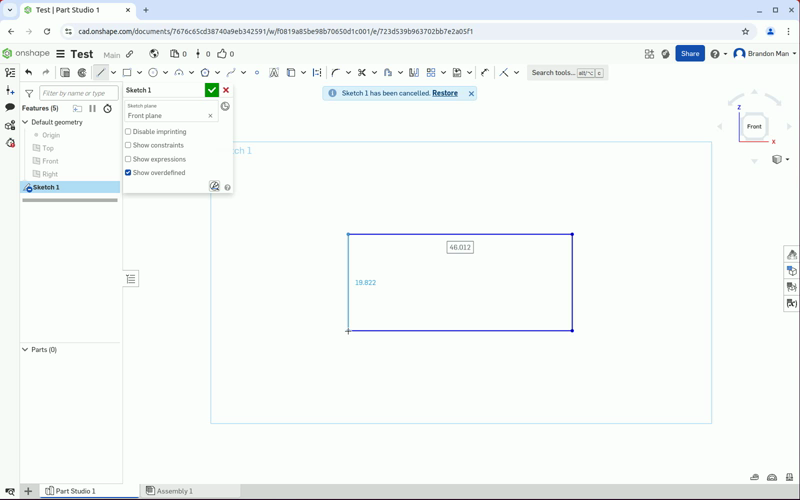
key(esc)
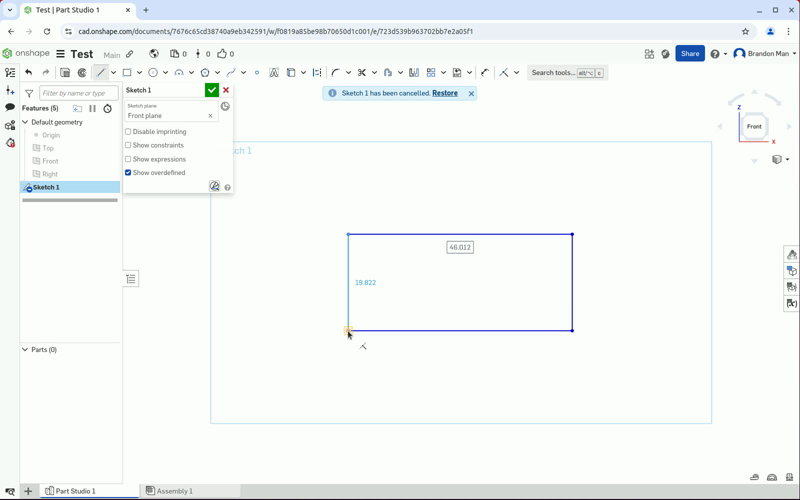
mouse_move(434, 250)
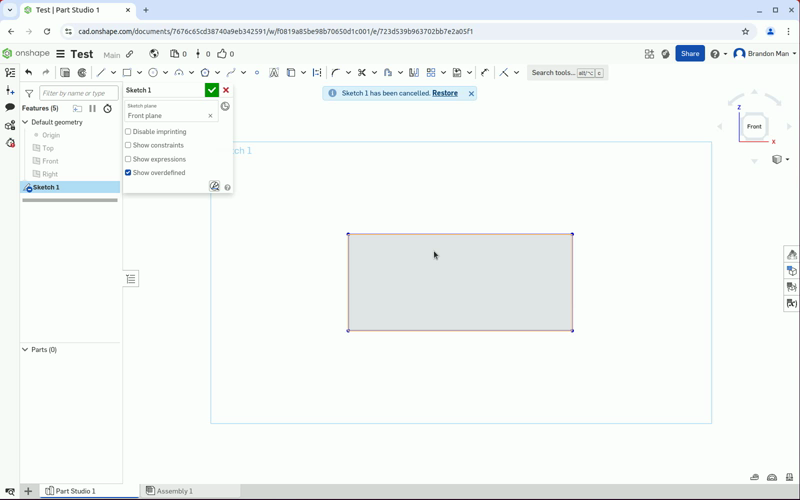
click(434, 250)
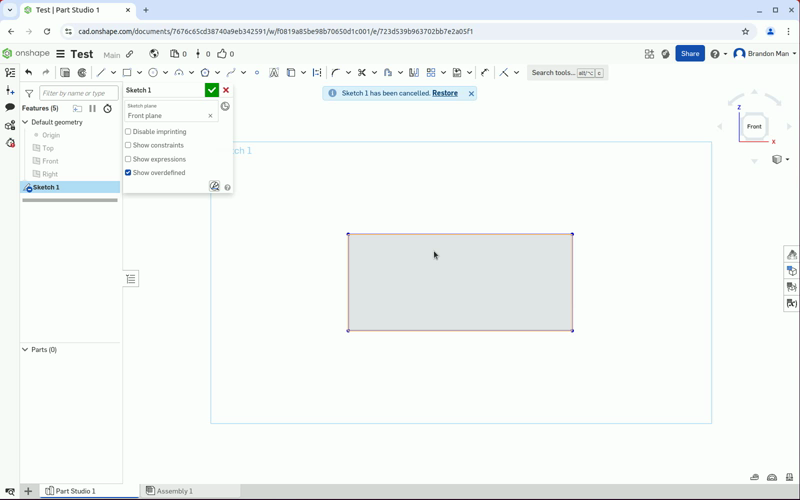
mouse_move(73, 352)
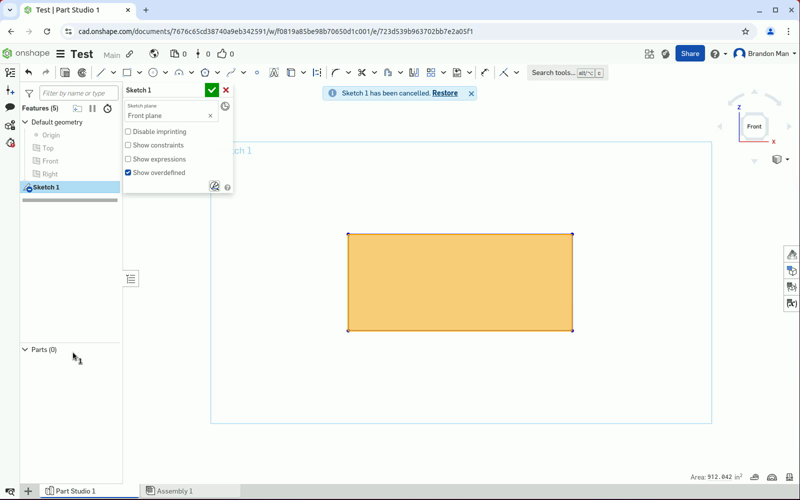
key(shift+y)
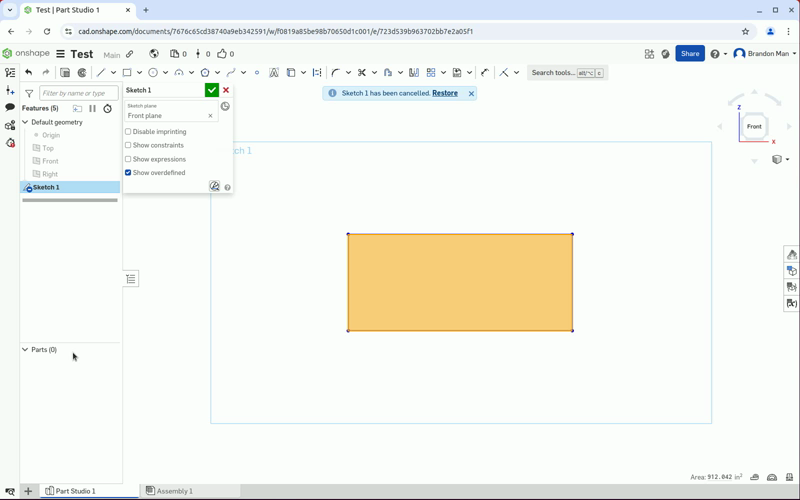
key(shift+e)
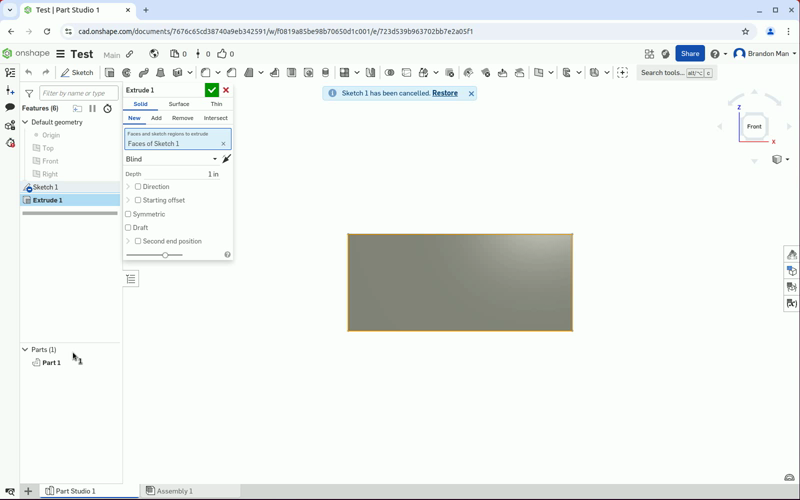
mouse_move(143, 106)
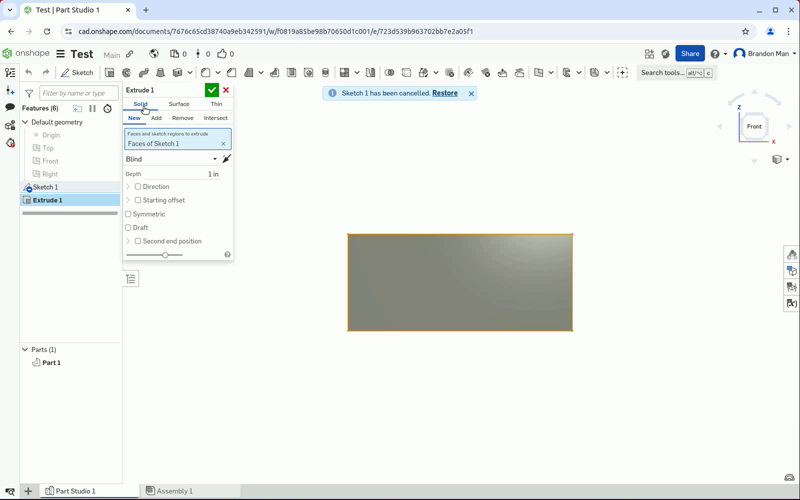
click(143, 106)
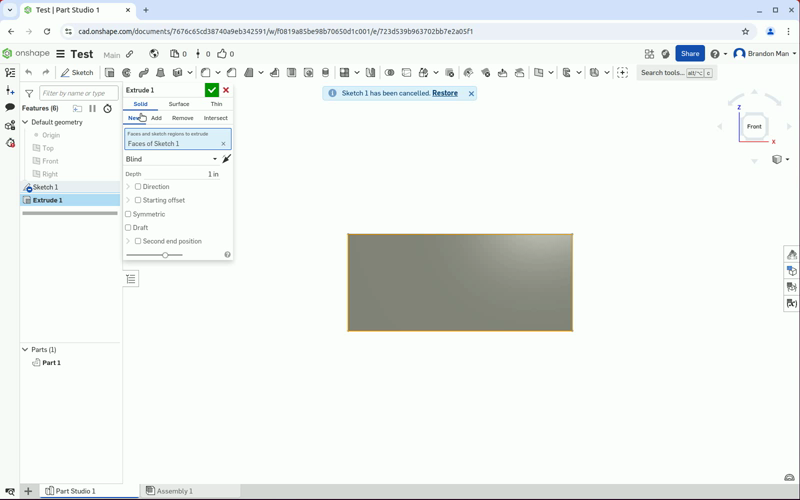
mouse_move(137, 120)
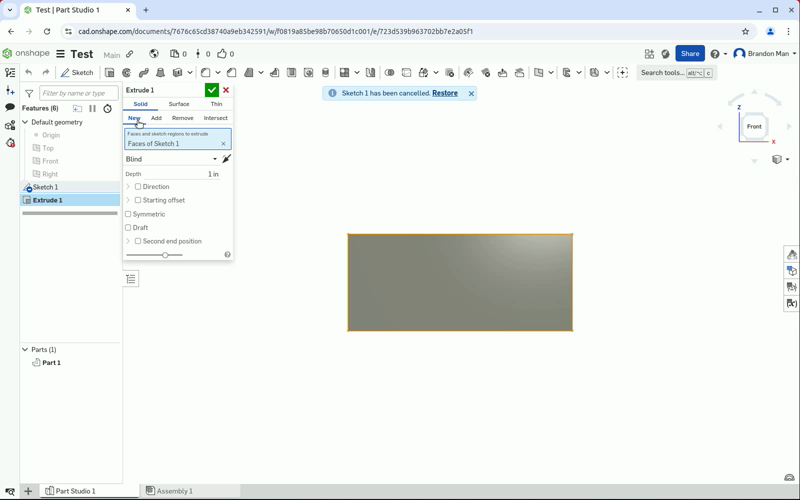
click(137, 120)
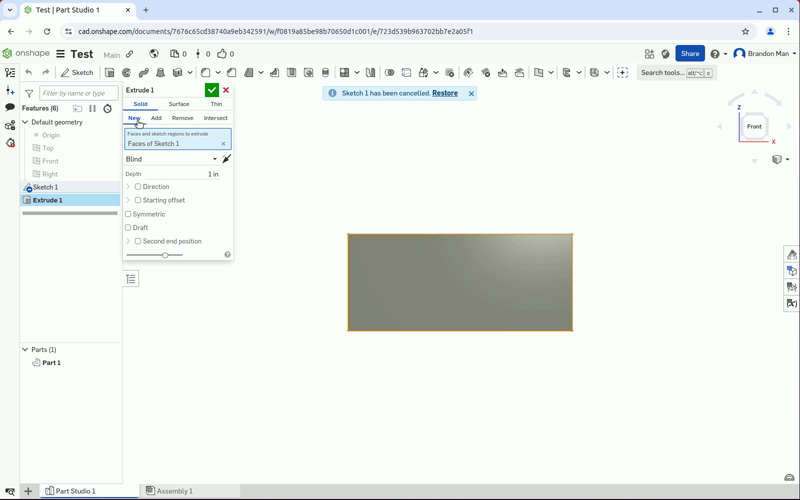
key(tab, 4)
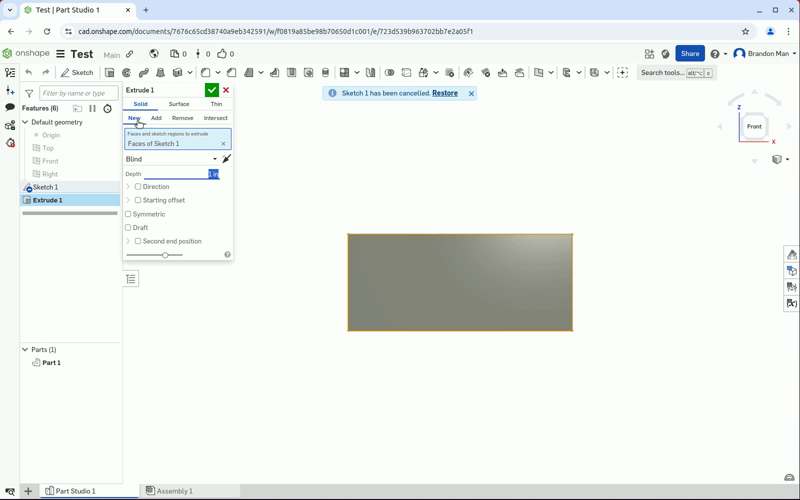
text(-13.239)
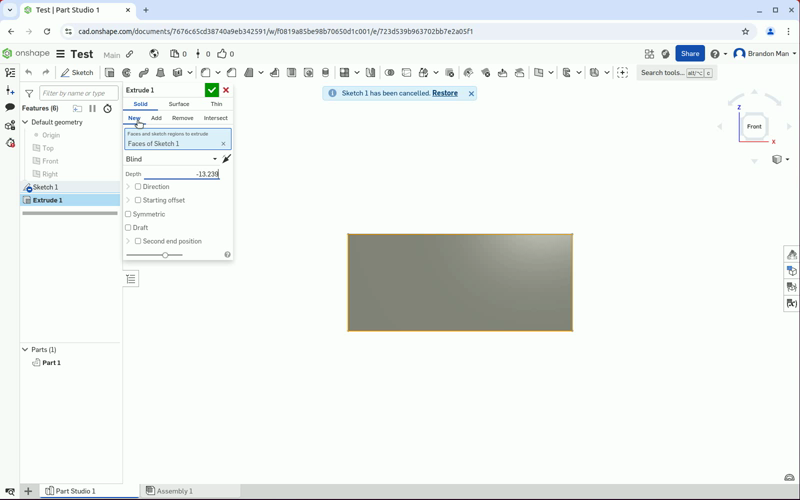
key(enter)
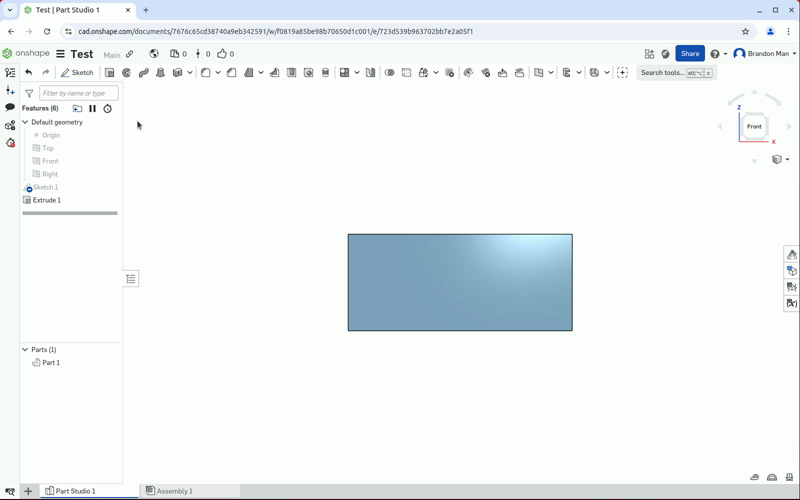
key(shift+h)
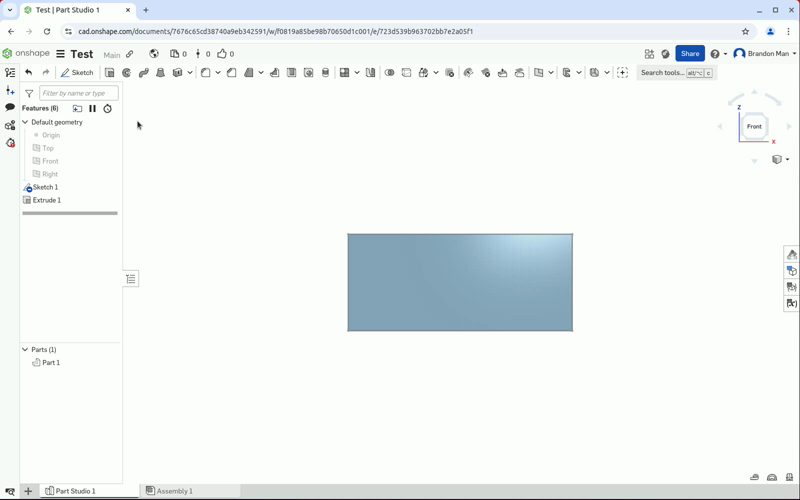
key(shift+h)
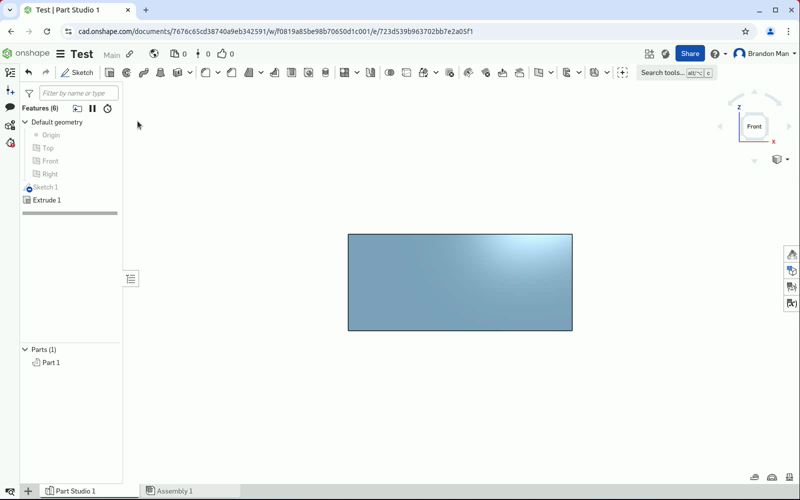
mouse_move(73, 189)
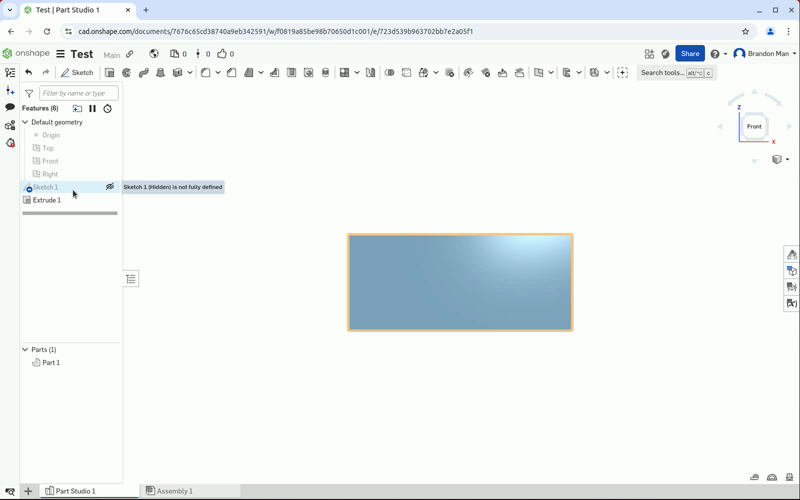
click(73, 189)
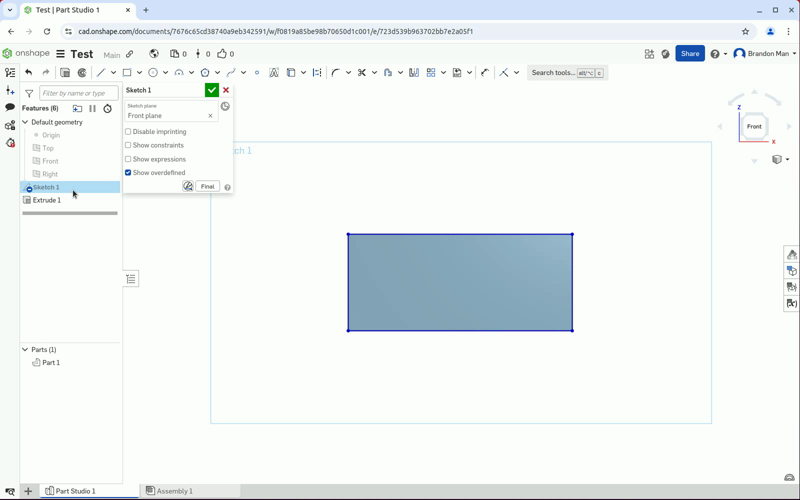
mouse_move(229, 92)
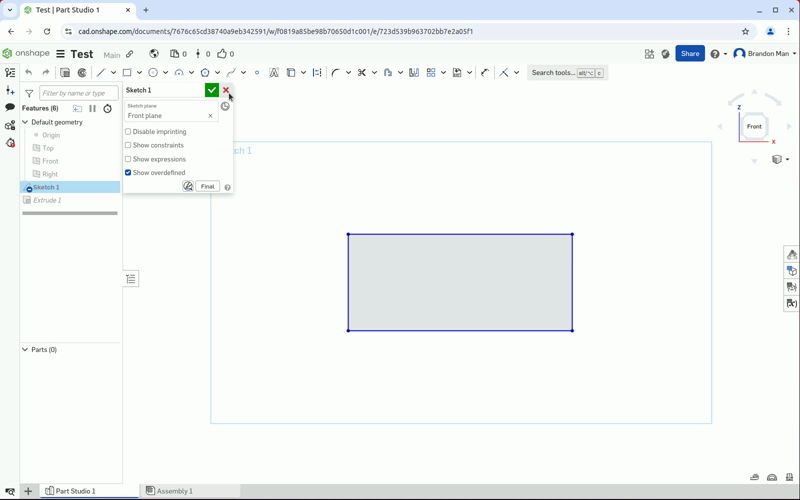
click(229, 92)
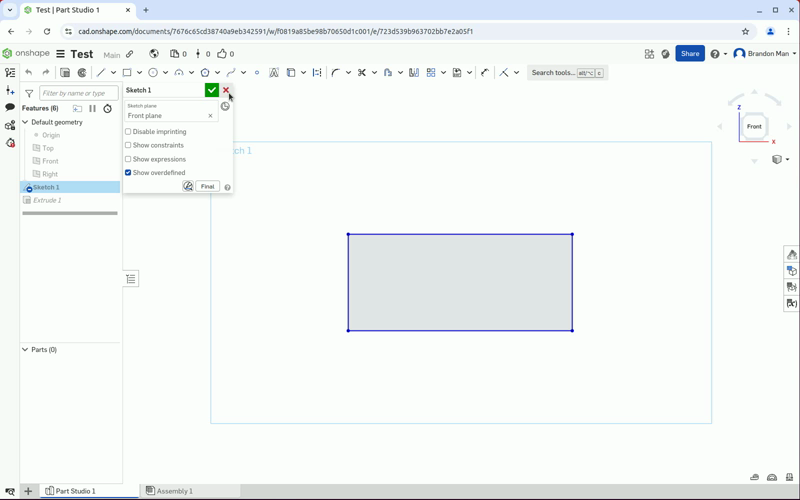
key(shift+s)
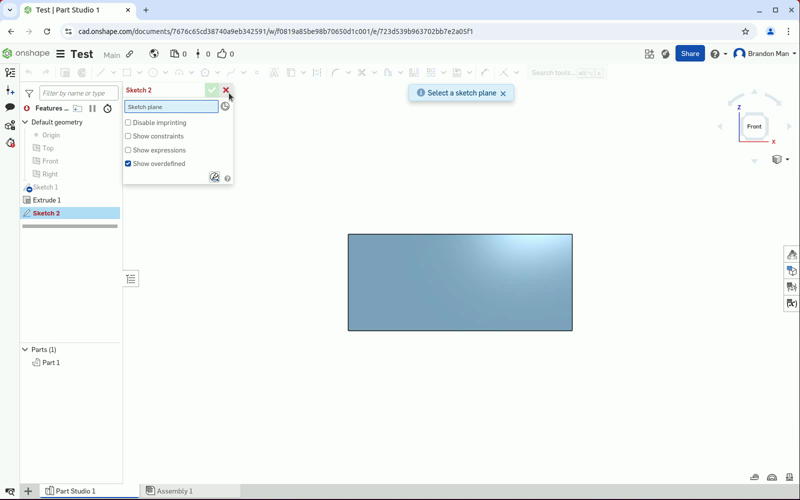
mouse_move(73, 163)
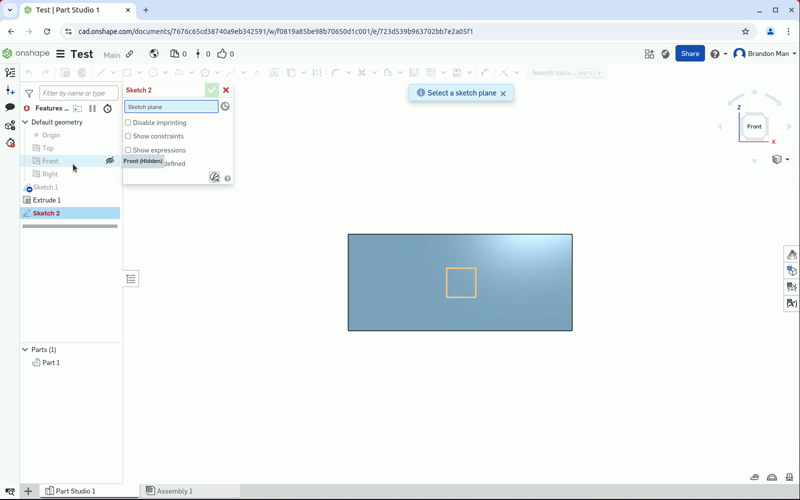
click(73, 163)
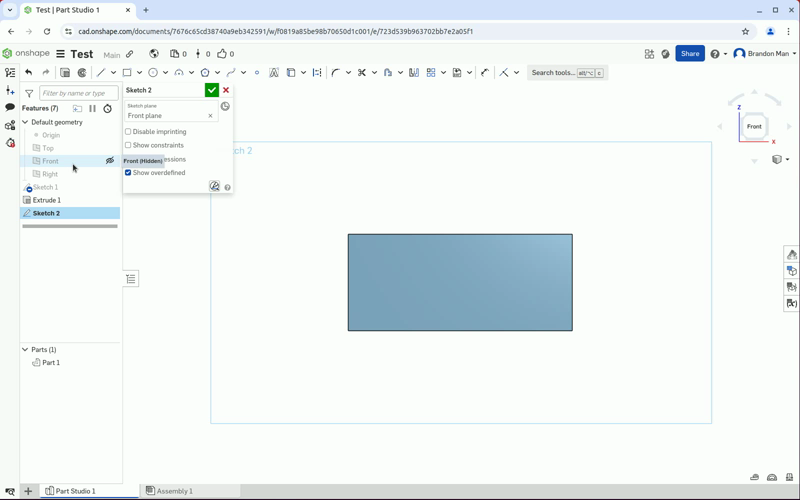
mouse_move(73, 352)
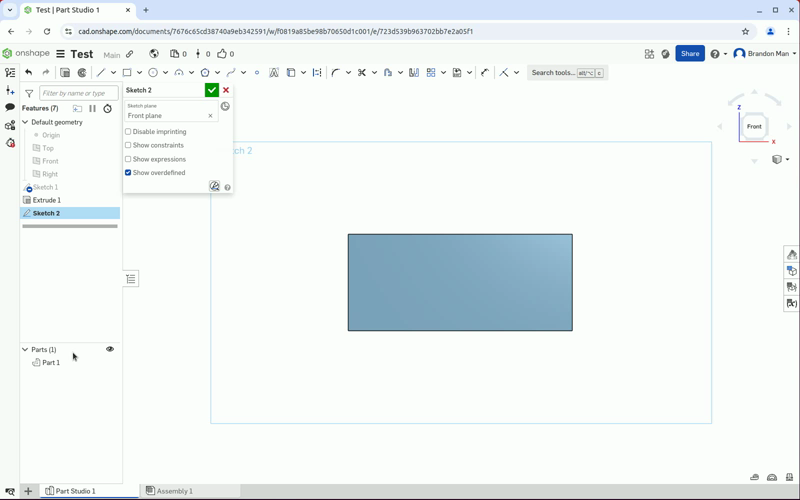
key(y)
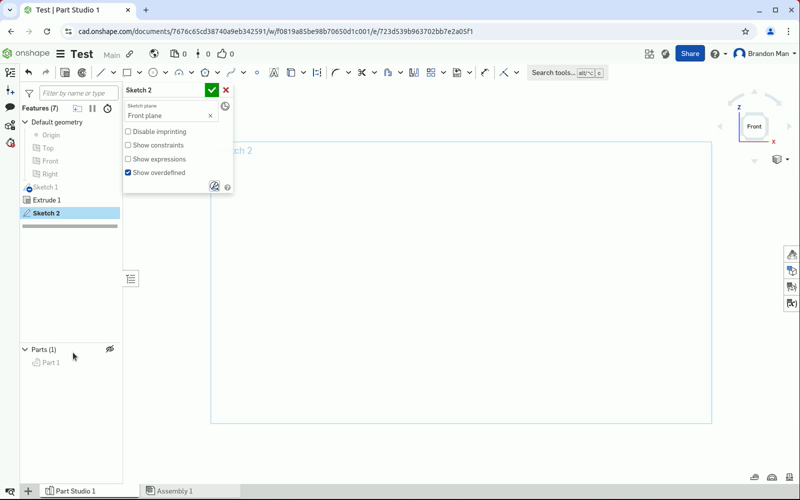
key(a)
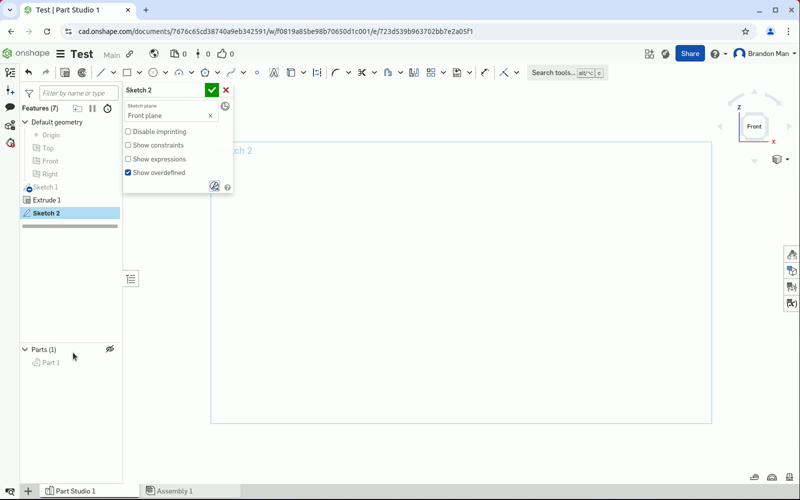
key_down(shift)
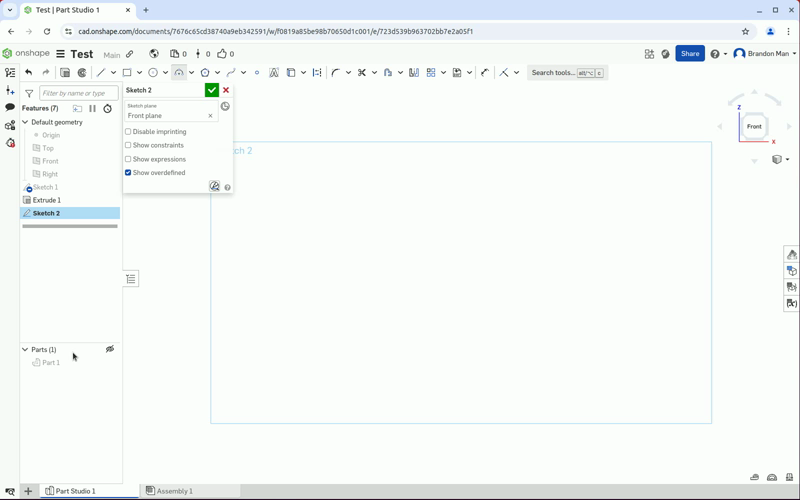
mouse_move(348, 299)
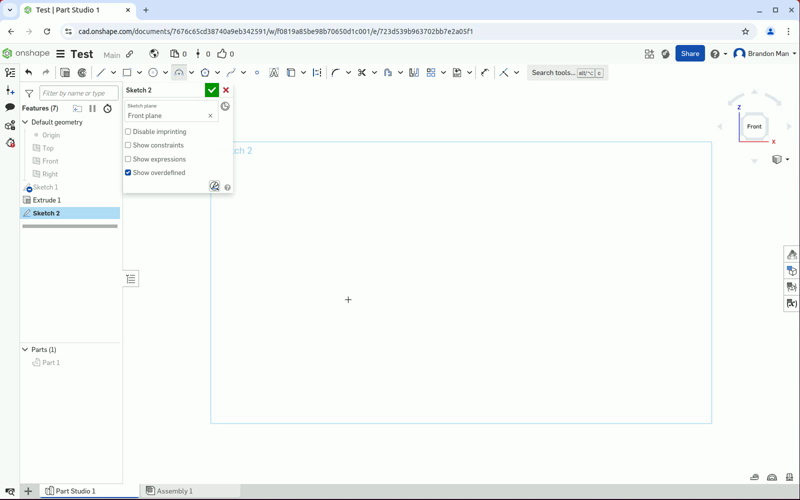
click(348, 299)
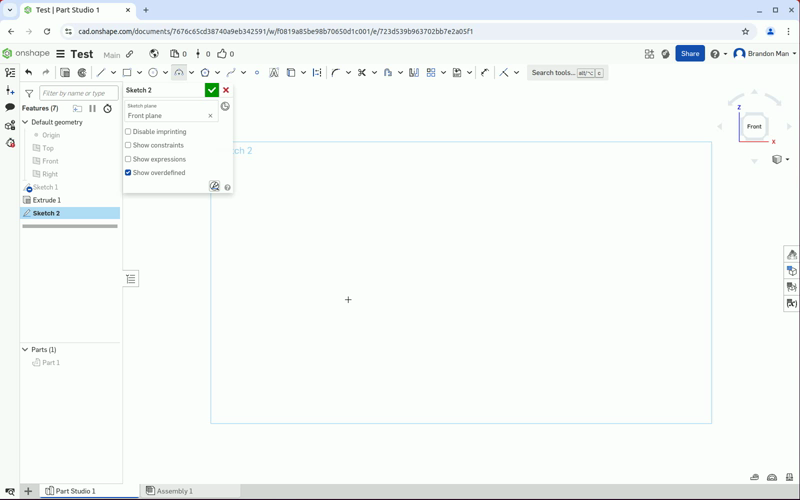
key_up(shift)
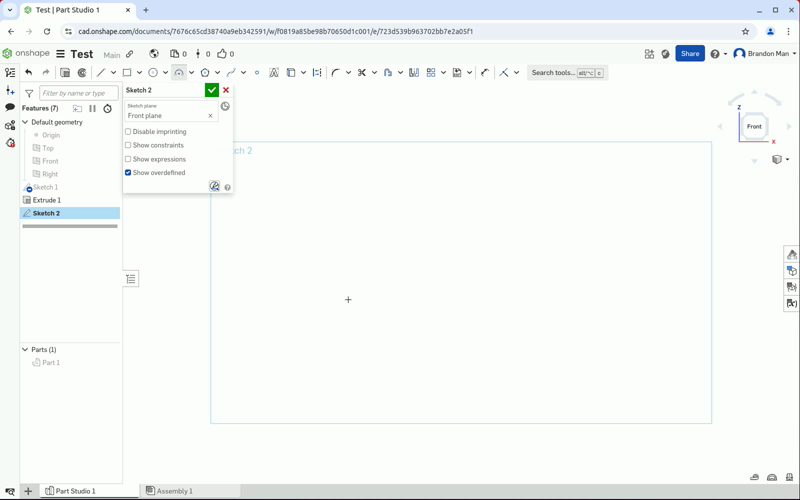
key_down(shift)
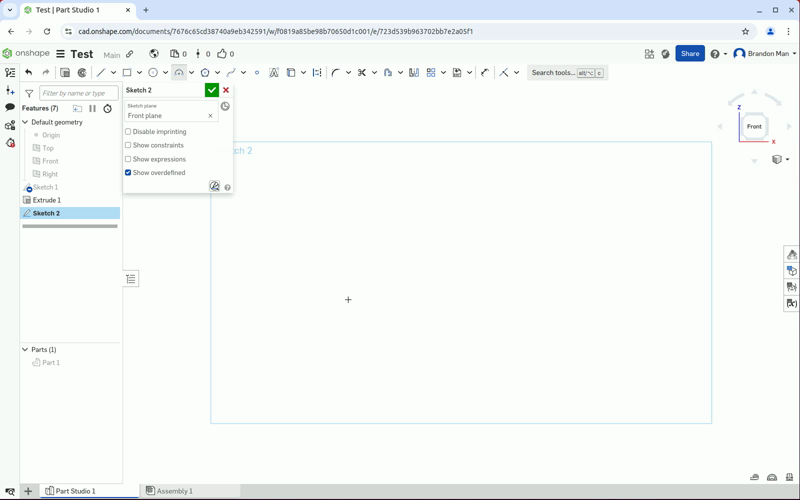
mouse_move(572, 299)
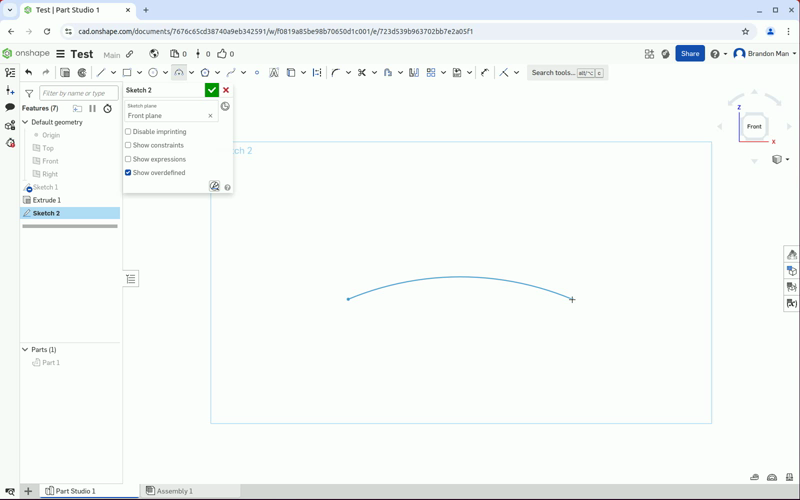
click(572, 299)
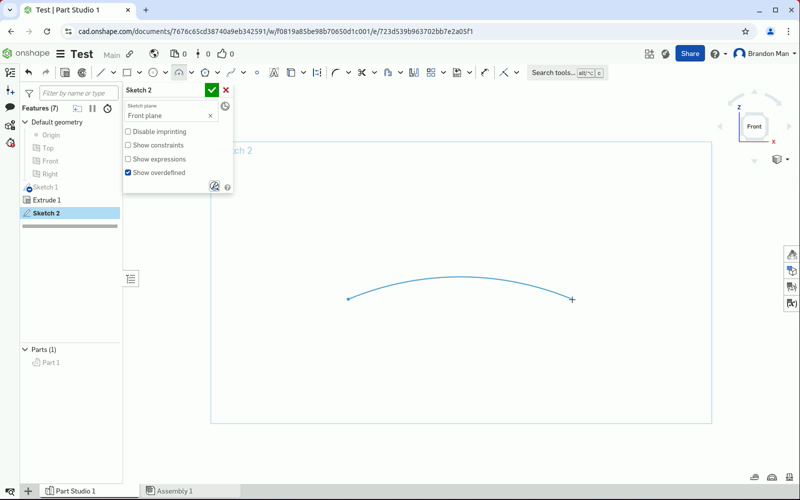
mouse_move(460, 315)
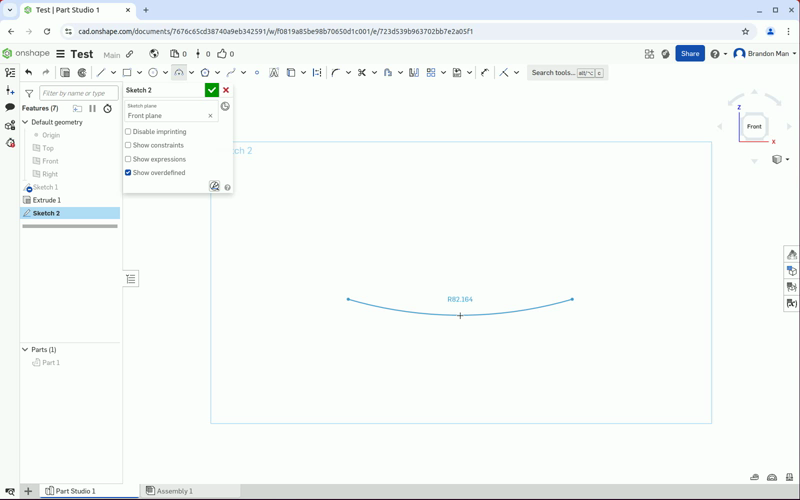
click(460, 315)
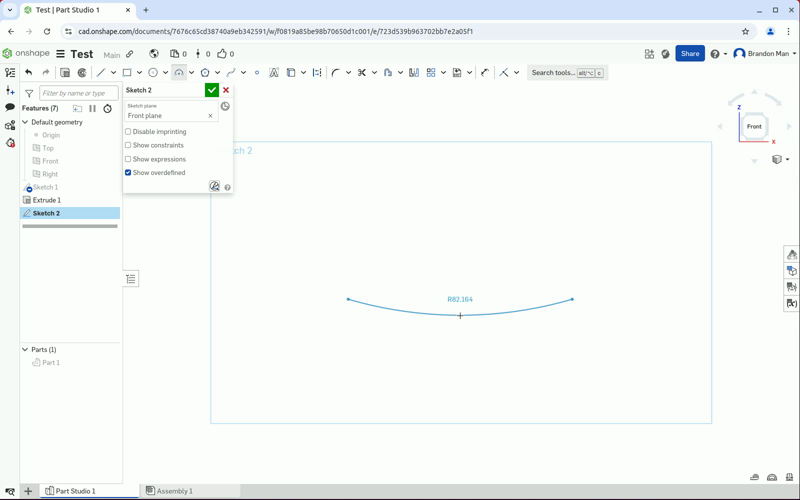
key_up(shift)
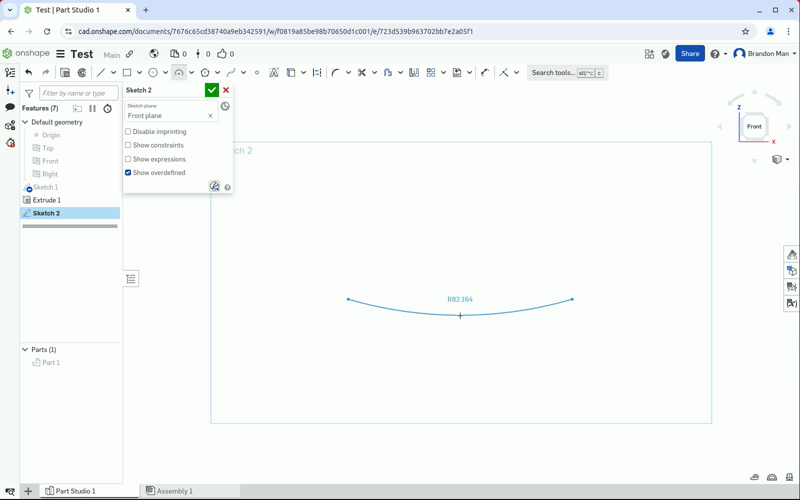
key(esc)
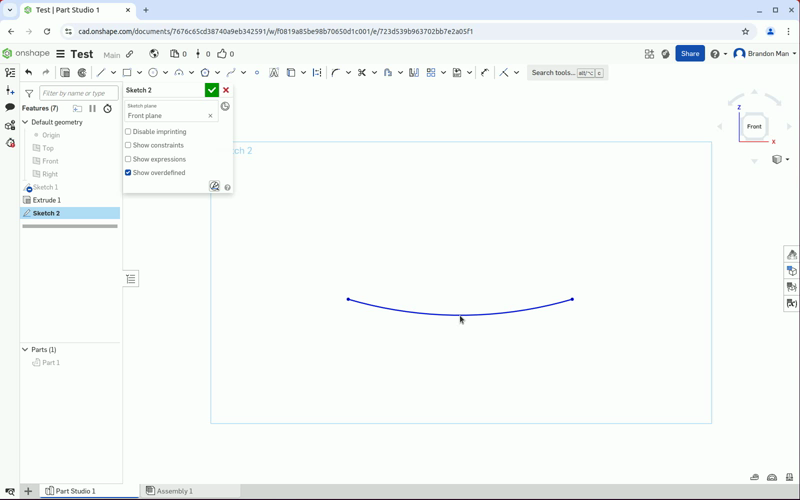
key(l)
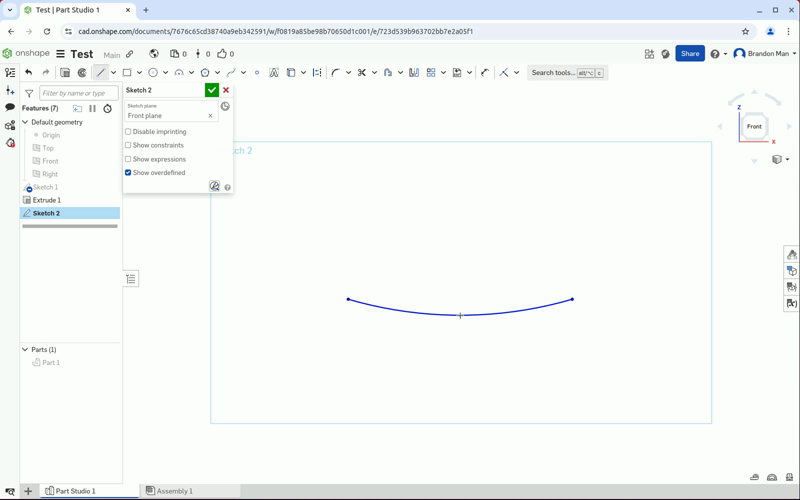
mouse_move(572, 299)
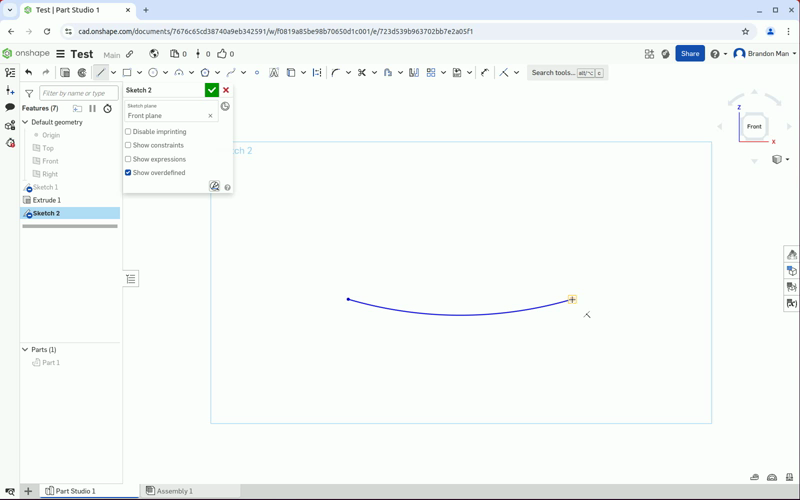
click(572, 299)
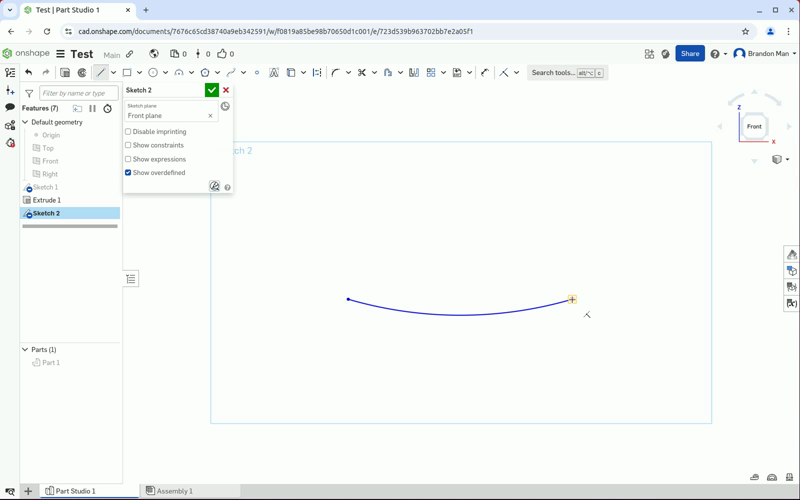
key_down(shift)
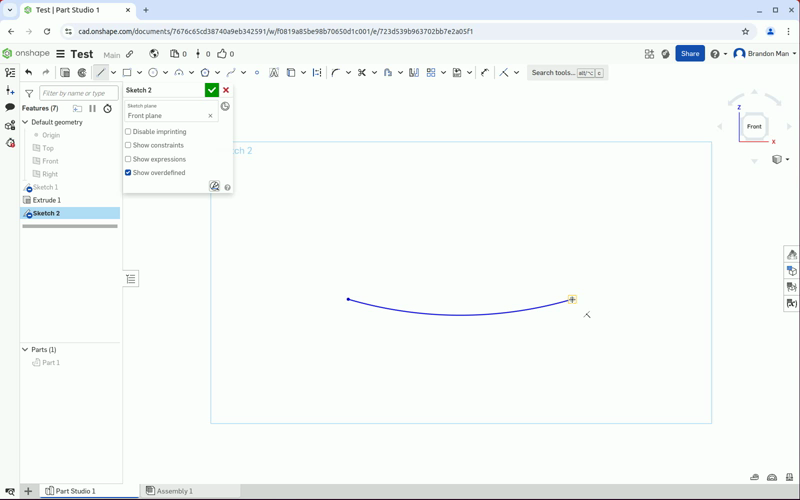
mouse_move(589, 299)
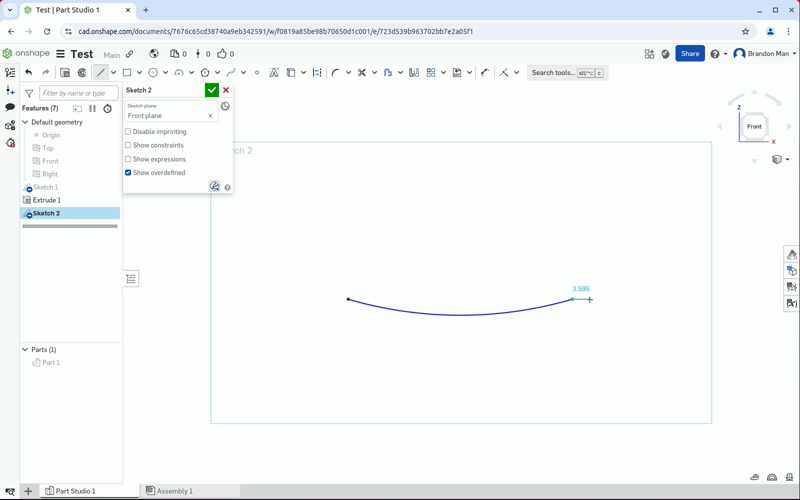
mouse_move(572, 266)
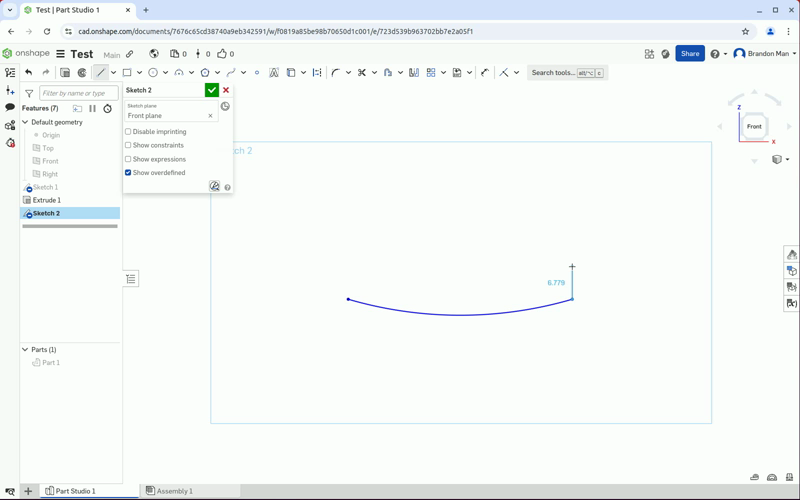
click(572, 266)
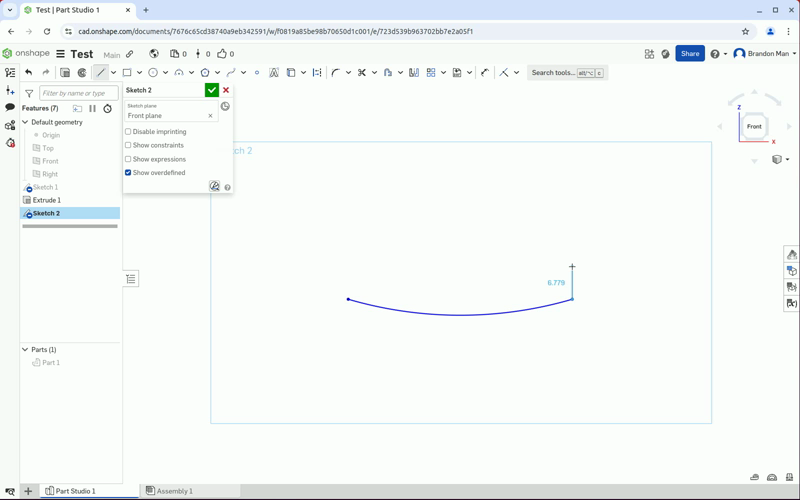
key_up(shift)
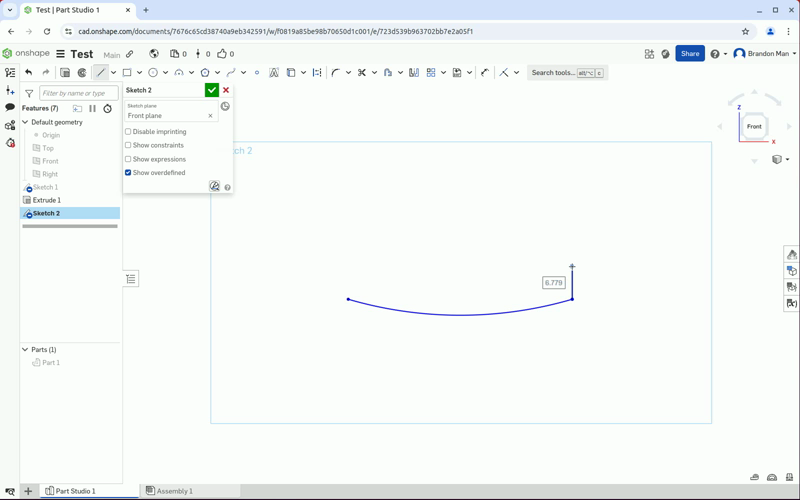
key(esc)
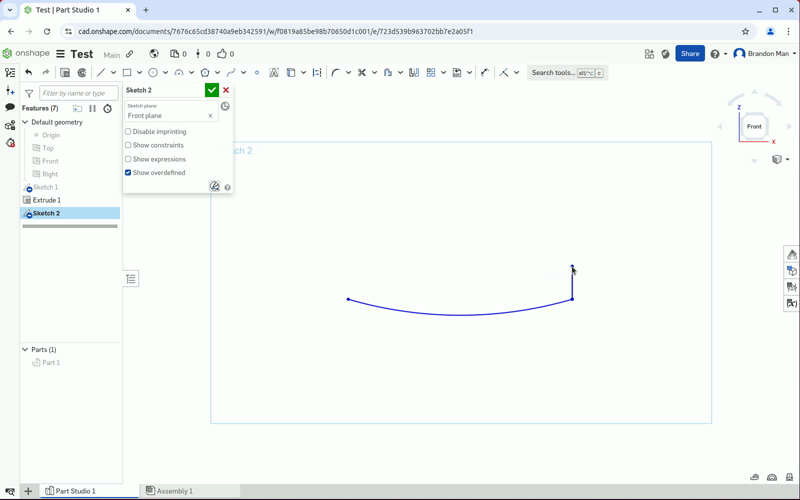
key(a)
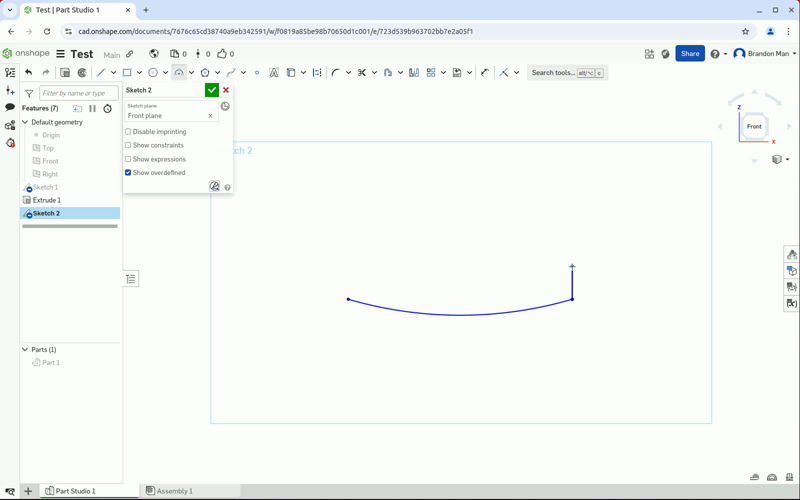
mouse_move(572, 266)
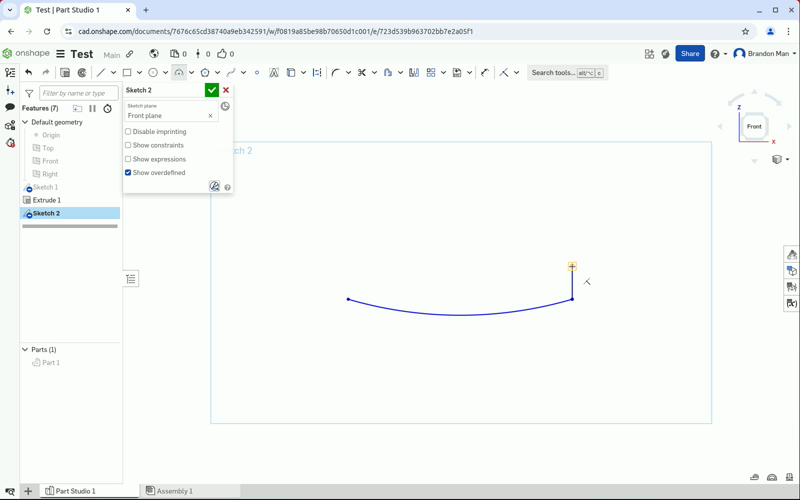
click(572, 266)
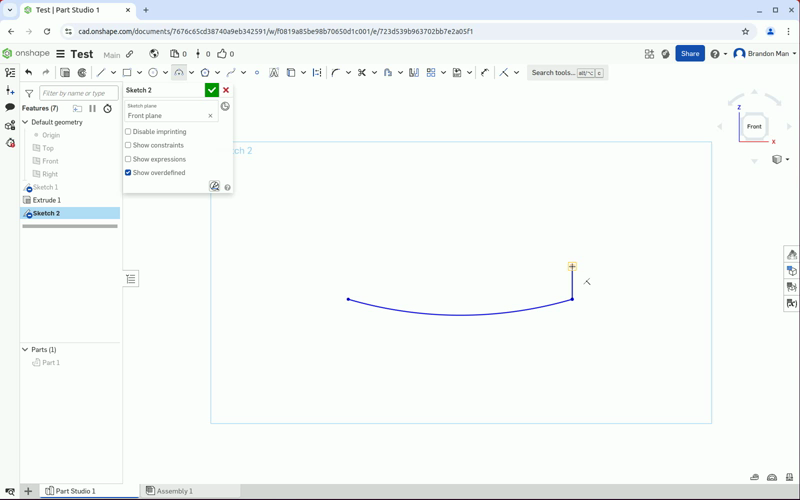
key_down(shift)
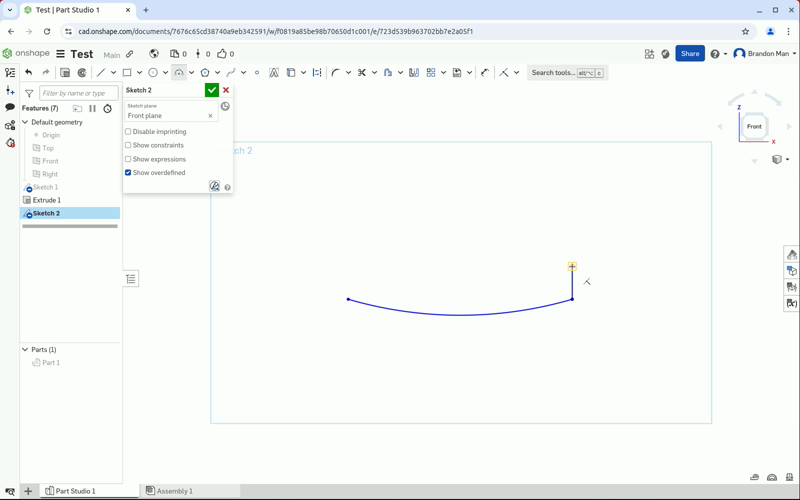
mouse_move(348, 266)
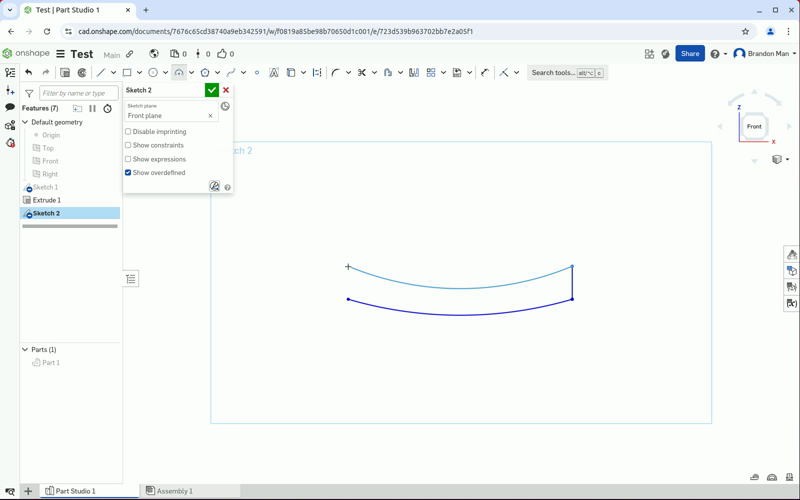
click(348, 266)
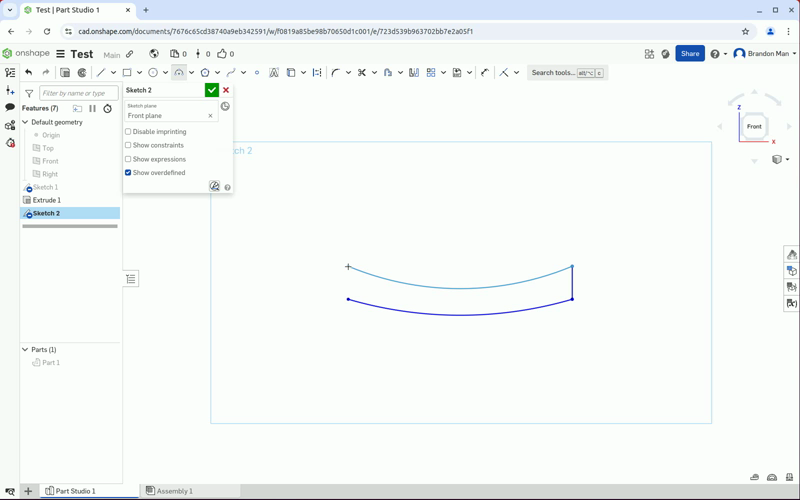
mouse_move(460, 250)
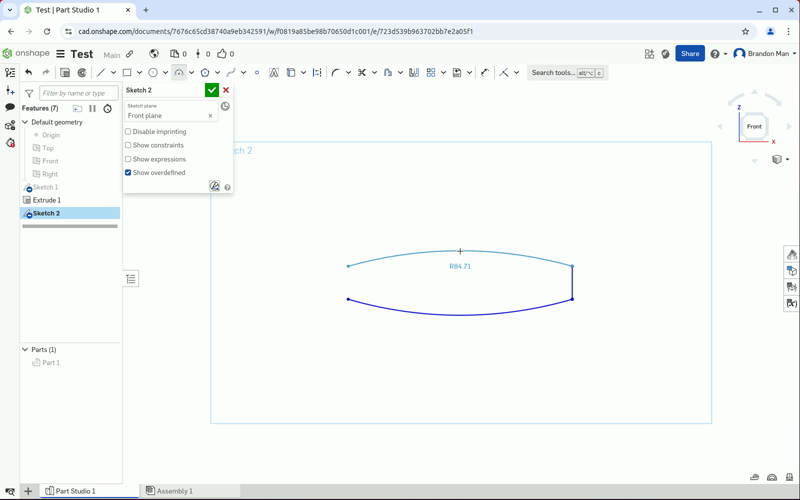
click(460, 250)
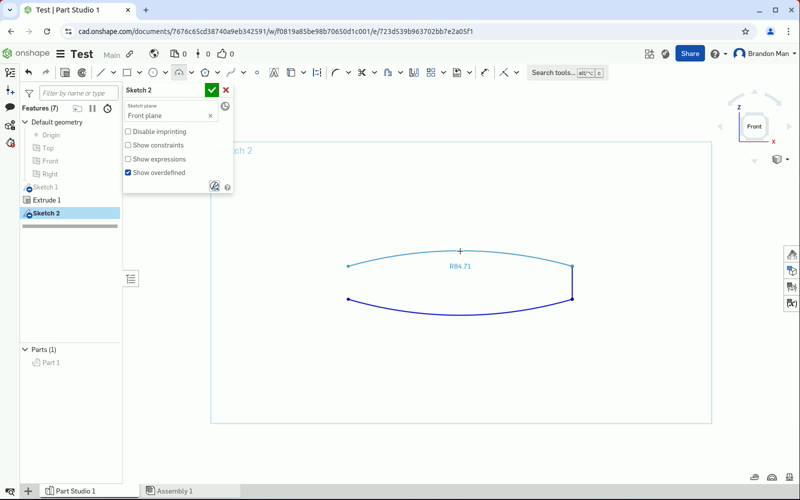
key_up(shift)
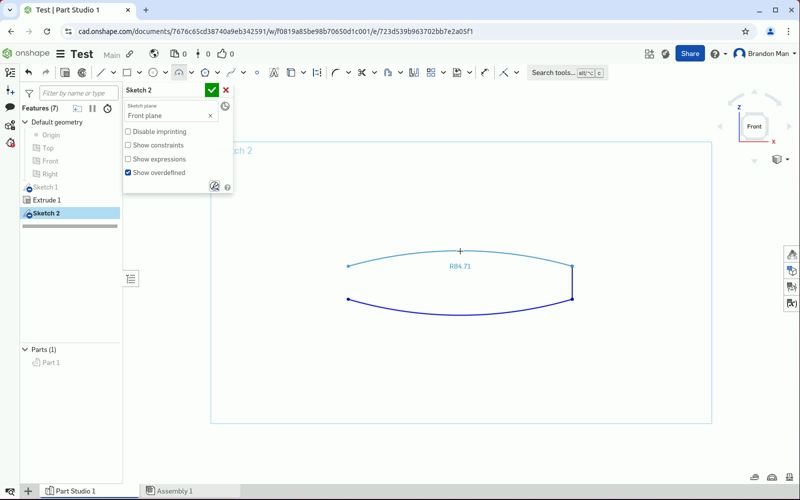
key(esc)
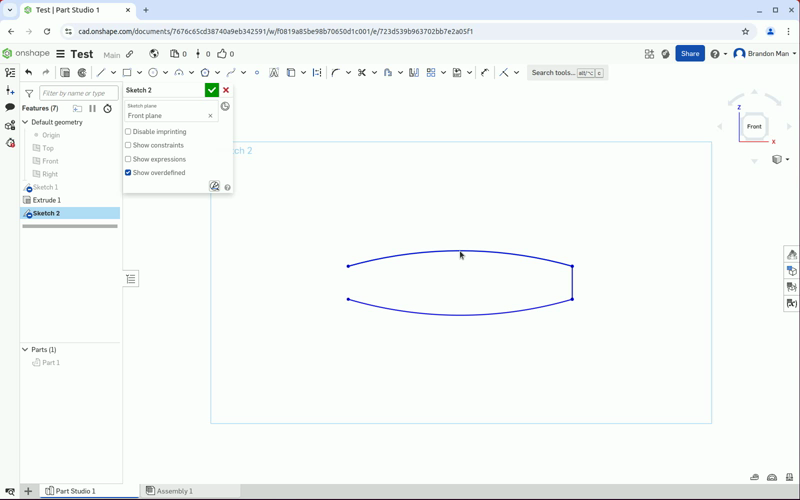
key(l)
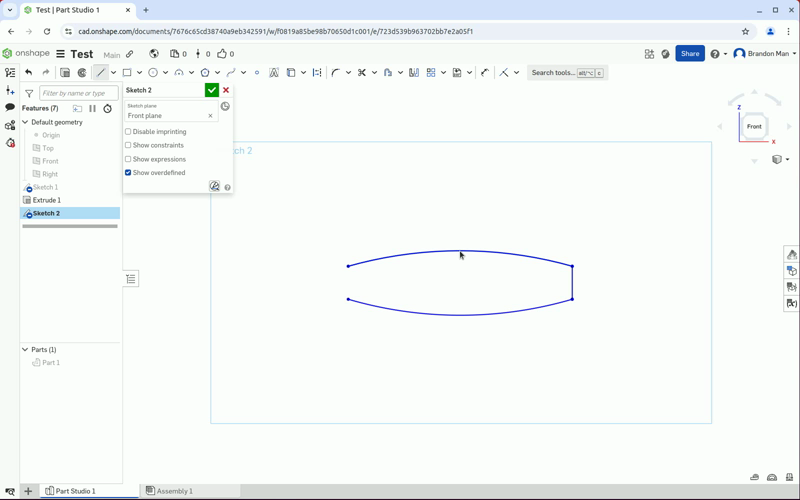
mouse_move(348, 266)
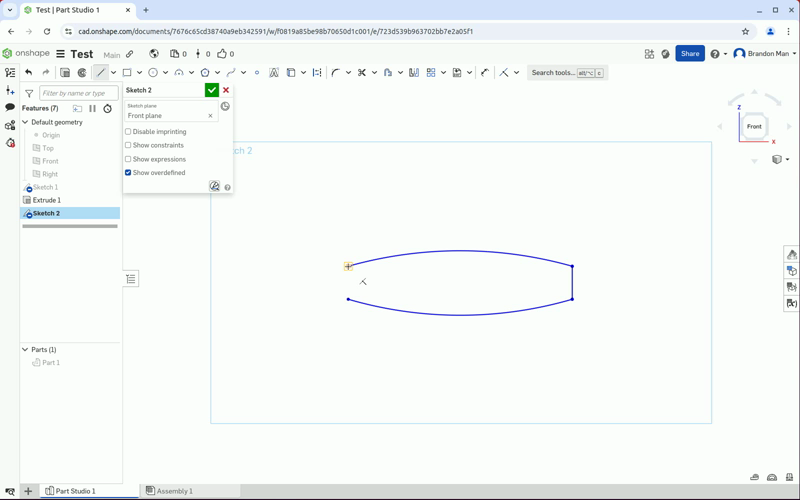
click(348, 266)
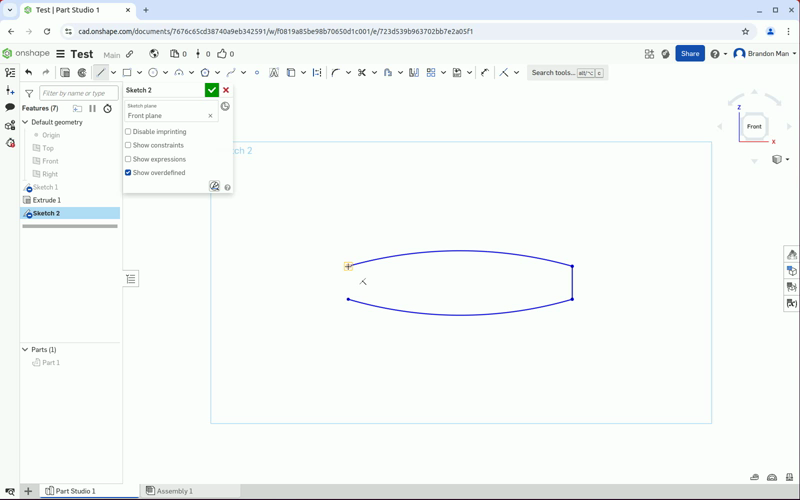
mouse_move(378, 266)
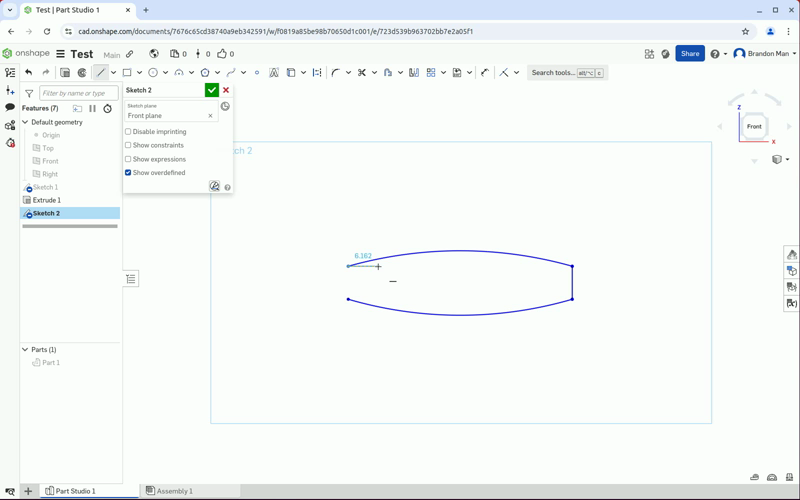
key_down(shift)
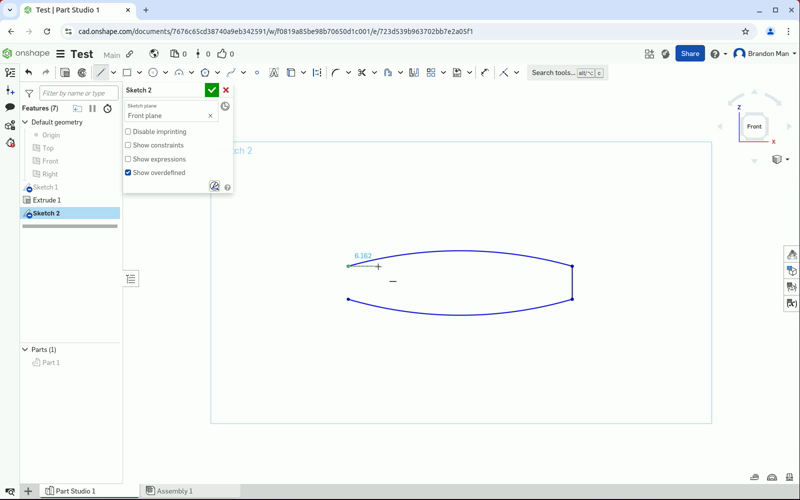
mouse_move(348, 299)
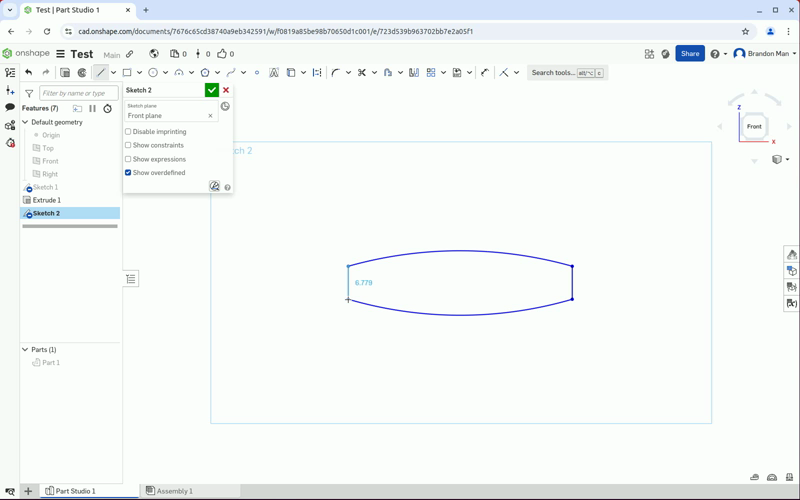
key_up(shift)
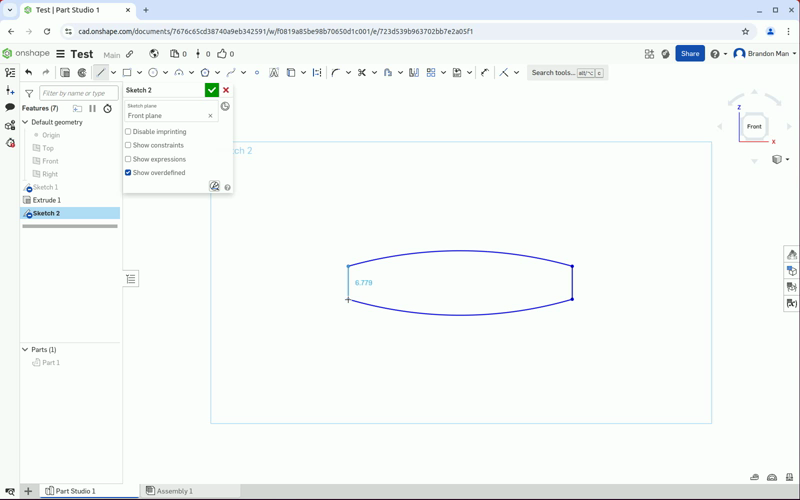
click(348, 299)
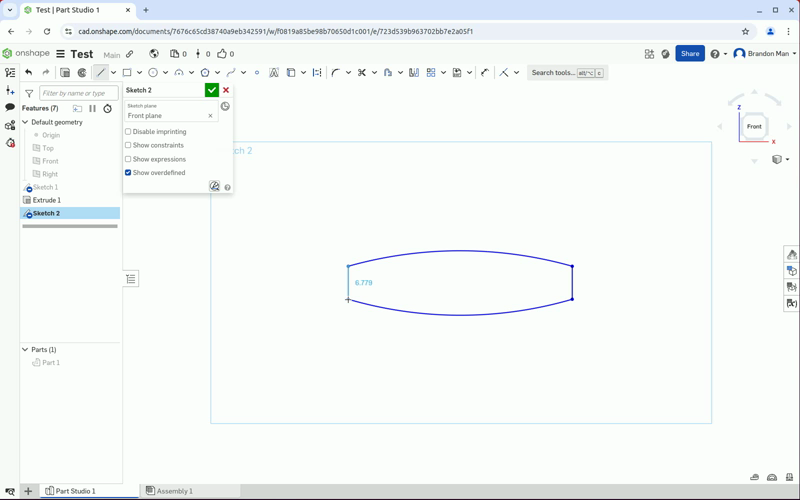
key(esc)
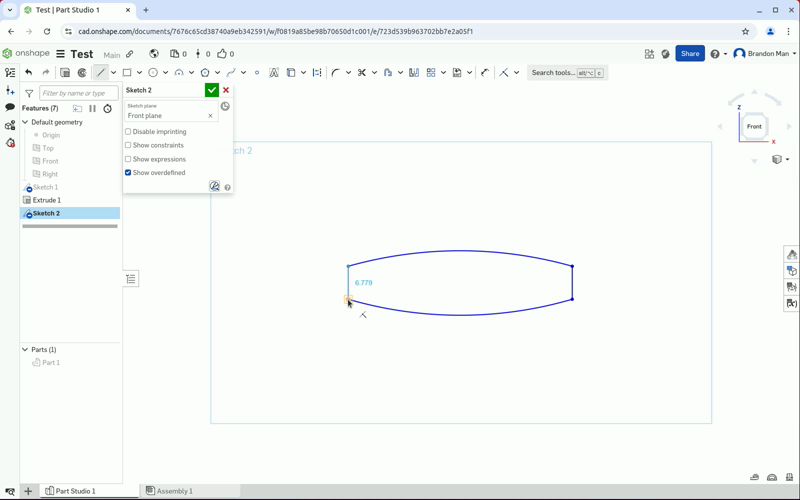
mouse_move(473, 295)
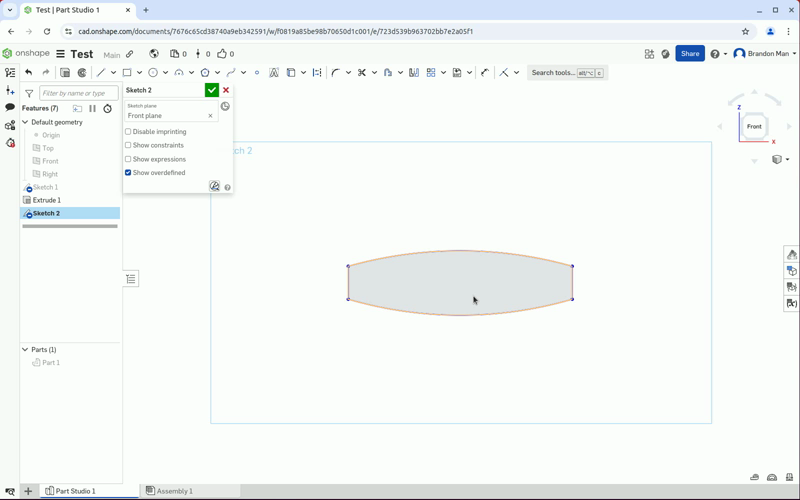
click(473, 295)
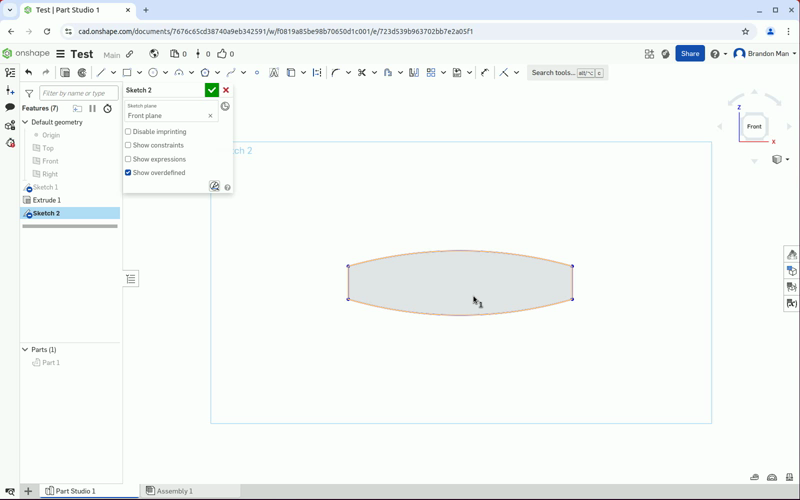
mouse_move(73, 352)
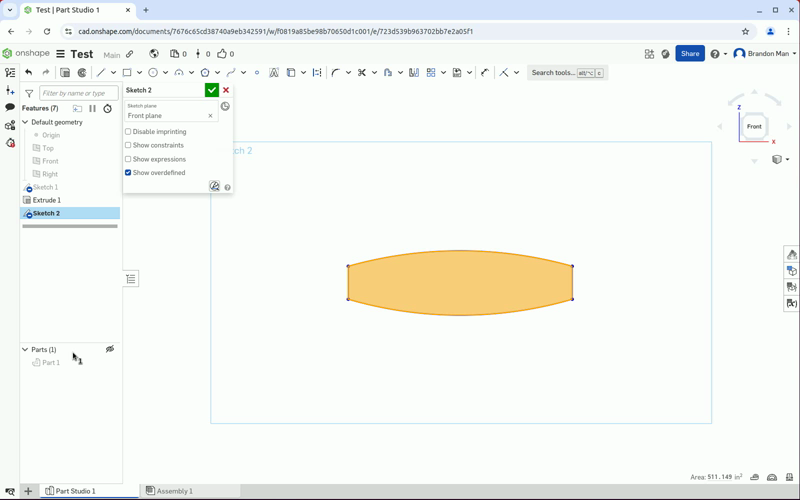
key(shift+y)
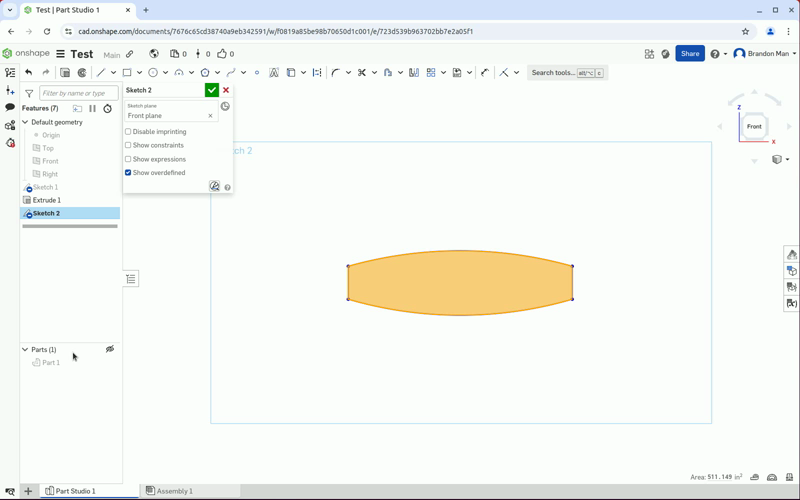
key(shift+e)
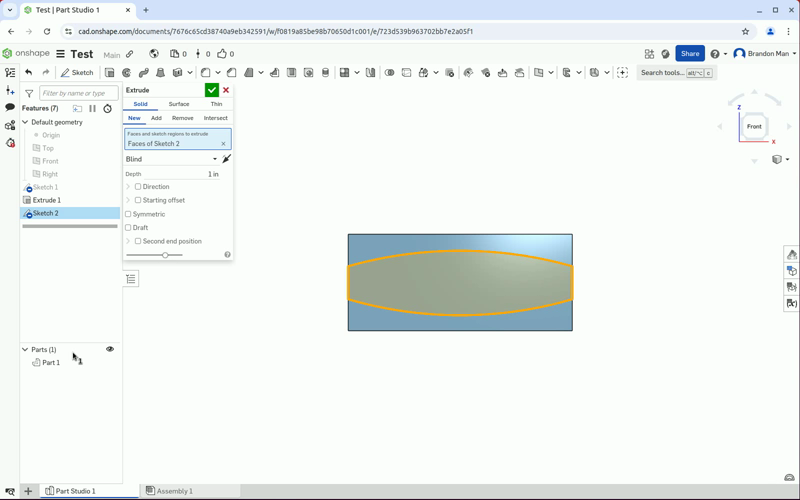
mouse_move(143, 106)
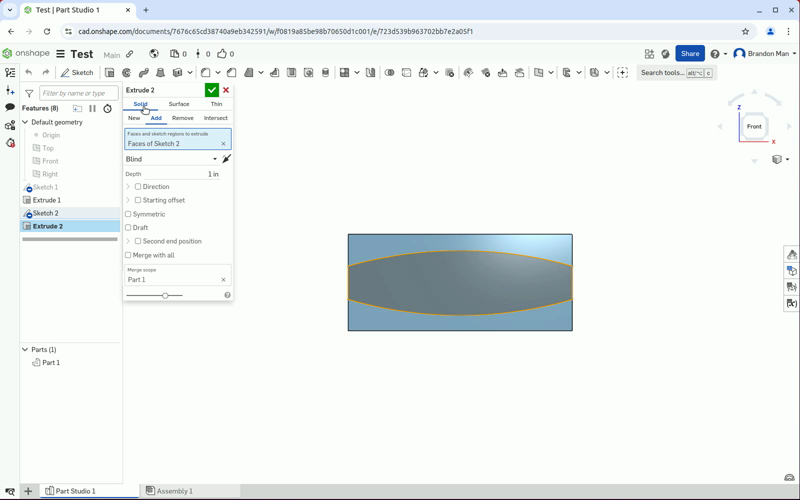
click(143, 106)
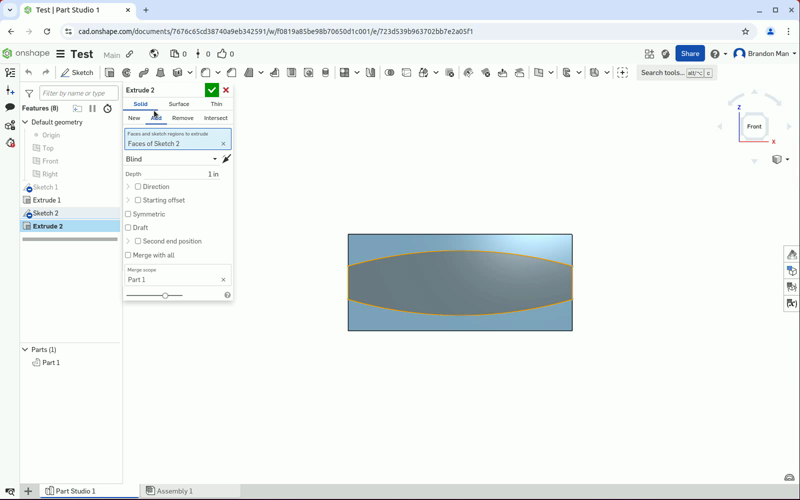
mouse_move(186, 120)
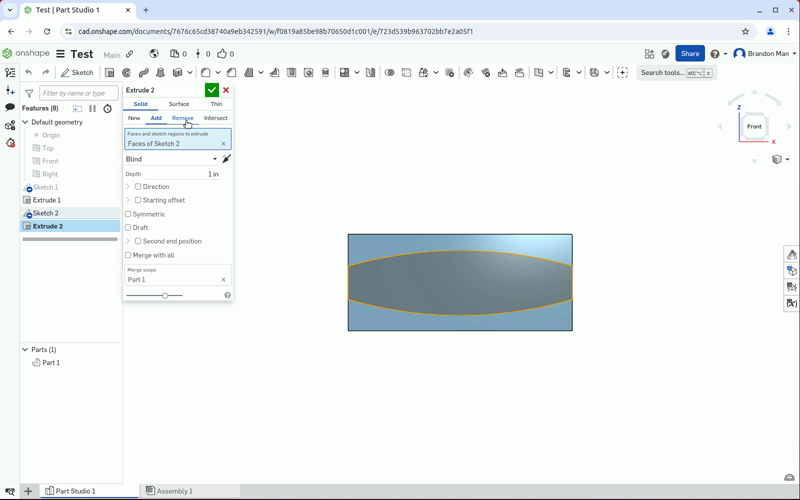
click(186, 120)
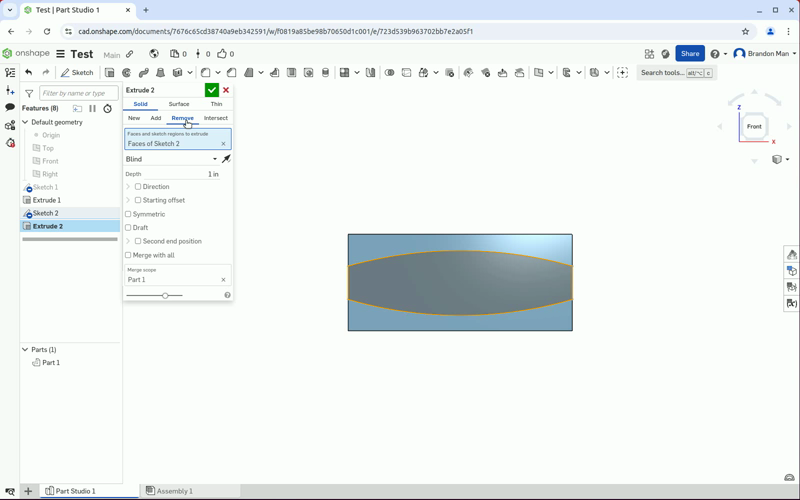
key(tab, 4)
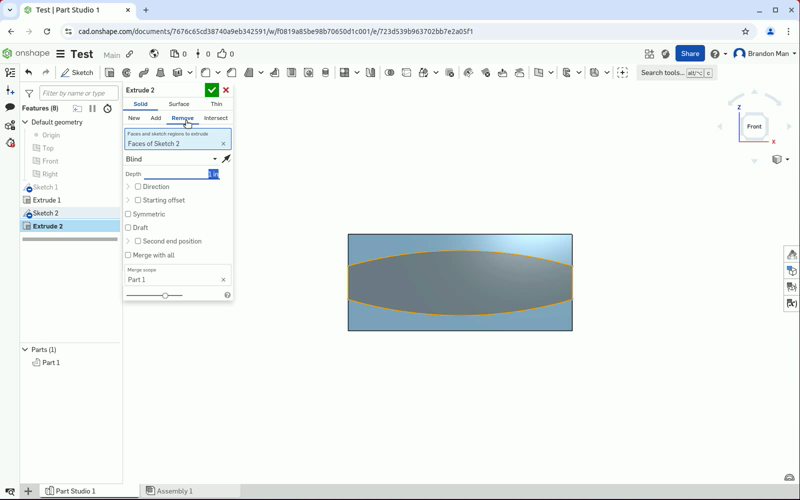
text(6.499)
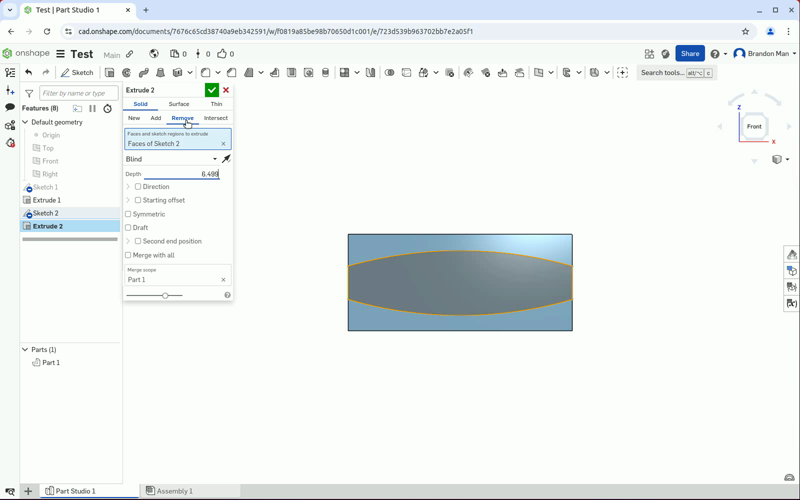
key(tab, 6)
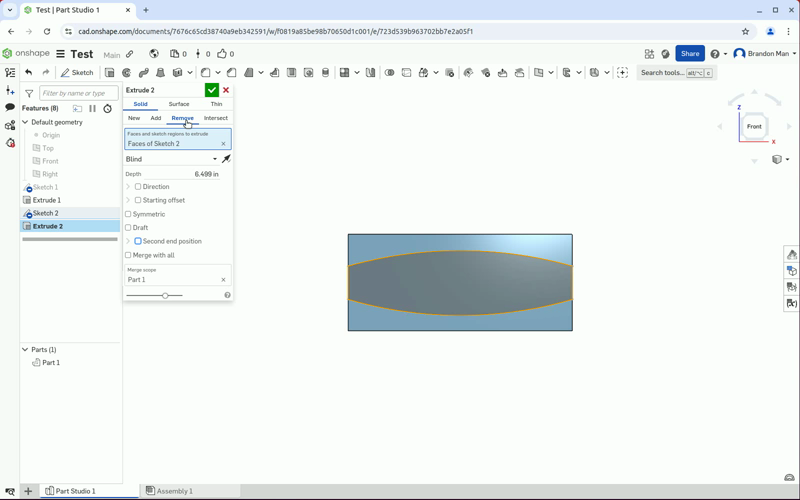
key(space)
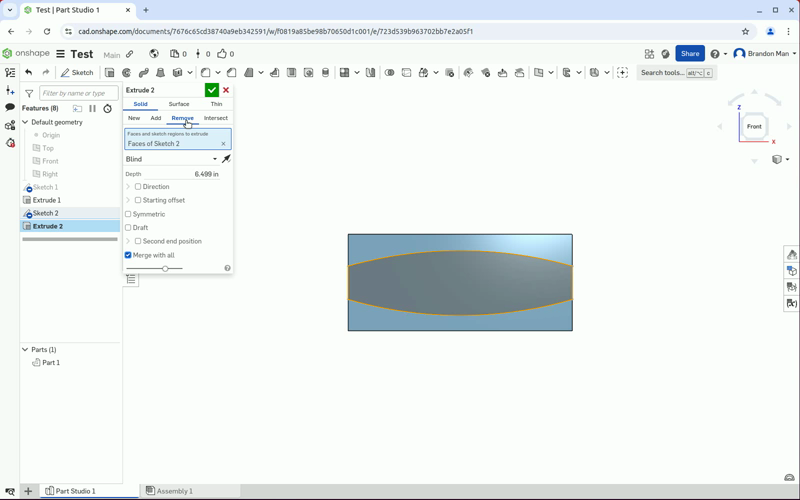
key(enter)
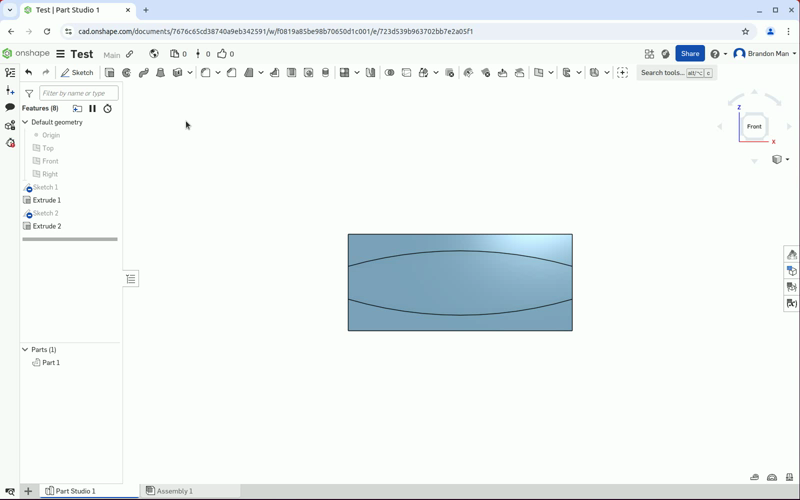
key(shift+h)
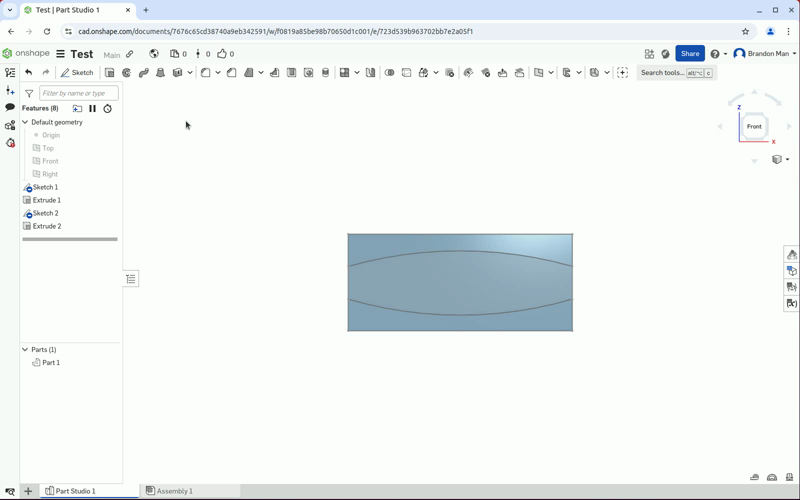
key(shift+h)
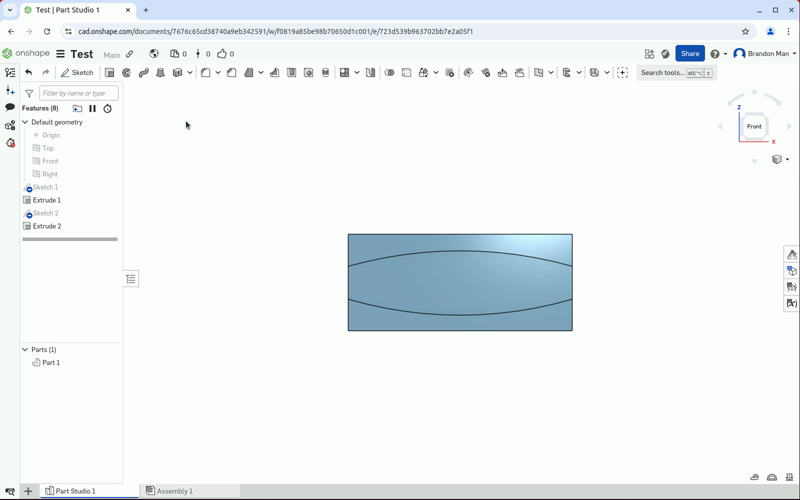
mouse_move(73, 189)
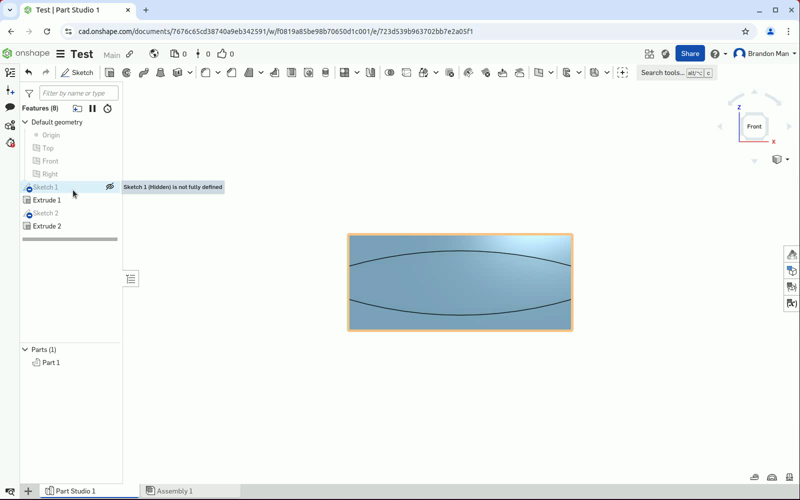
click(73, 189)
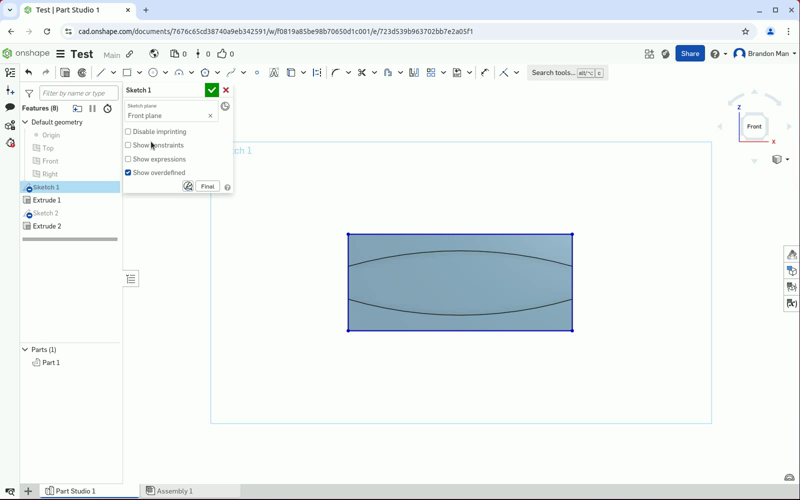
mouse_move(229, 92)
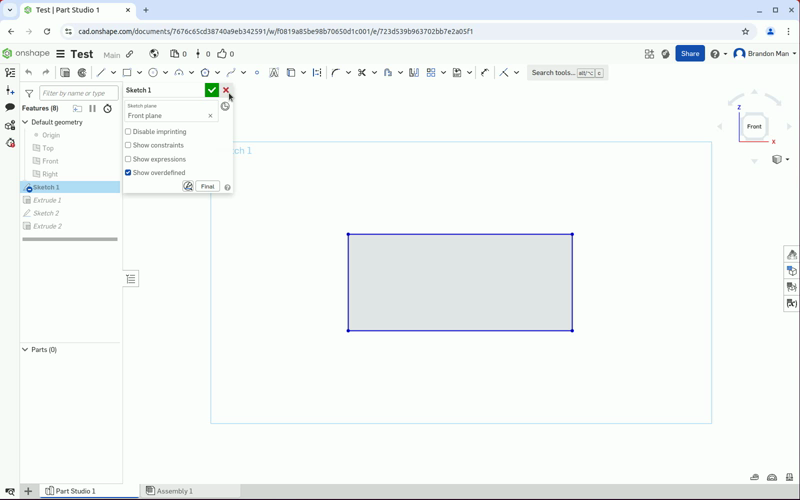
click(229, 92)
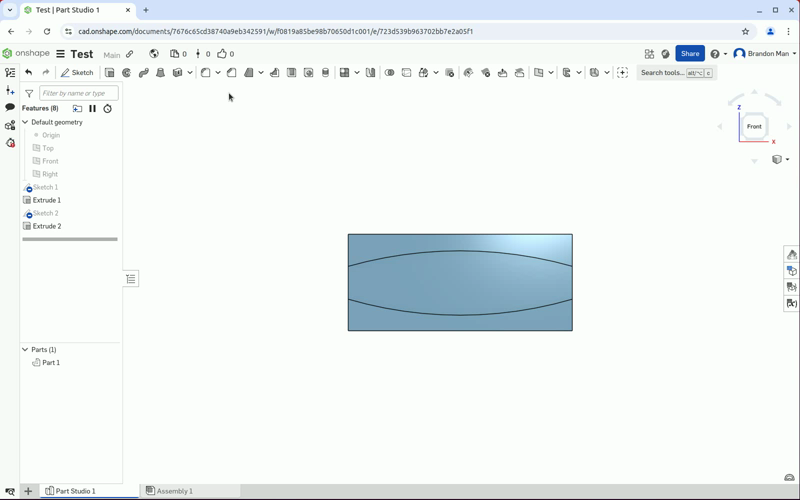
mouse_move(73, 352)
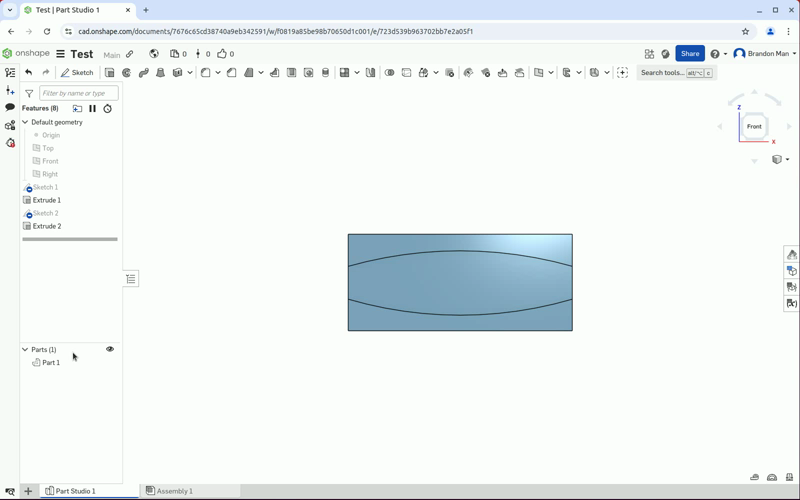
key(y)
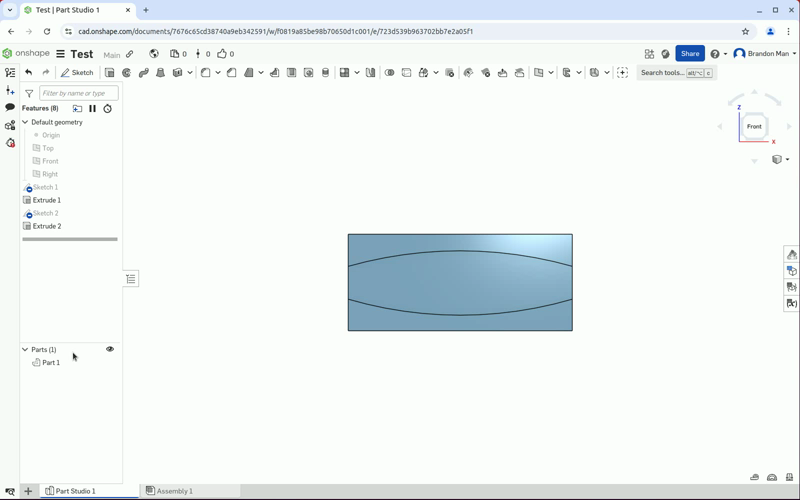
key(shift+p)
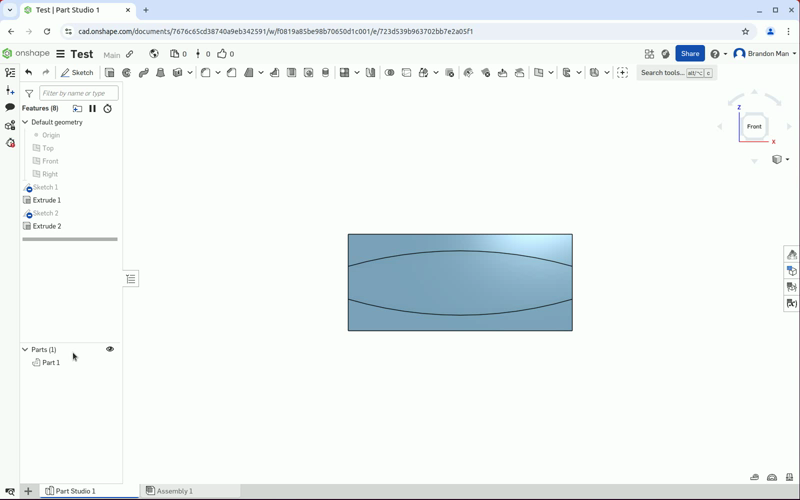
key(space)
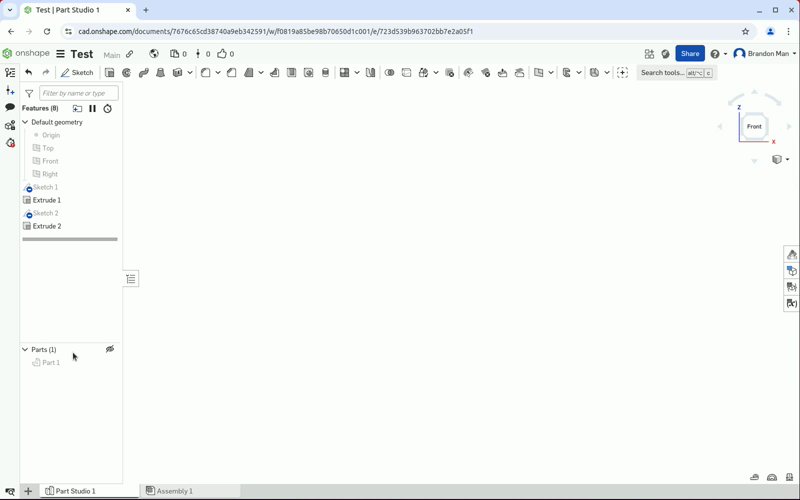
key_down(shift)
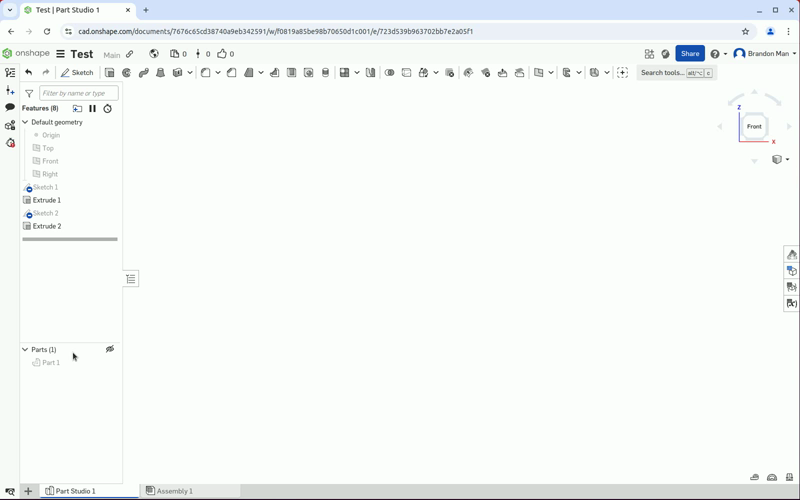
key(down)
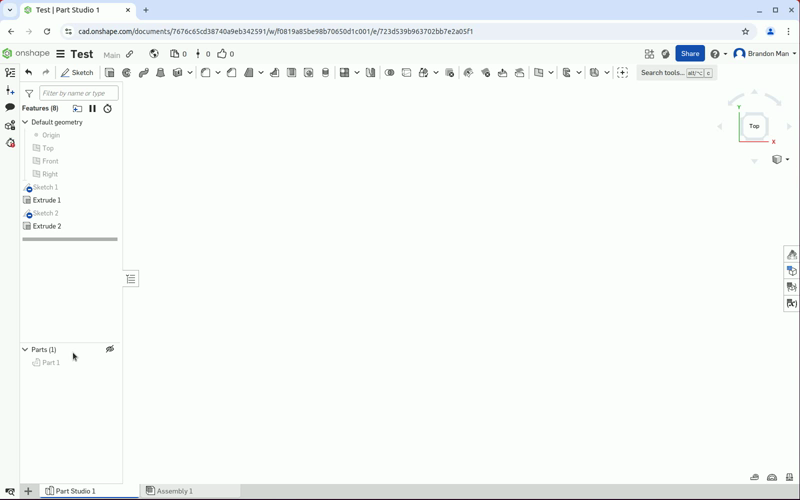
key_up(shift)
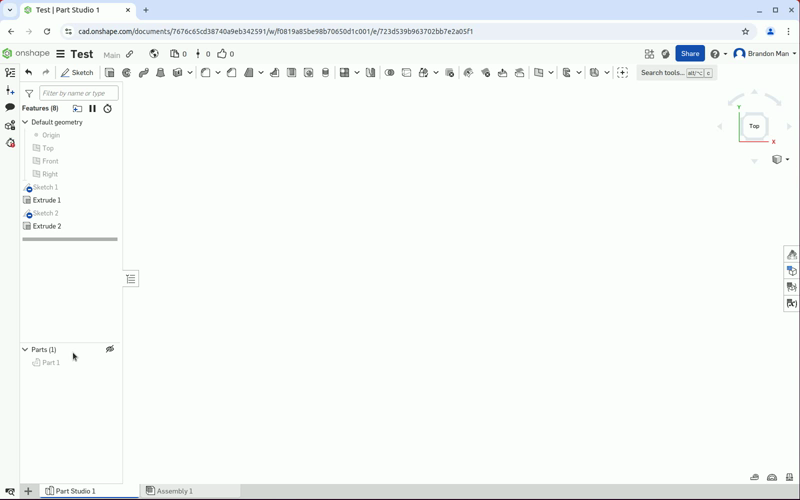
mouse_move(73, 352)
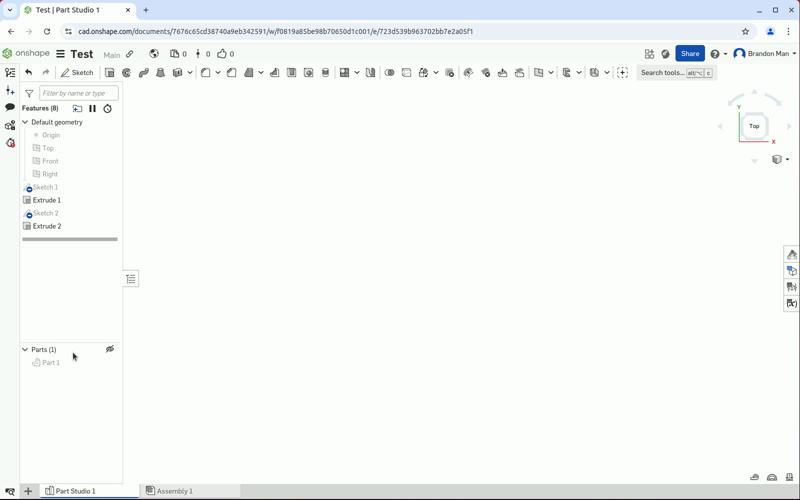
key(shift+y)
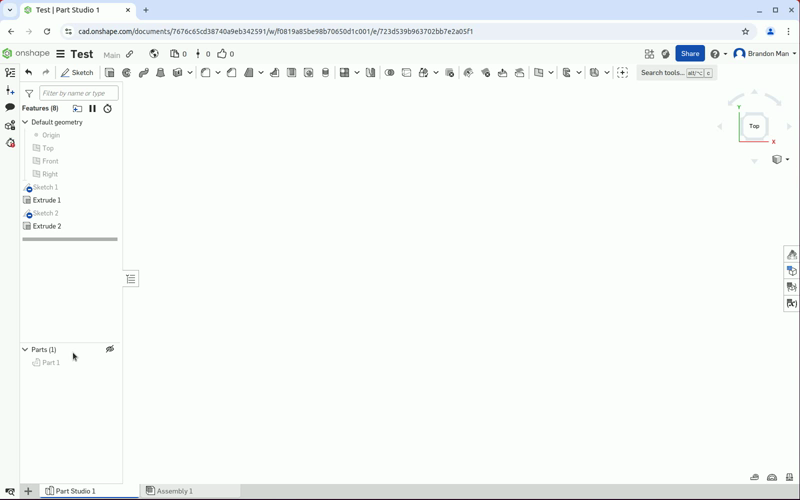
key(shift+s)
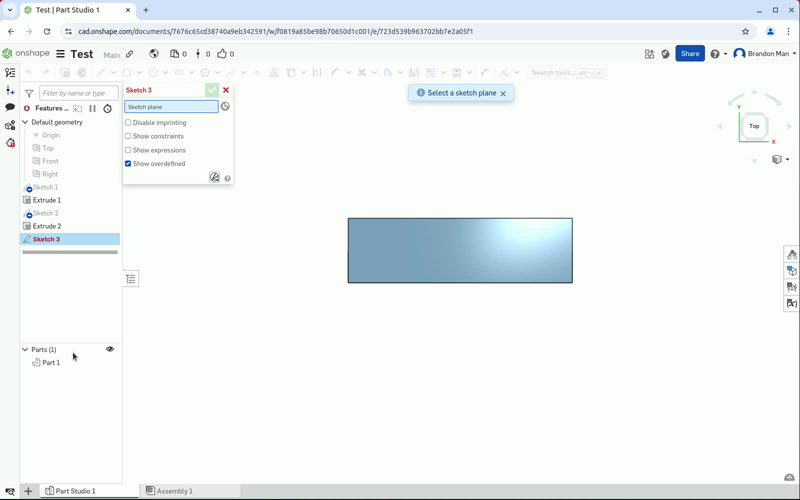
mouse_move(73, 150)
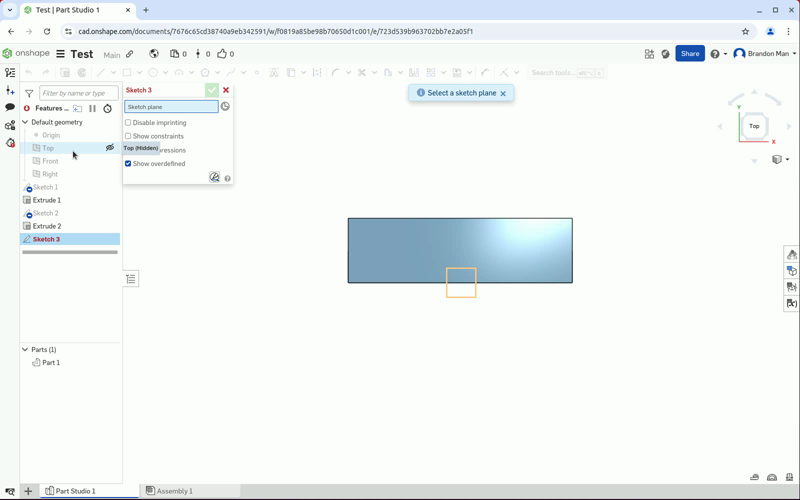
click(73, 150)
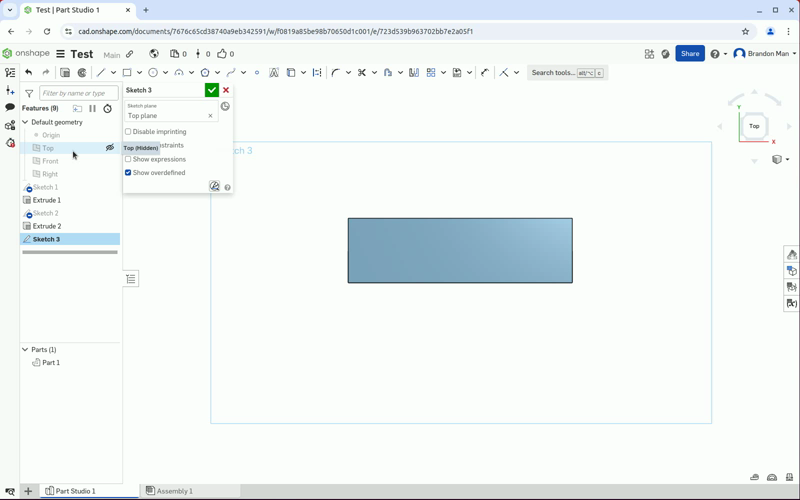
mouse_move(73, 352)
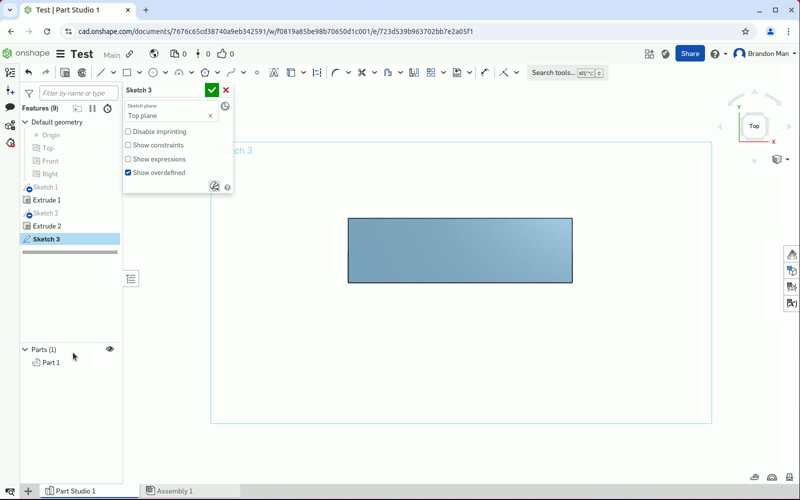
key(y)
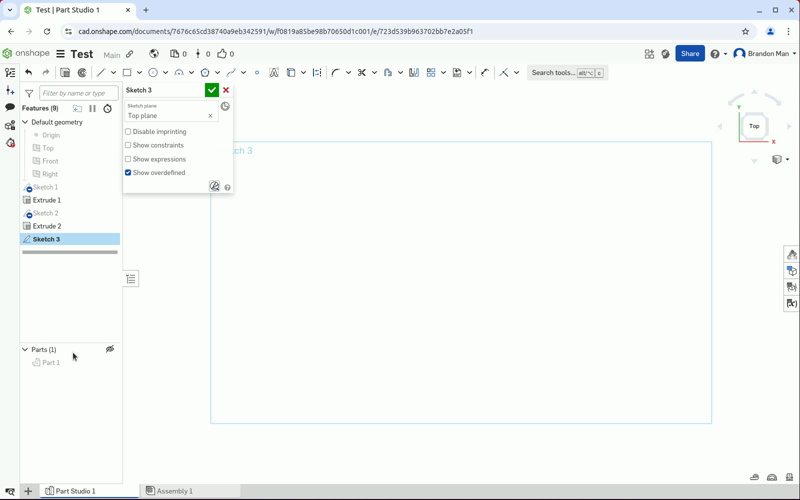
key(l)
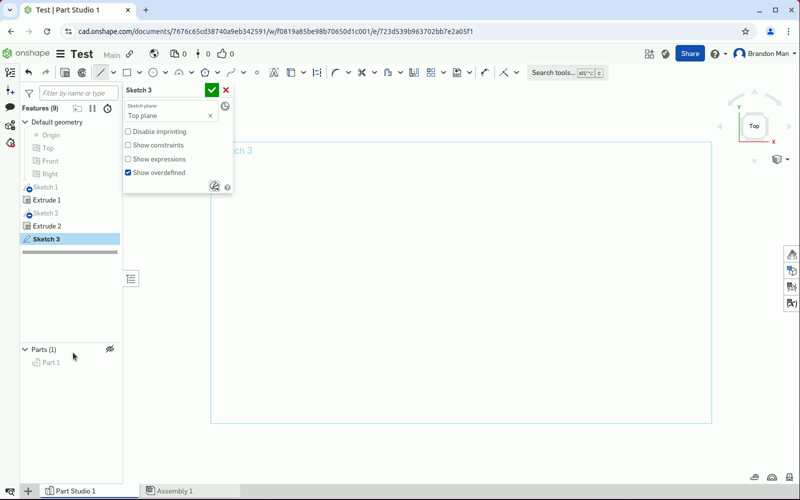
key_down(shift)
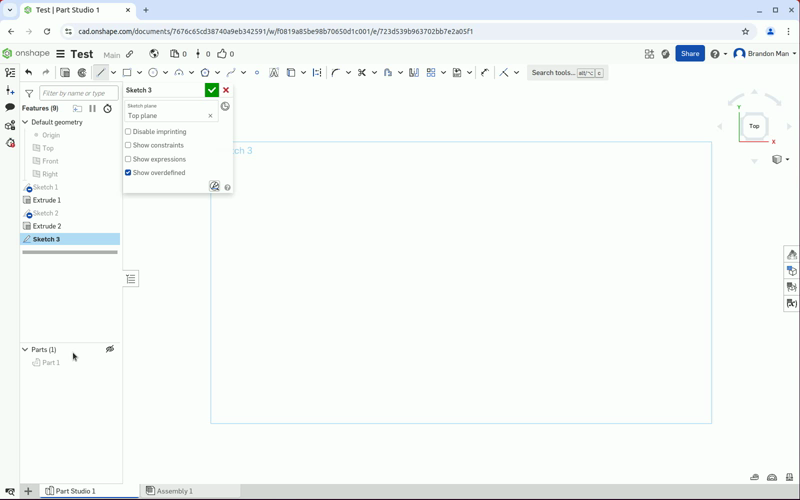
mouse_move(348, 282)
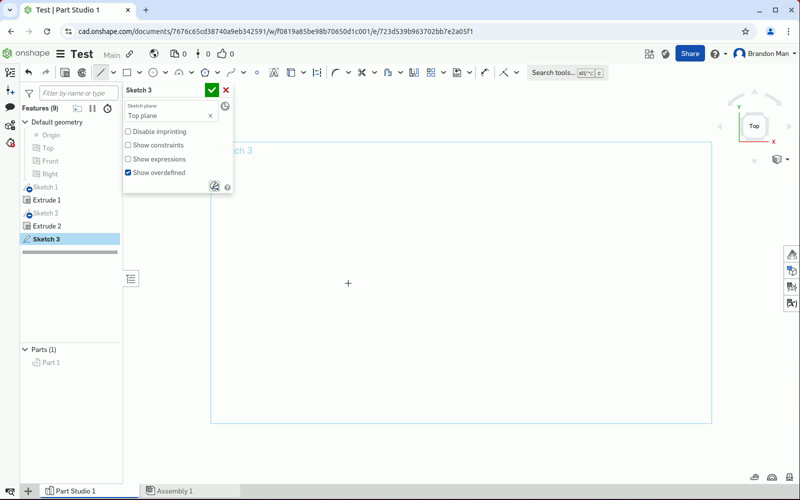
click(348, 282)
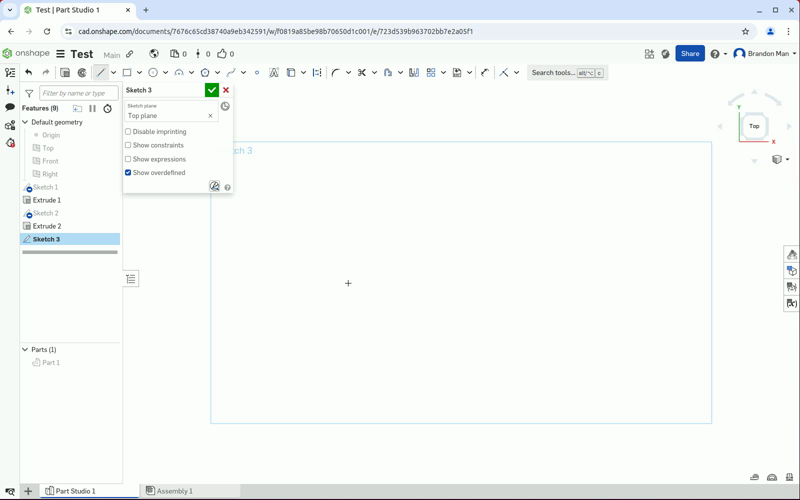
key_up(shift)
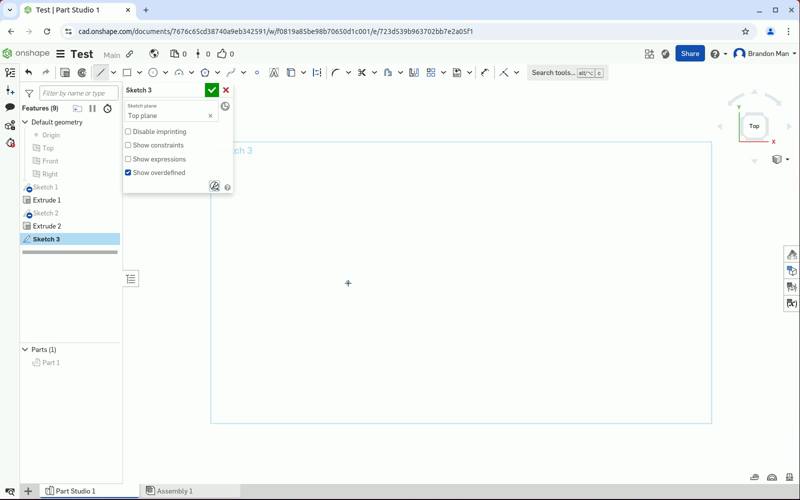
key_down(shift)
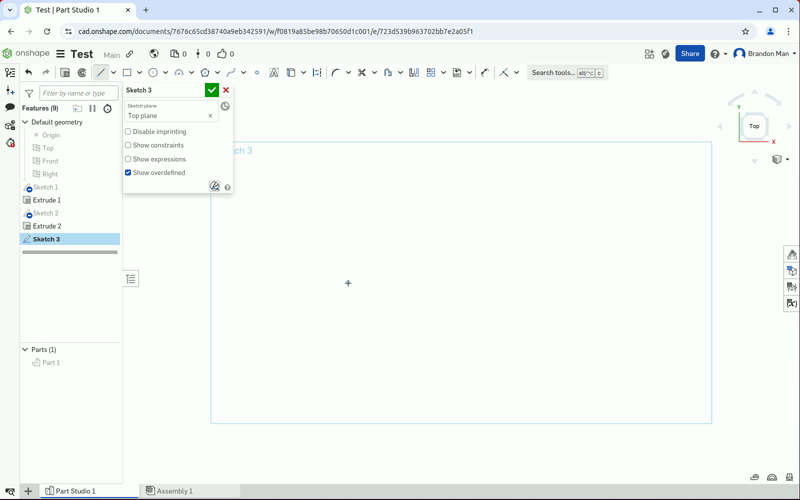
mouse_move(572, 282)
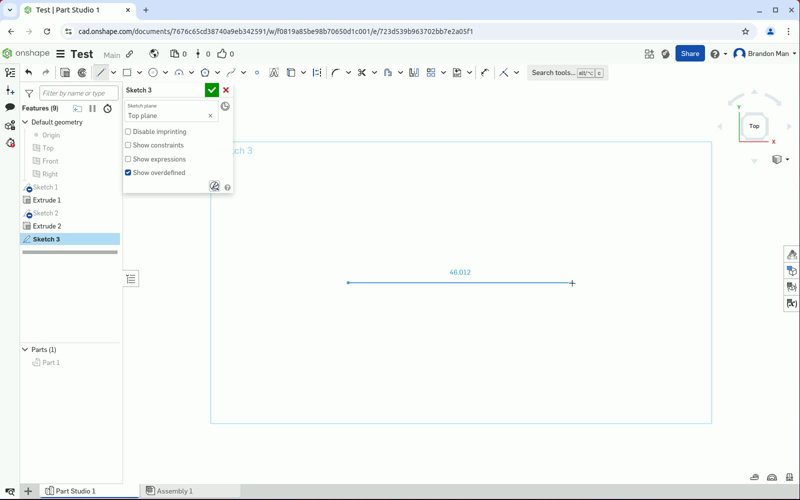
click(572, 282)
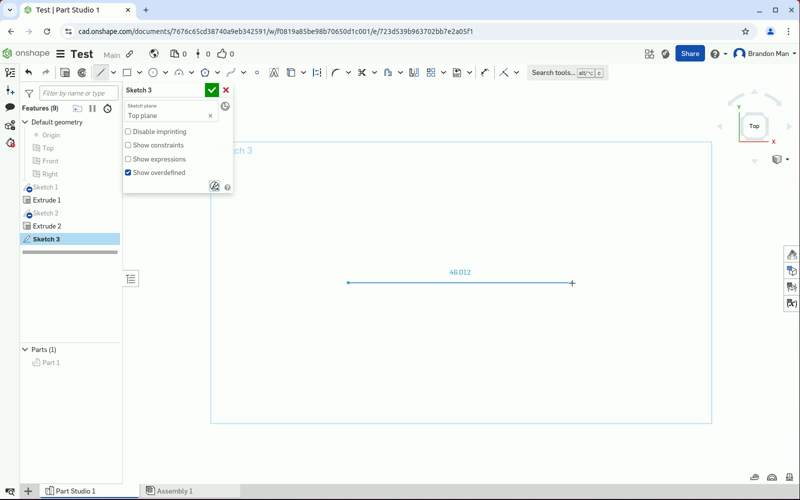
key_up(shift)
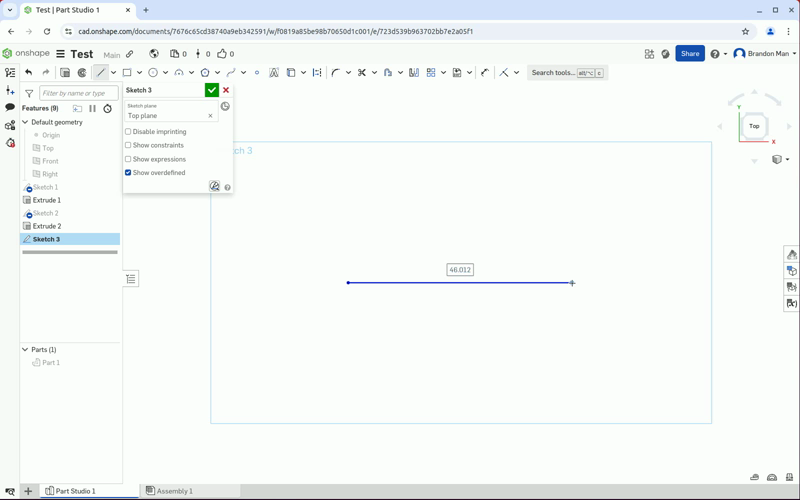
key_down(shift)
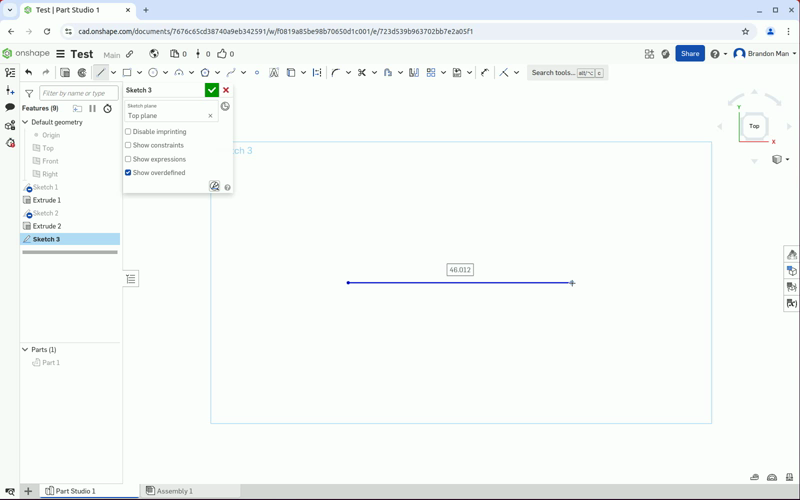
mouse_move(348, 219)
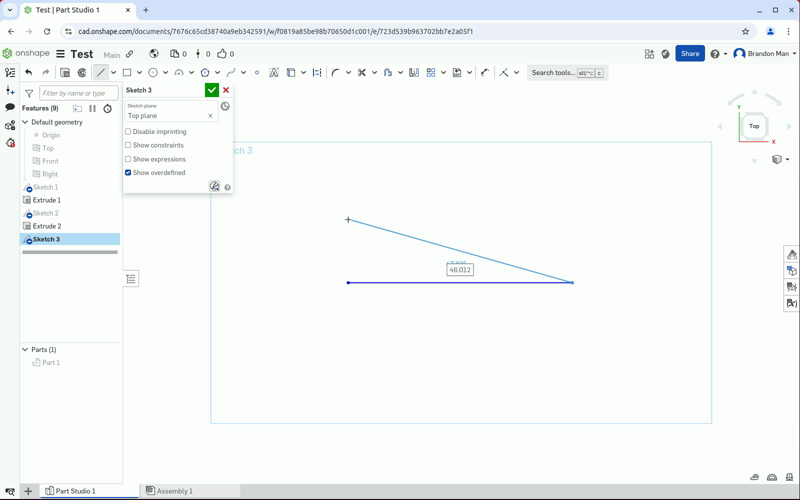
click(348, 219)
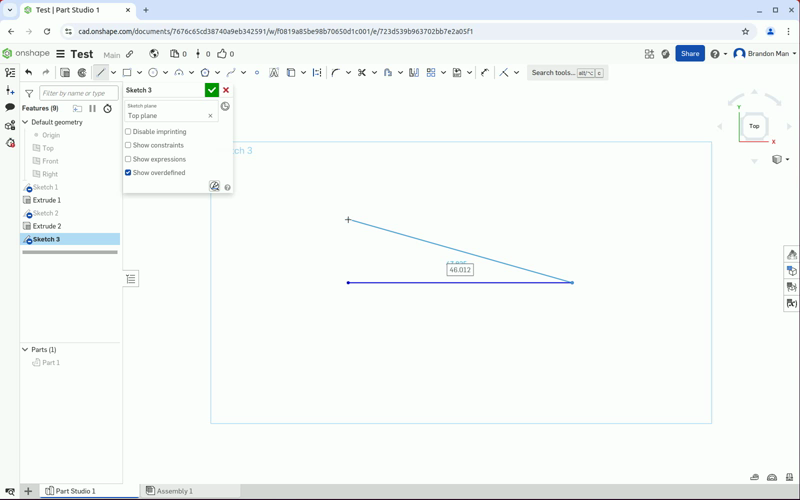
key_up(shift)
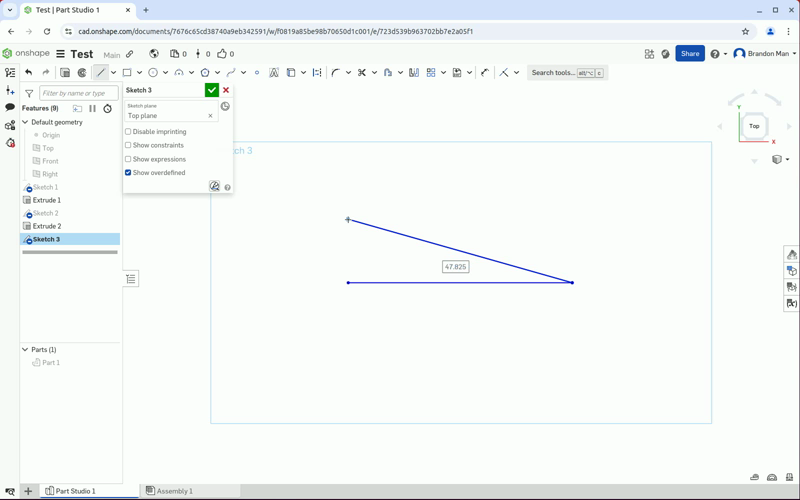
key_down(shift)
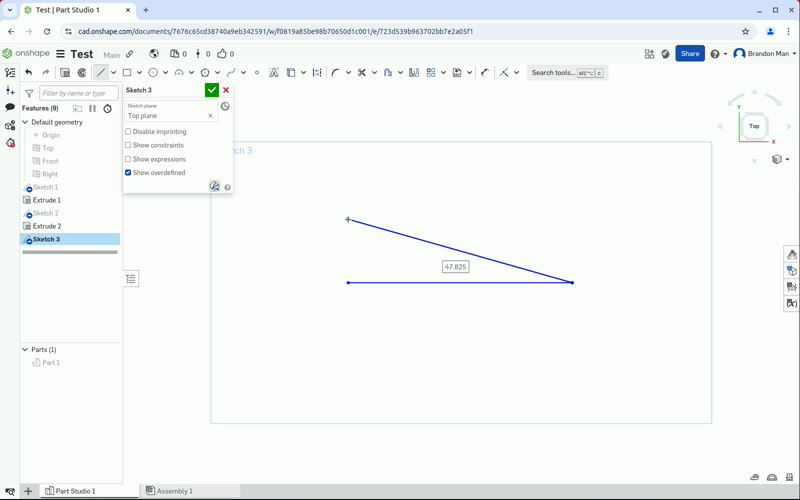
mouse_move(348, 282)
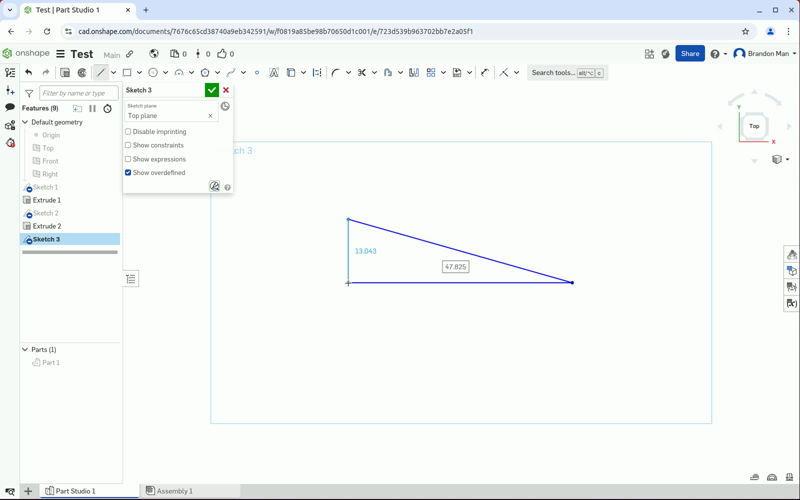
key_up(shift)
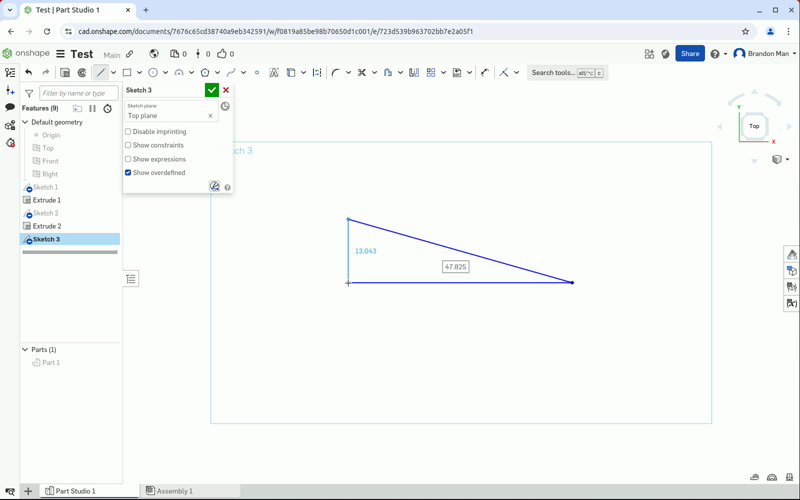
click(348, 282)
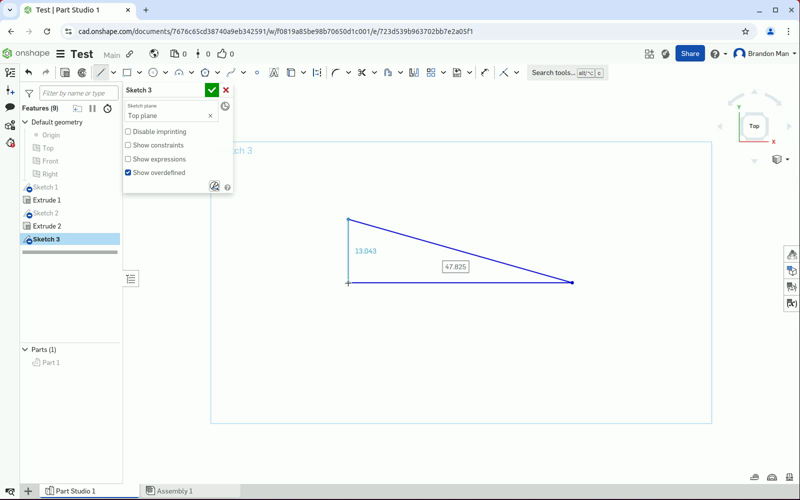
key(esc)
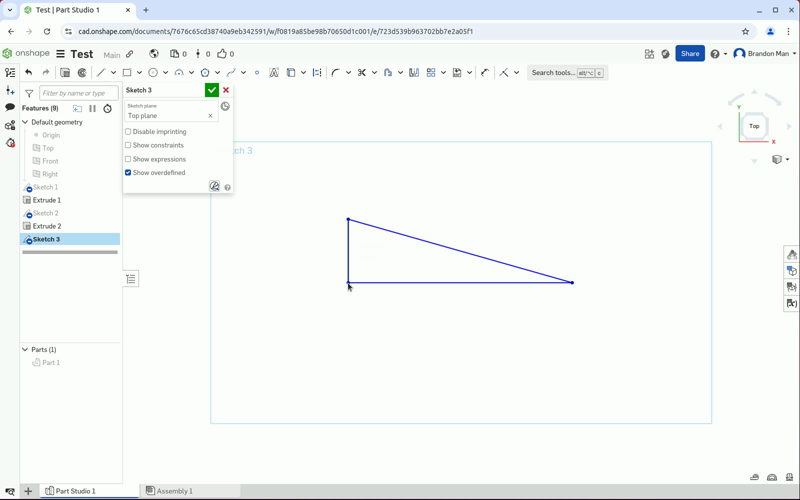
mouse_move(374, 275)
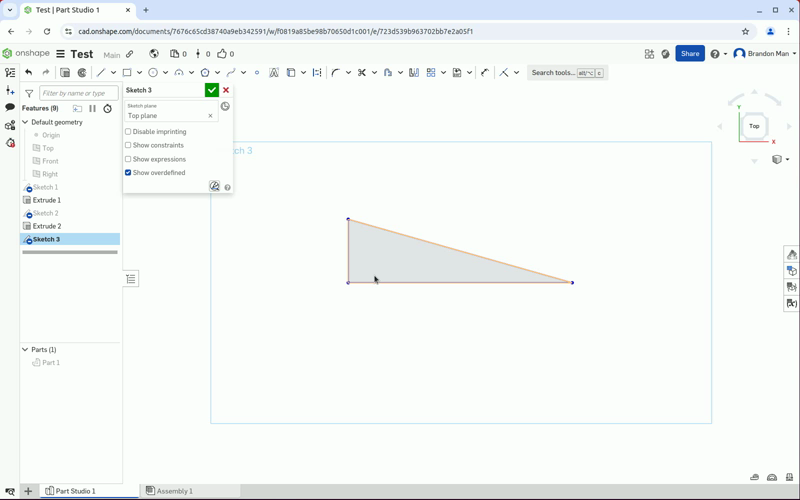
click(374, 275)
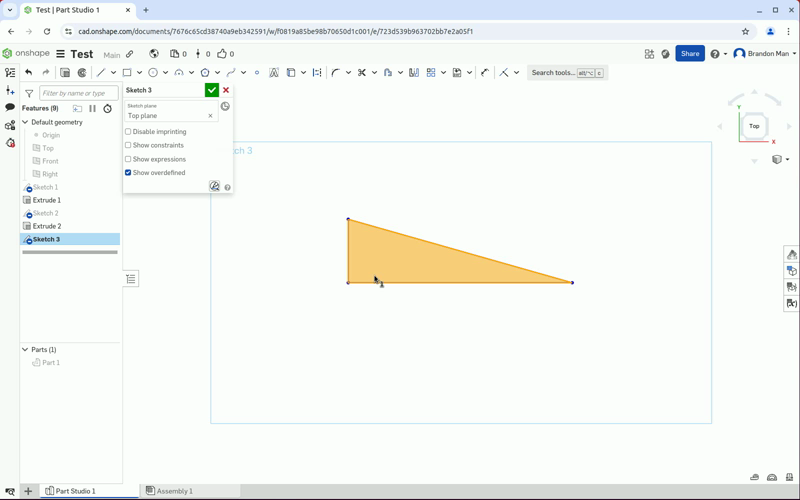
mouse_move(73, 352)
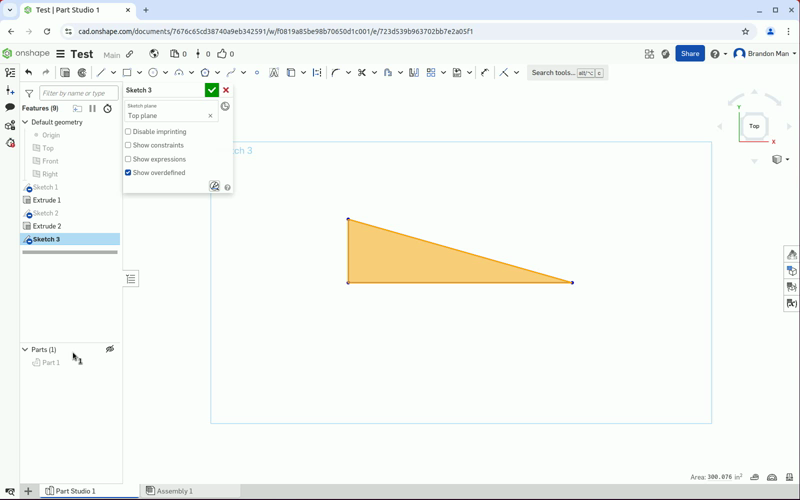
key(shift+y)
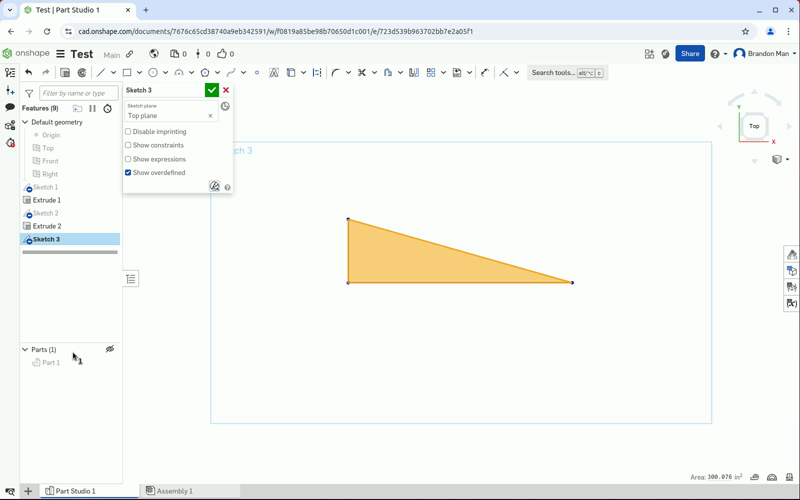
key(shift+e)
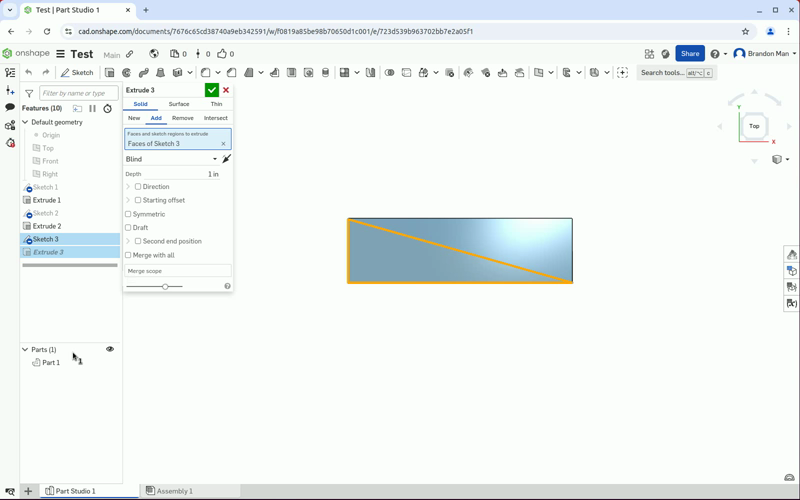
mouse_move(143, 106)
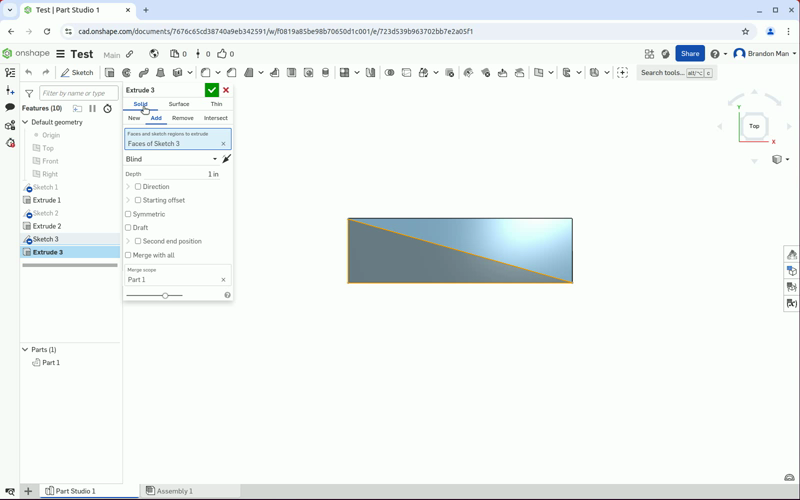
click(143, 106)
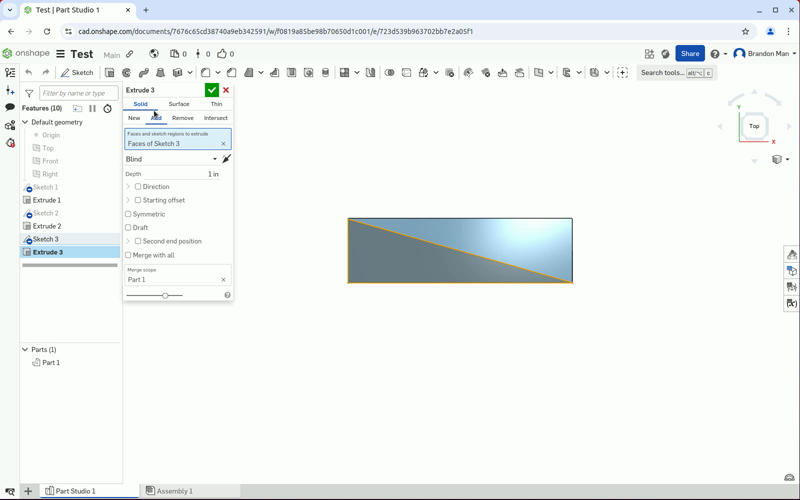
mouse_move(186, 120)
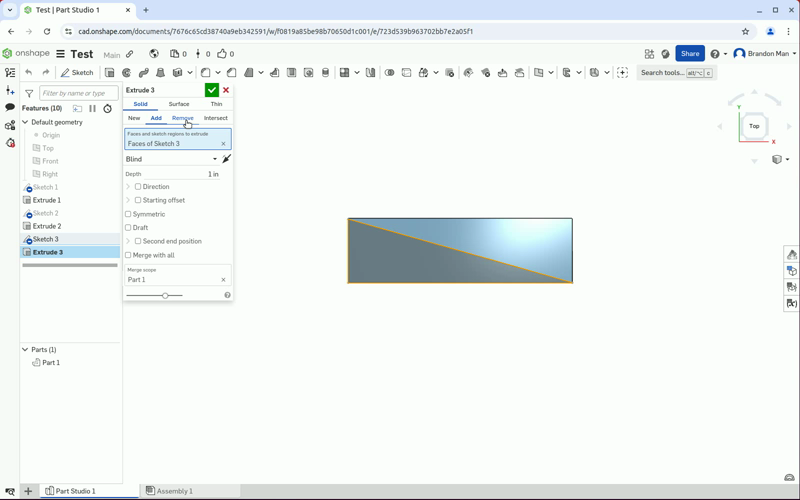
click(186, 120)
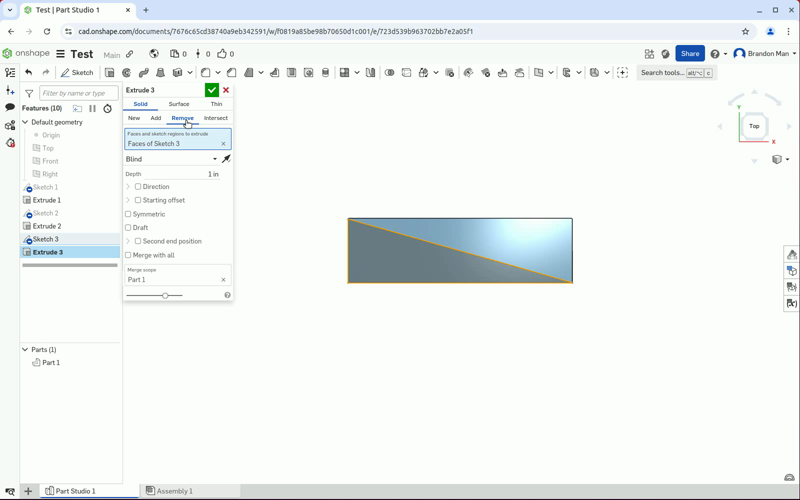
key(tab, 4)
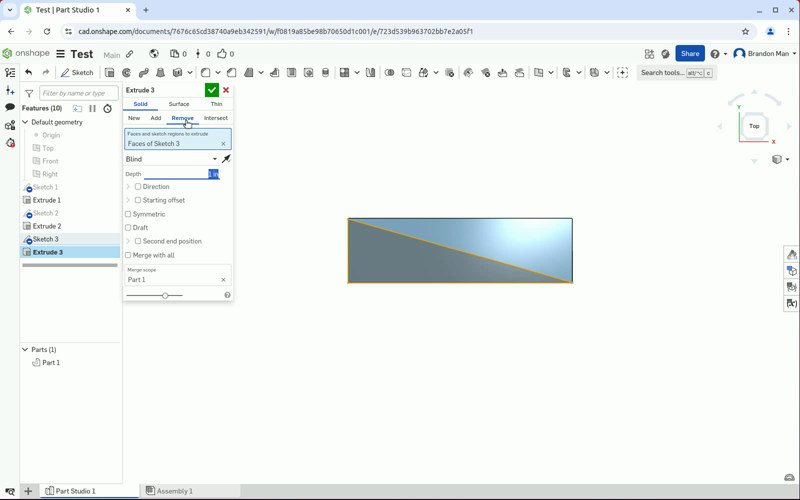
text(13.239)
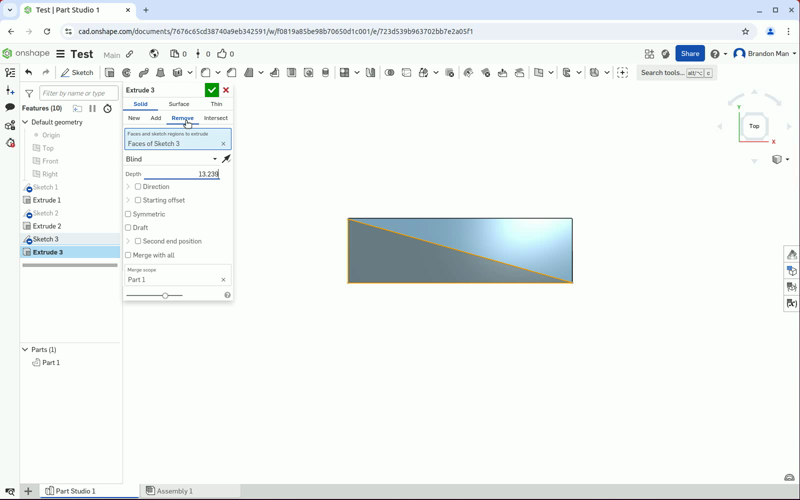
key(tab, 3)
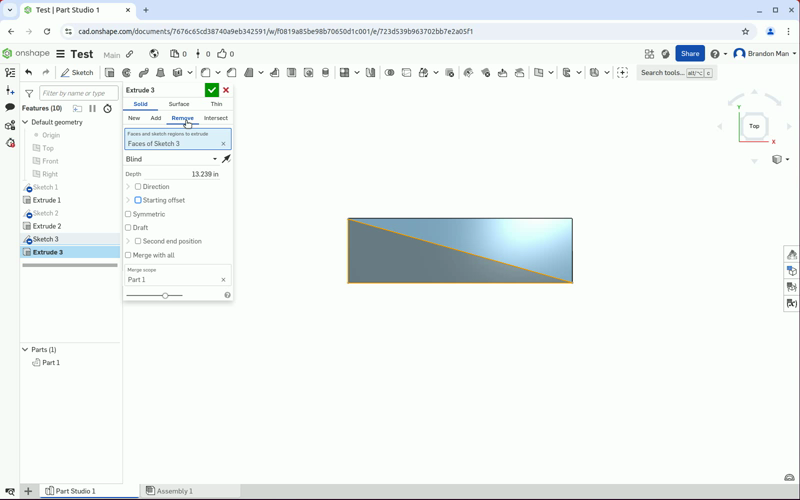
key(tab, 2)
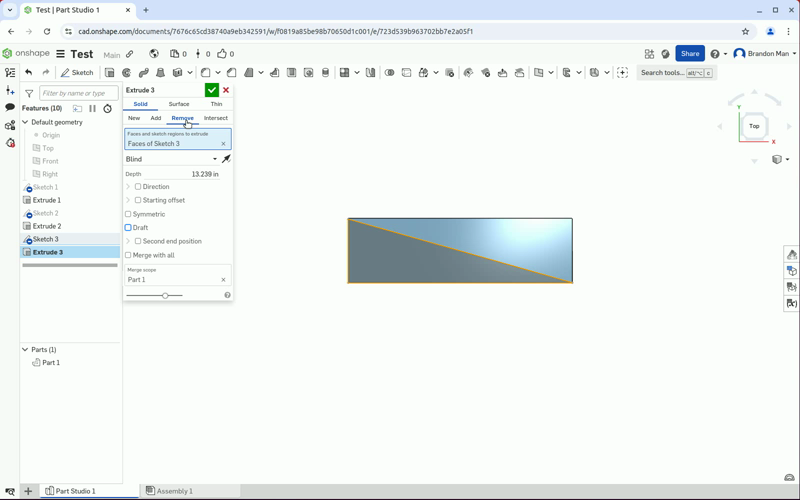
key(space)
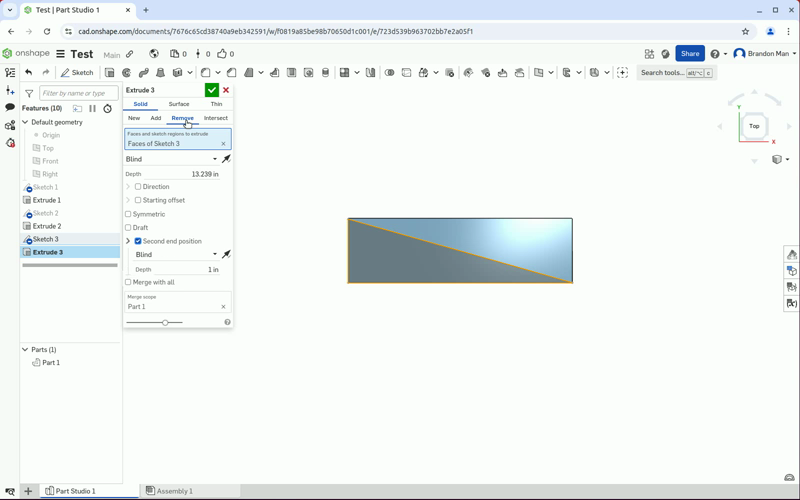
key(tab, 3)
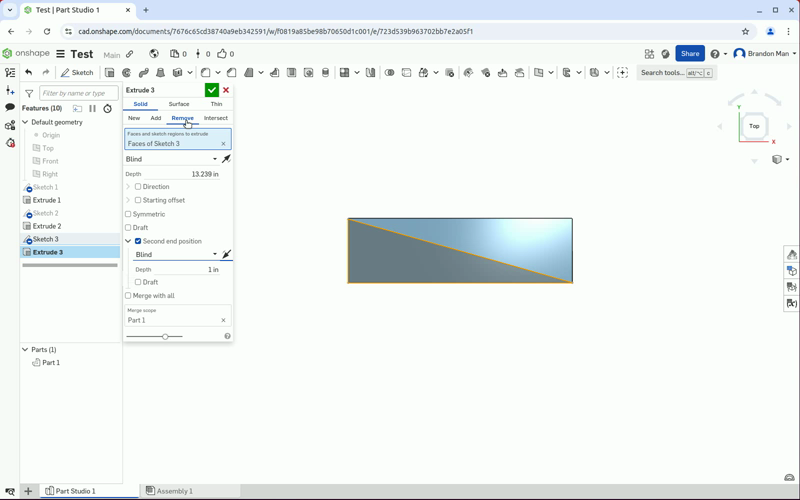
text(13.239)
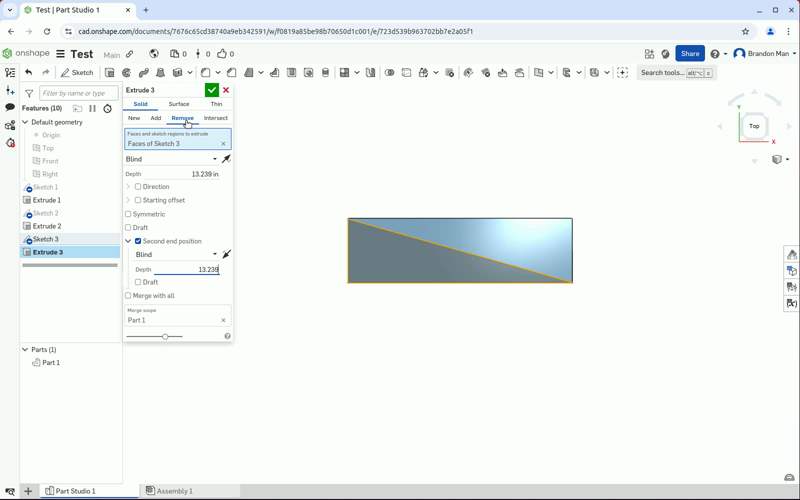
key(tab, 2)
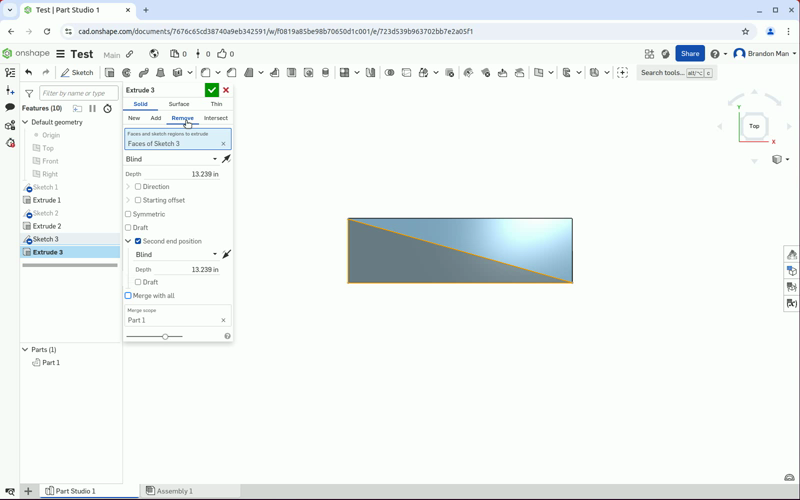
key(space)
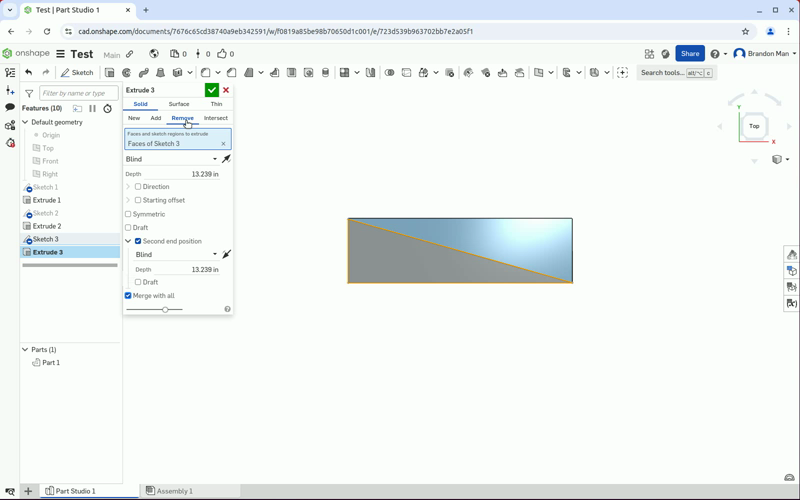
key(enter)
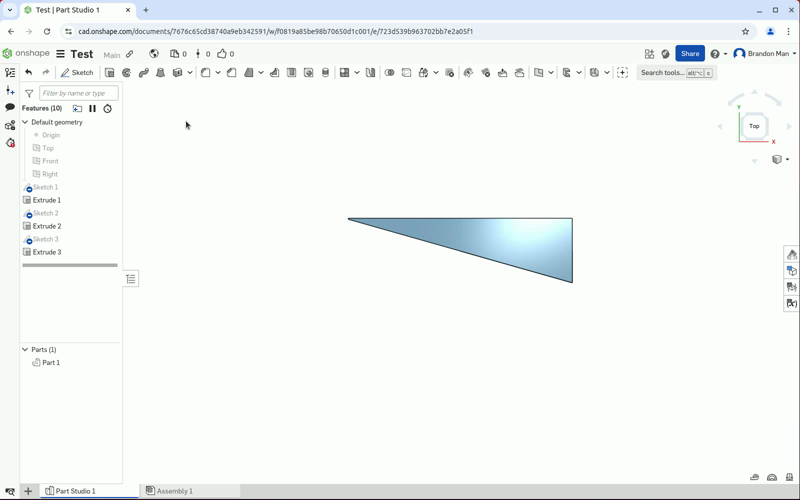
key(shift+h)
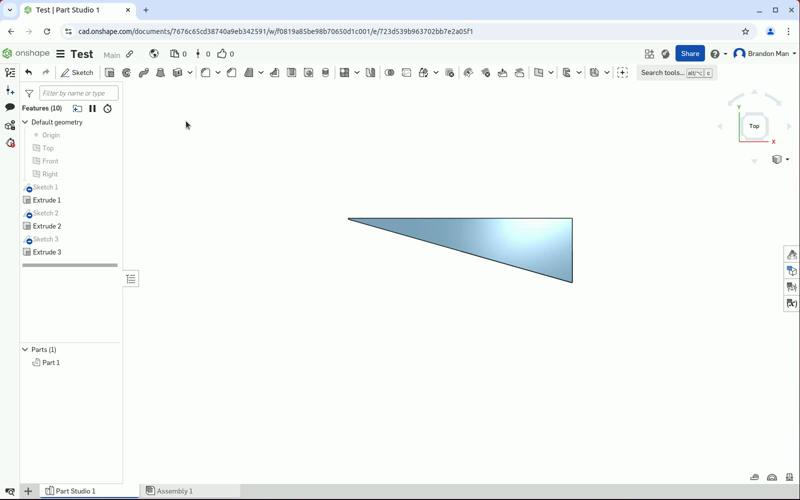
key(shift+h)
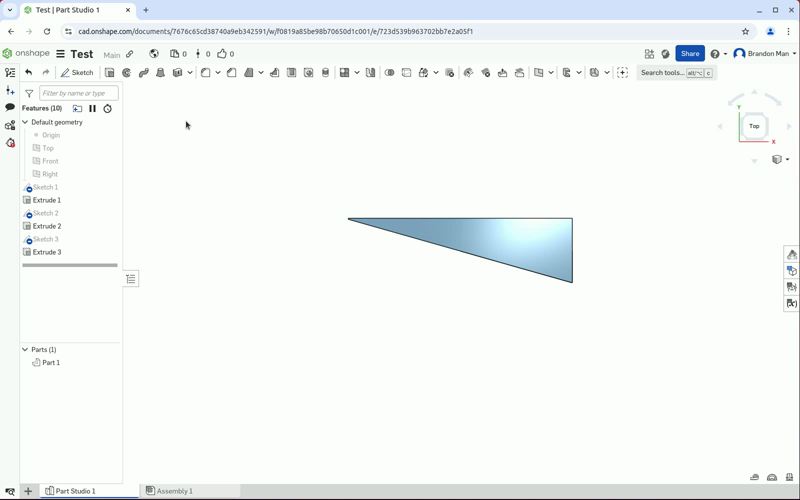
mouse_move(73, 189)
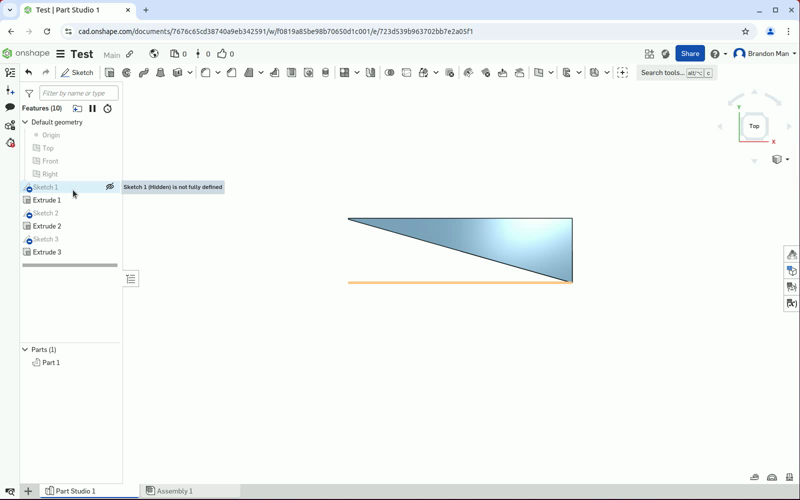
click(73, 189)
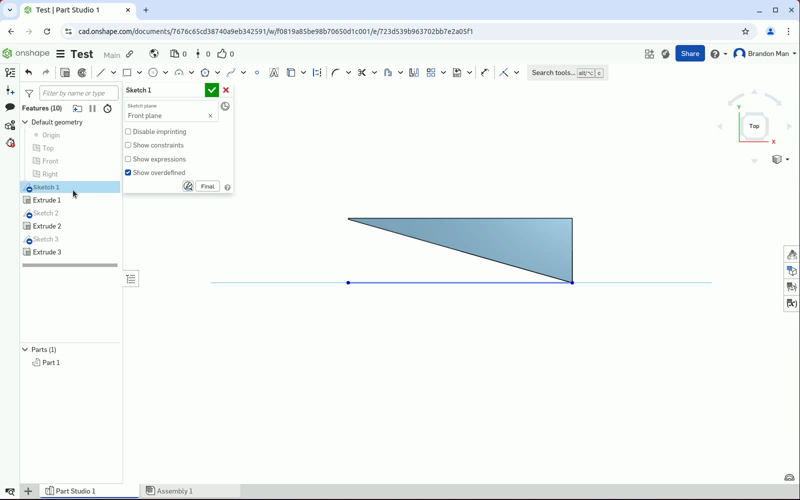
mouse_move(229, 92)
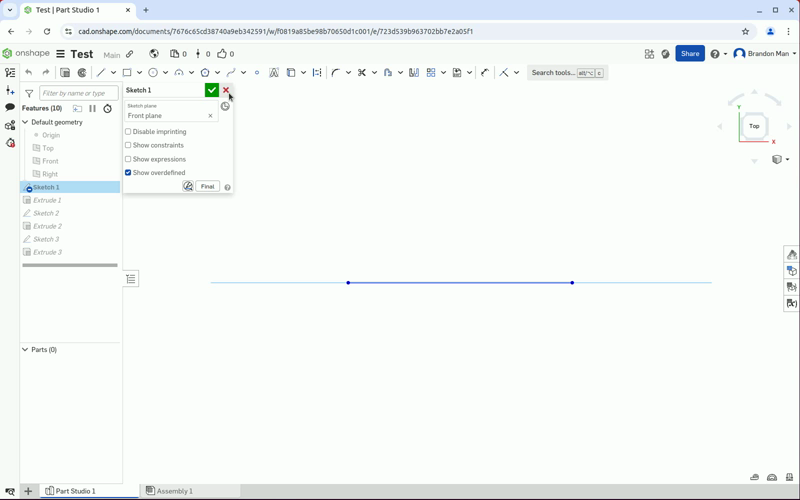
click(229, 92)
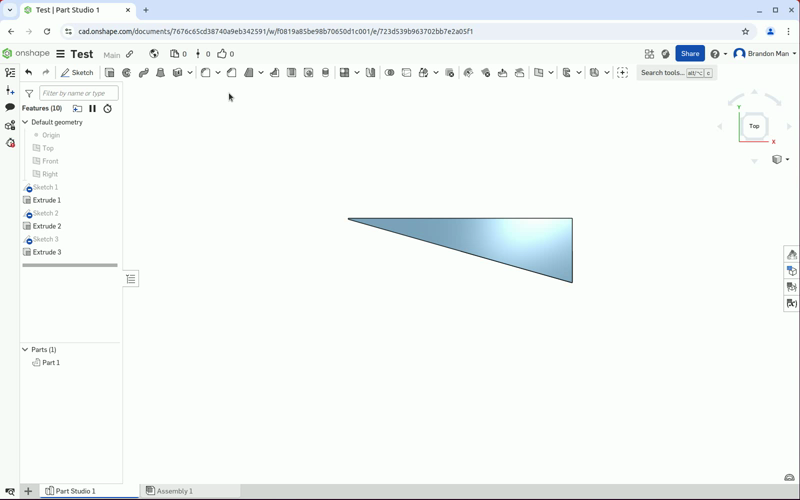
mouse_move(73, 352)
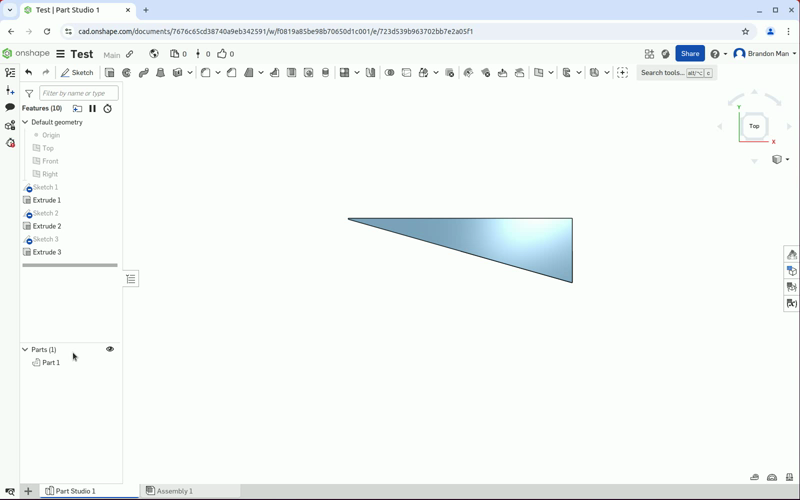
key(y)
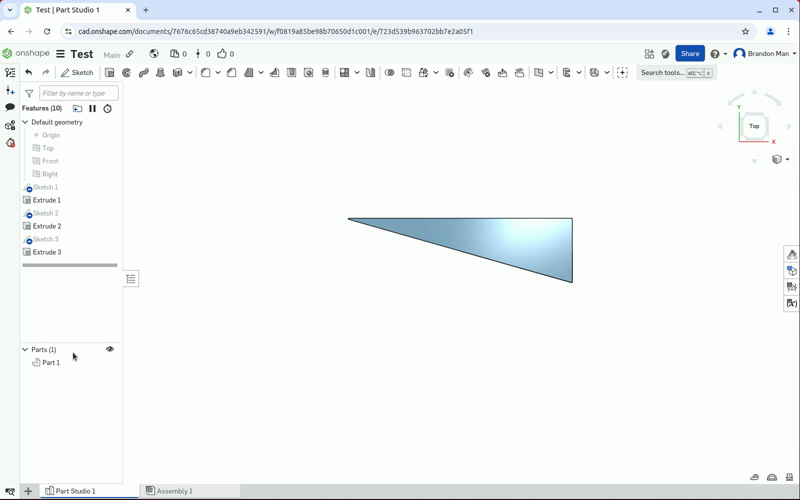
key(shift+p)
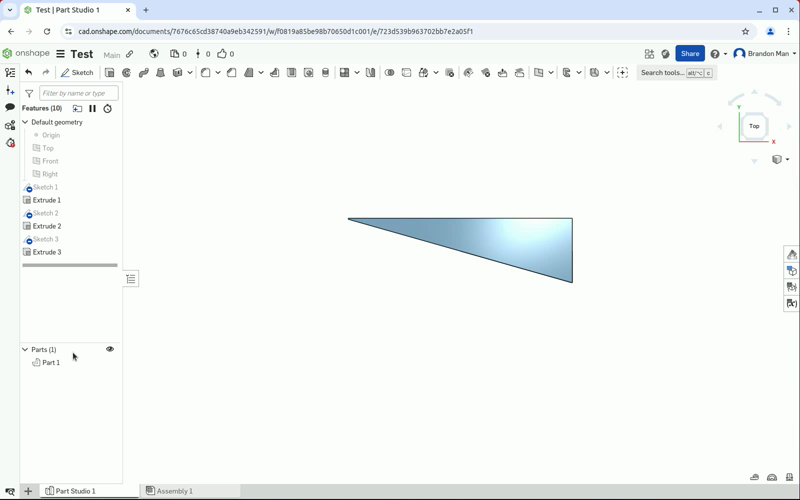
key(space)
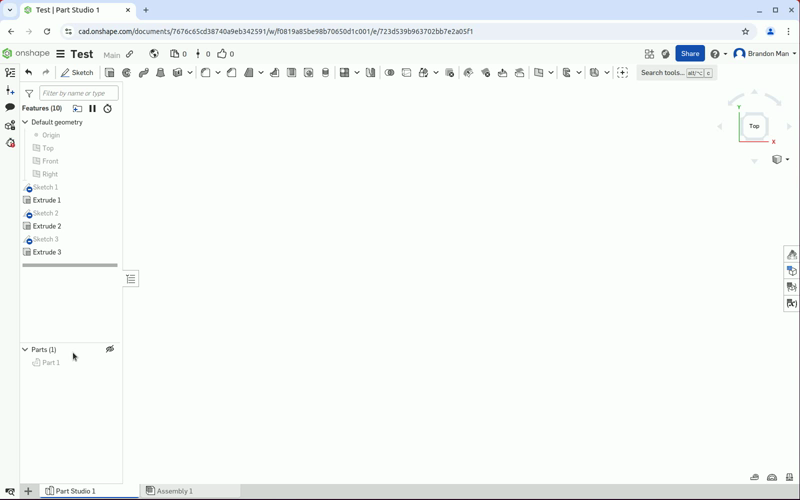
key_down(shift)
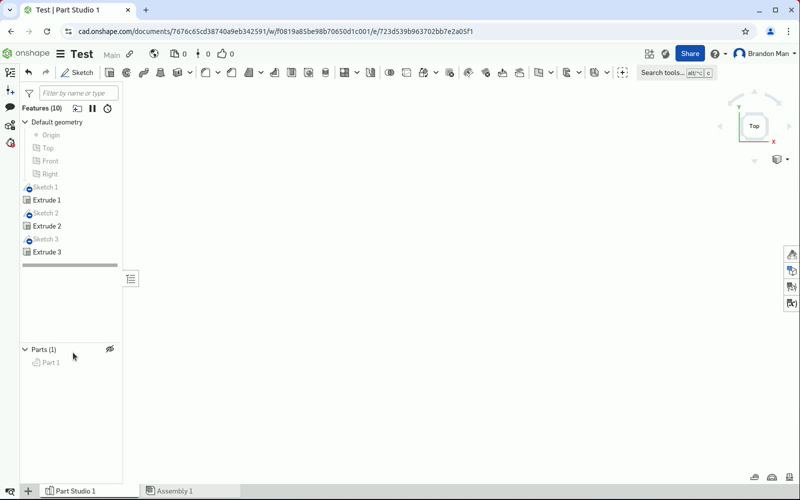
key(up)
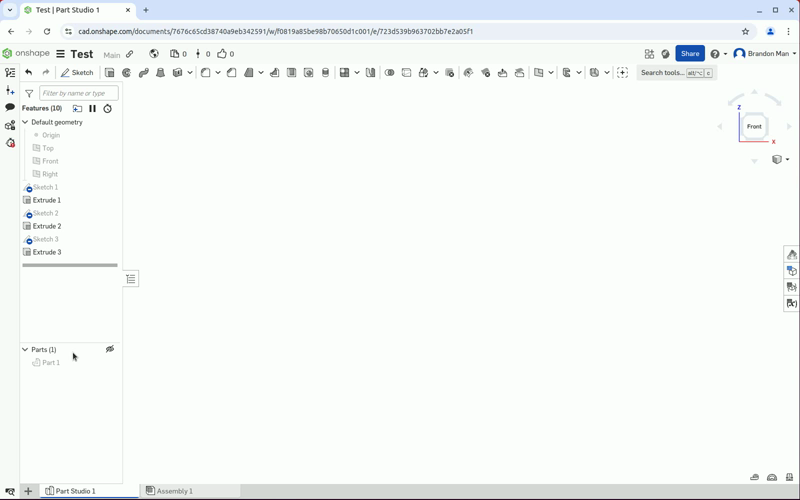
key_up(shift)
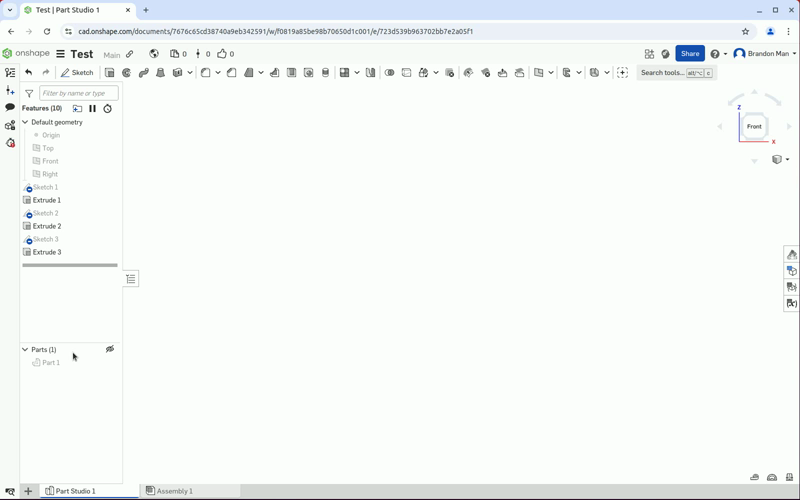
key(space)
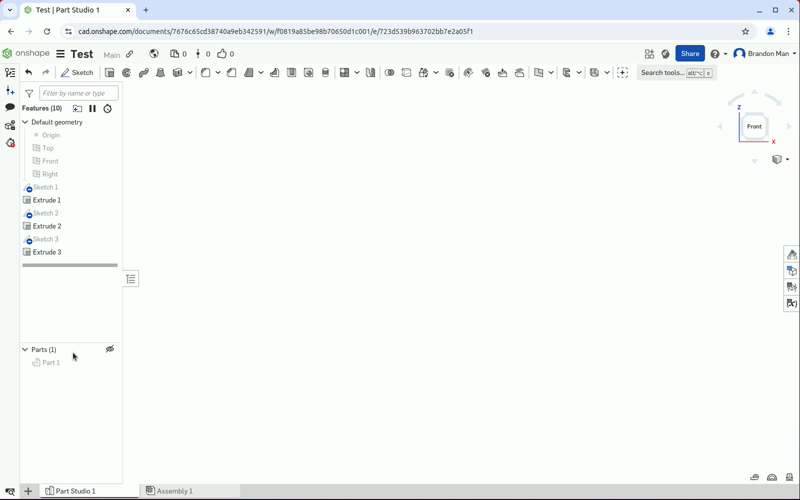
key_down(shift)
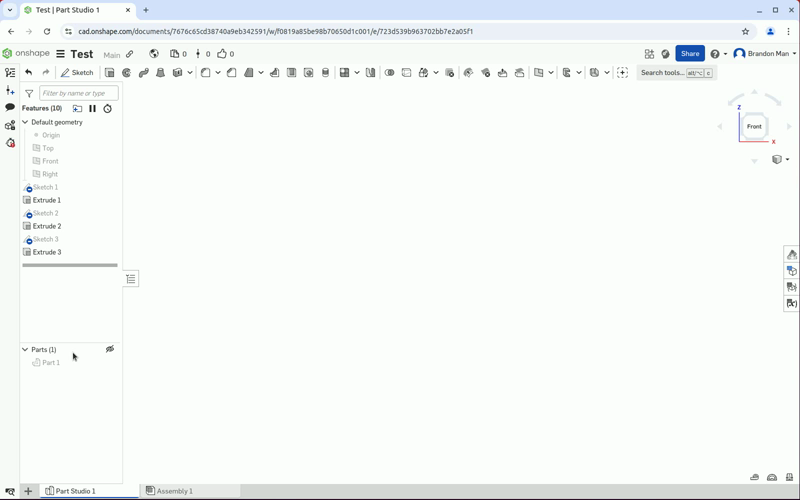
key(left)
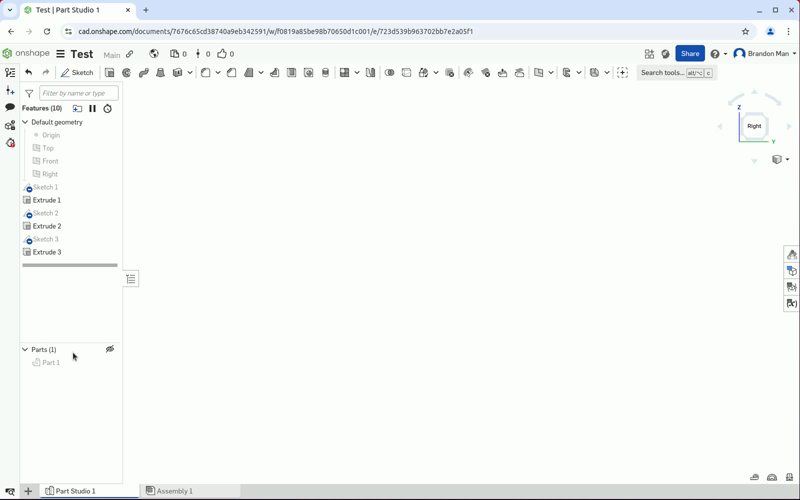
key_up(shift)
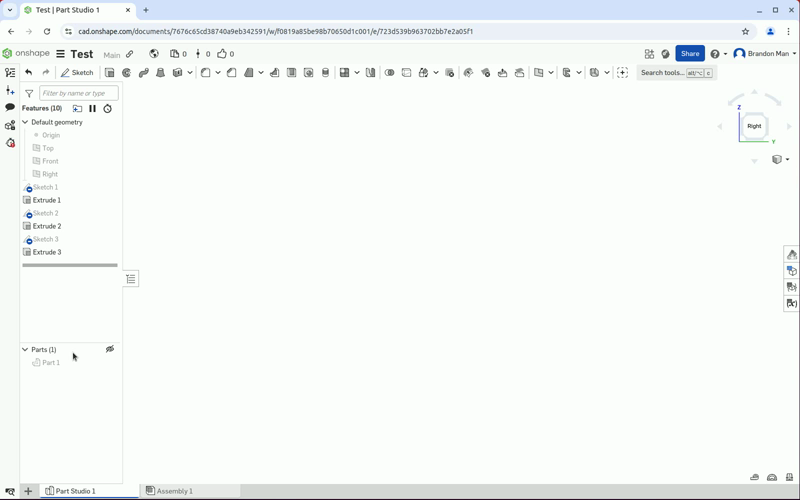
mouse_move(73, 352)
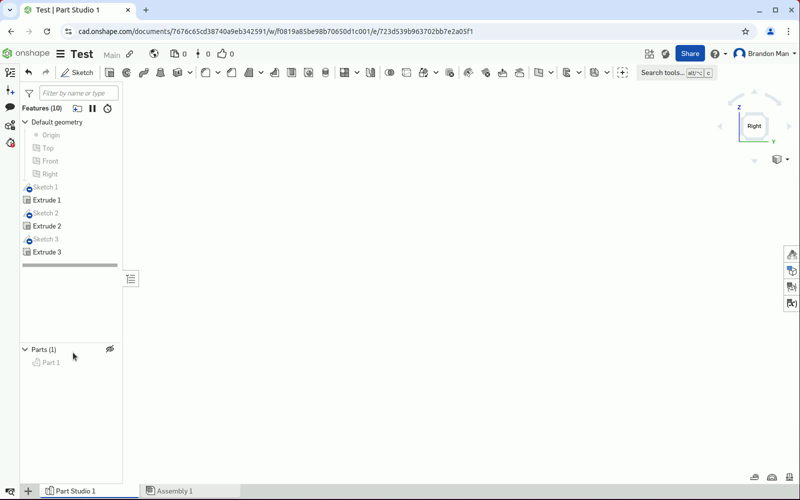
key(shift+y)
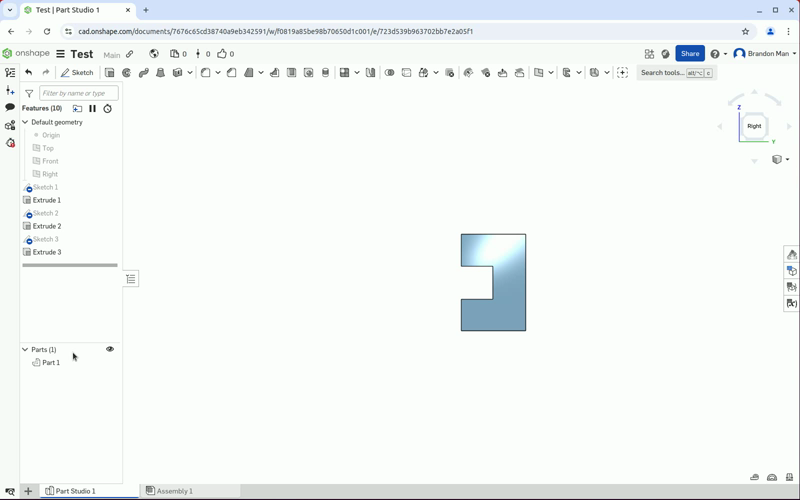
mouse_move(541, 75)
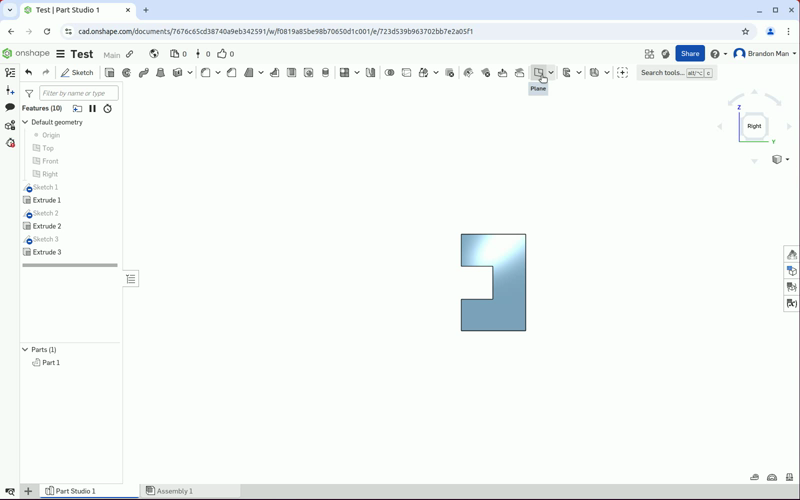
click(541, 75)
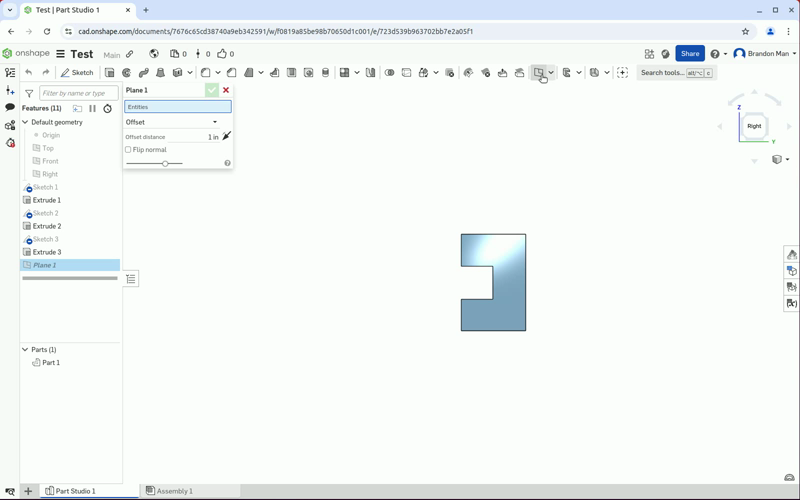
mouse_move(73, 176)
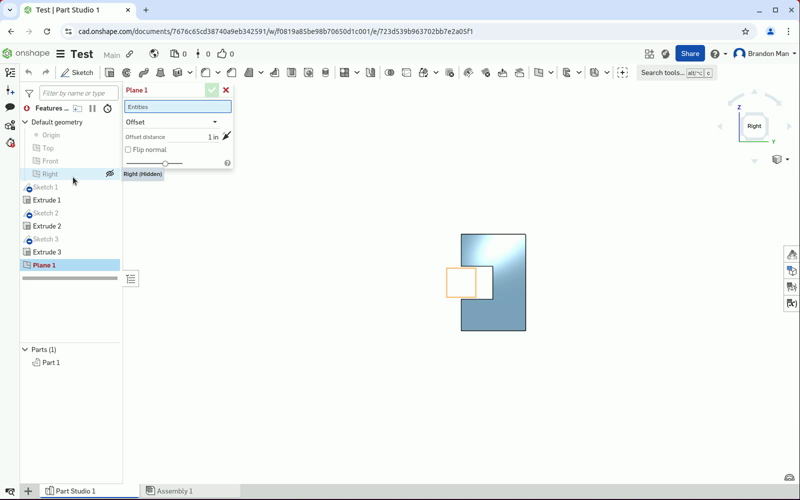
click(73, 176)
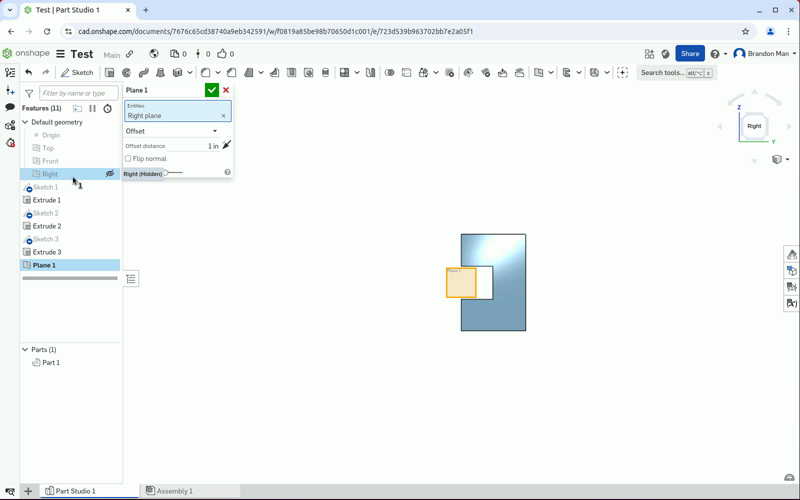
key(tab, 2)
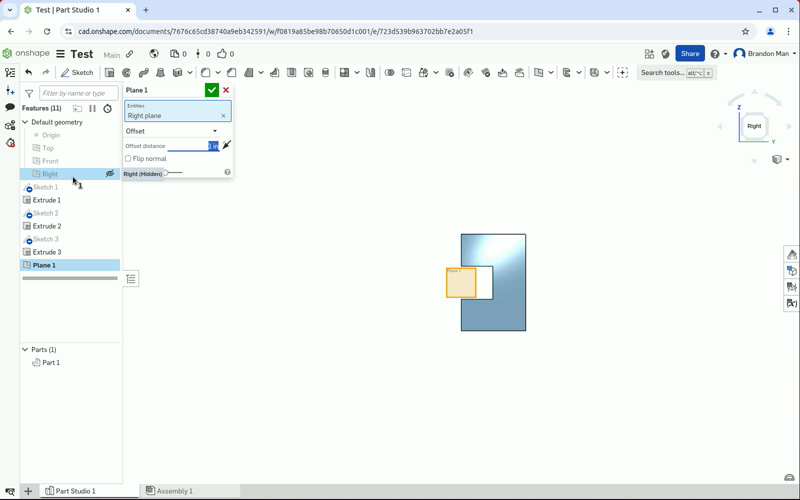
text(23.108)
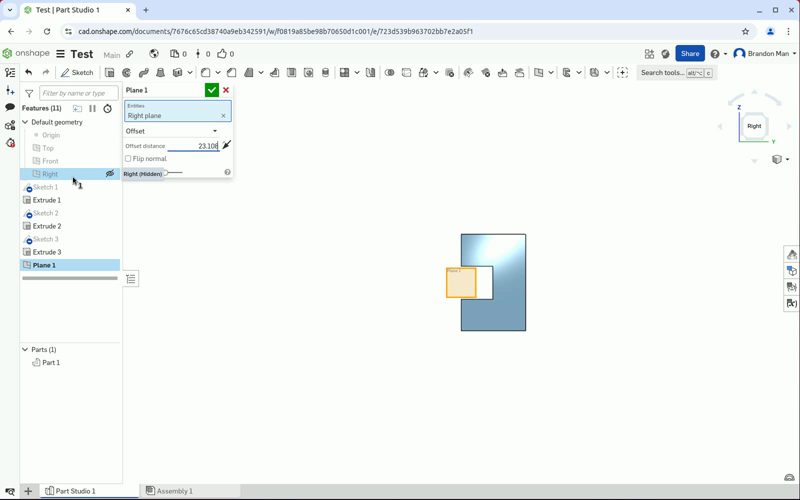
key(enter, 2)
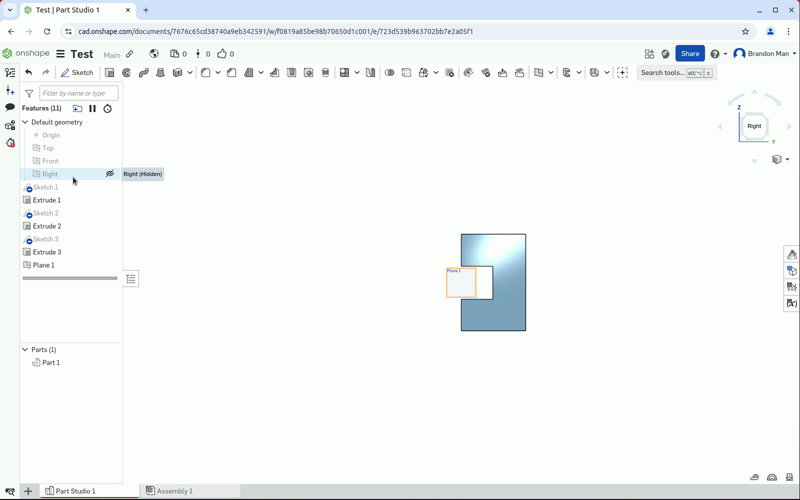
key(shift+s)
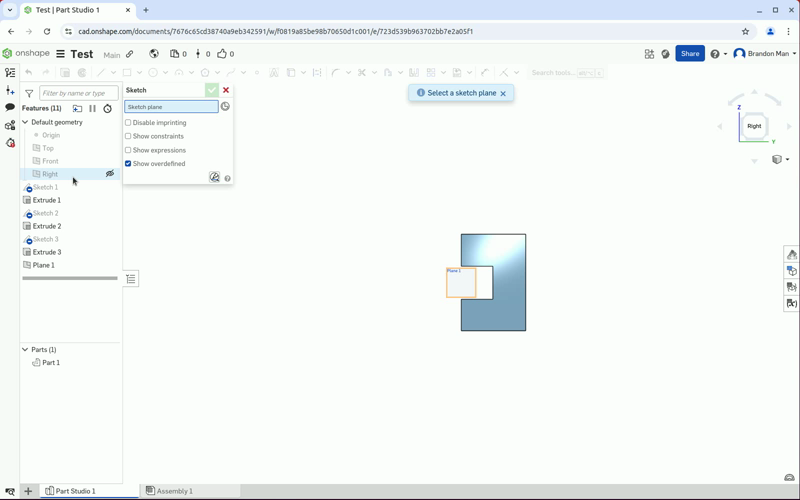
mouse_move(73, 267)
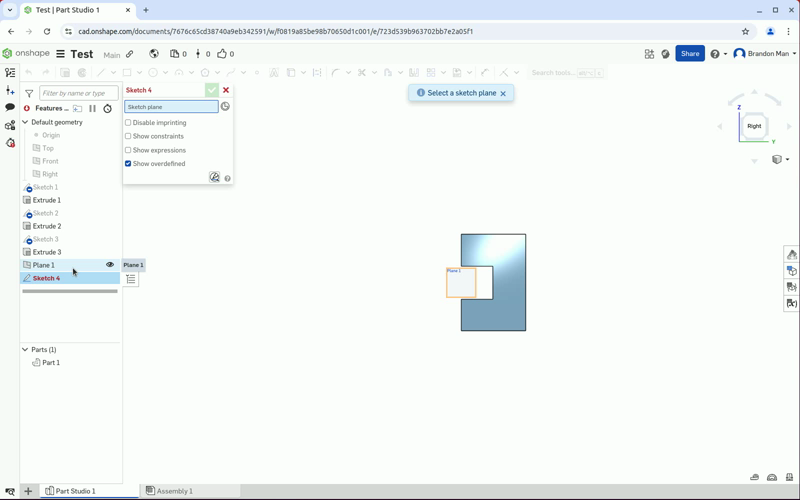
click(73, 267)
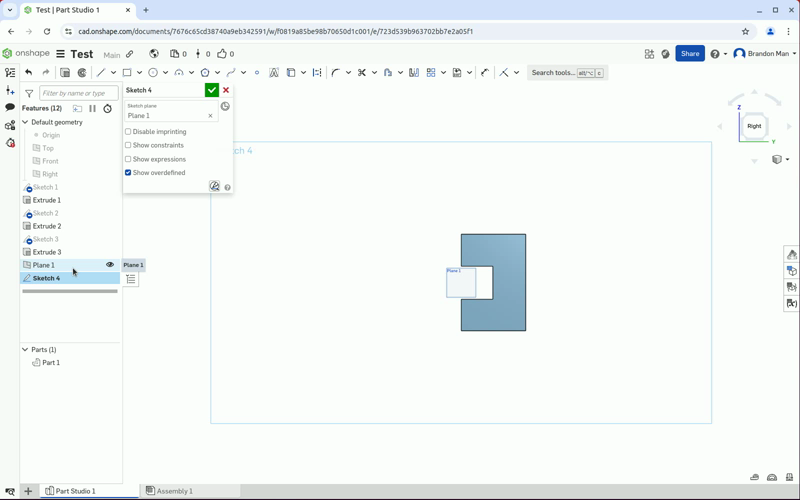
mouse_move(73, 352)
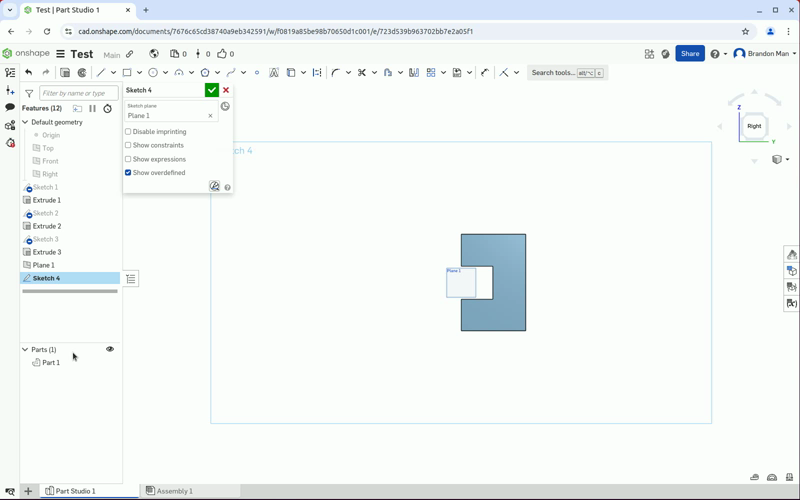
key(y)
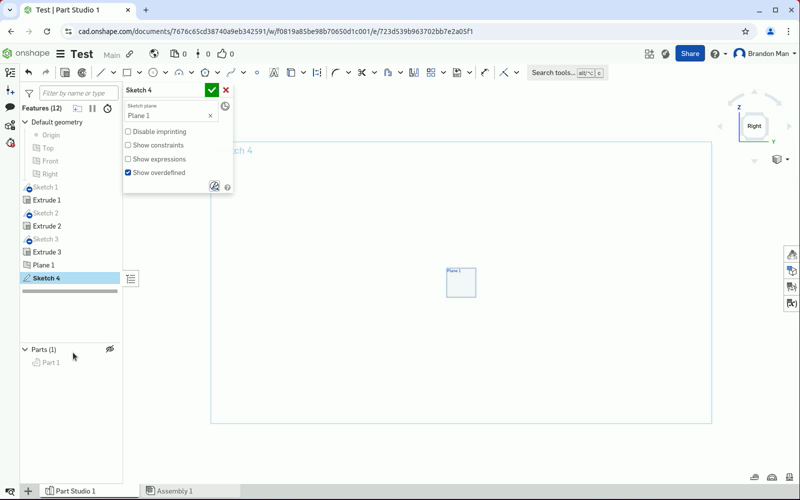
key(l)
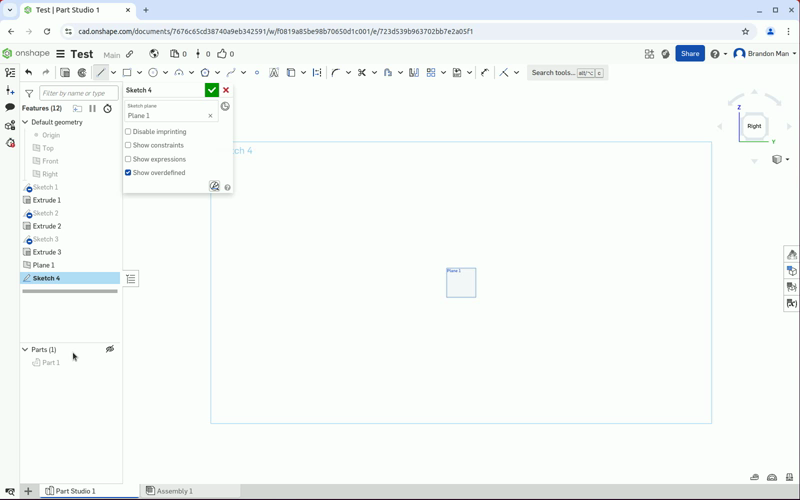
key_down(shift)
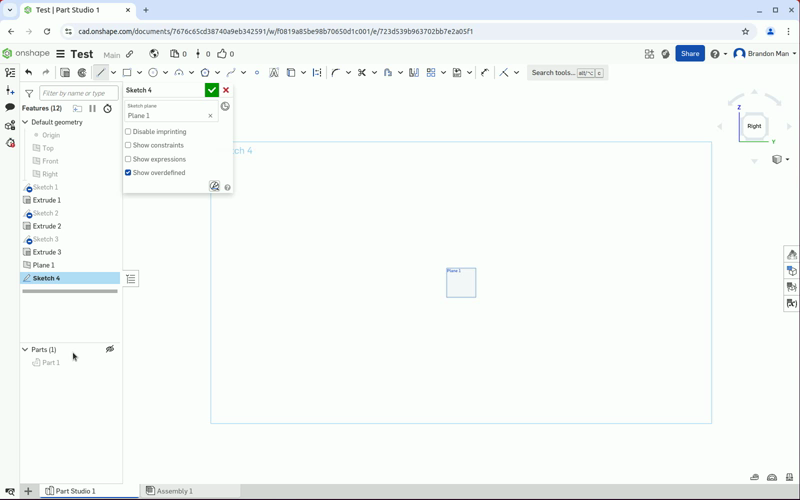
mouse_move(460, 266)
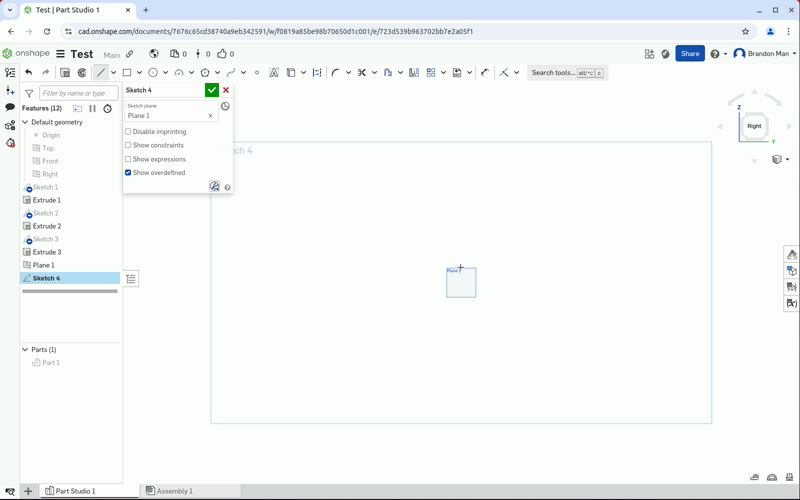
click(460, 266)
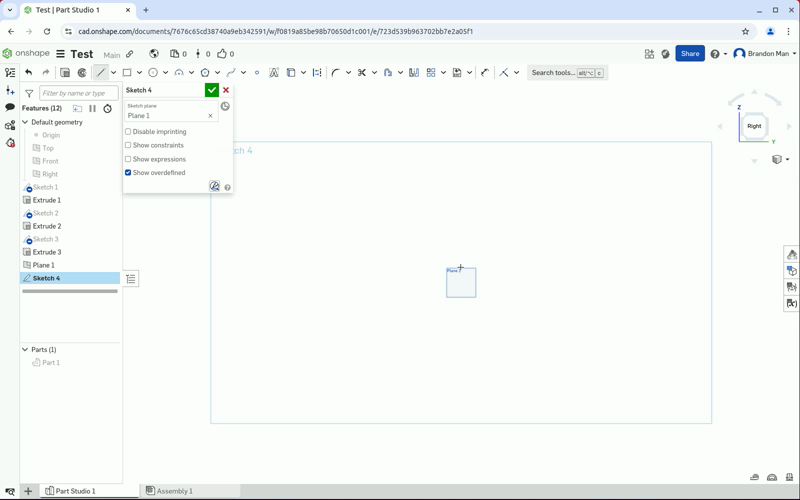
key_up(shift)
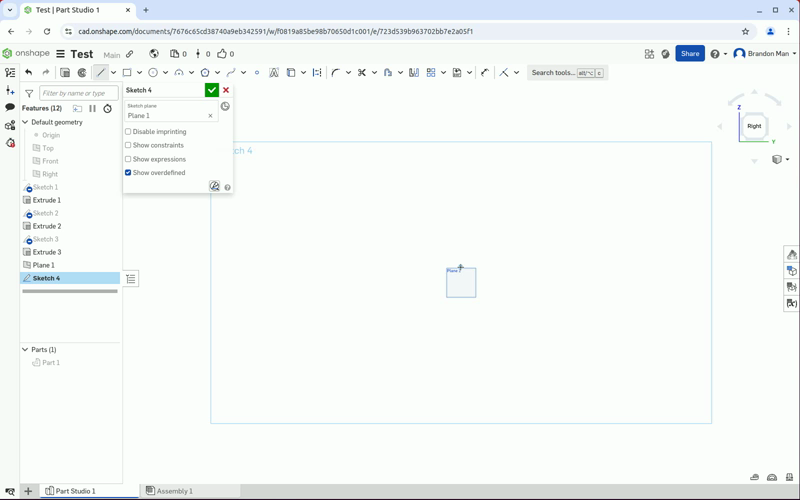
key_down(shift)
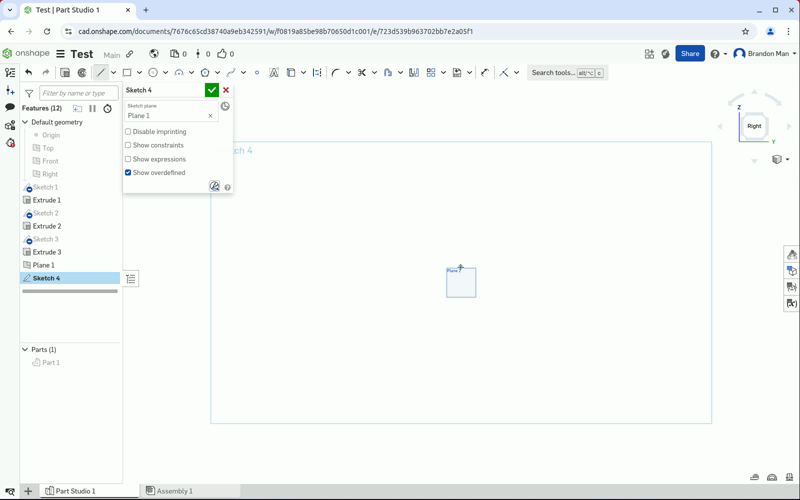
mouse_move(490, 266)
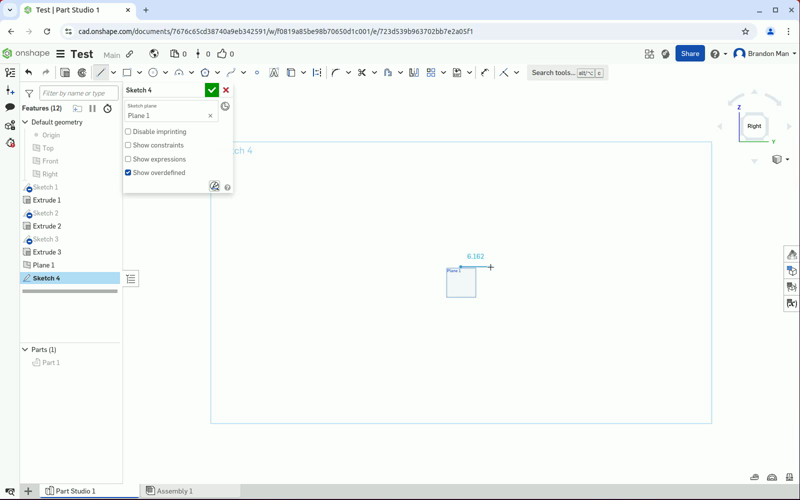
mouse_move(493, 266)
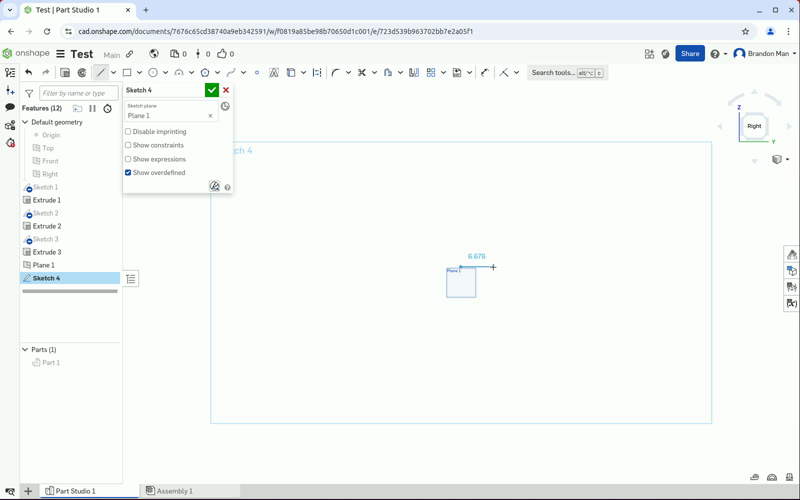
click(493, 266)
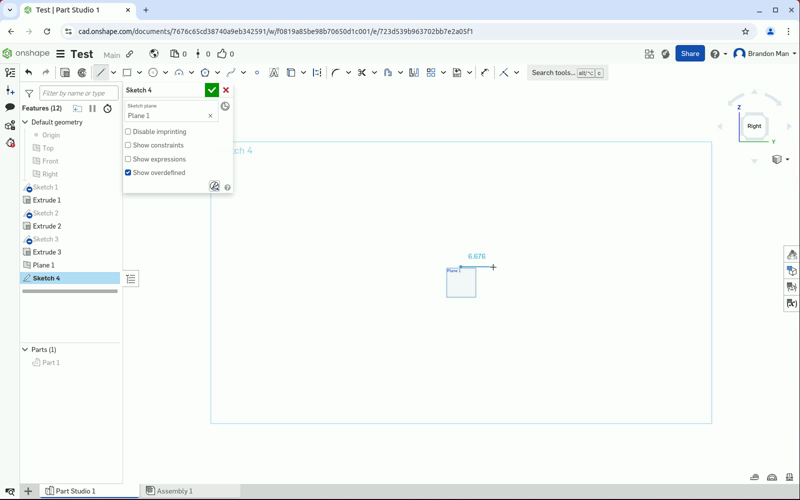
key_up(shift)
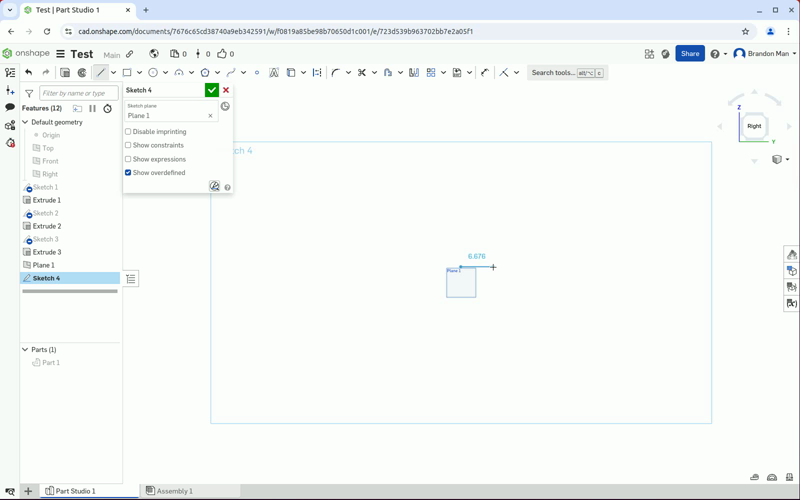
key_down(shift)
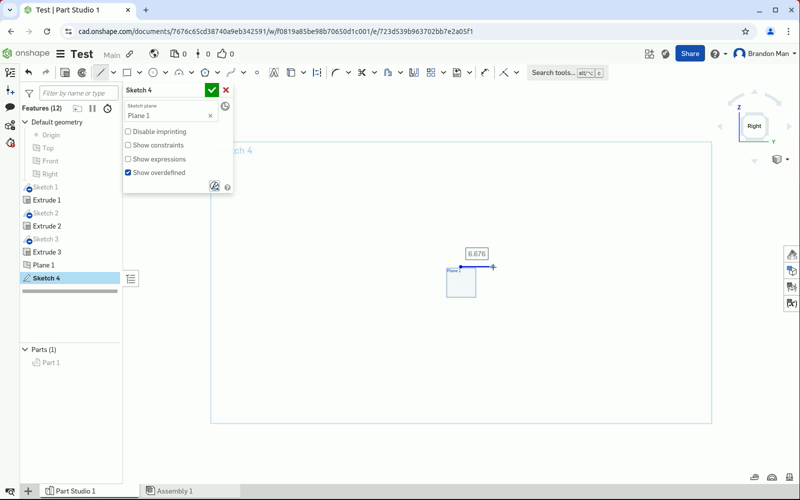
mouse_move(523, 266)
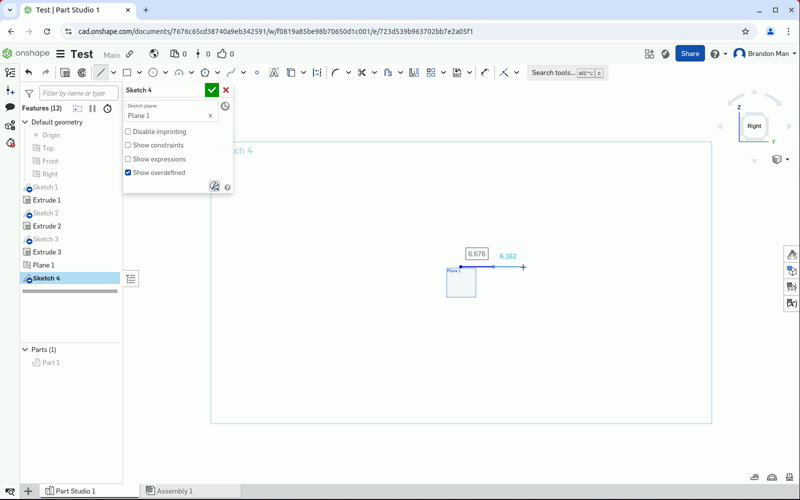
mouse_move(493, 250)
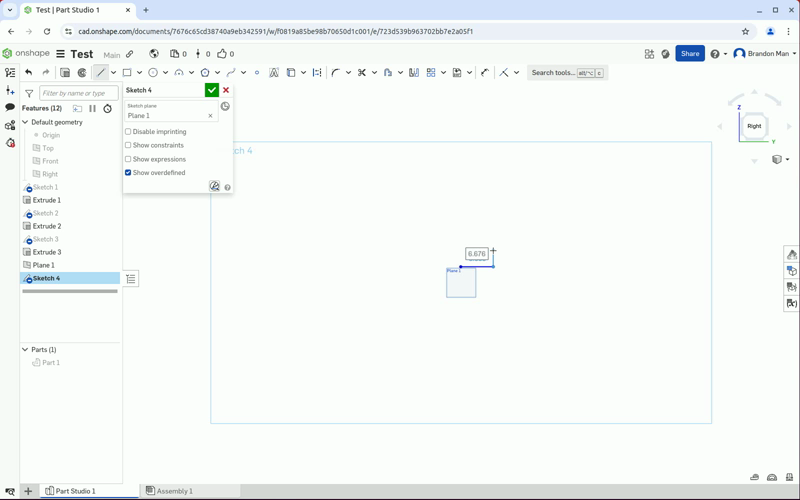
click(493, 250)
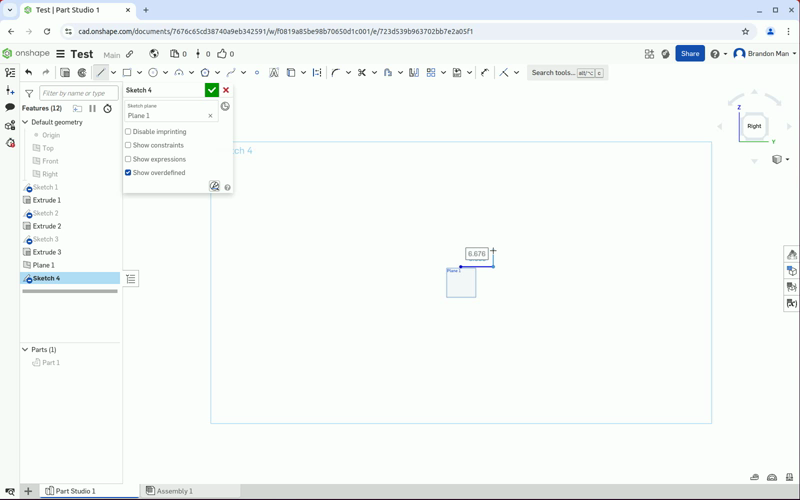
key_up(shift)
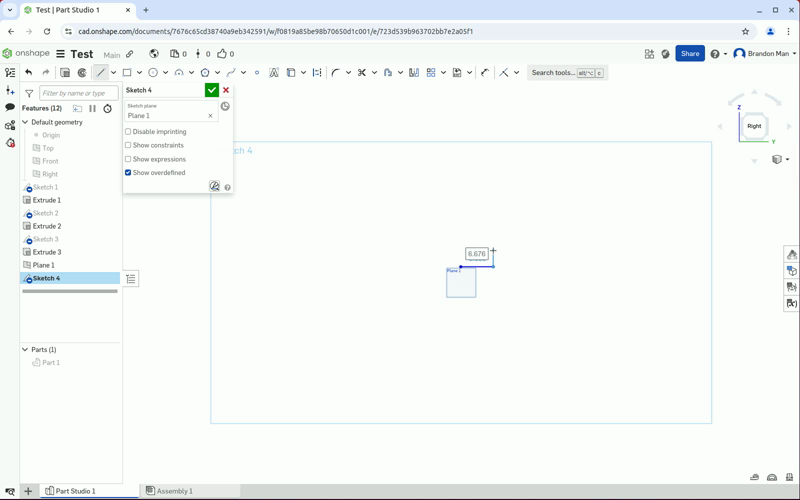
mouse_move(523, 250)
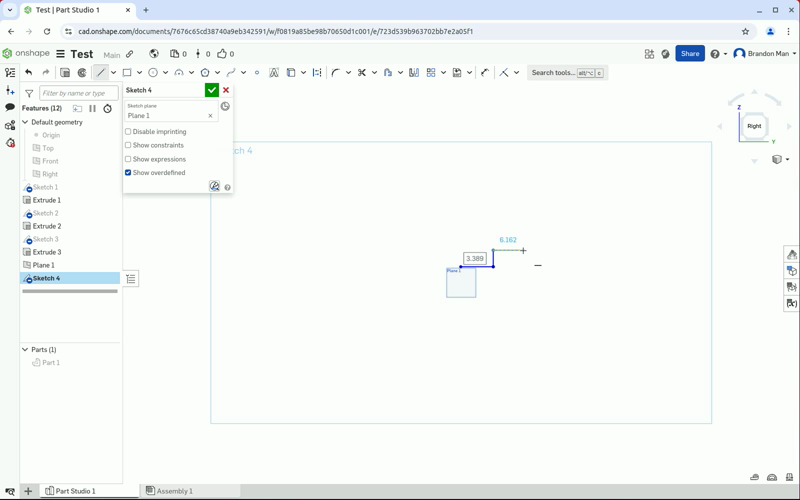
key_down(shift)
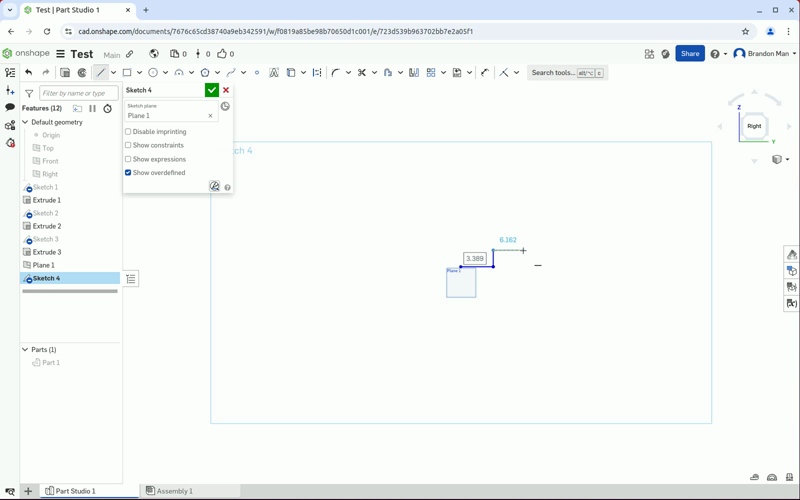
mouse_move(460, 266)
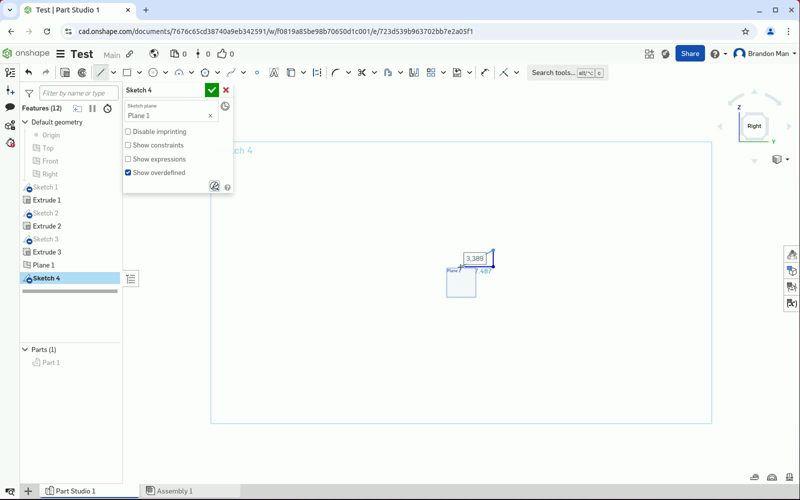
key_up(shift)
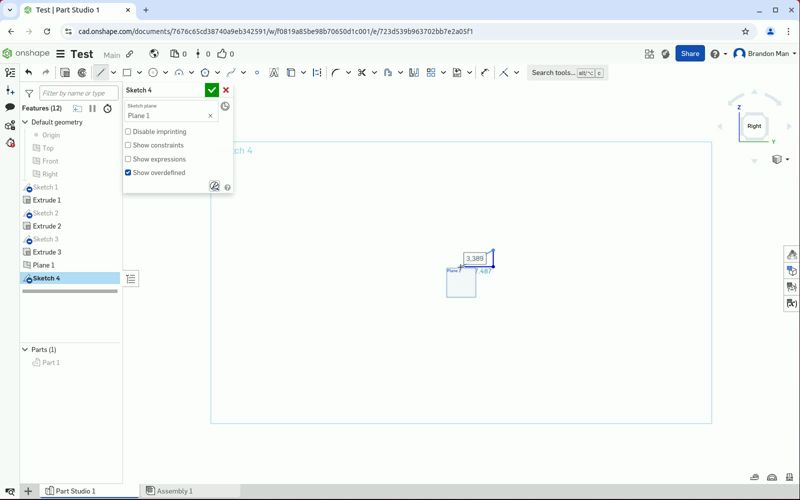
click(460, 266)
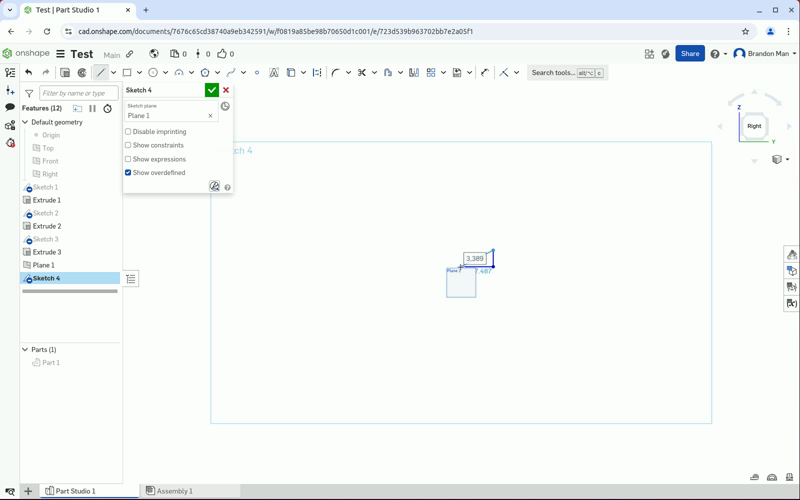
key(esc)
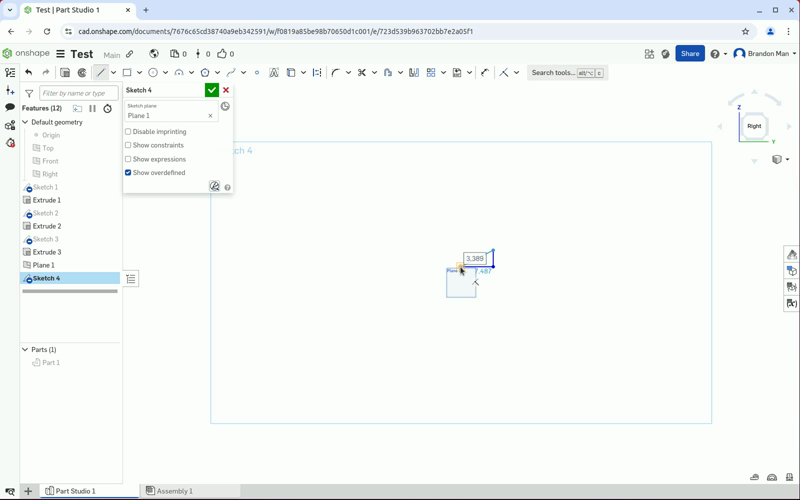
mouse_move(482, 257)
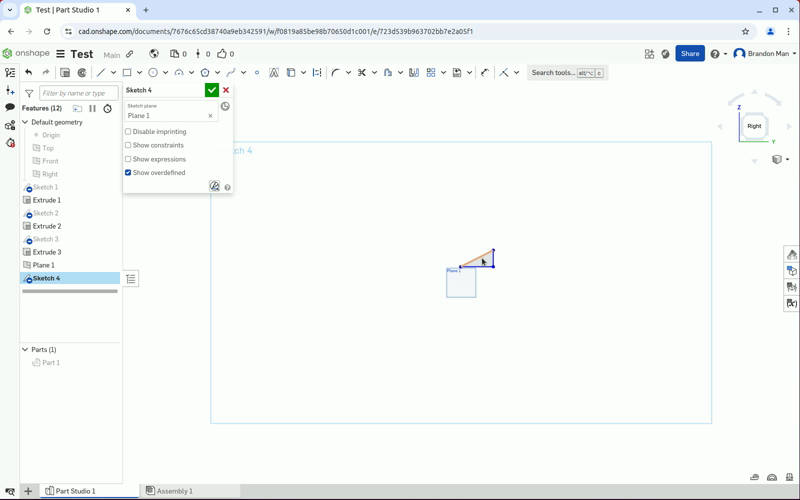
scroll(6)
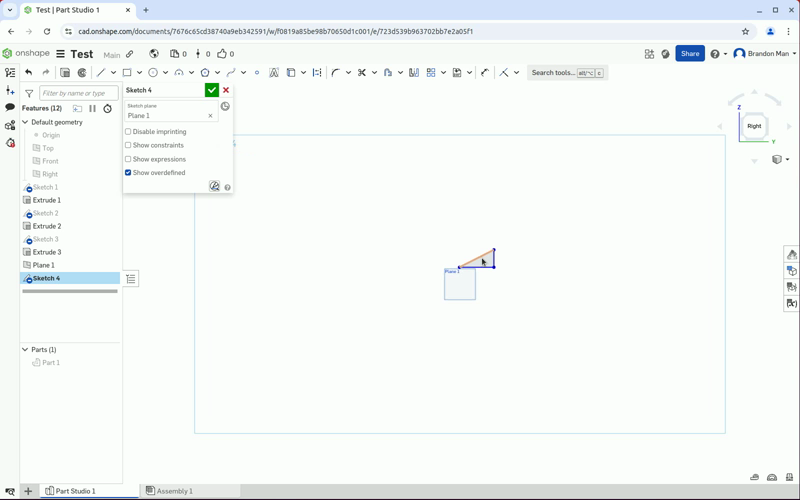
scroll(6)
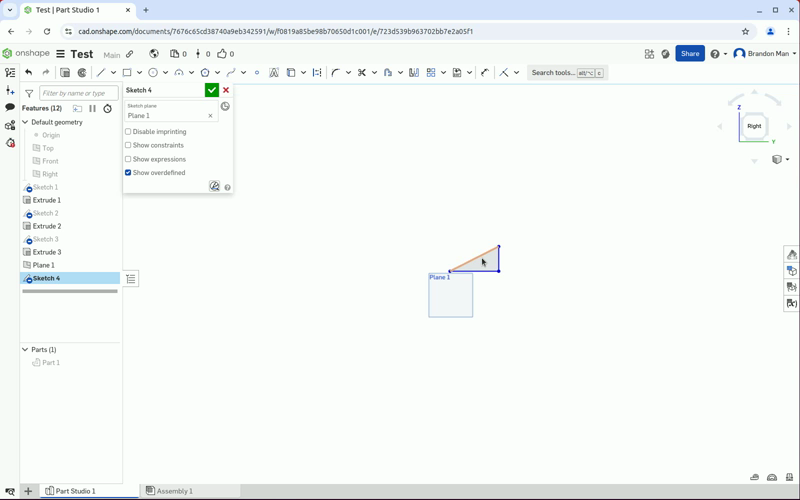
scroll(6)
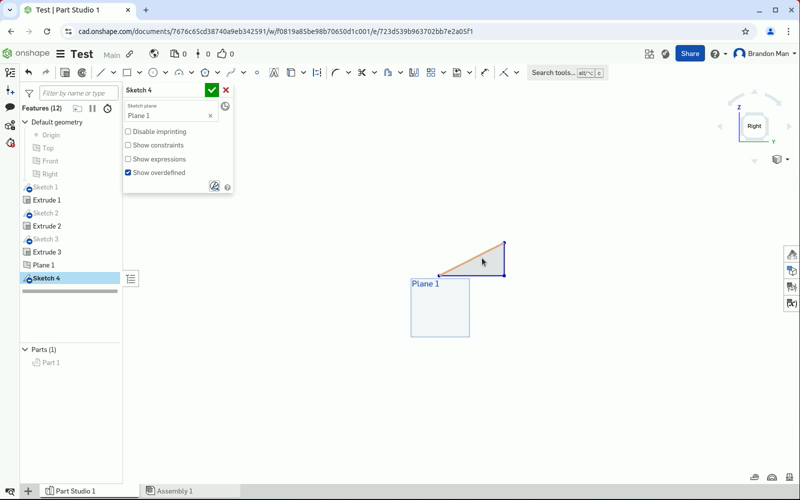
scroll(6)
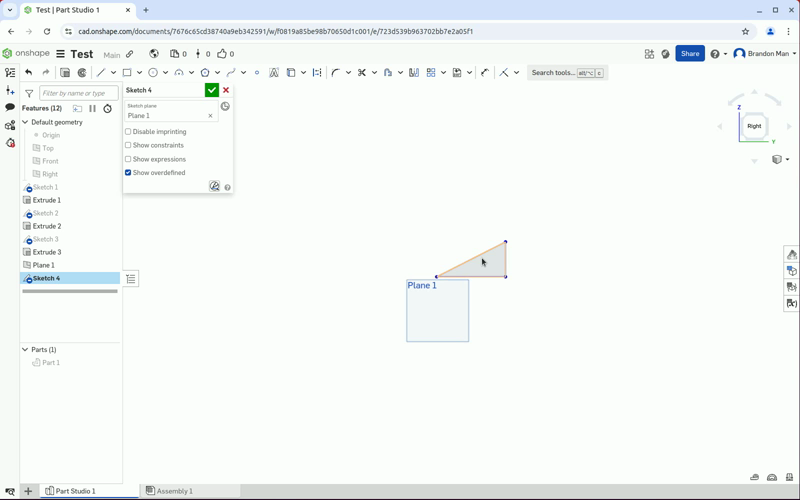
scroll(6)
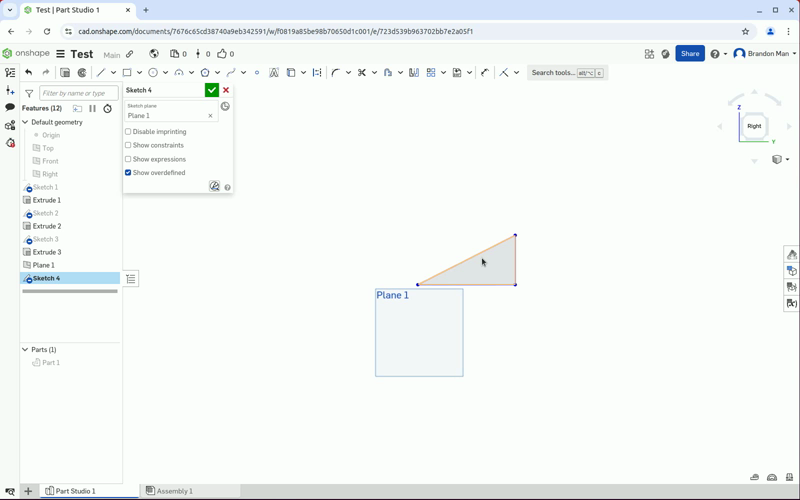
scroll(6)
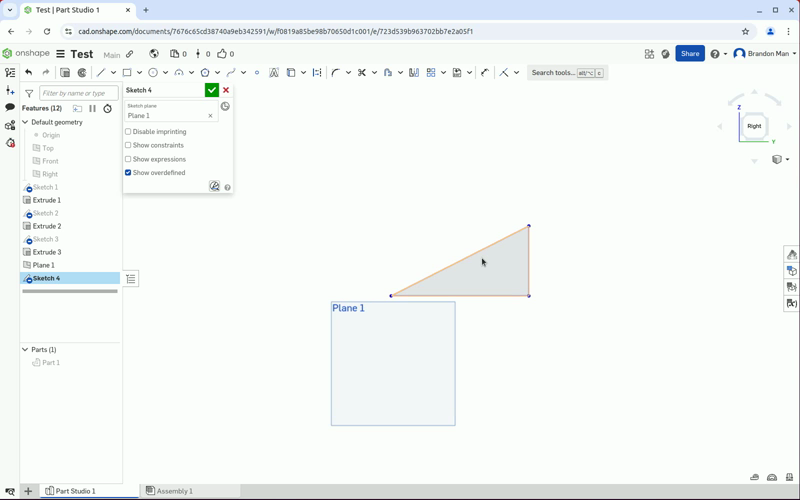
scroll(6)
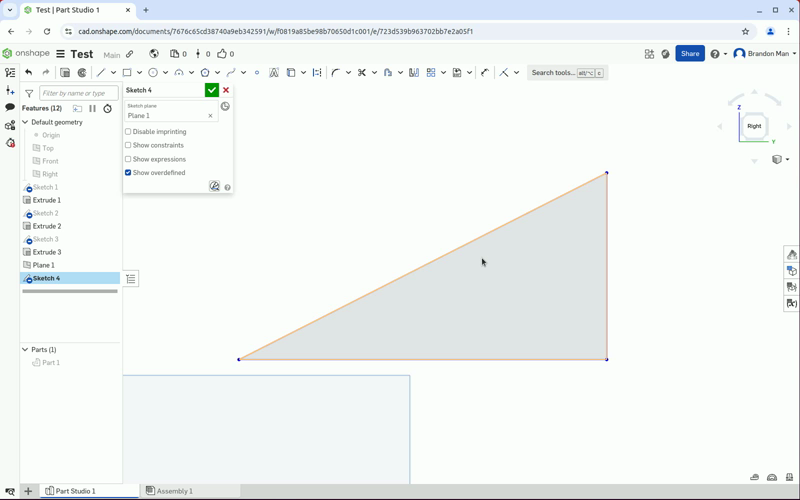
click(482, 257)
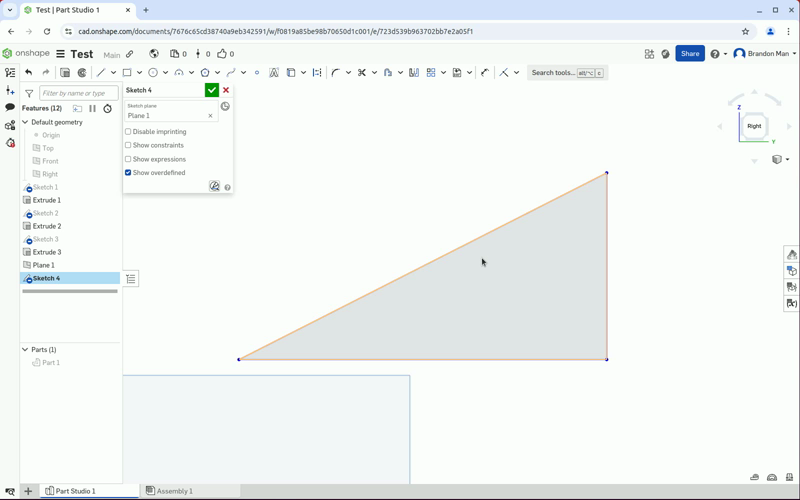
scroll(-6)
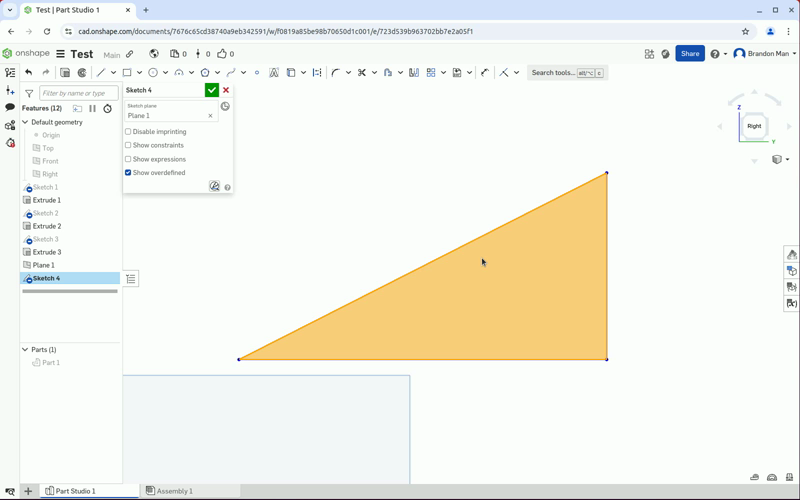
scroll(-6)
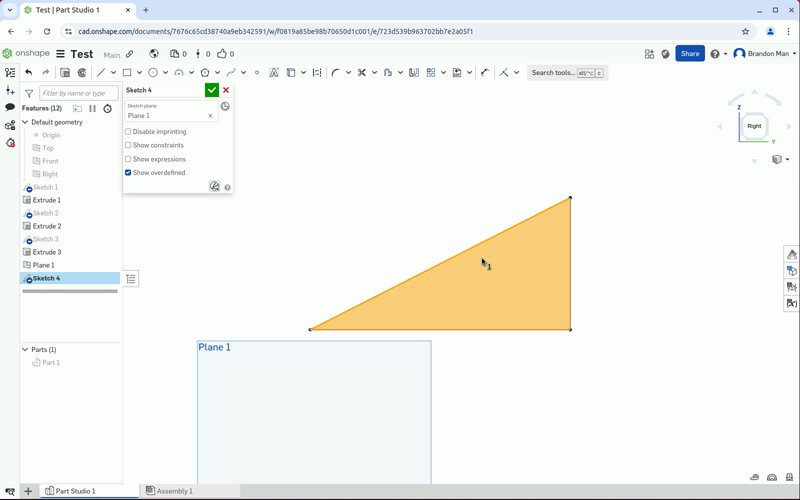
scroll(-6)
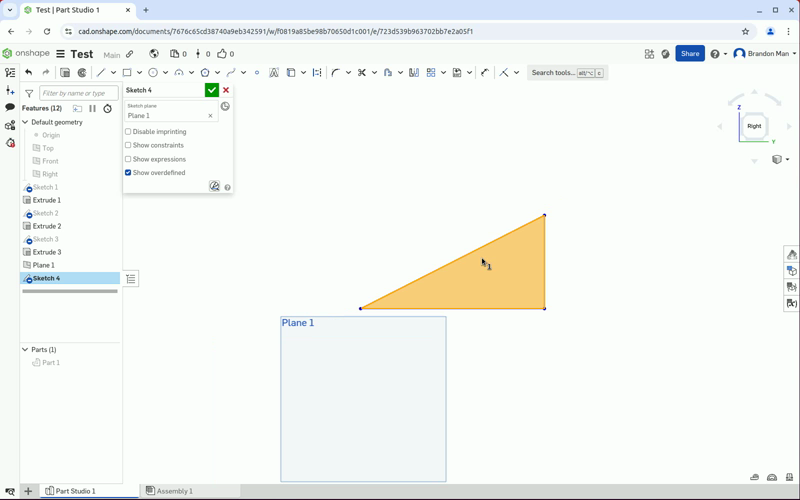
scroll(-6)
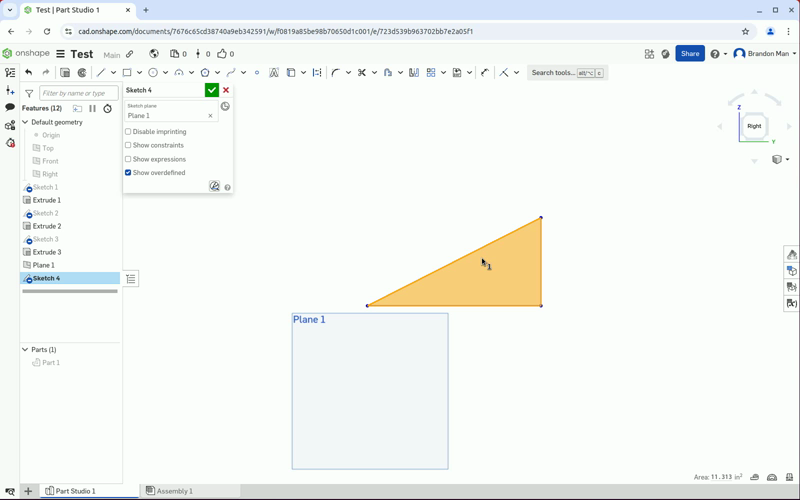
scroll(-6)
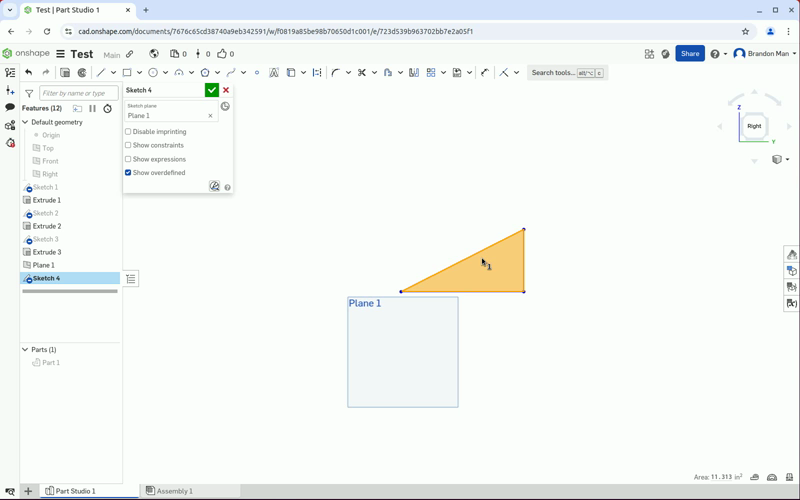
scroll(-6)
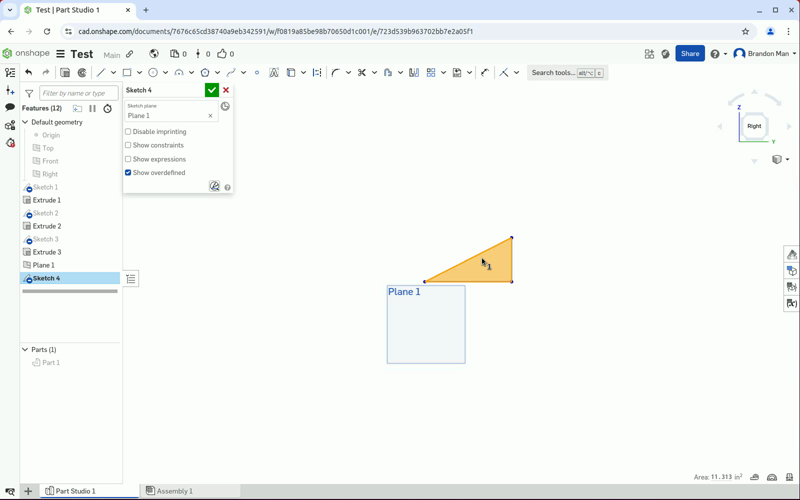
scroll(-6)
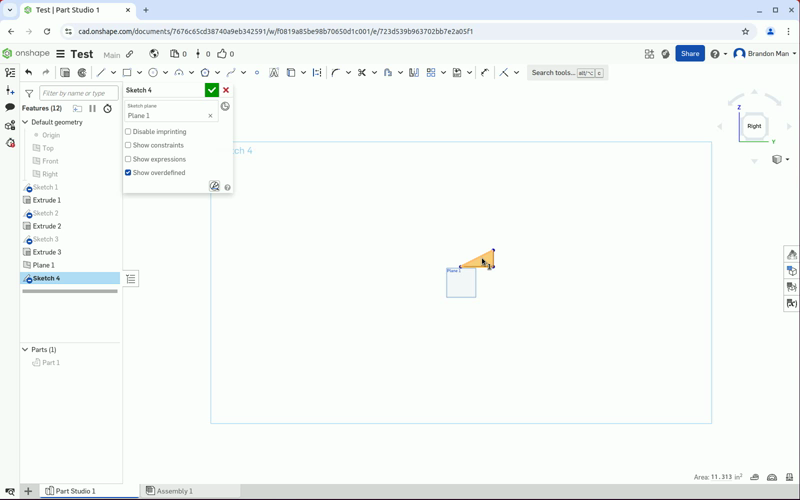
mouse_move(73, 352)
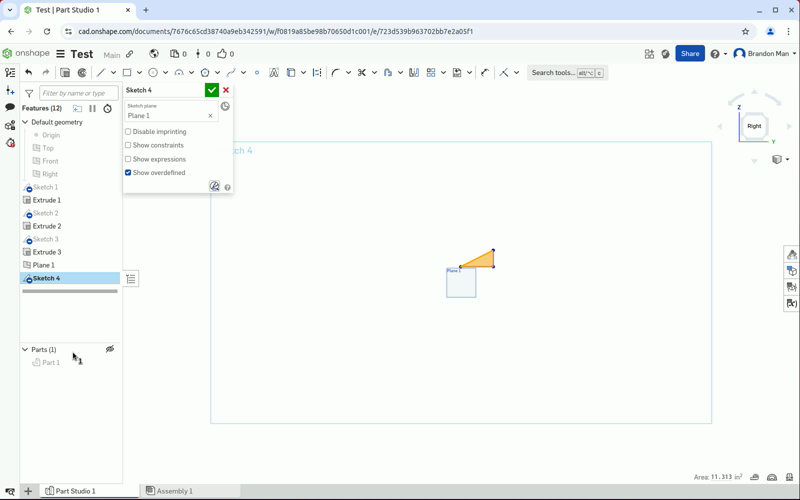
key(shift+y)
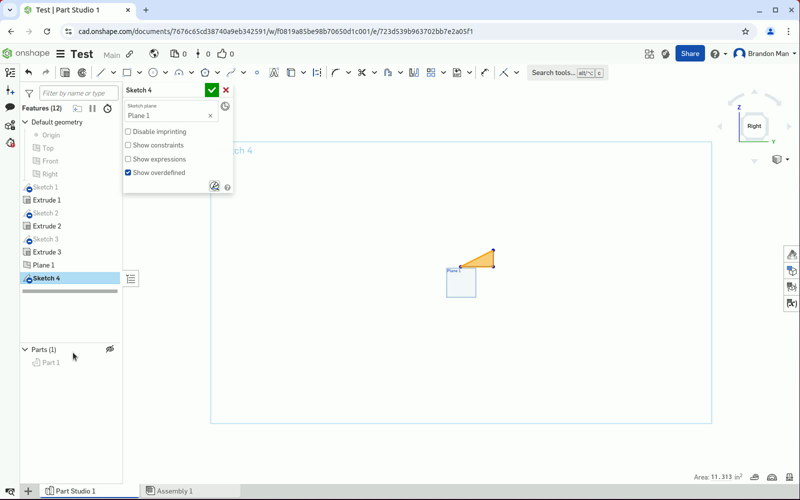
key(shift+e)
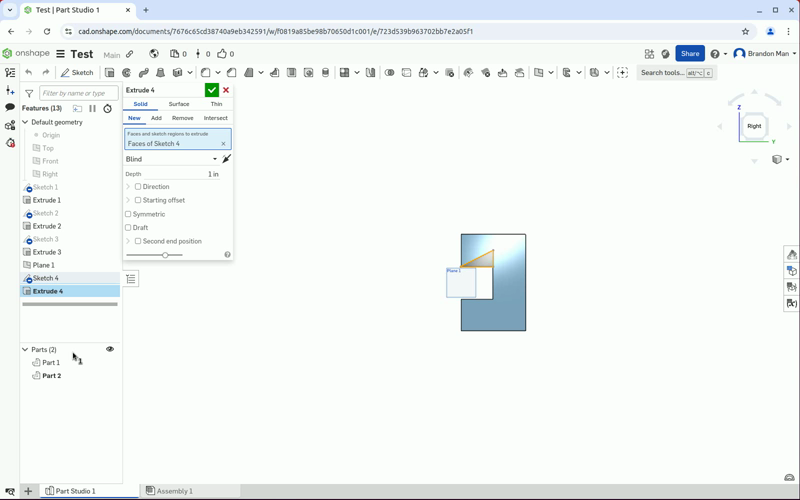
mouse_move(143, 106)
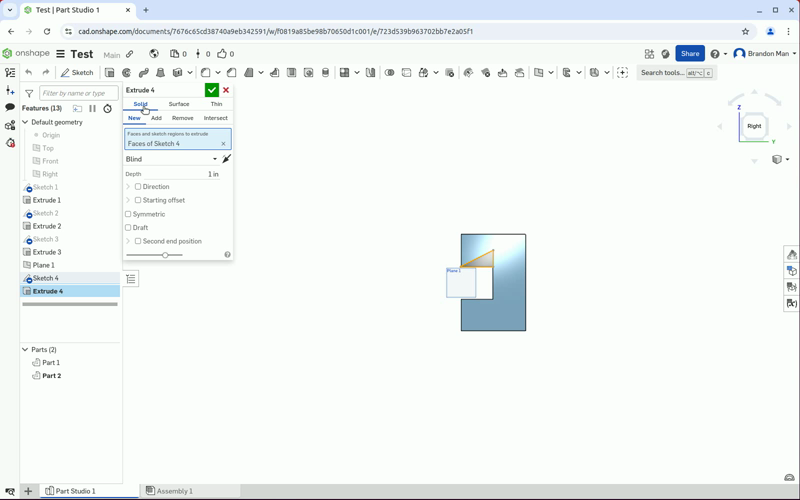
click(143, 106)
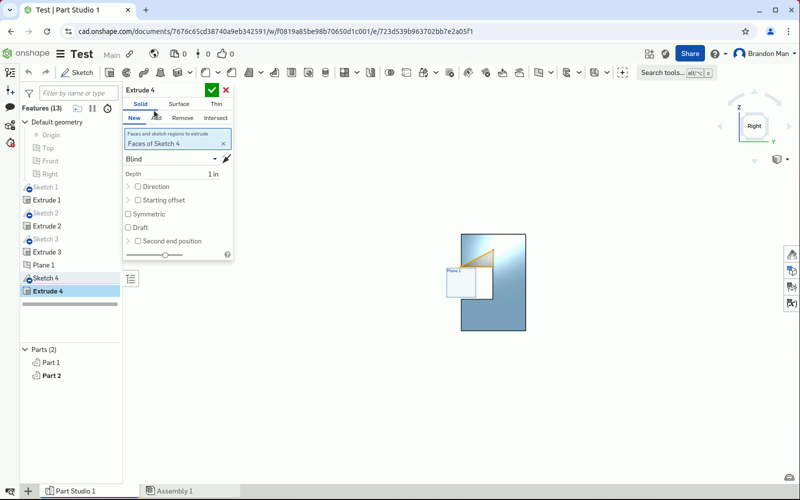
mouse_move(186, 120)
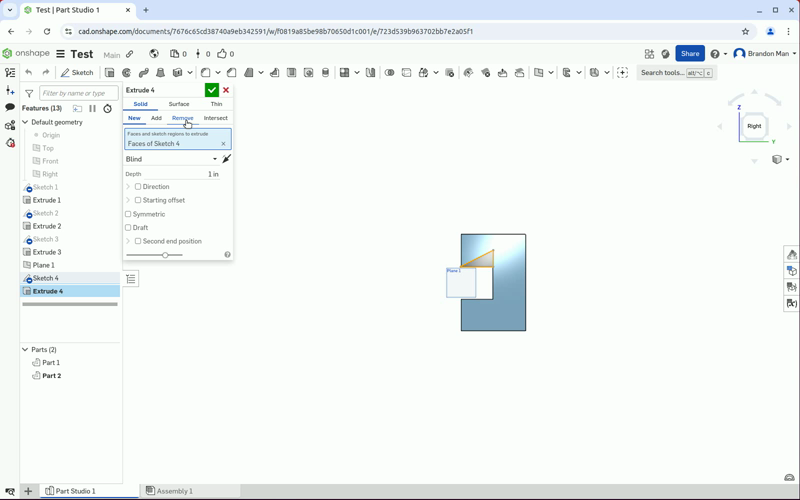
click(186, 120)
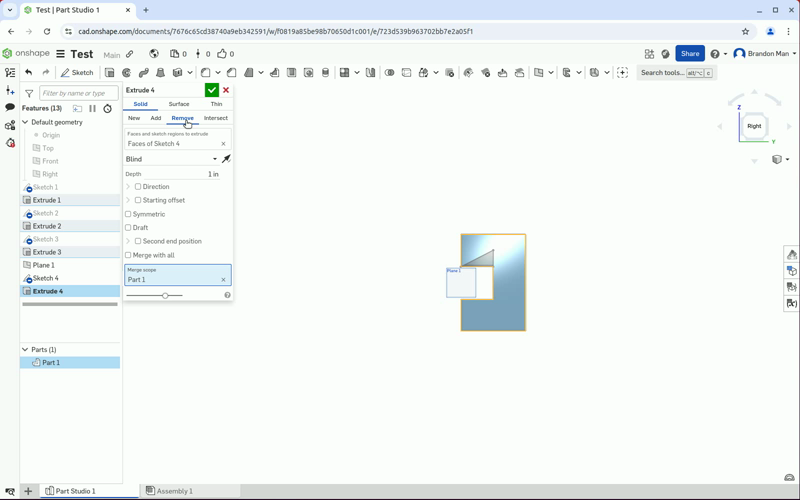
key(tab, 4)
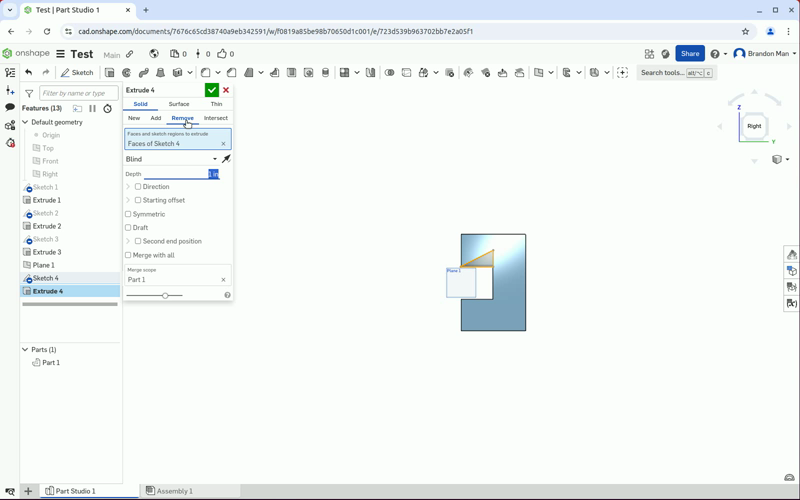
text(26.478)
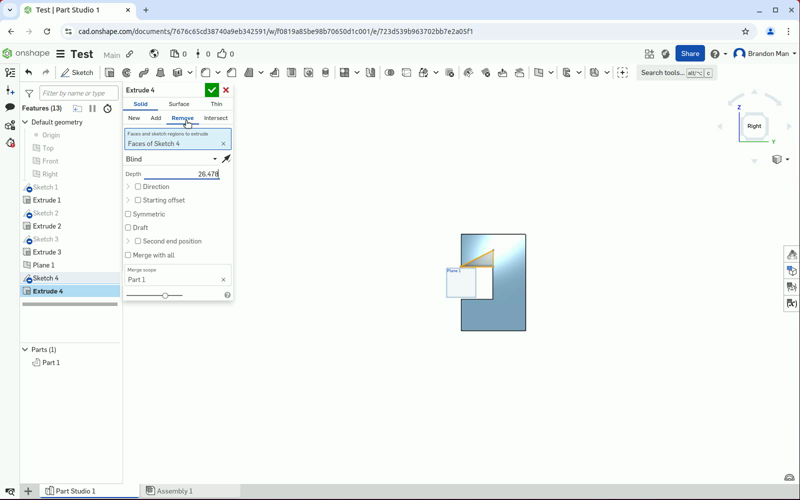
key(tab, 6)
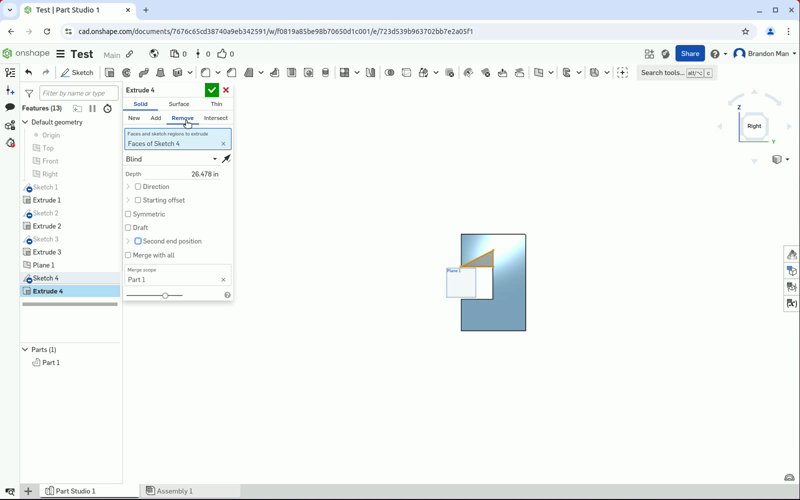
key(space)
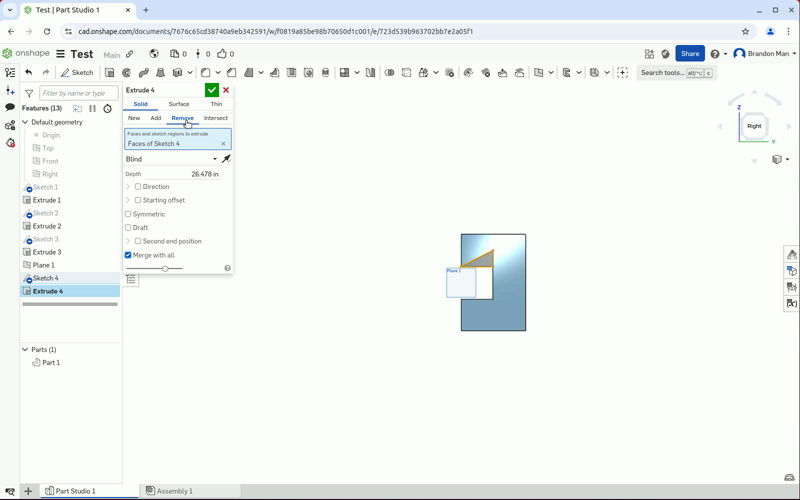
key(enter)
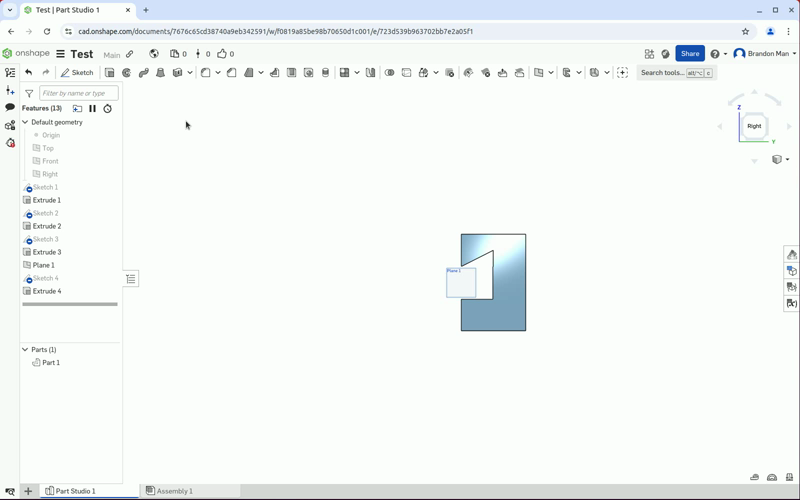
key(shift+h)
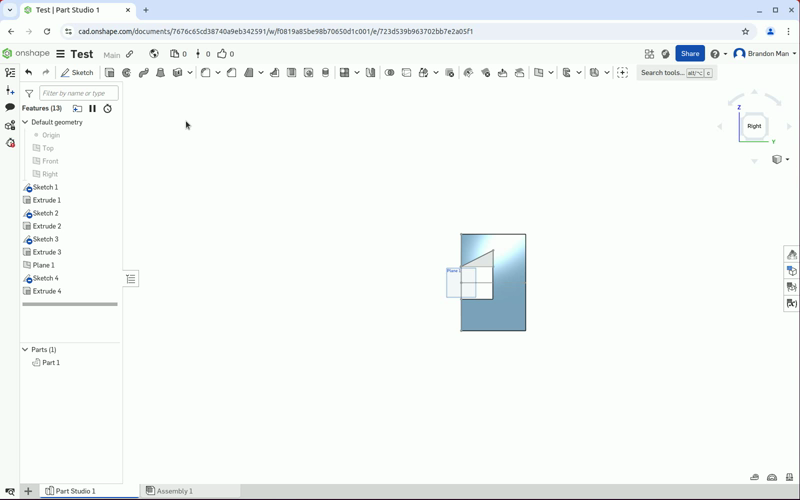
key(shift+h)
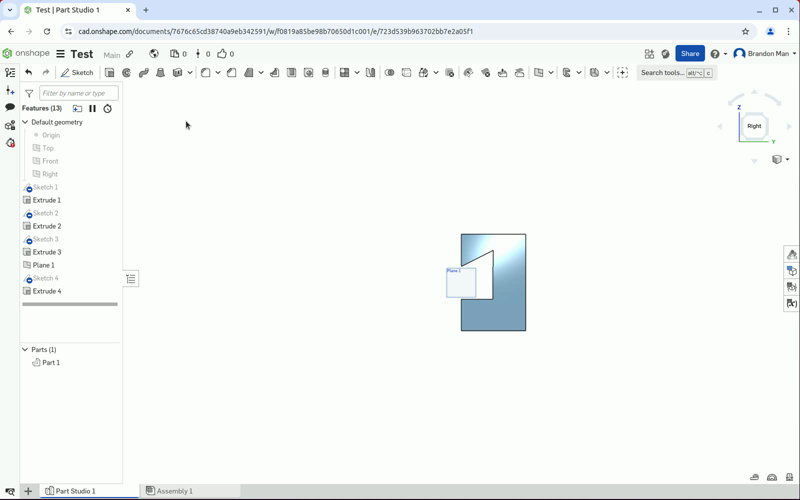
mouse_move(73, 189)
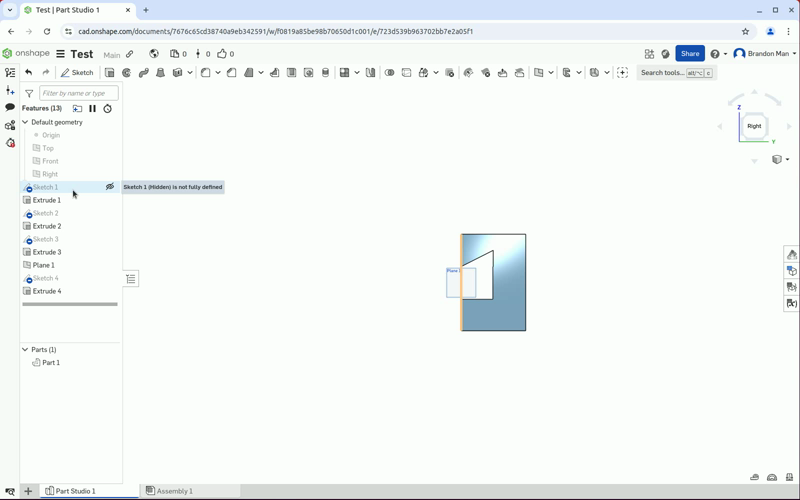
click(73, 189)
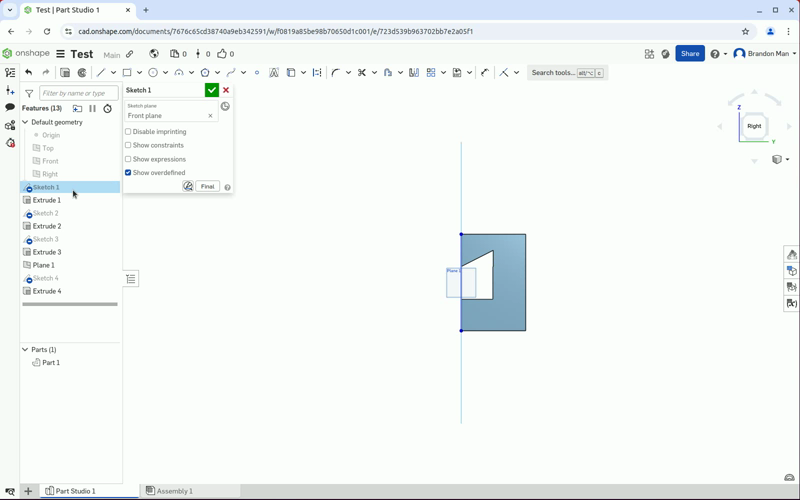
mouse_move(229, 92)
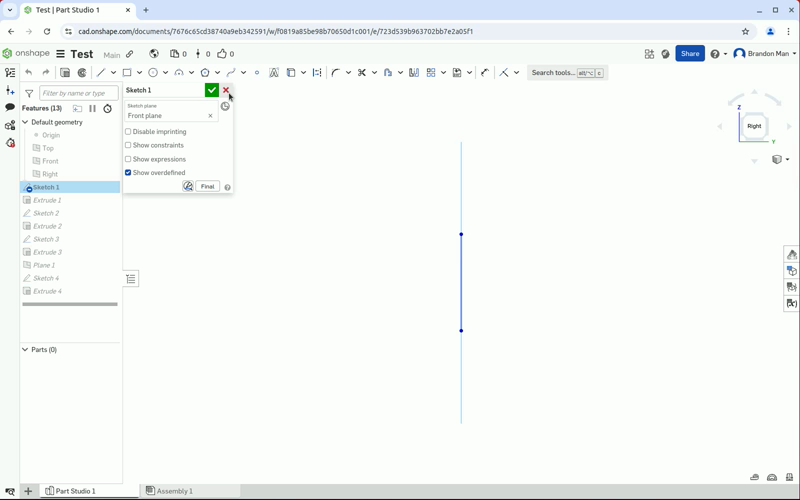
click(229, 92)
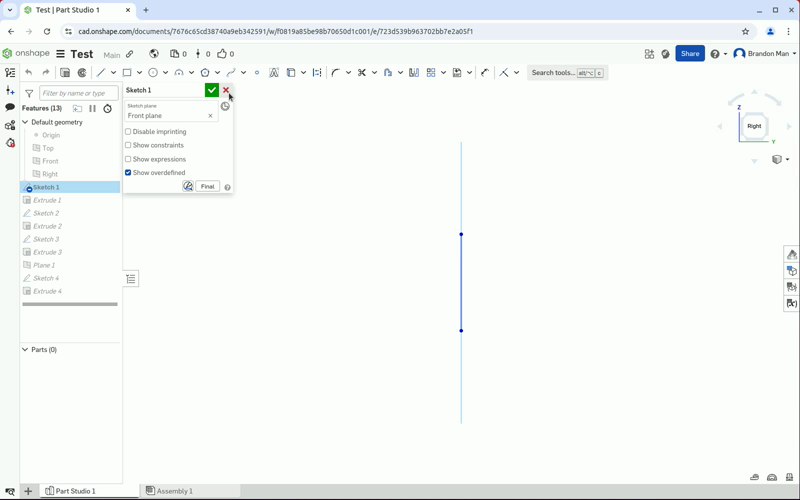
key(shift+s)
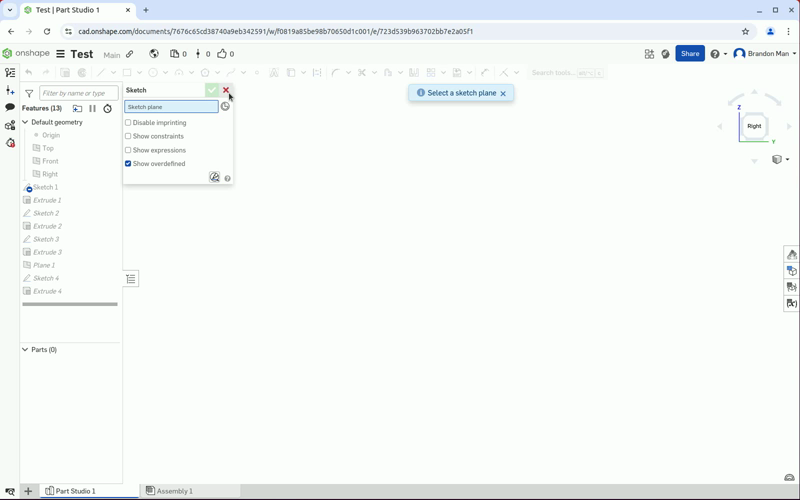
mouse_move(73, 267)
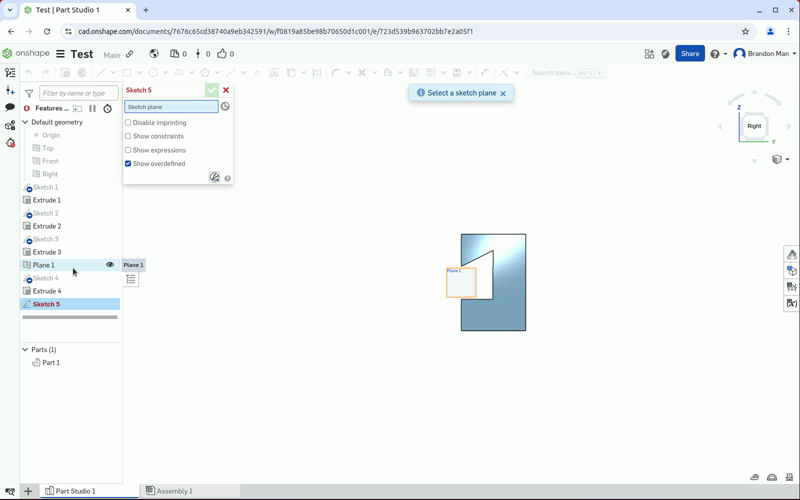
click(73, 267)
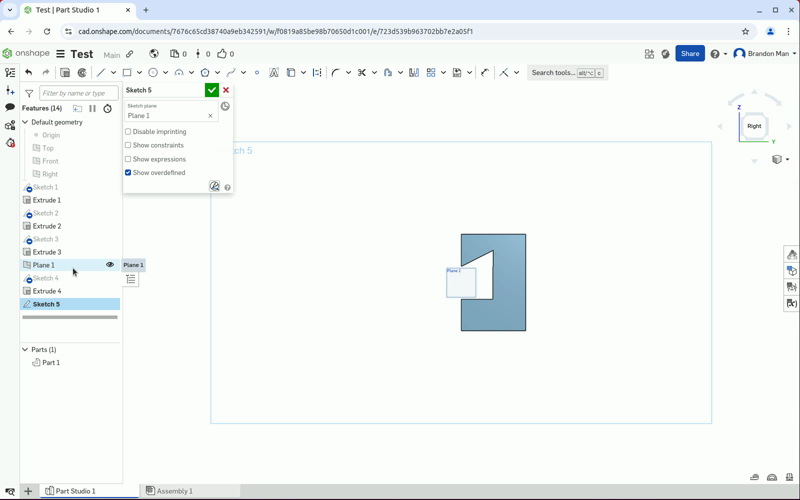
mouse_move(73, 352)
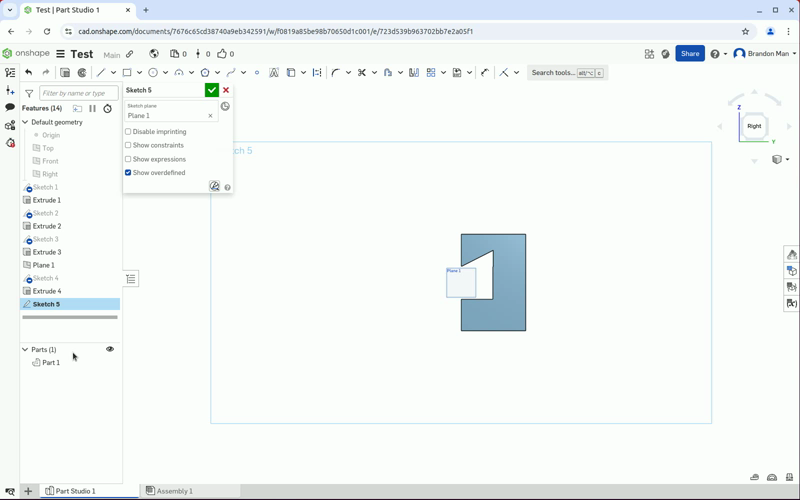
key(y)
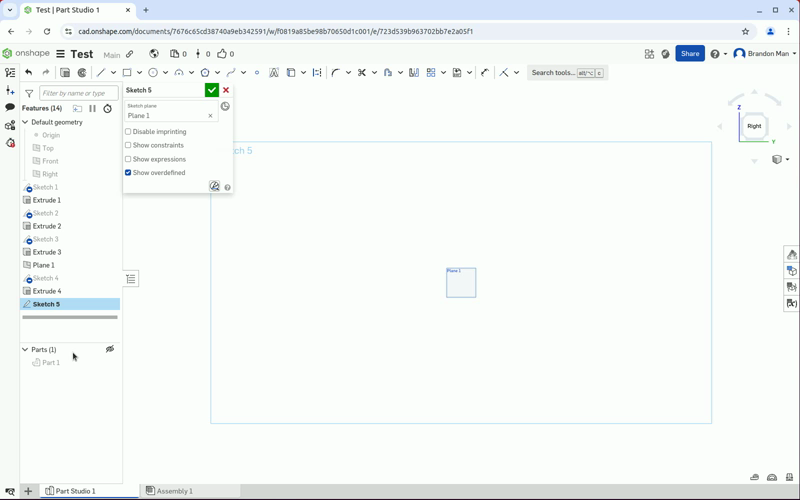
key(l)
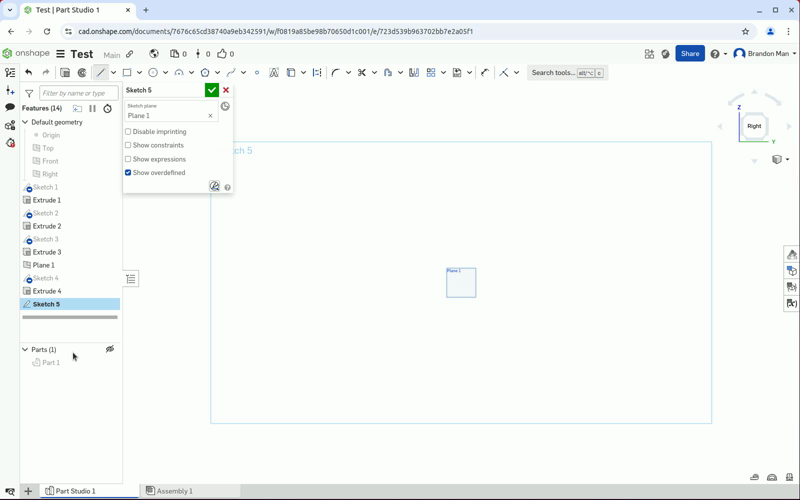
key_down(shift)
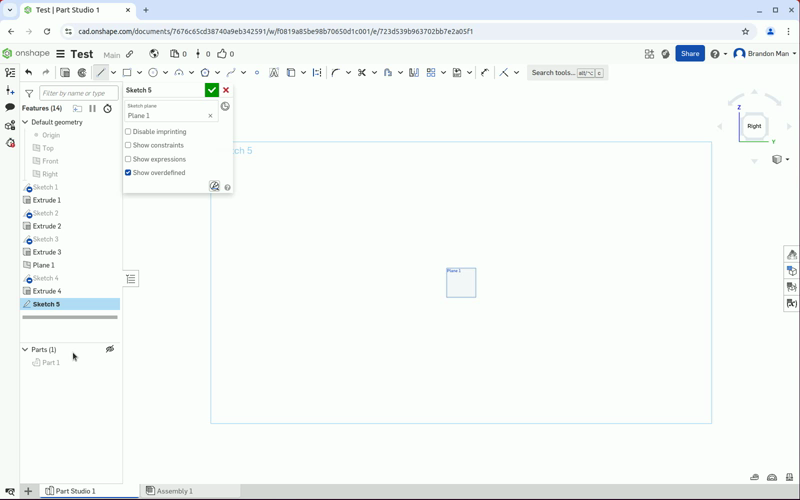
mouse_move(460, 299)
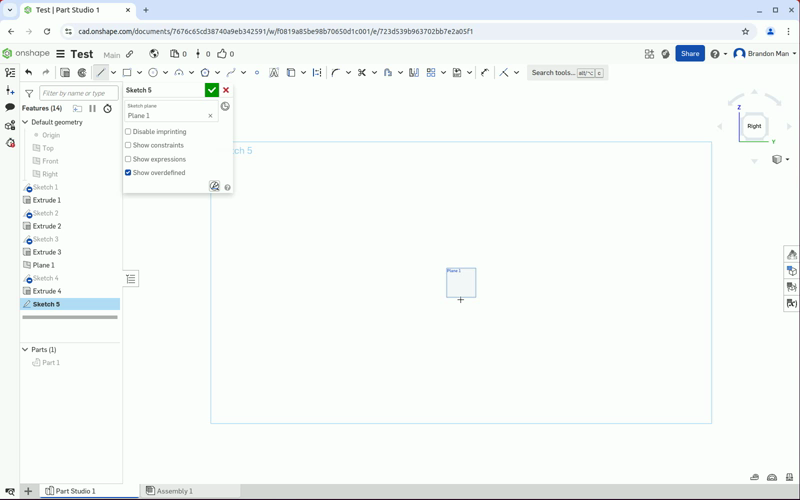
click(460, 299)
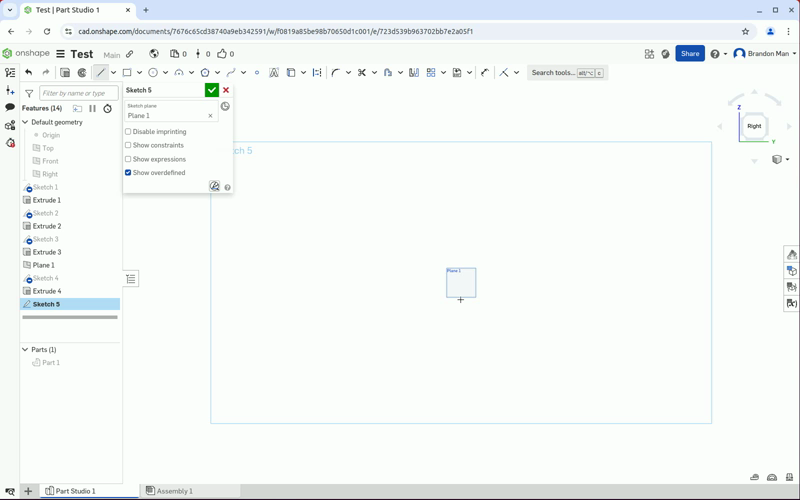
key_up(shift)
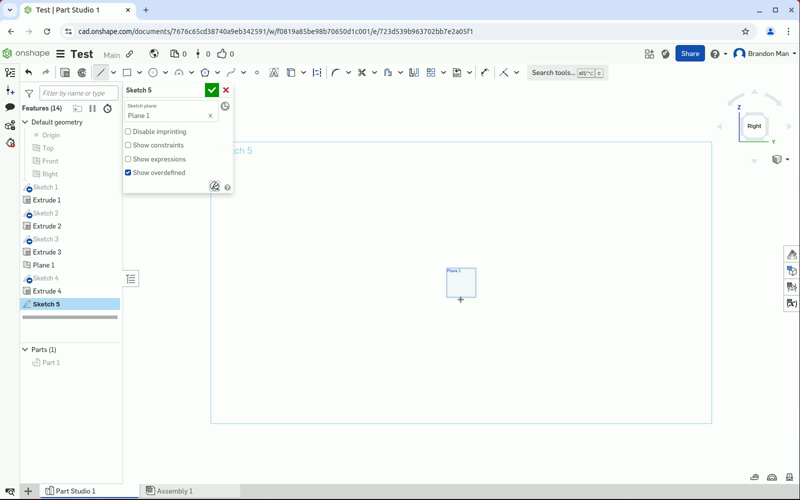
key_down(shift)
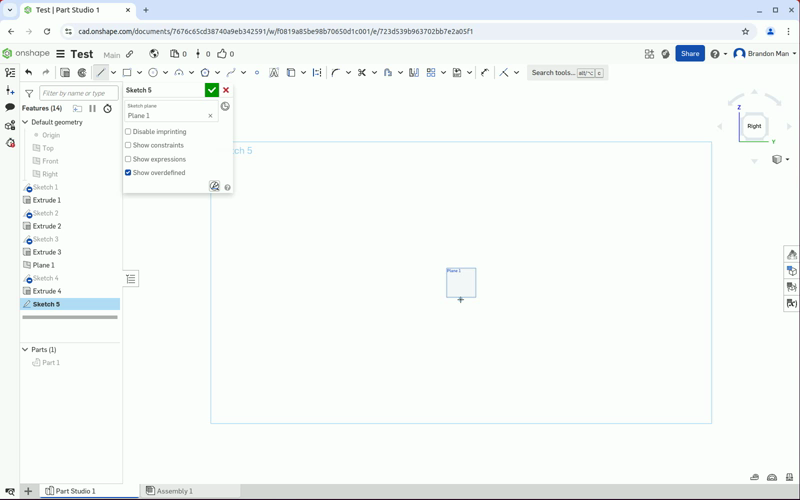
mouse_move(490, 299)
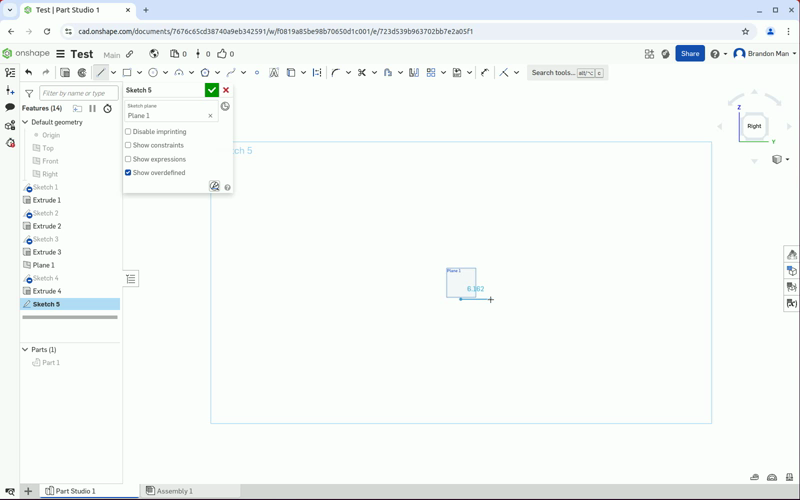
mouse_move(493, 315)
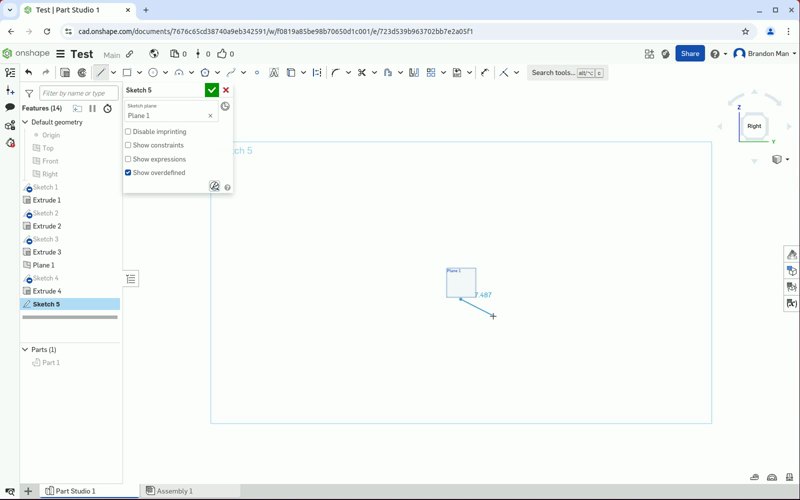
click(493, 315)
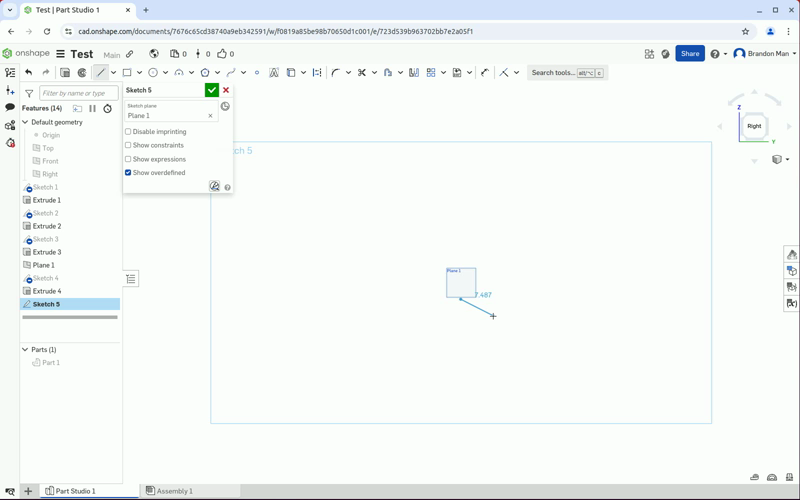
key_up(shift)
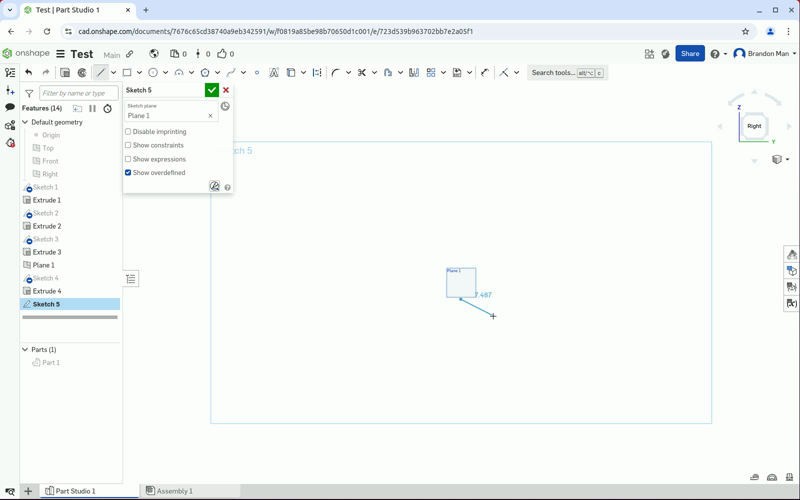
key_down(shift)
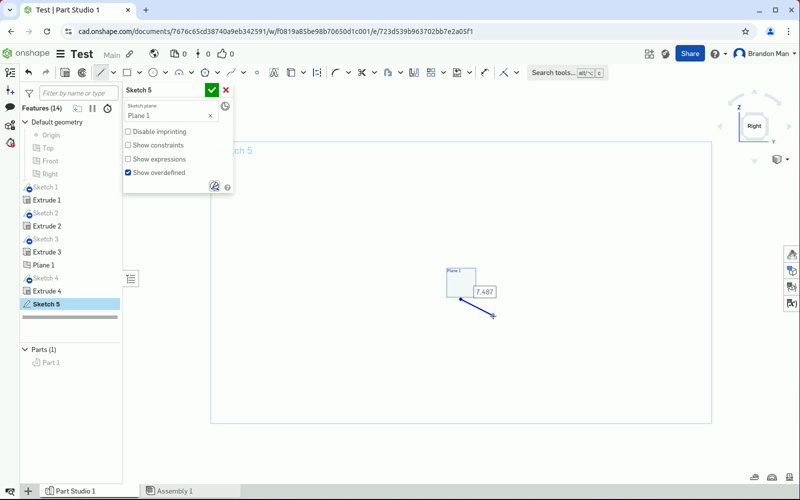
mouse_move(523, 315)
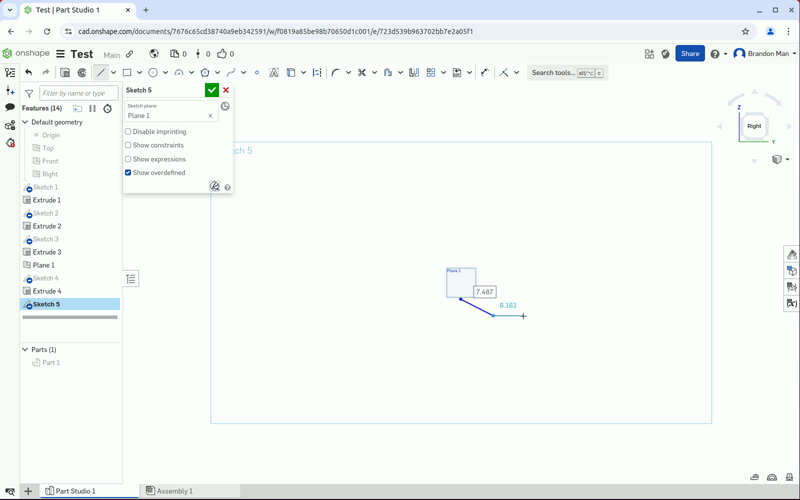
mouse_move(493, 299)
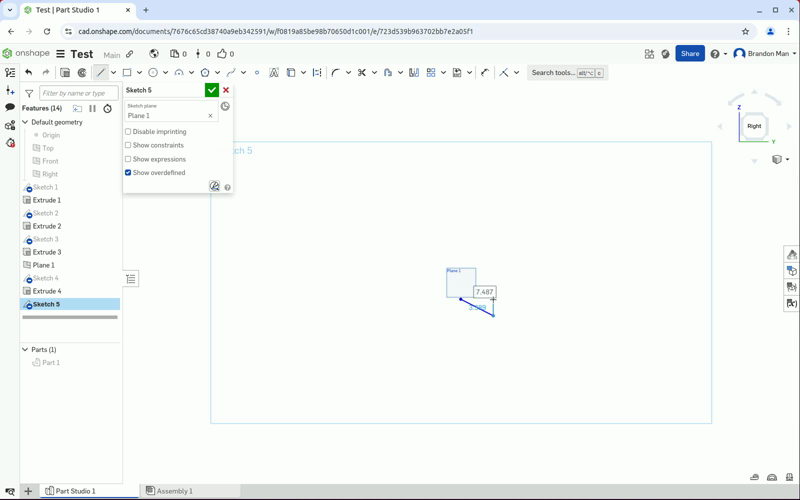
click(493, 299)
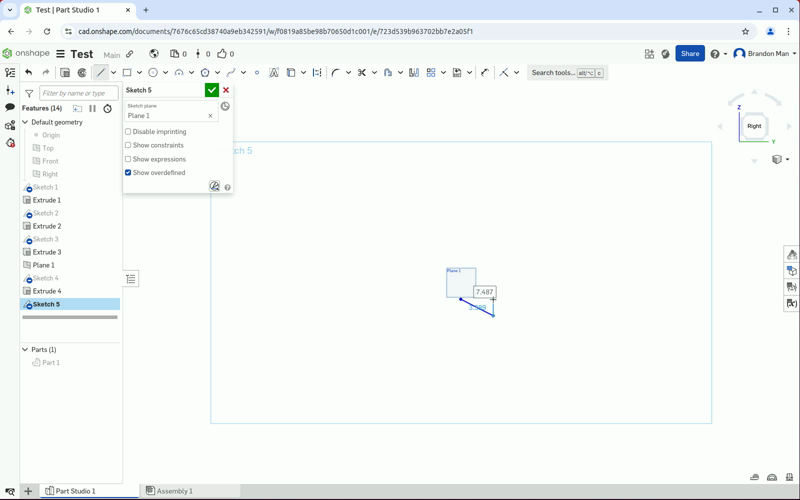
key_up(shift)
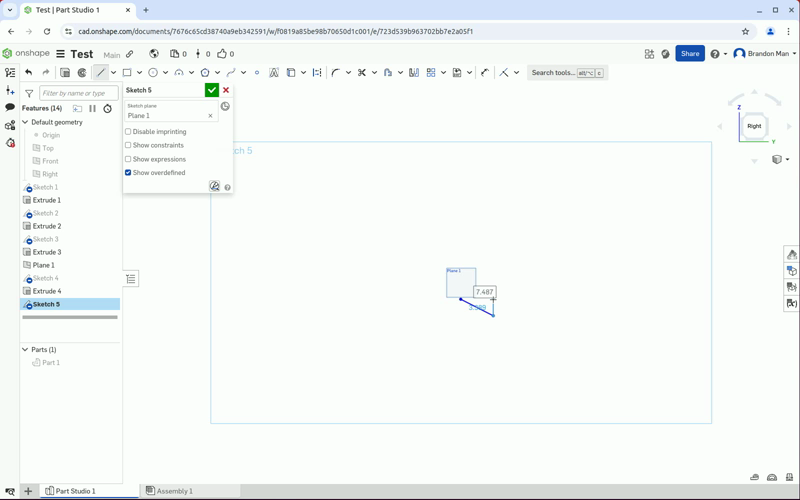
mouse_move(523, 299)
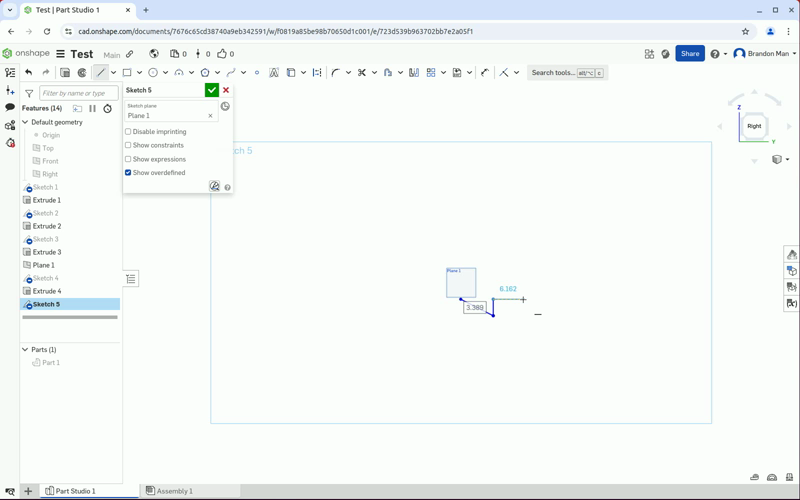
key_down(shift)
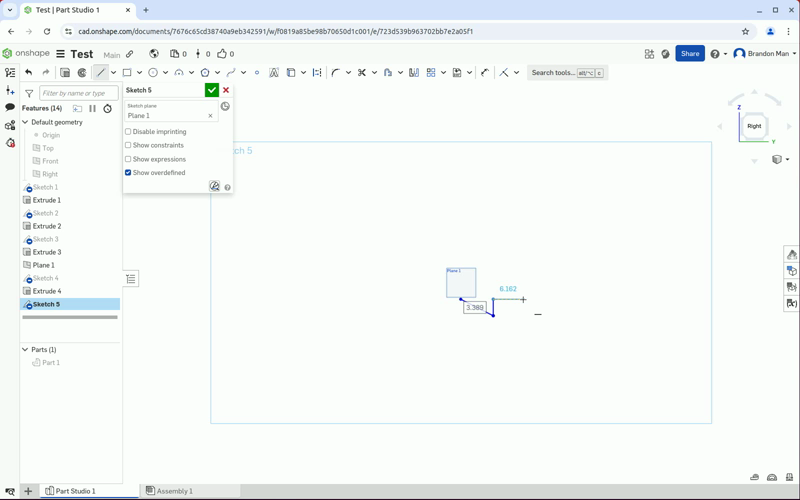
mouse_move(460, 299)
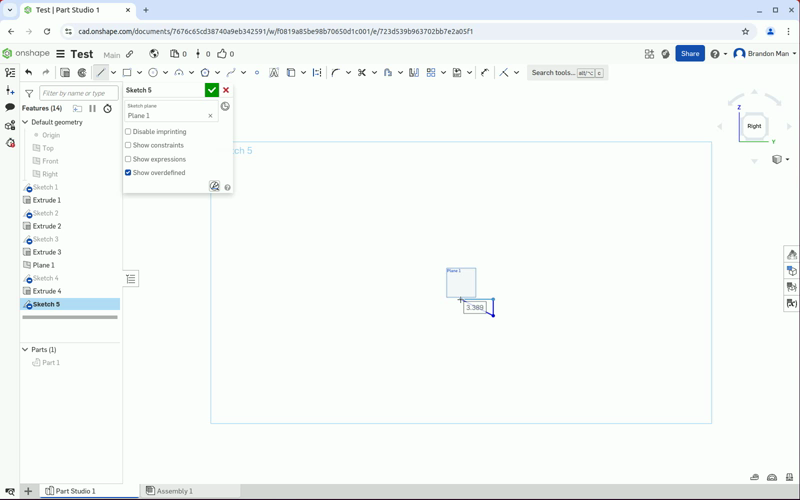
key_up(shift)
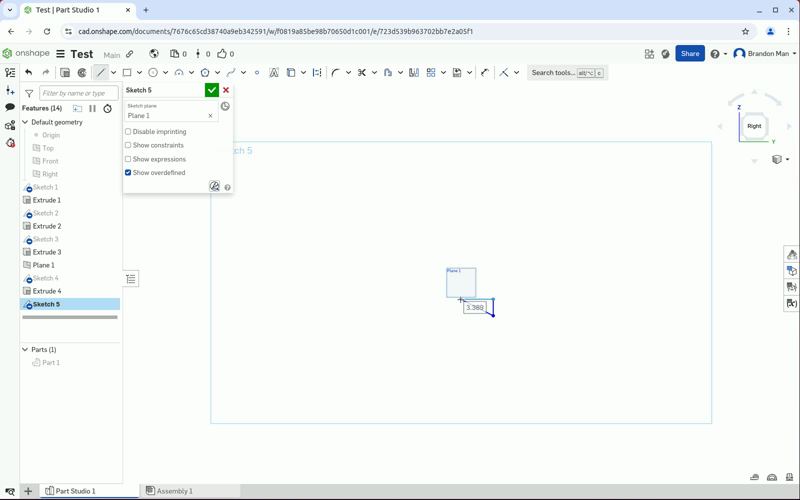
click(460, 299)
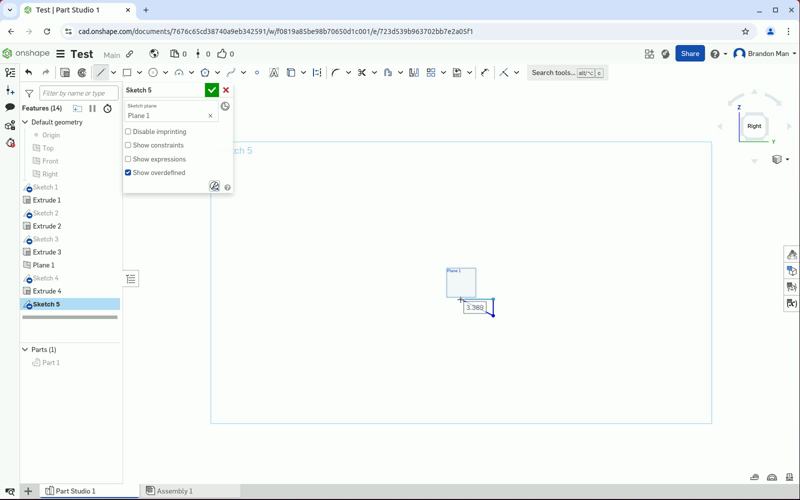
key(esc)
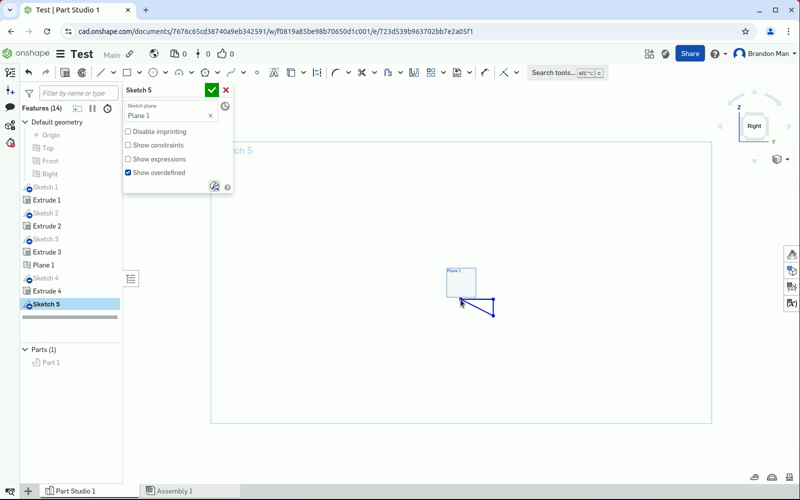
mouse_move(465, 300)
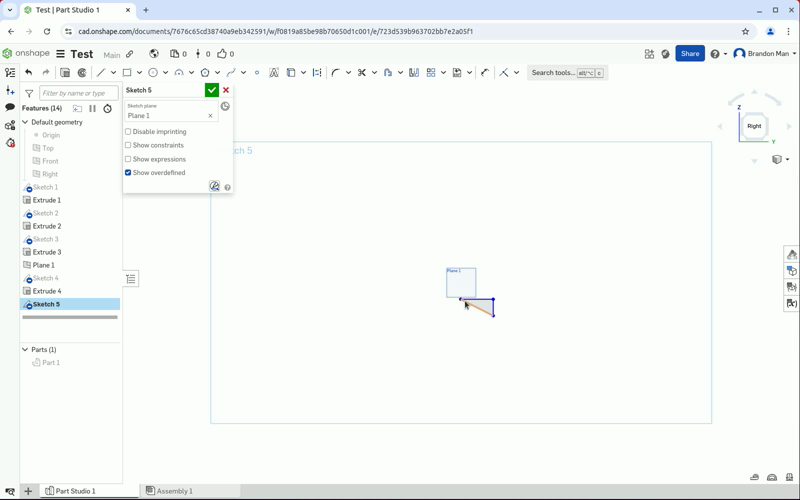
scroll(6)
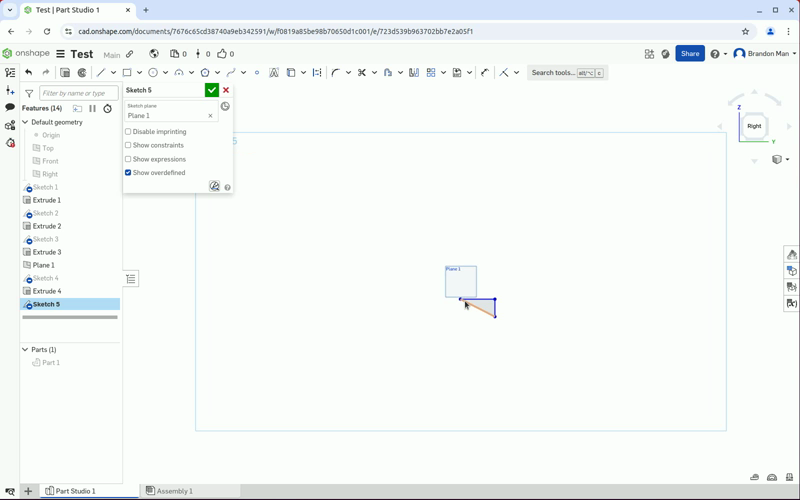
scroll(6)
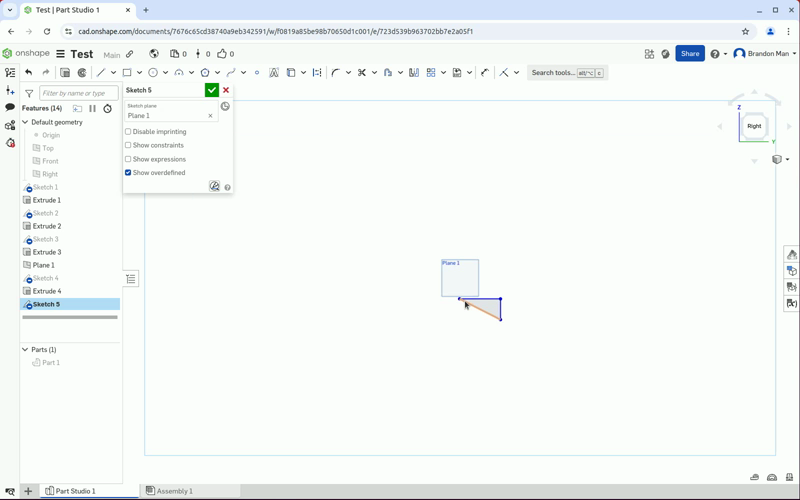
scroll(6)
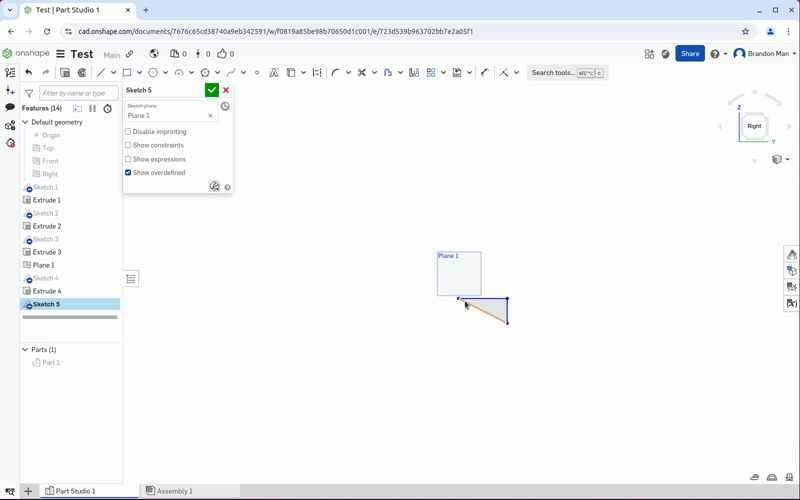
scroll(6)
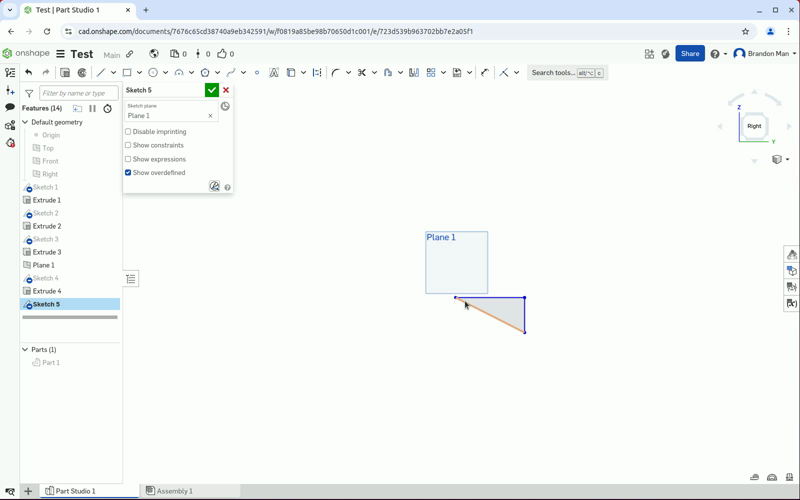
scroll(6)
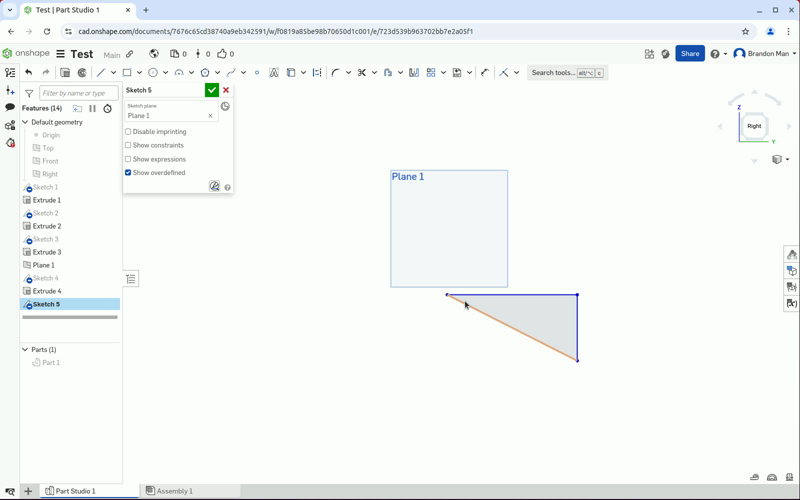
scroll(6)
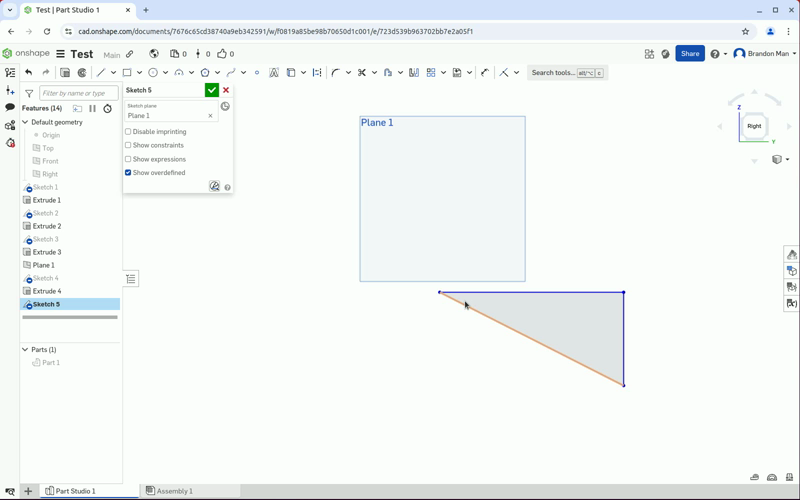
scroll(6)
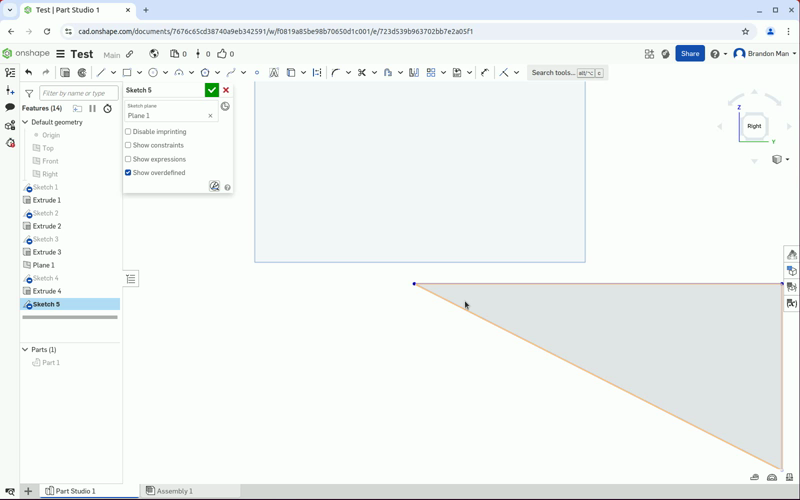
click(465, 300)
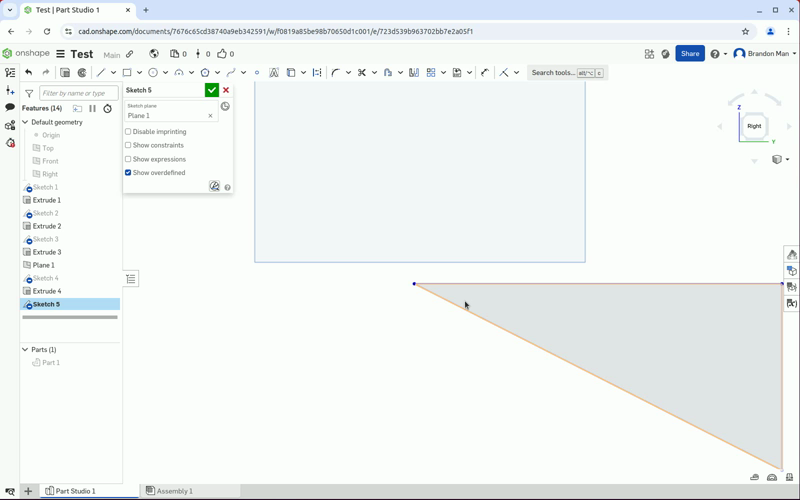
scroll(-6)
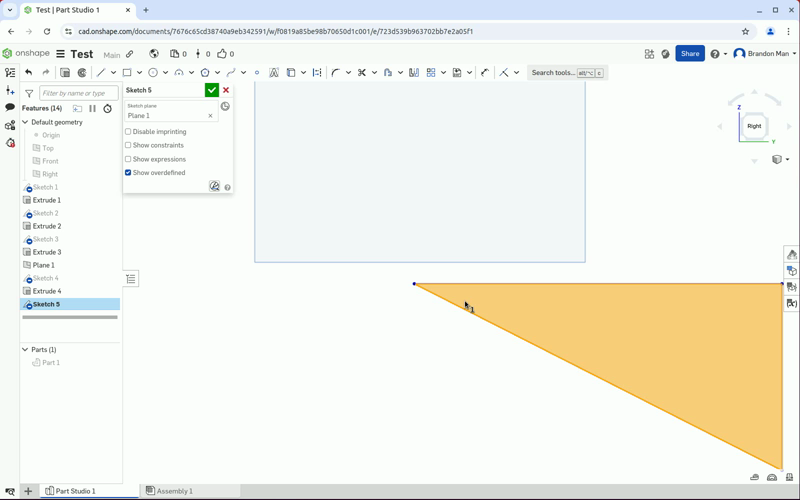
scroll(-6)
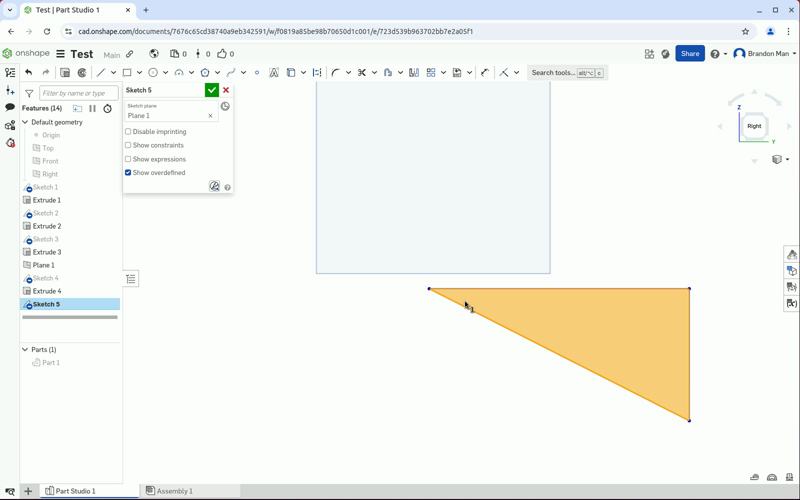
scroll(-6)
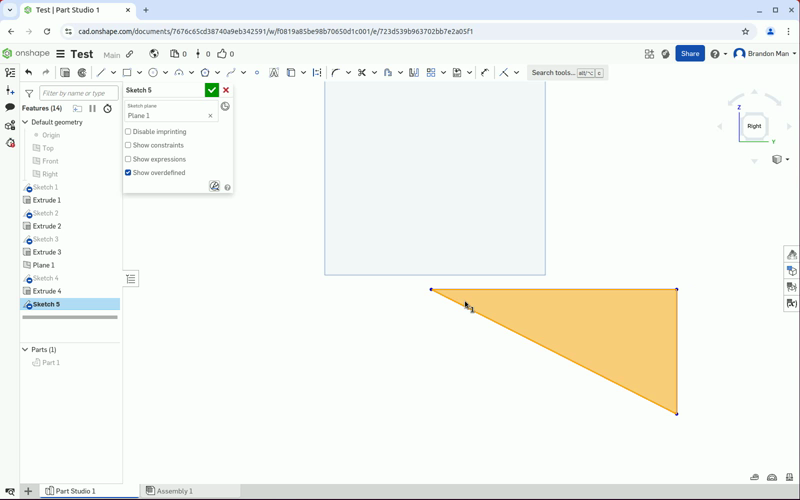
scroll(-6)
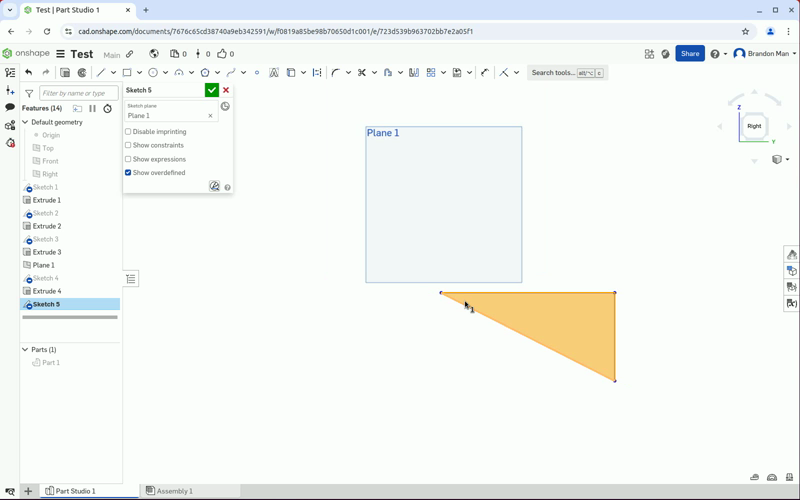
scroll(-6)
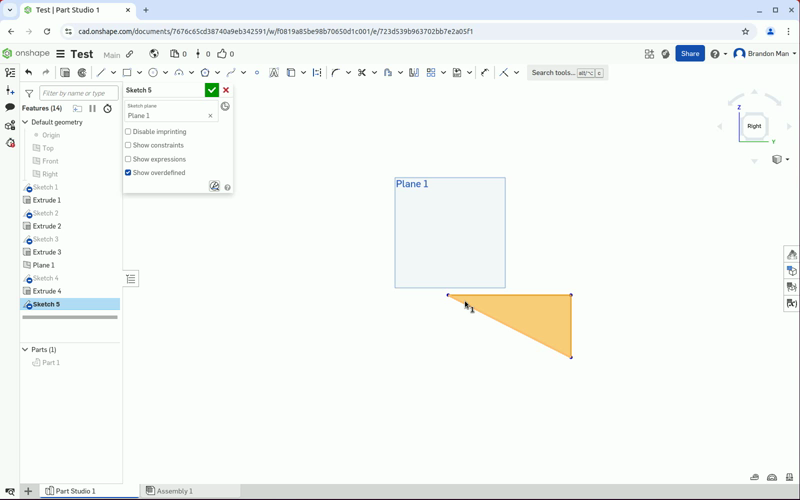
scroll(-6)
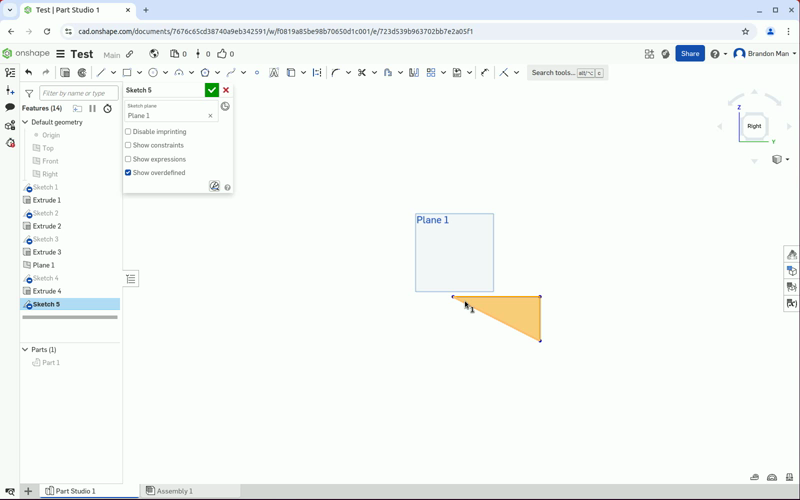
scroll(-6)
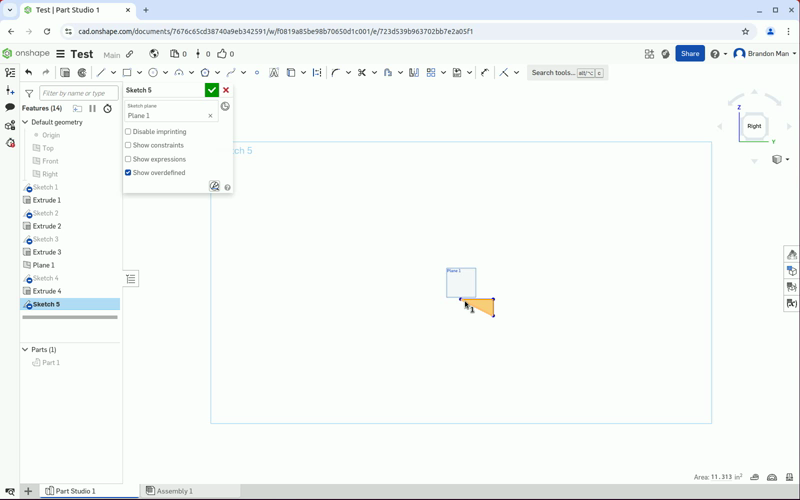
mouse_move(73, 352)
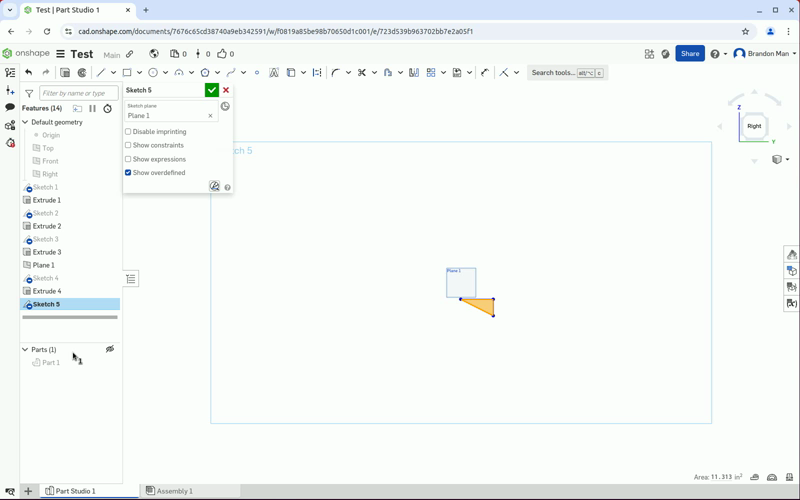
key(shift+y)
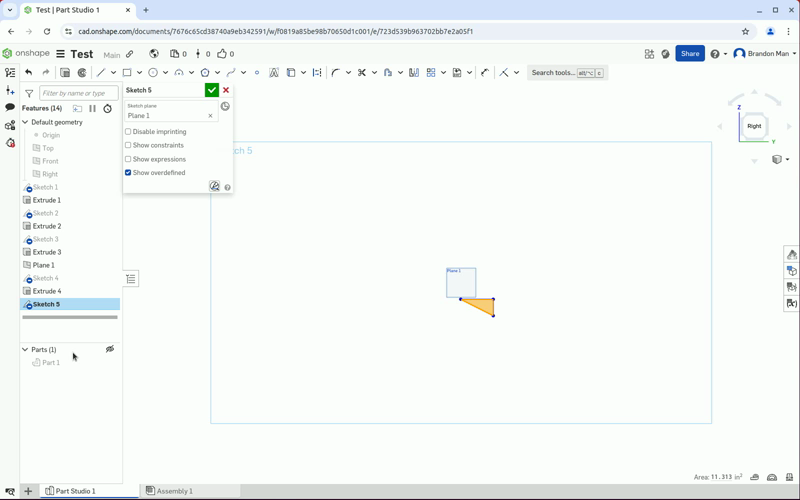
key(shift+e)
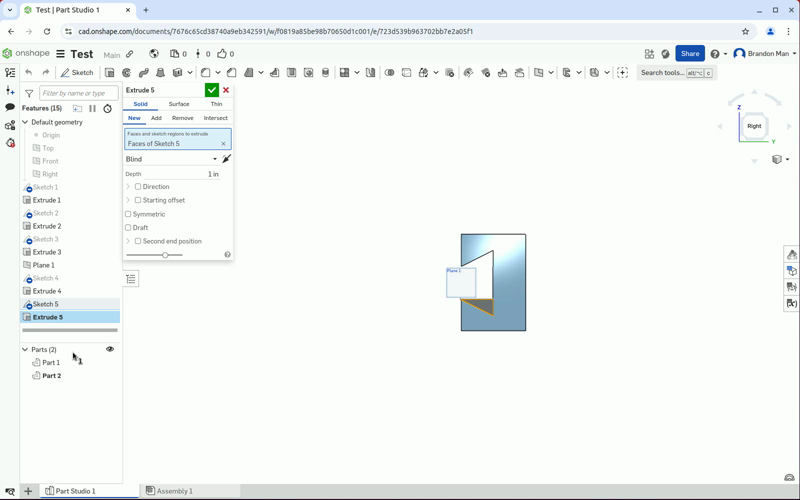
mouse_move(143, 106)
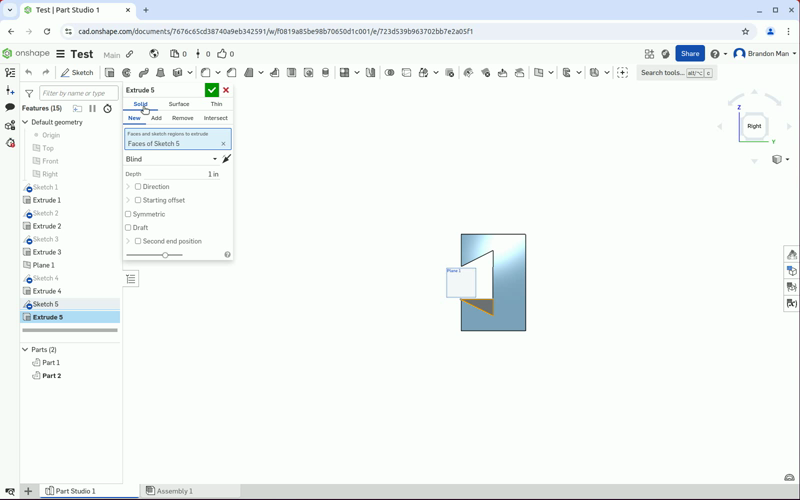
click(143, 106)
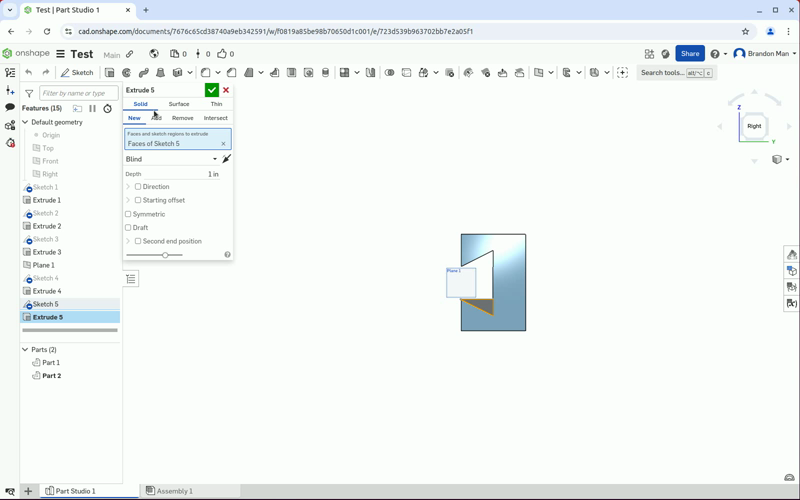
mouse_move(186, 120)
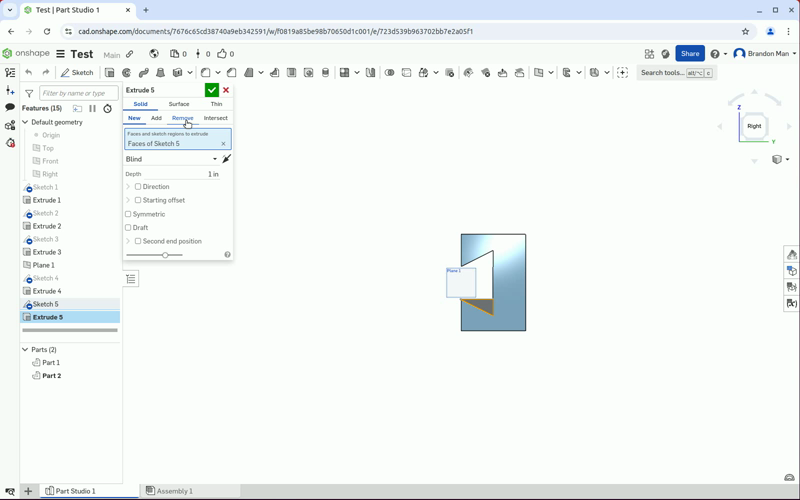
click(186, 120)
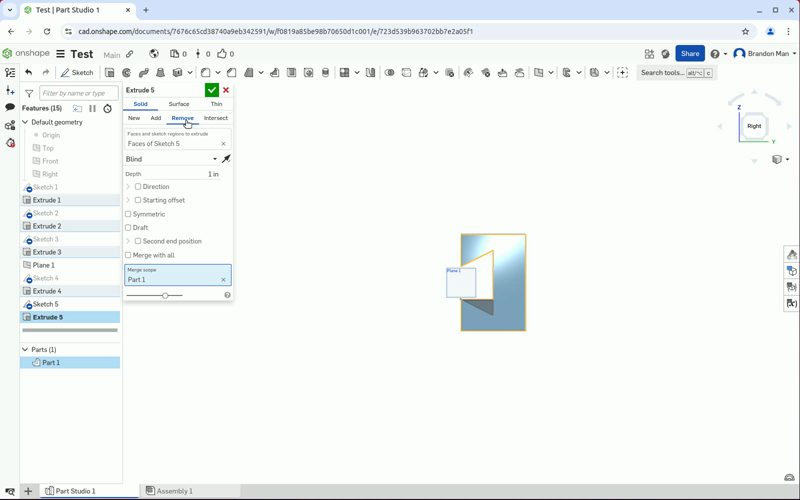
key(tab, 4)
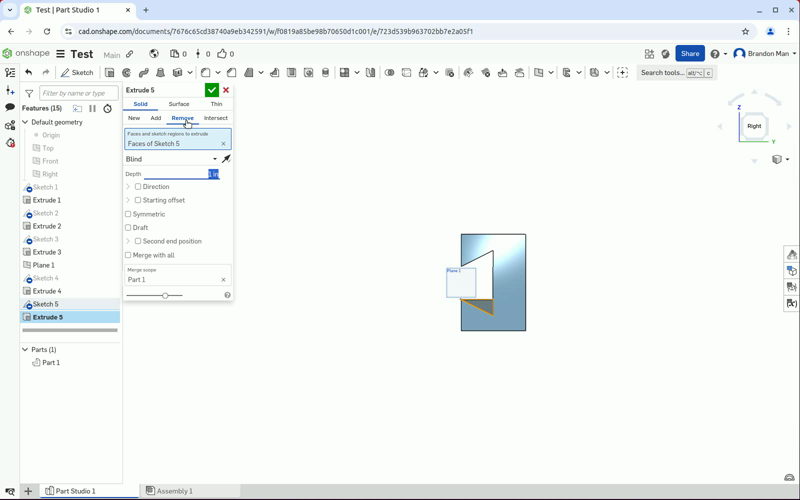
text(26.478)
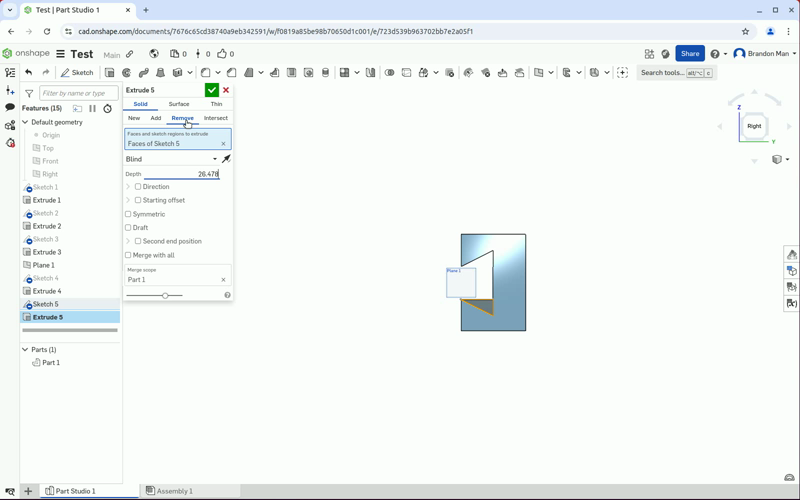
key(tab, 6)
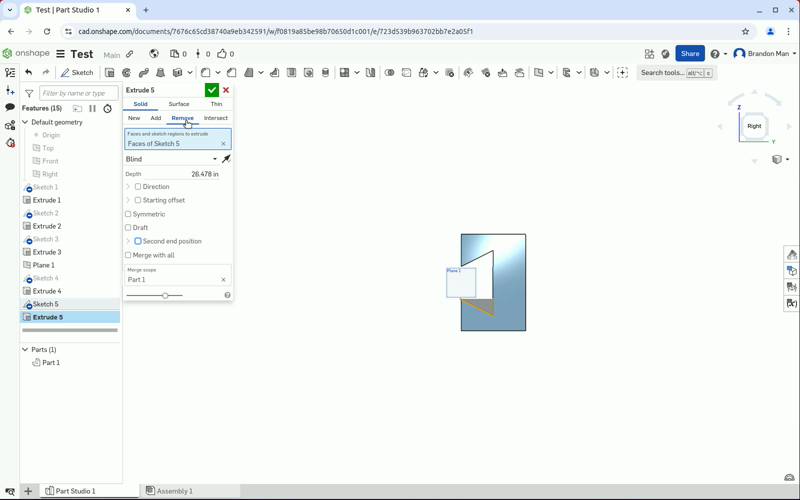
key(space)
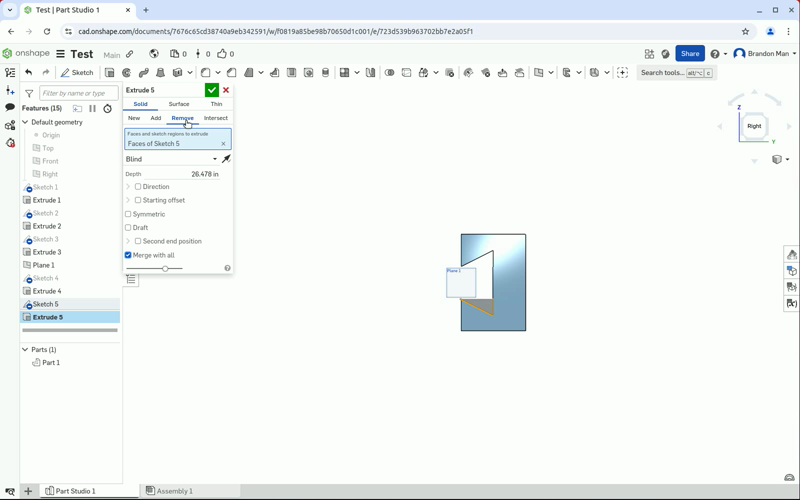
key(enter)
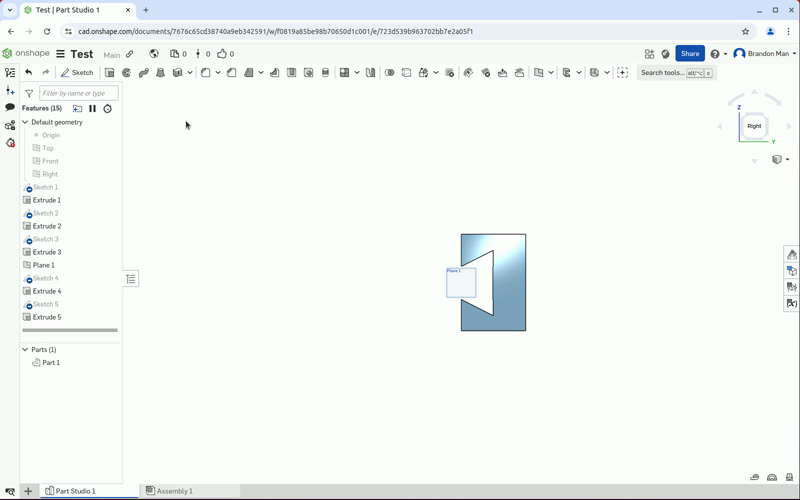
key(shift+h)
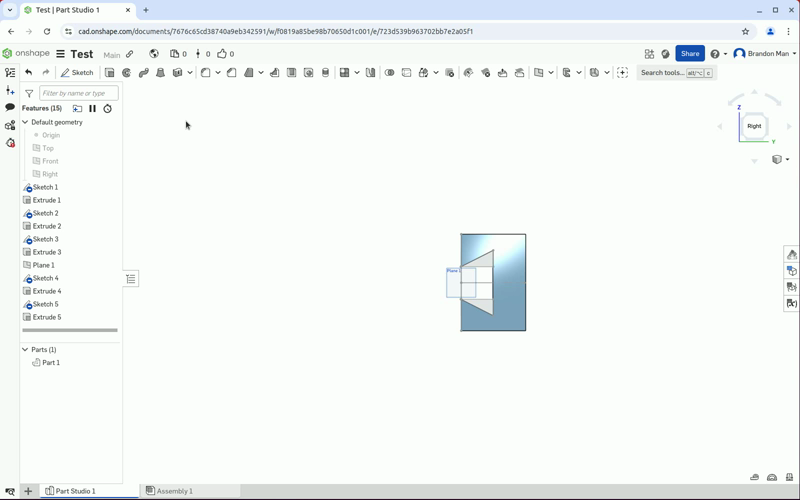
key(shift+h)
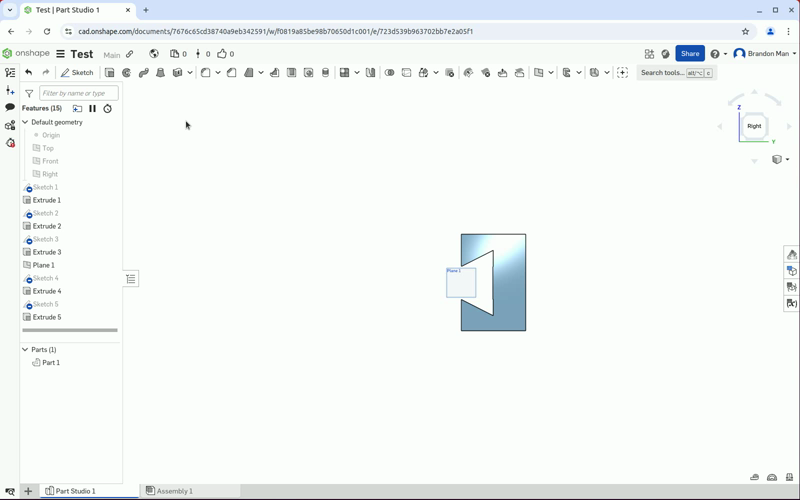
mouse_move(73, 189)
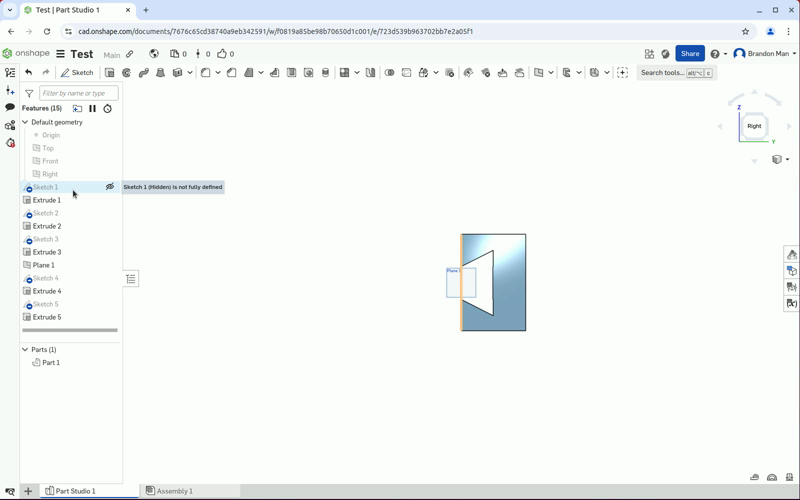
click(73, 189)
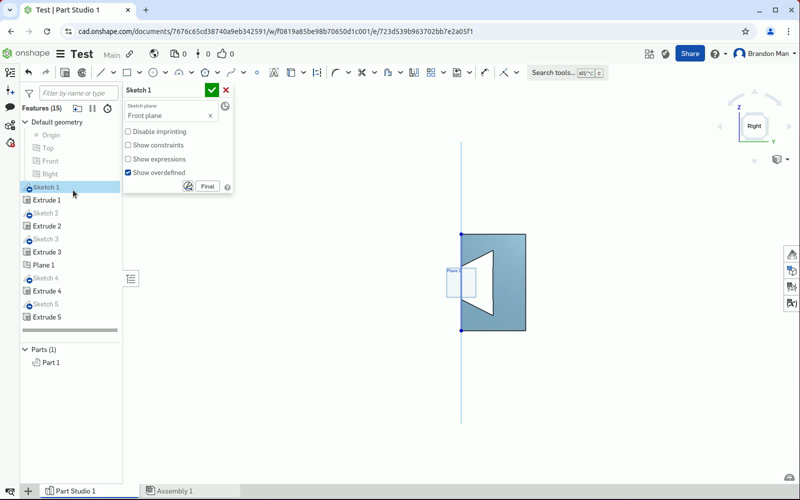
mouse_move(229, 92)
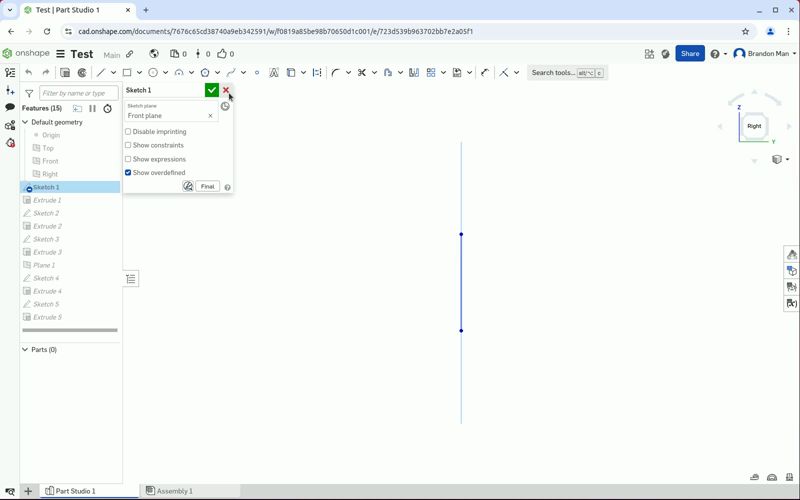
click(229, 92)
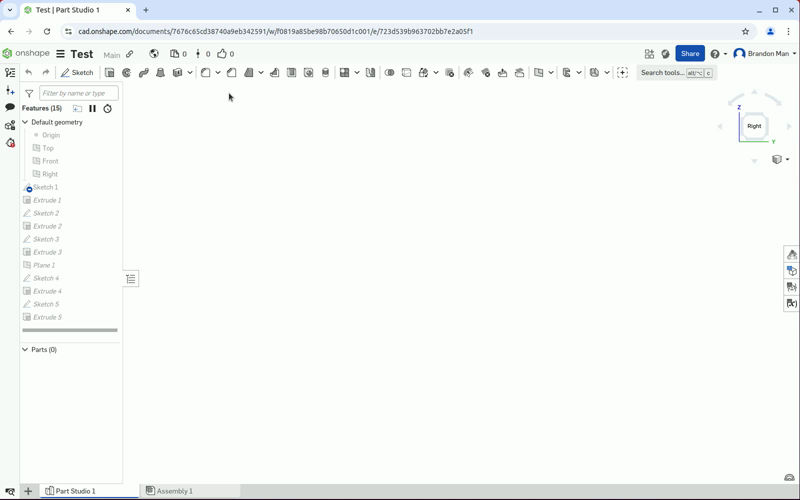
key(shift+s)
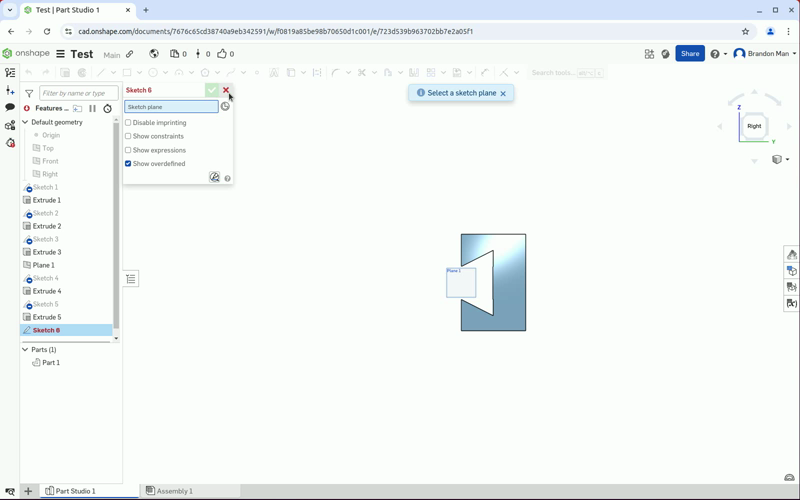
mouse_move(69, 267)
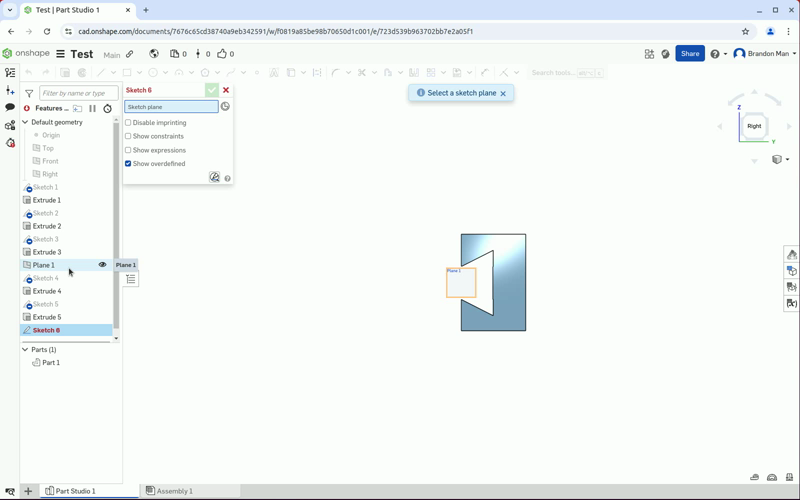
click(69, 267)
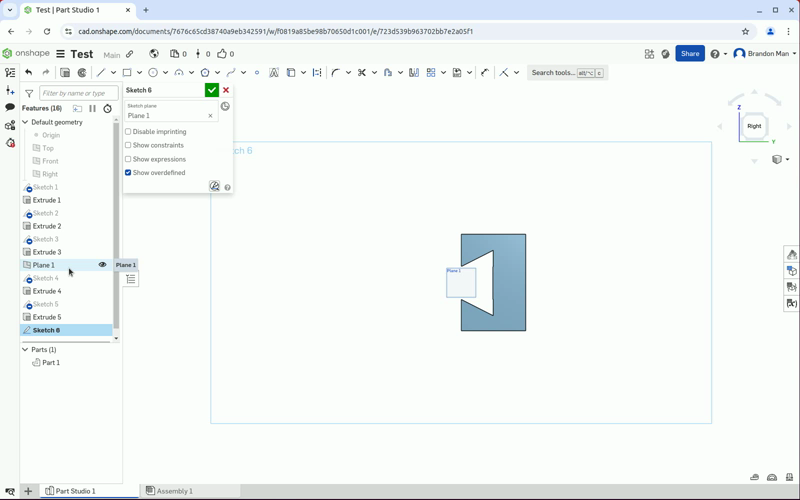
mouse_move(73, 352)
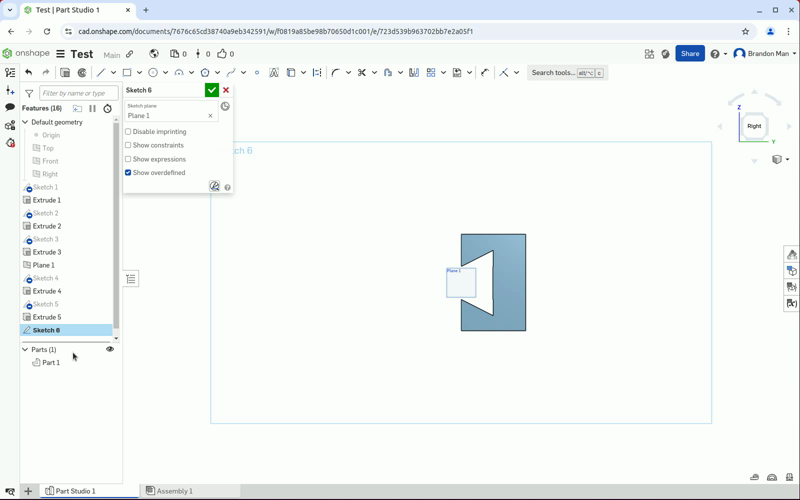
key(y)
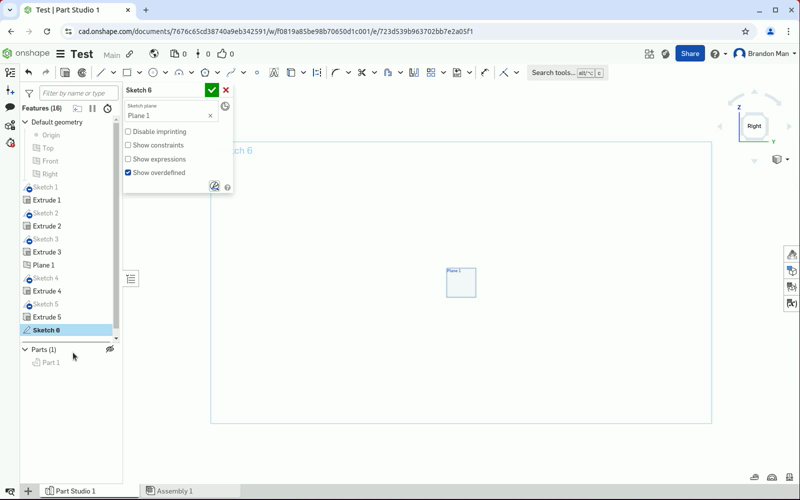
key(l)
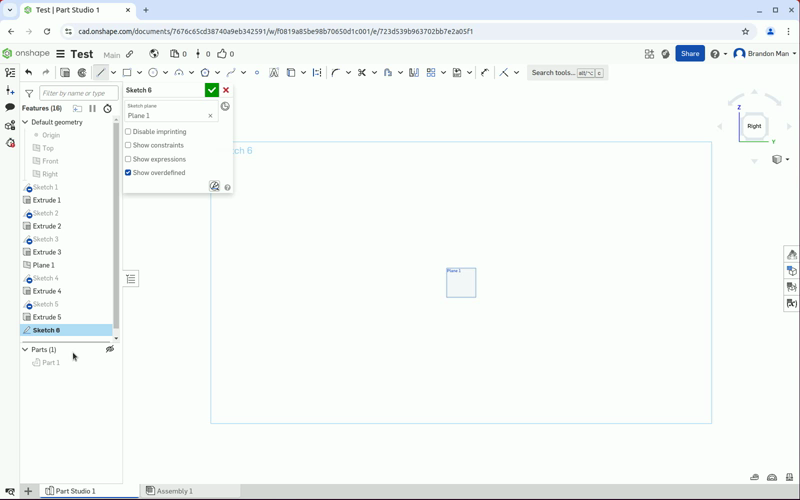
key_down(shift)
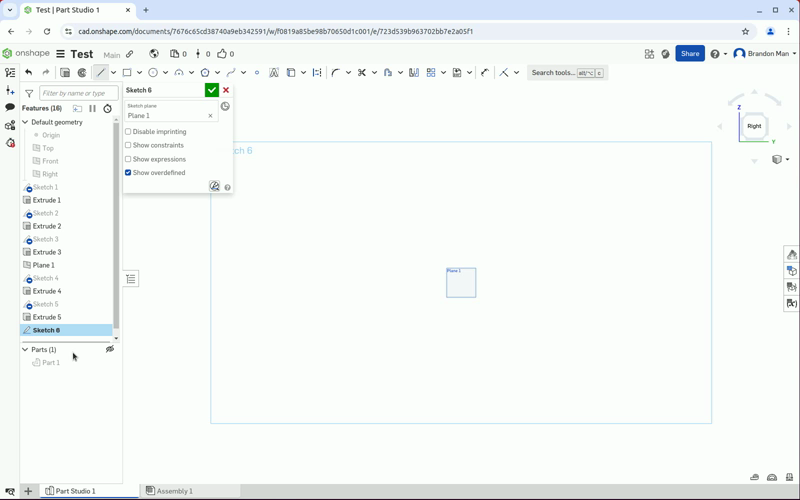
mouse_move(460, 299)
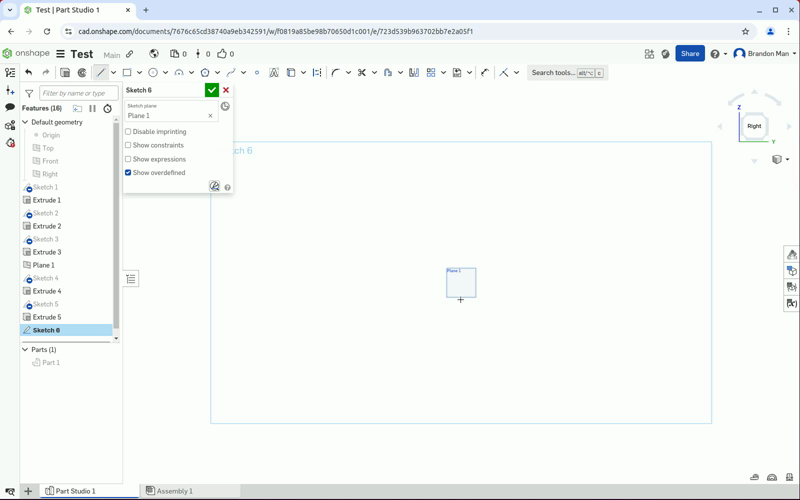
click(460, 299)
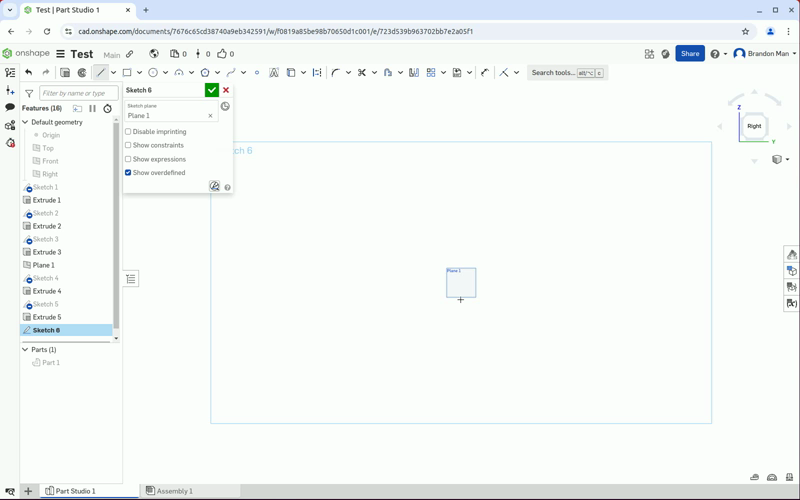
key_up(shift)
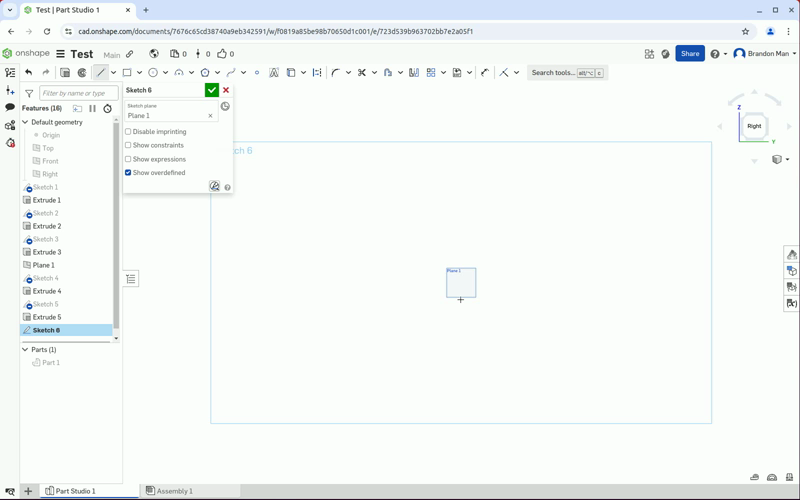
key_down(shift)
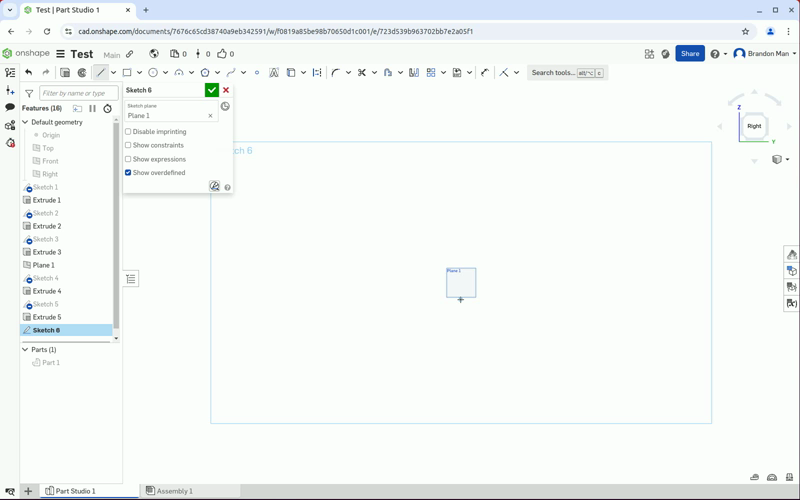
mouse_move(490, 299)
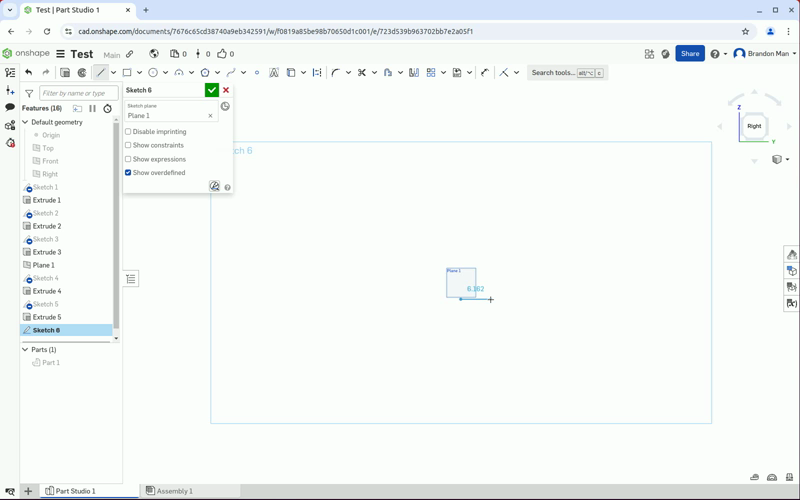
mouse_move(493, 315)
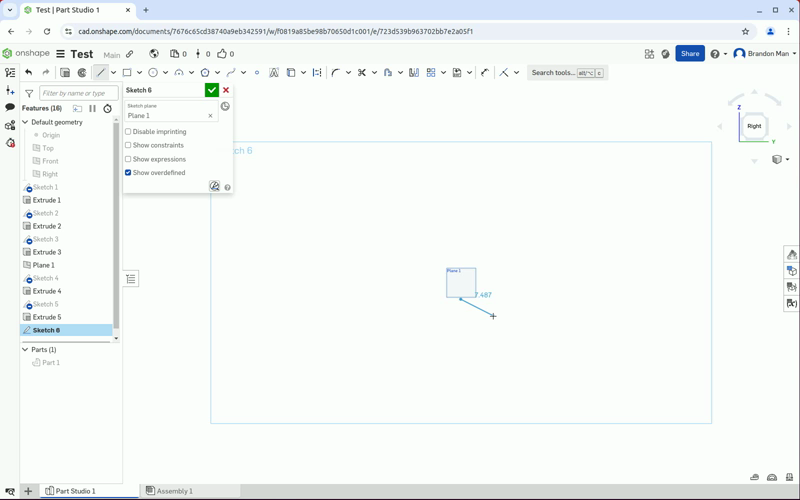
click(493, 315)
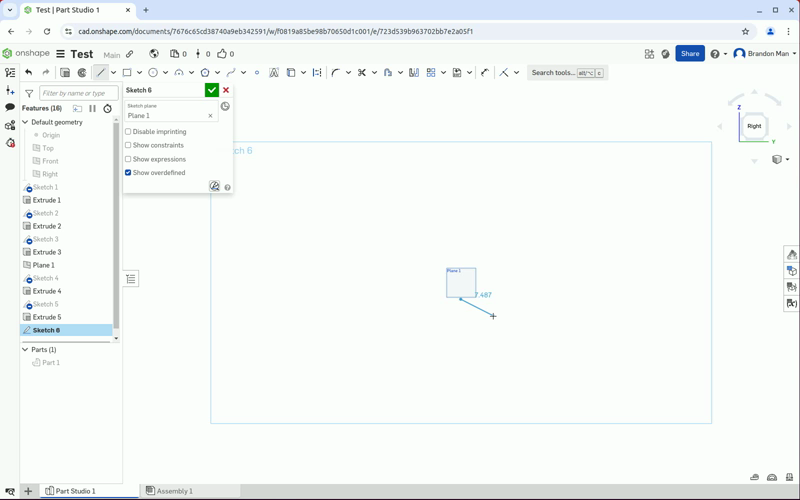
key_up(shift)
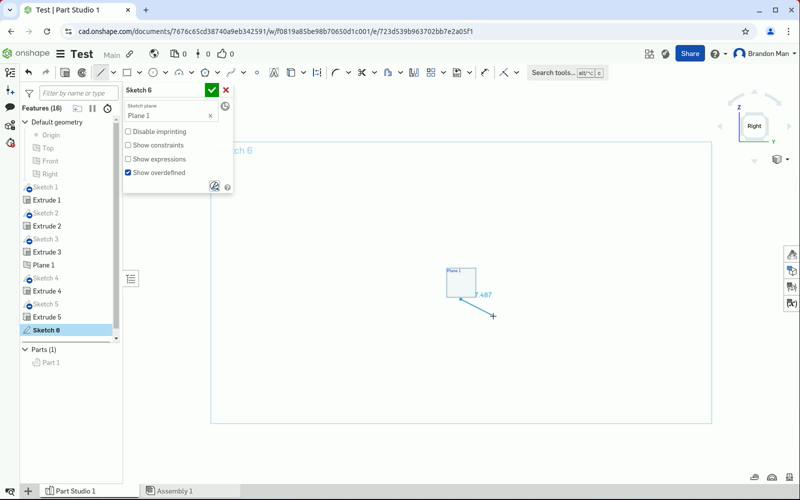
key_down(shift)
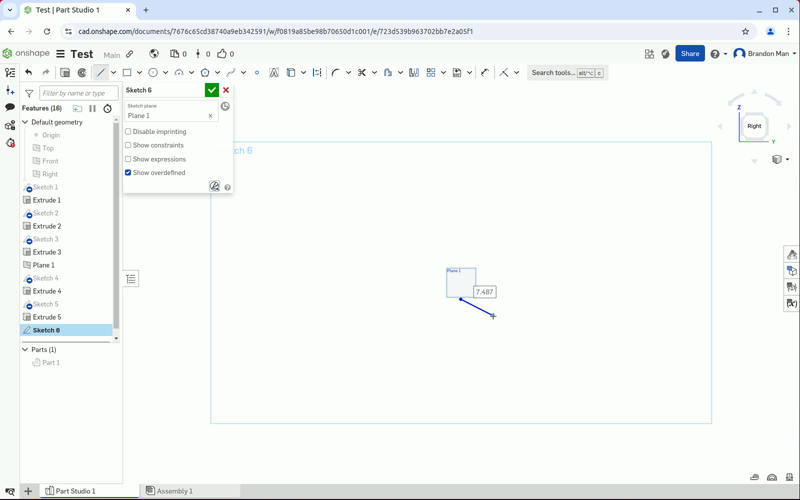
mouse_move(493, 250)
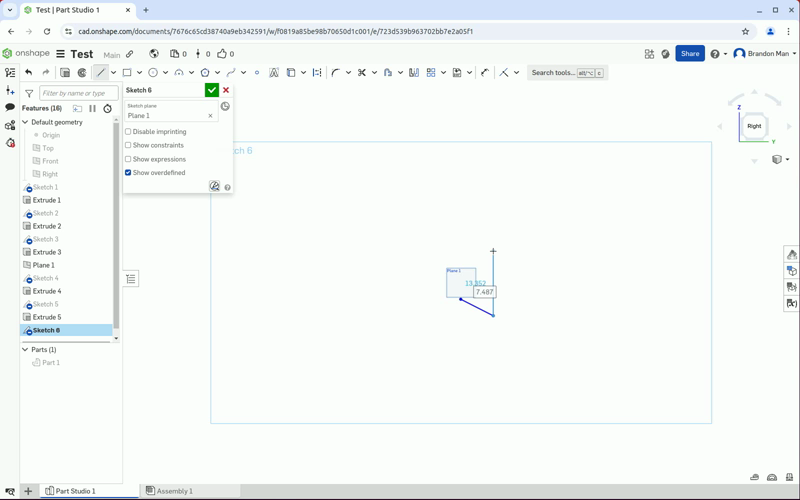
click(493, 250)
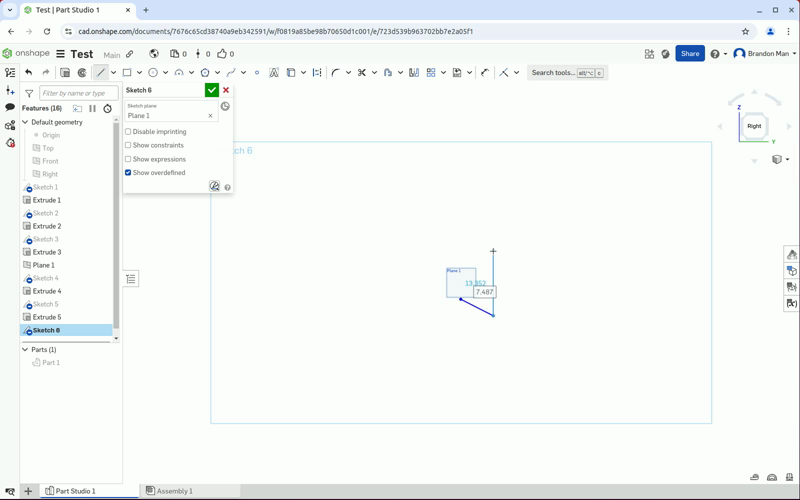
key_up(shift)
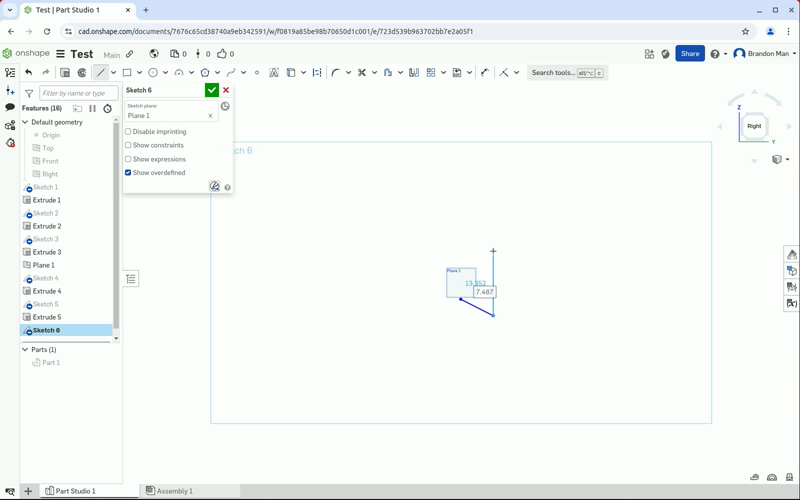
key_down(shift)
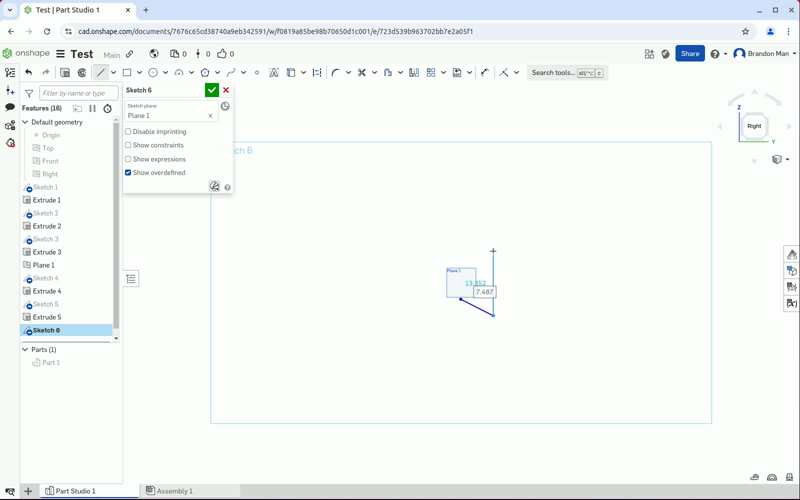
mouse_move(523, 250)
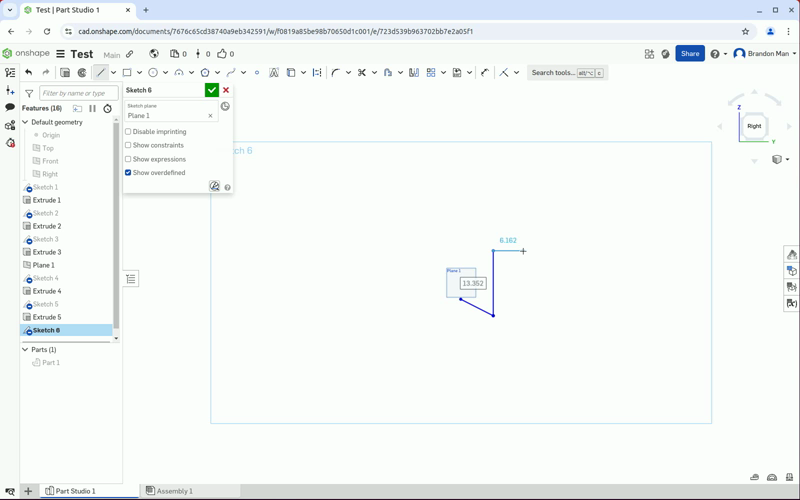
mouse_move(460, 267)
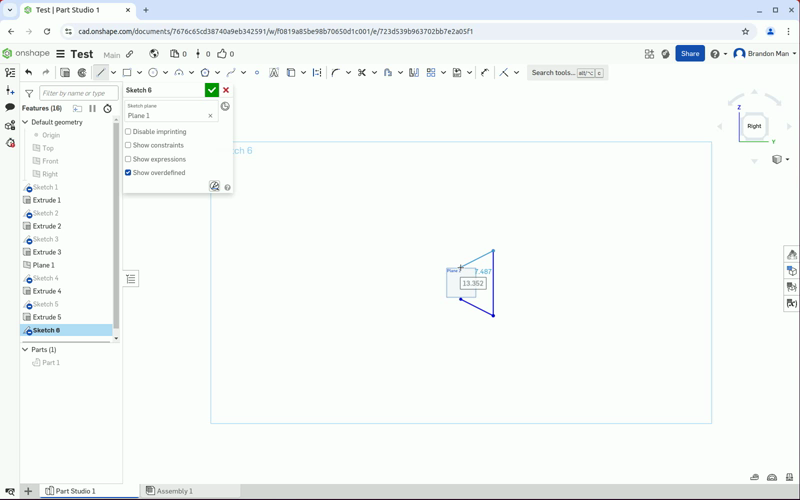
click(460, 267)
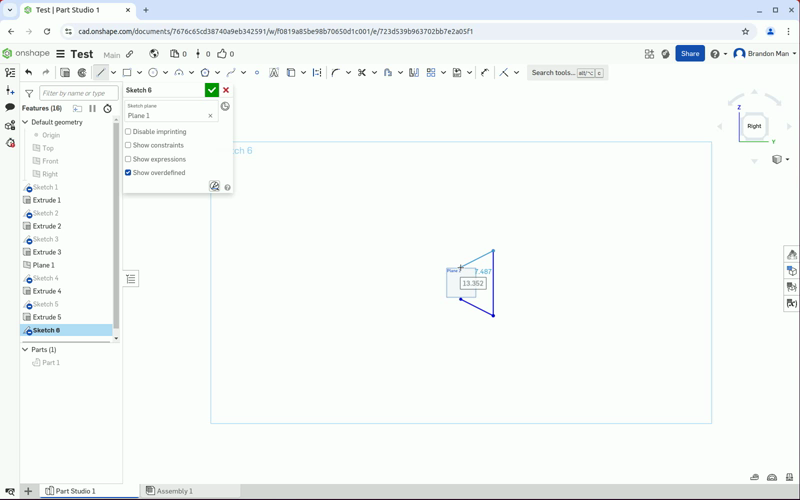
key_up(shift)
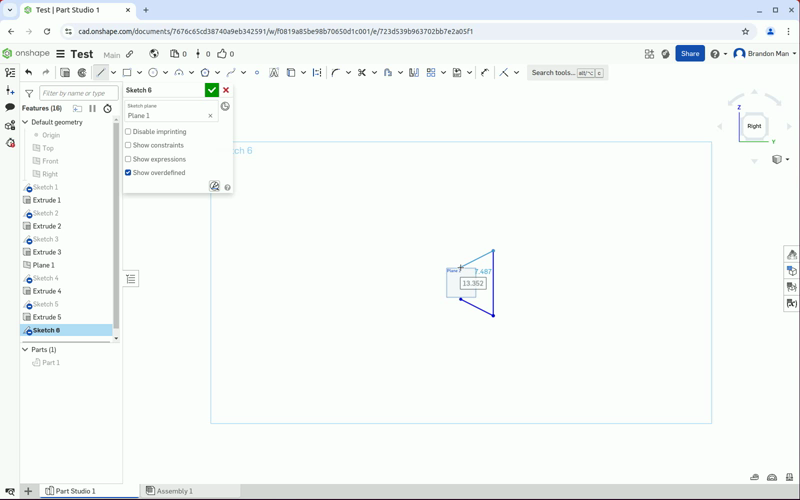
mouse_move(490, 267)
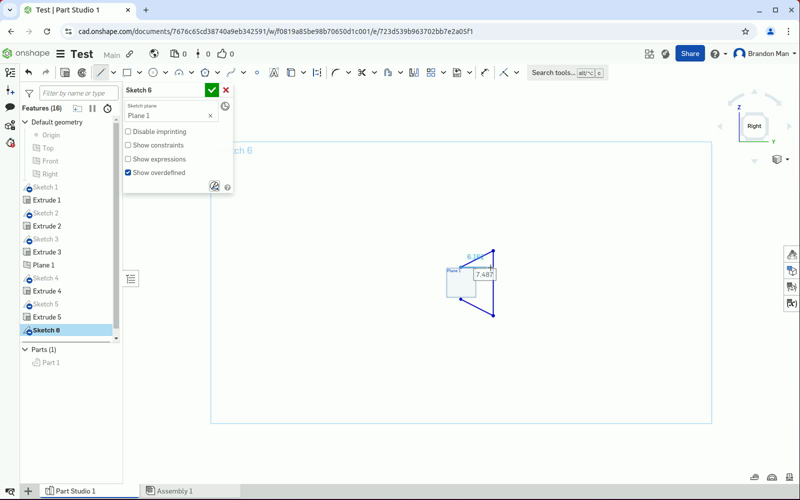
key_down(shift)
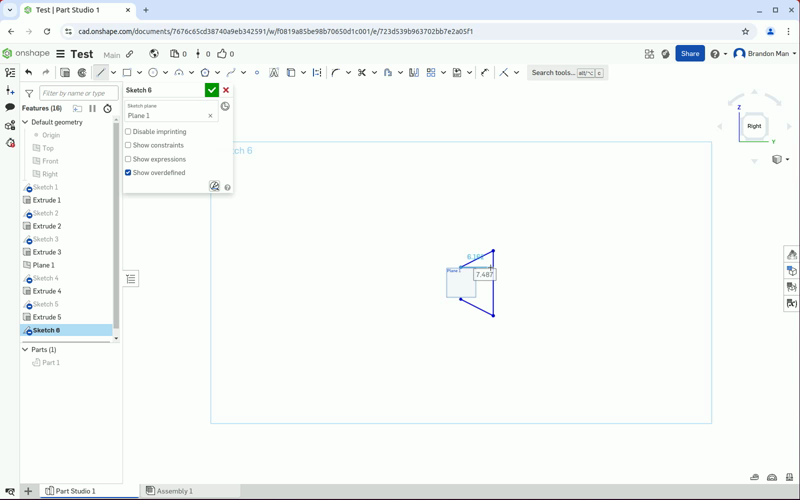
mouse_move(460, 299)
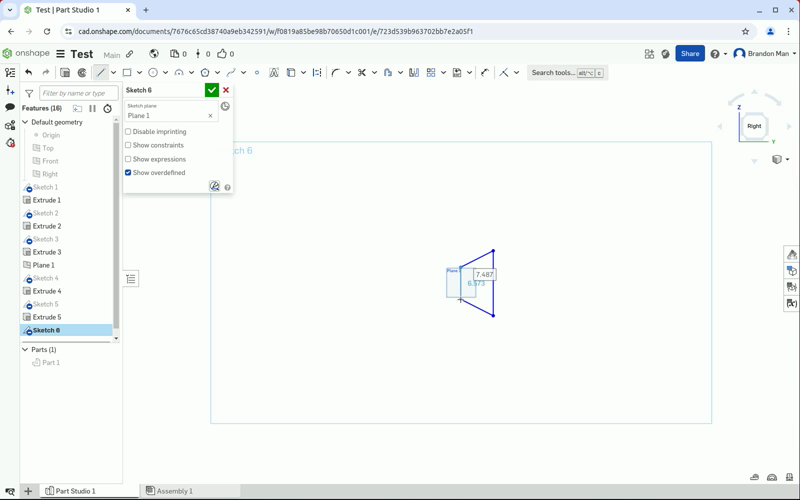
key_up(shift)
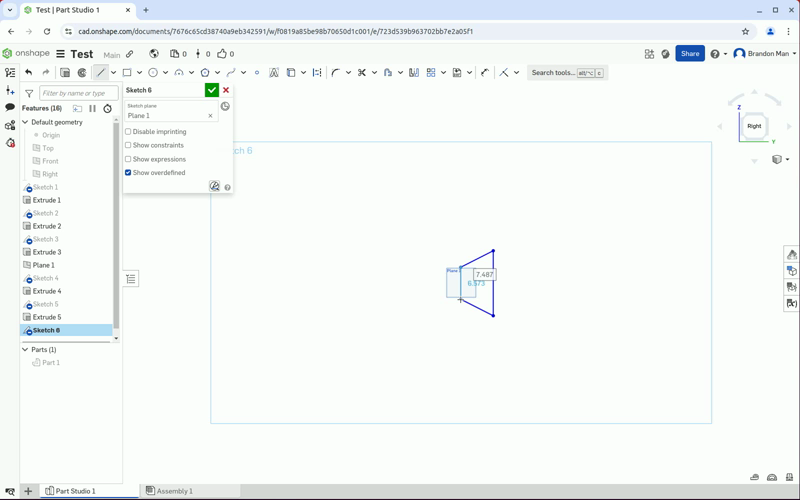
click(460, 299)
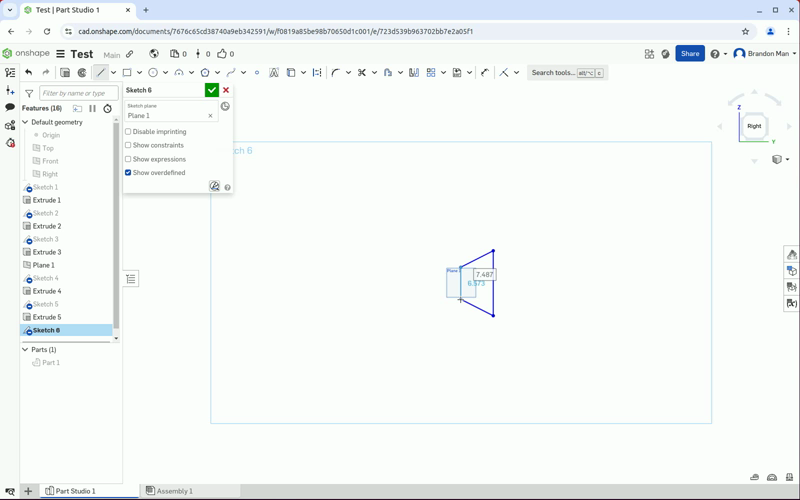
key(esc)
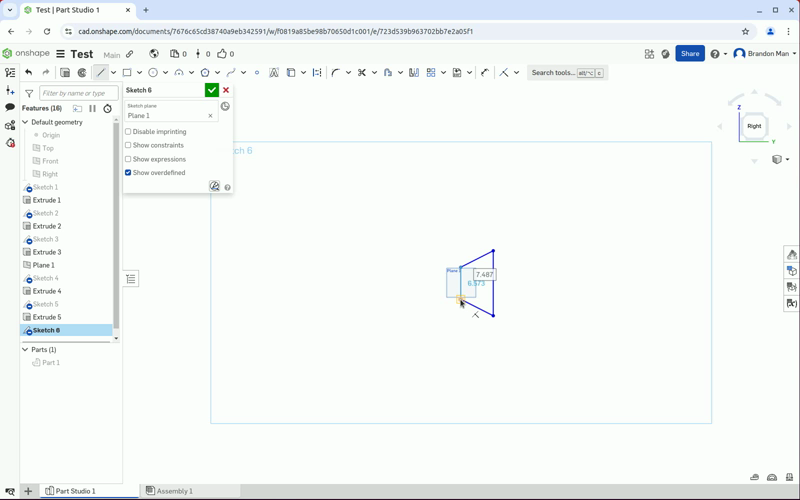
mouse_move(492, 298)
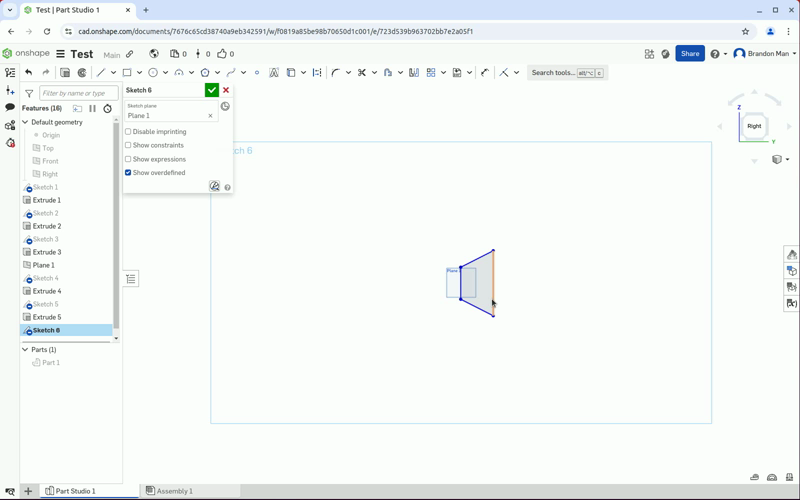
scroll(6)
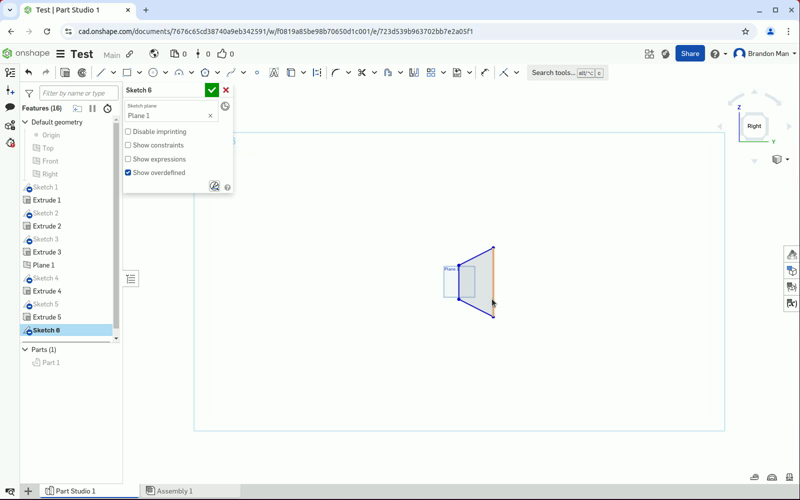
scroll(6)
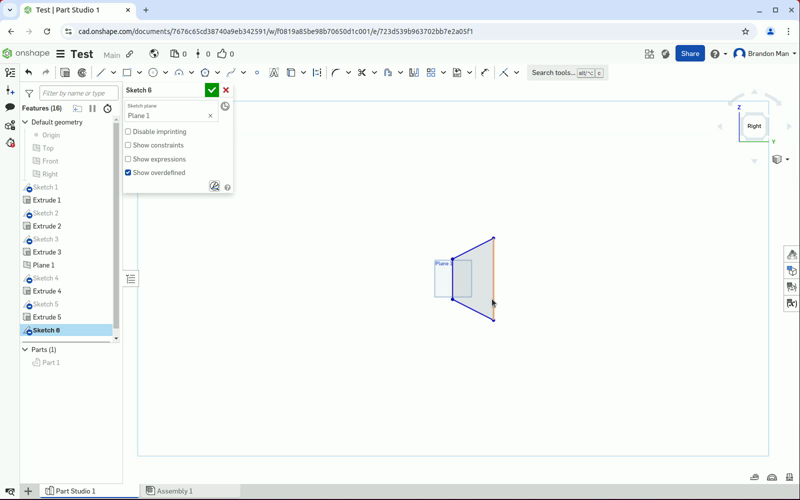
scroll(6)
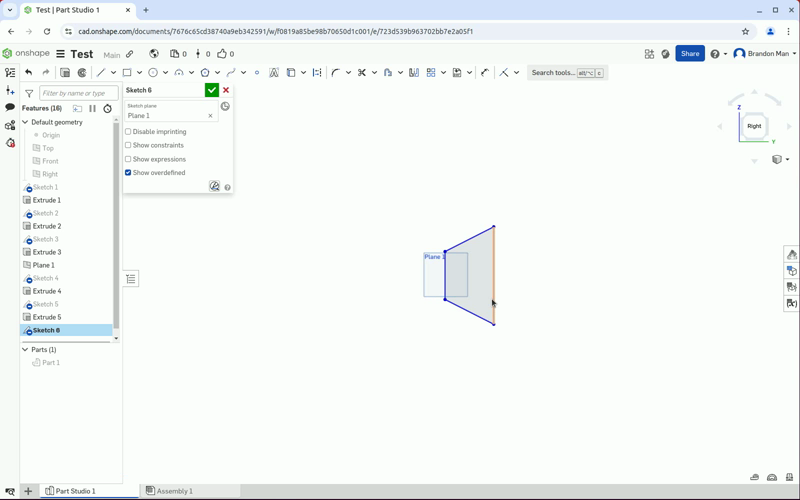
scroll(6)
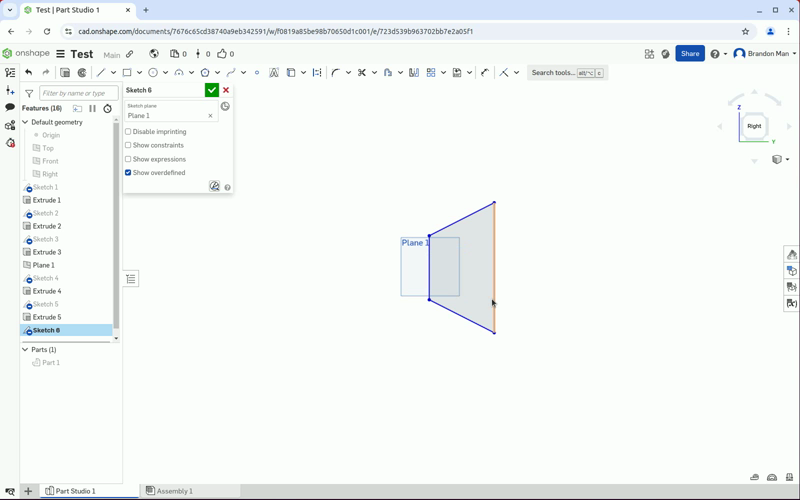
scroll(6)
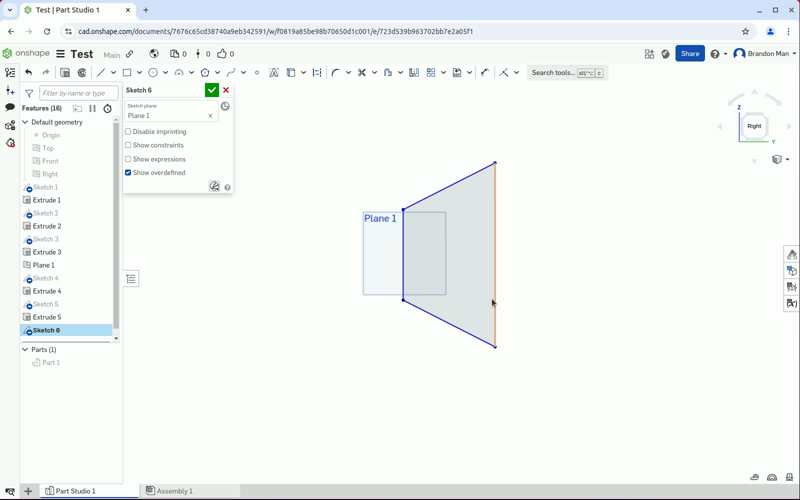
scroll(6)
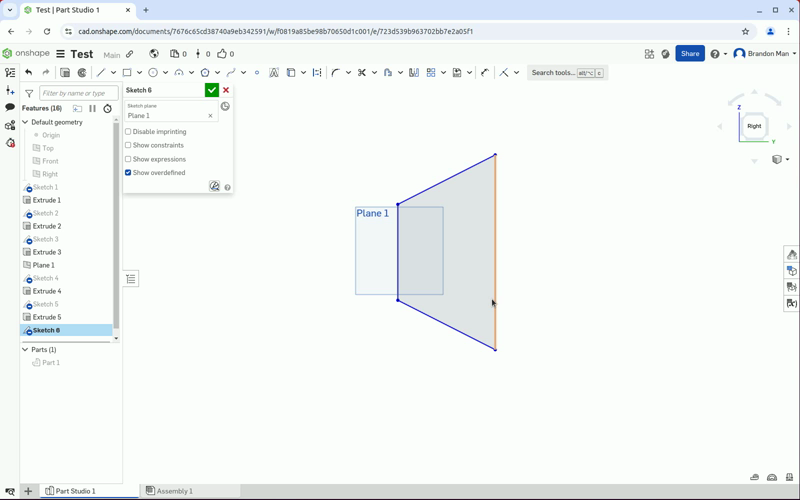
scroll(6)
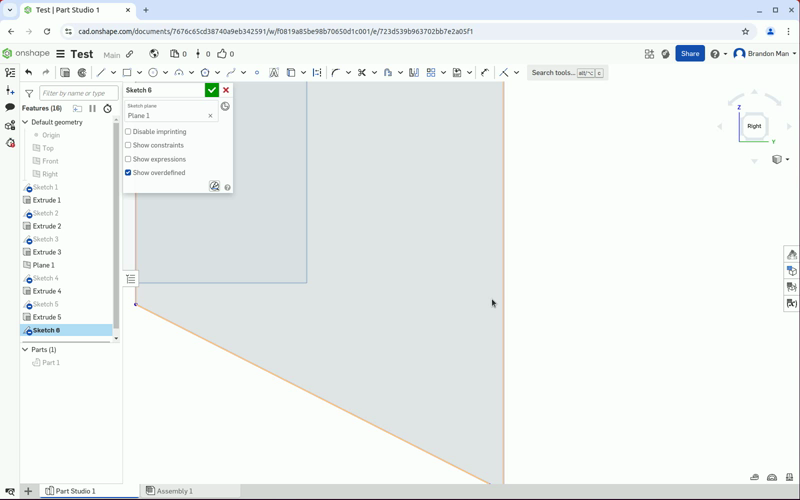
click(492, 298)
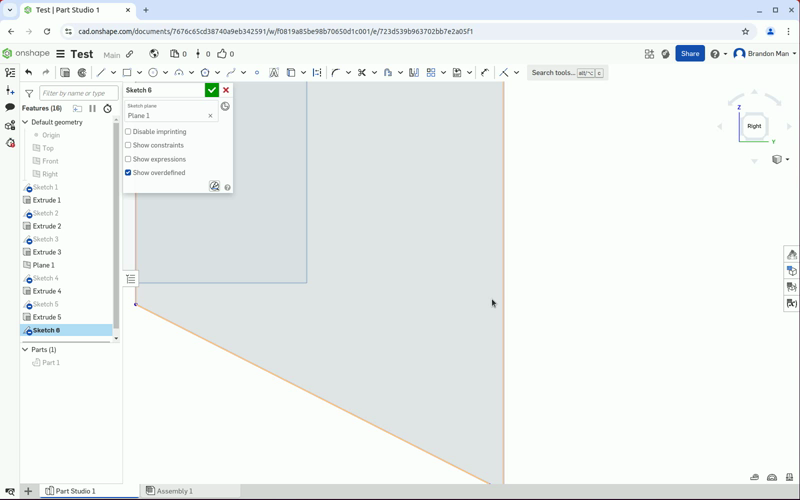
scroll(-6)
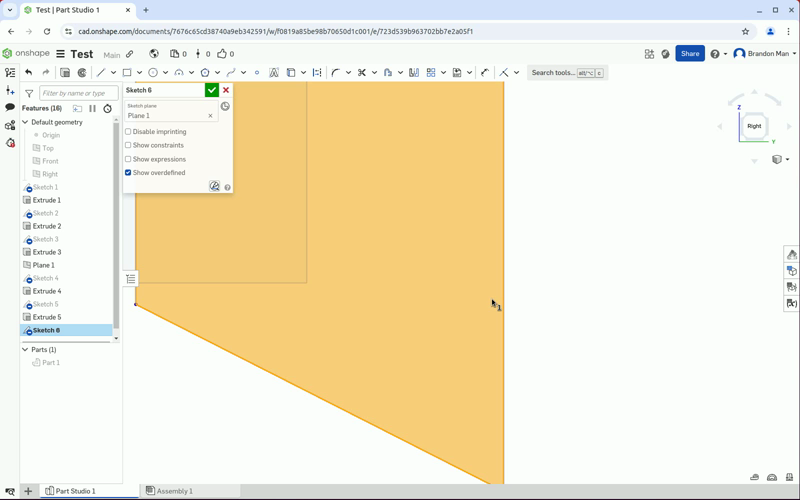
scroll(-6)
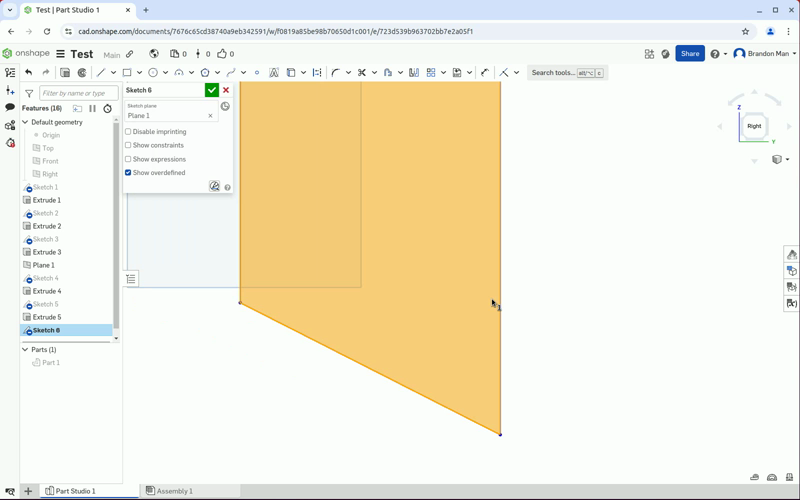
scroll(-6)
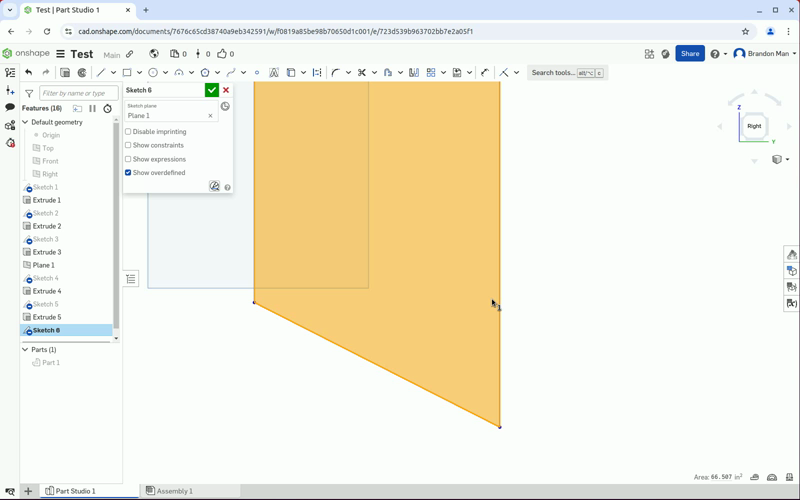
scroll(-6)
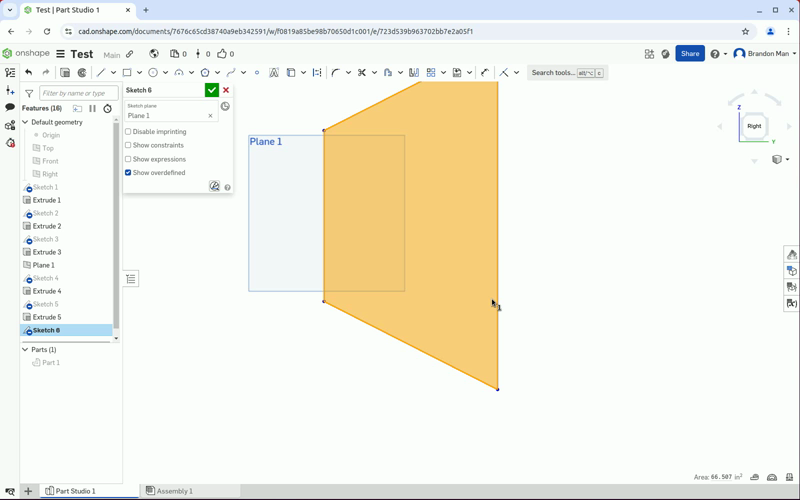
scroll(-6)
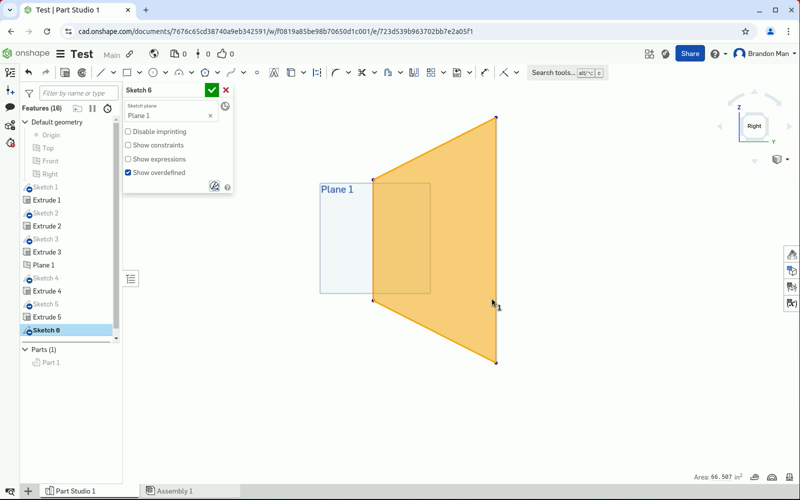
scroll(-6)
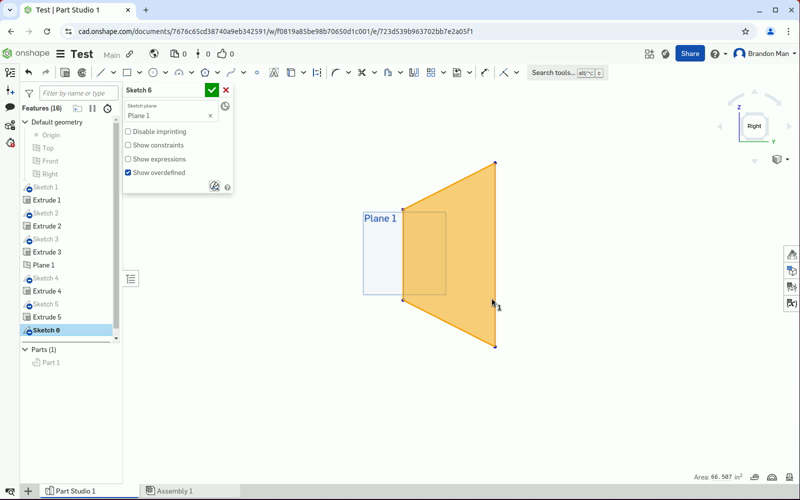
scroll(-6)
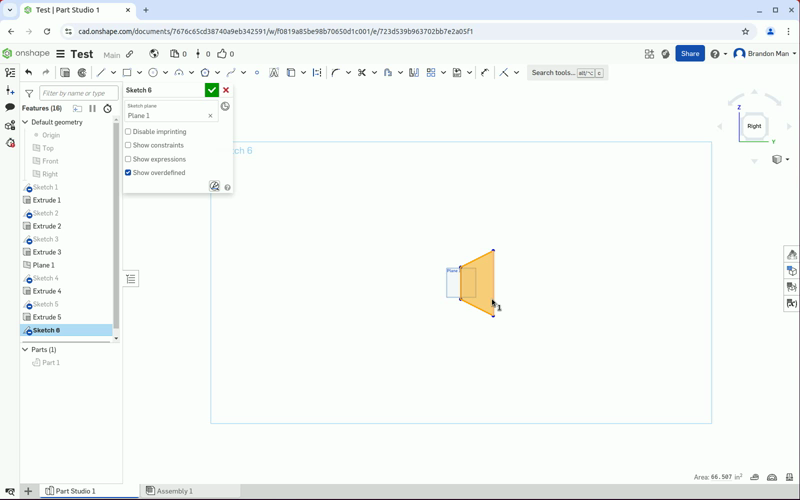
mouse_move(73, 352)
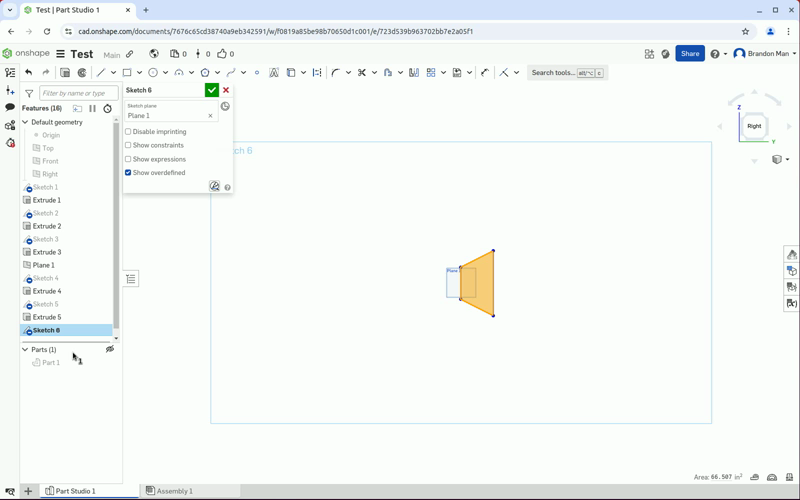
key(shift+y)
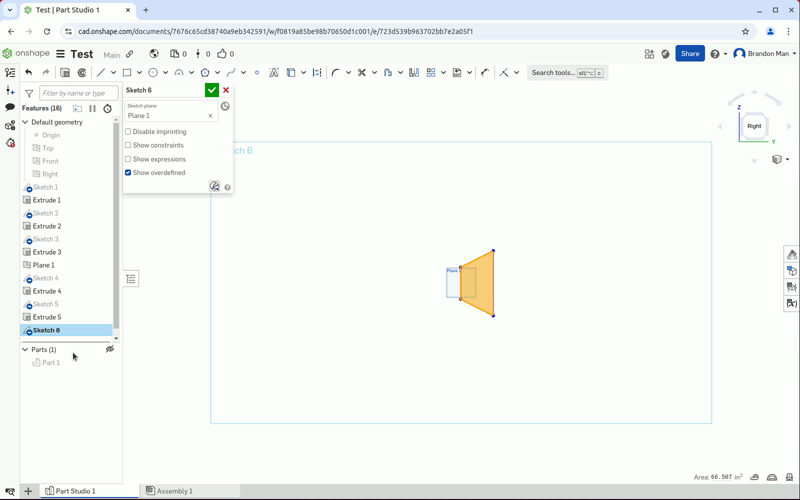
key(shift+e)
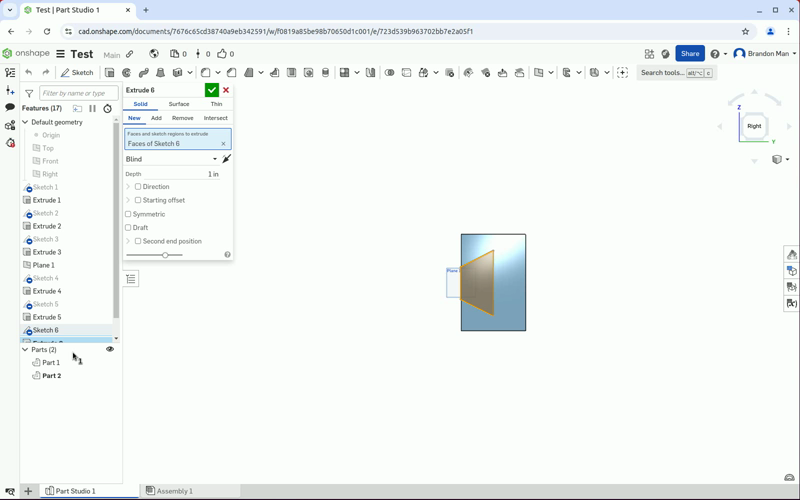
mouse_move(143, 106)
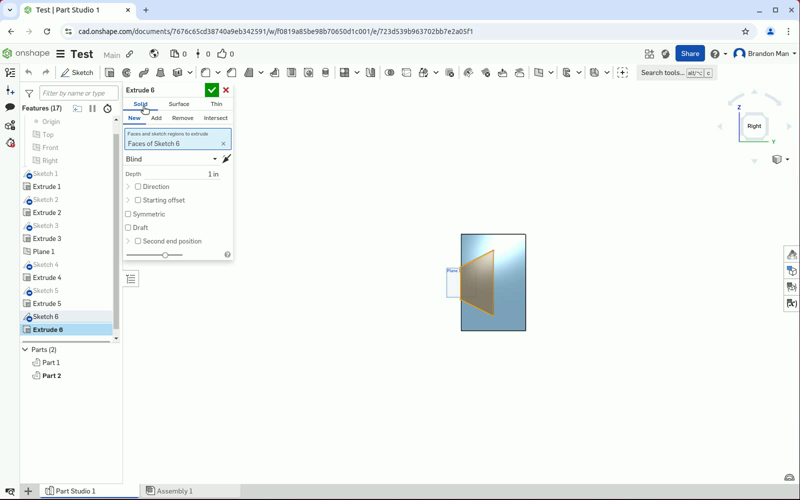
click(143, 106)
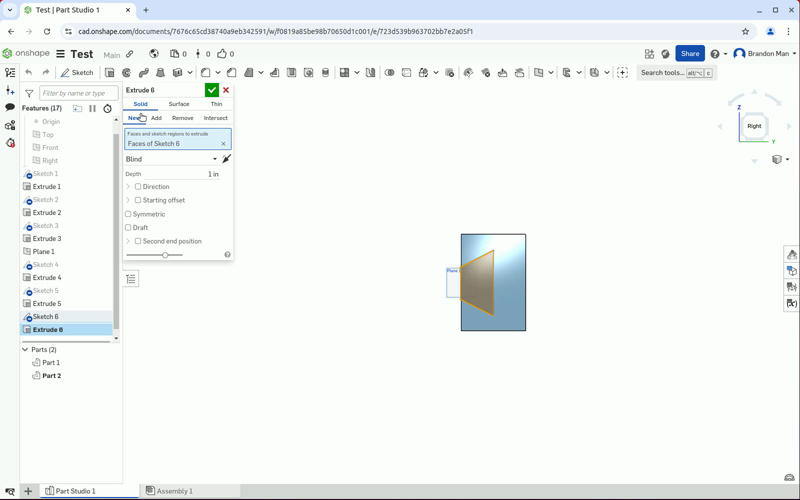
mouse_move(137, 120)
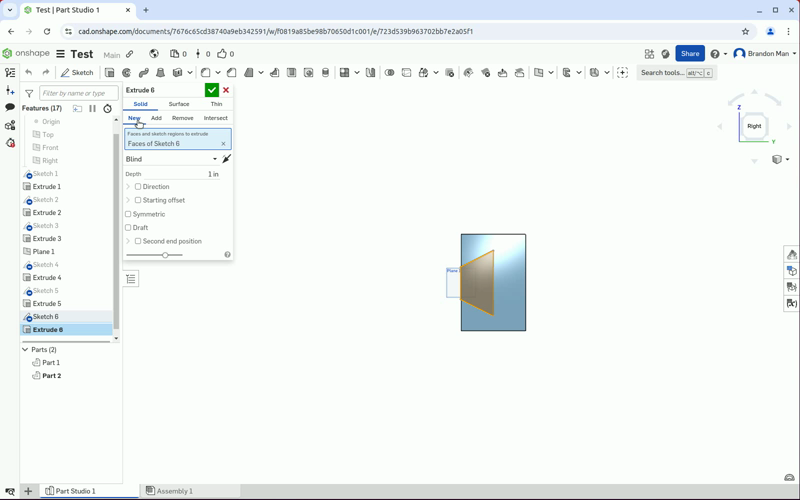
click(137, 120)
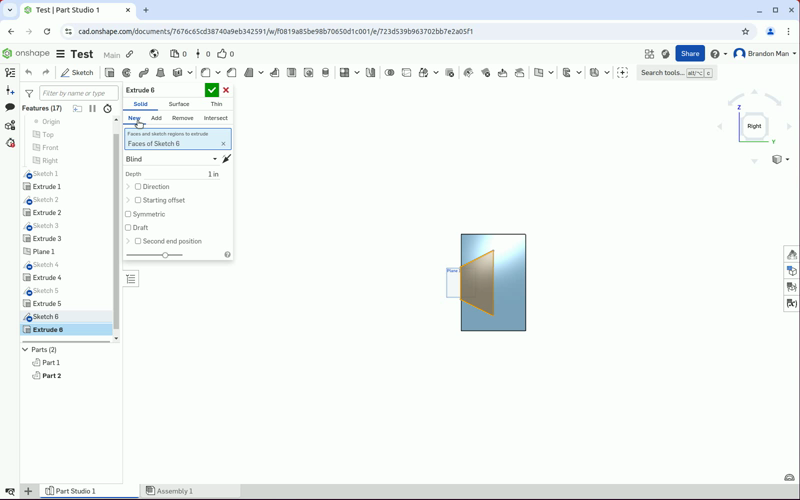
key(tab, 4)
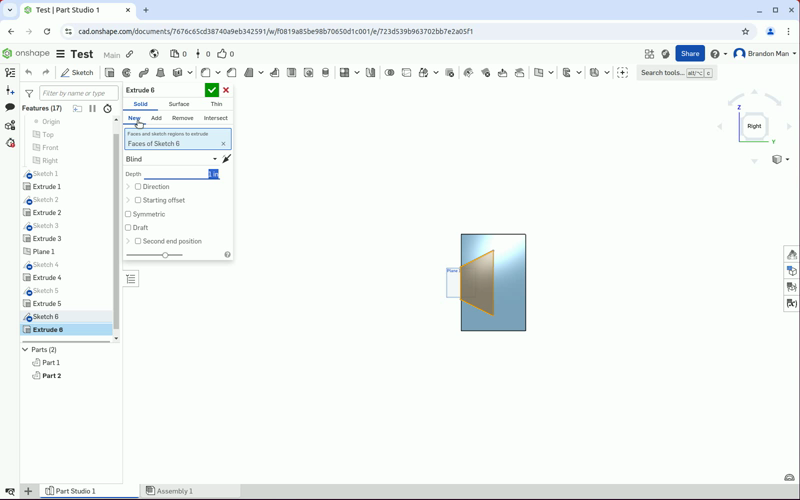
text(-23.108)
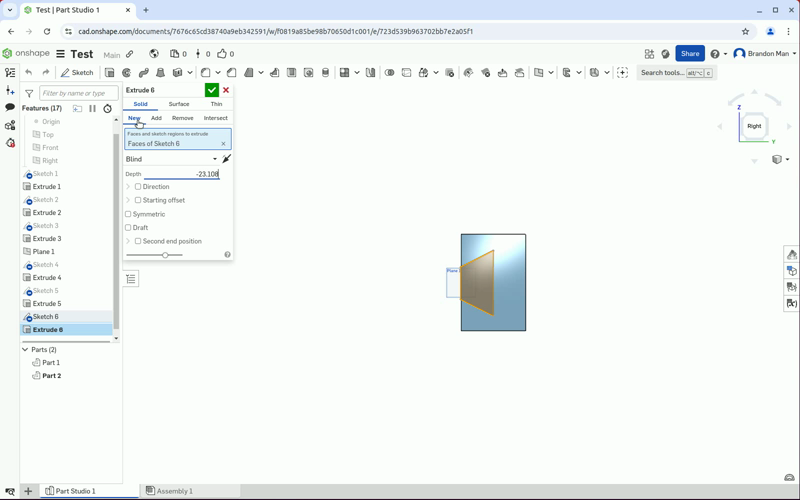
key(enter)
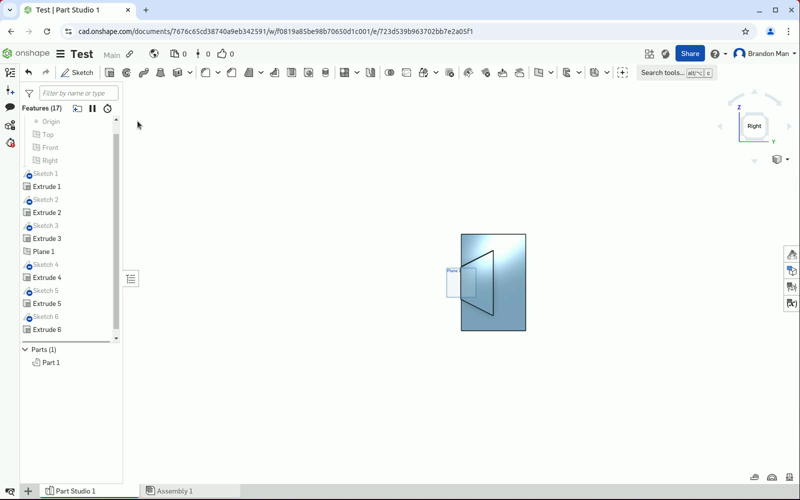
key(shift+h)
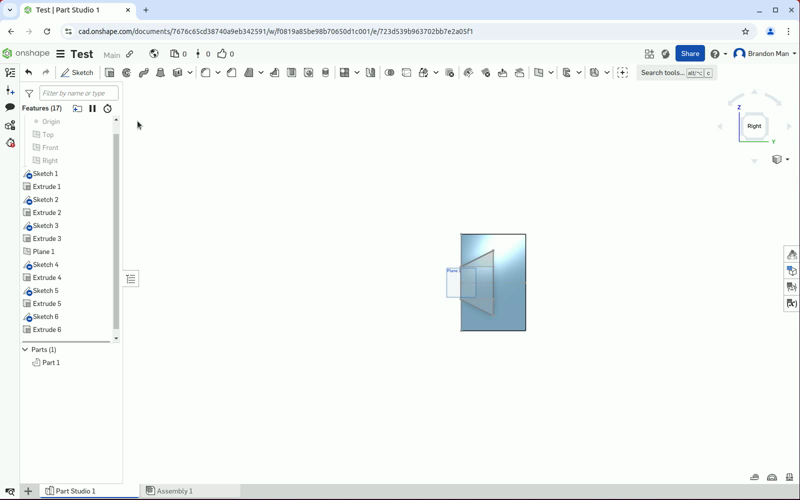
key(shift+h)
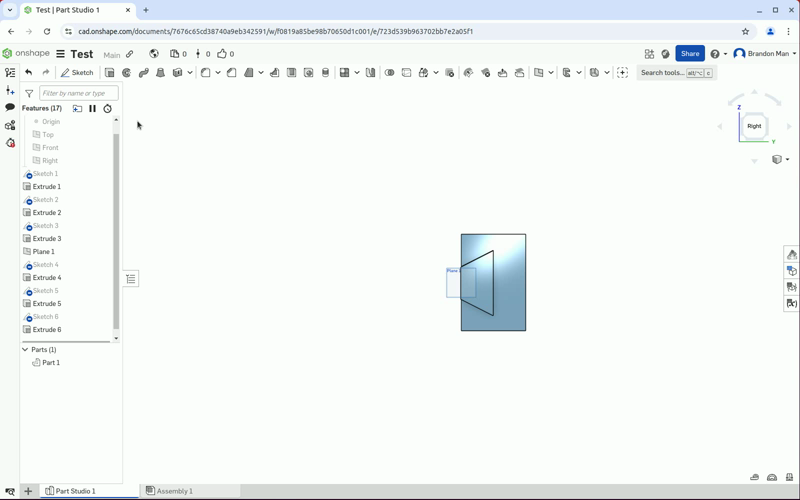
mouse_move(69, 176)
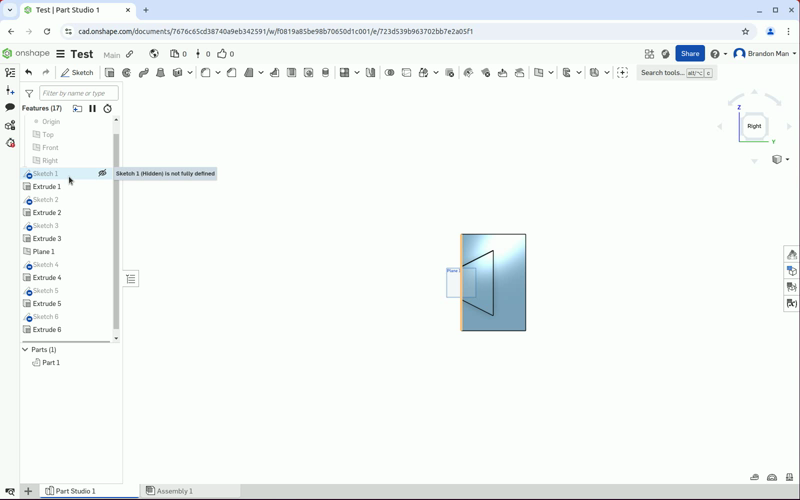
click(69, 176)
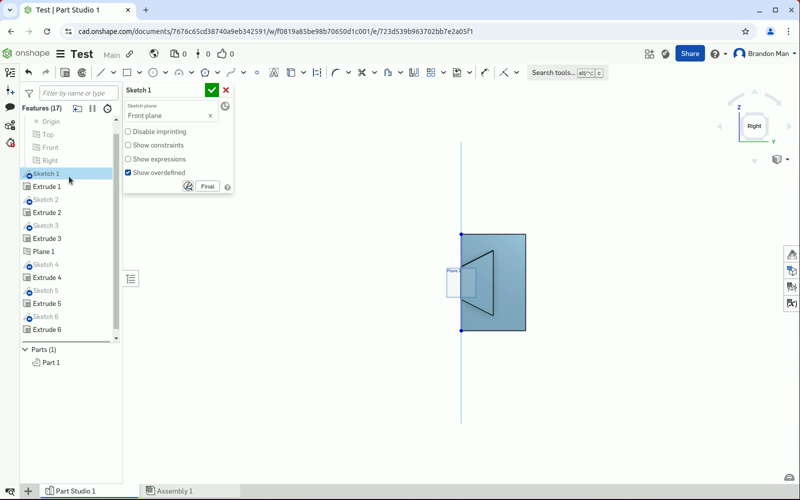
mouse_move(229, 92)
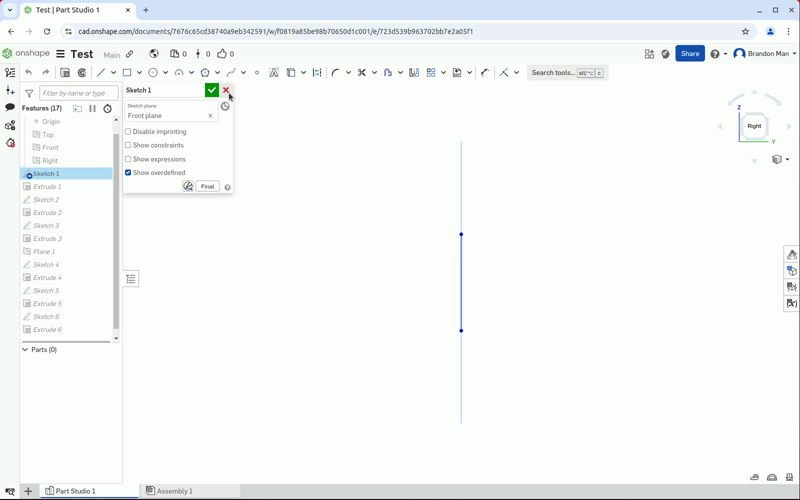
click(229, 92)
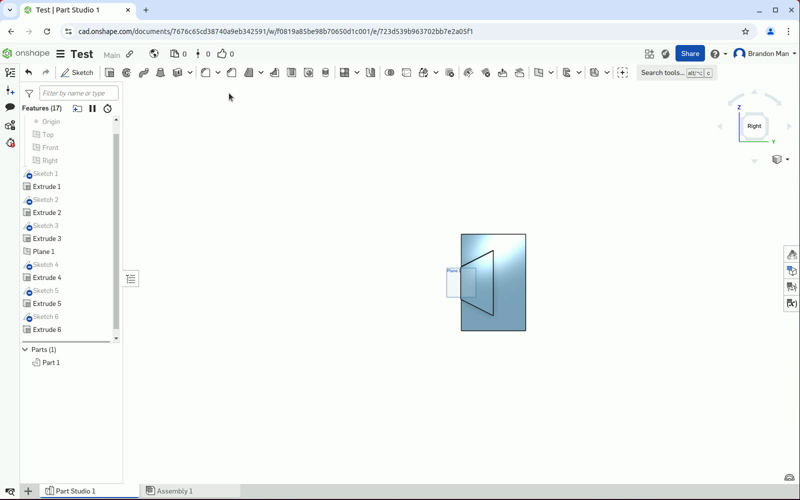
mouse_move(73, 352)
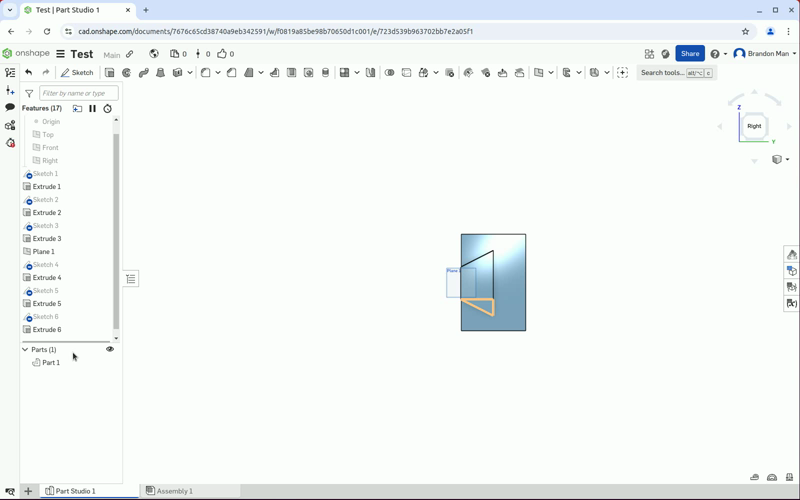
key(y)
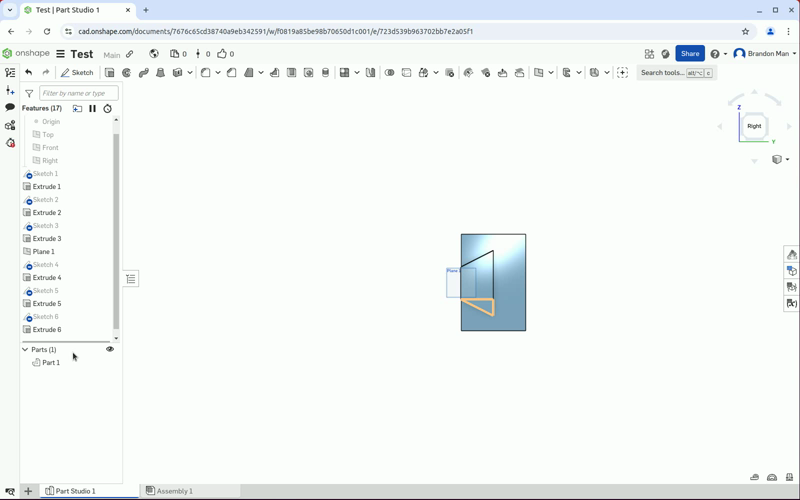
key(shift+p)
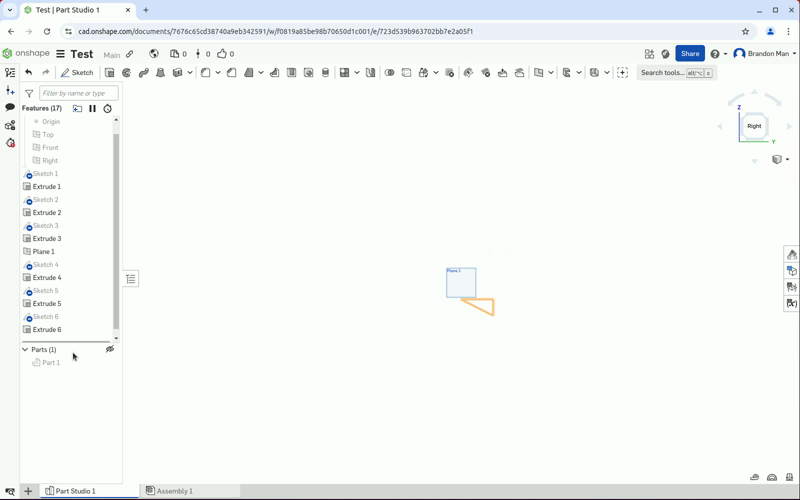
key(space)
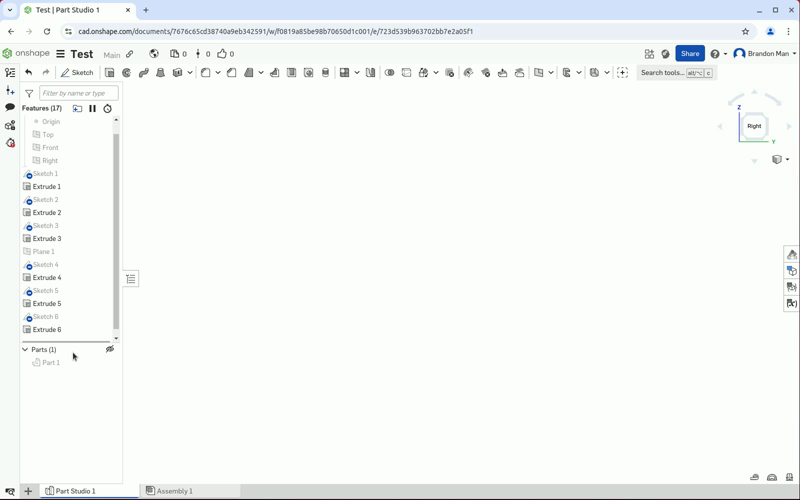
key_down(shift)
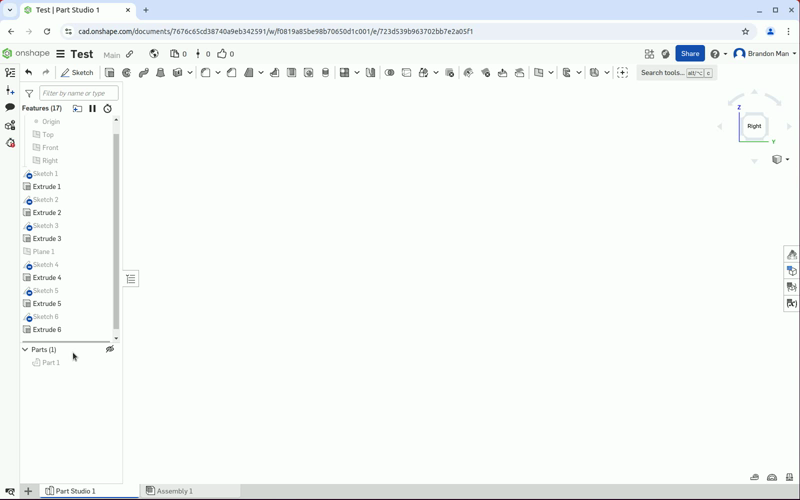
key(right)
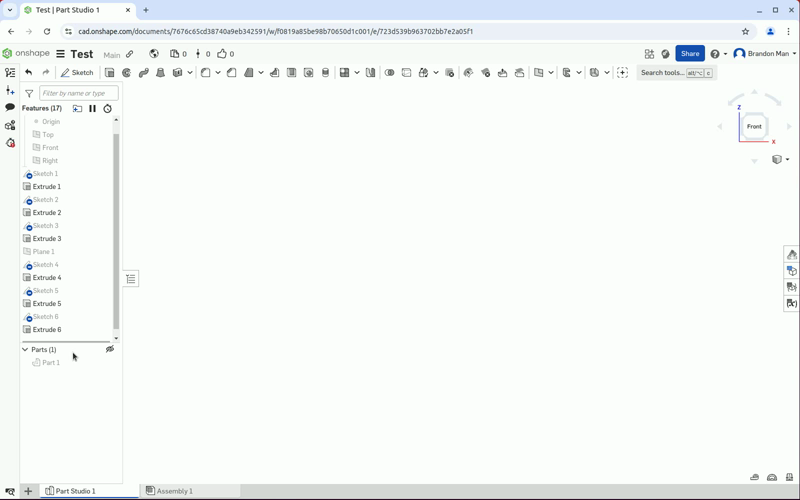
key_up(shift)
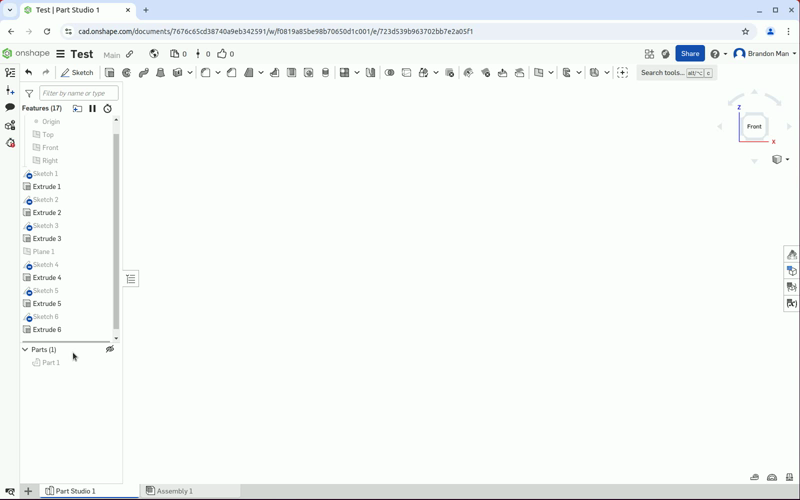
mouse_move(73, 352)
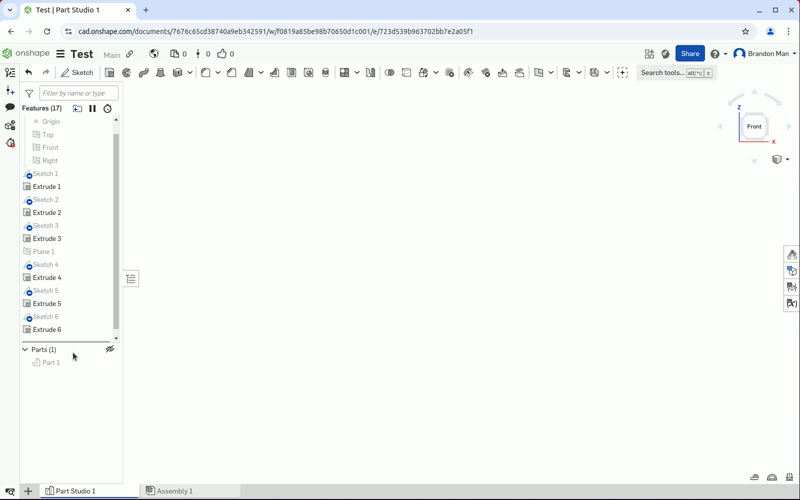
key(shift+y)
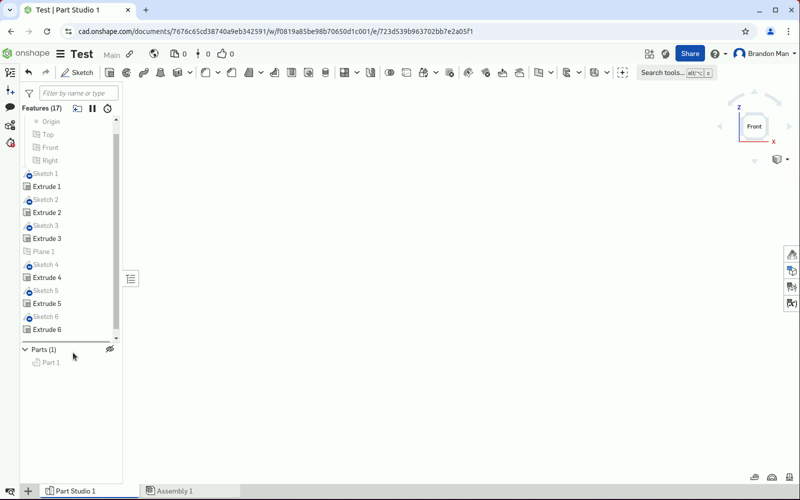
key(shift+s)
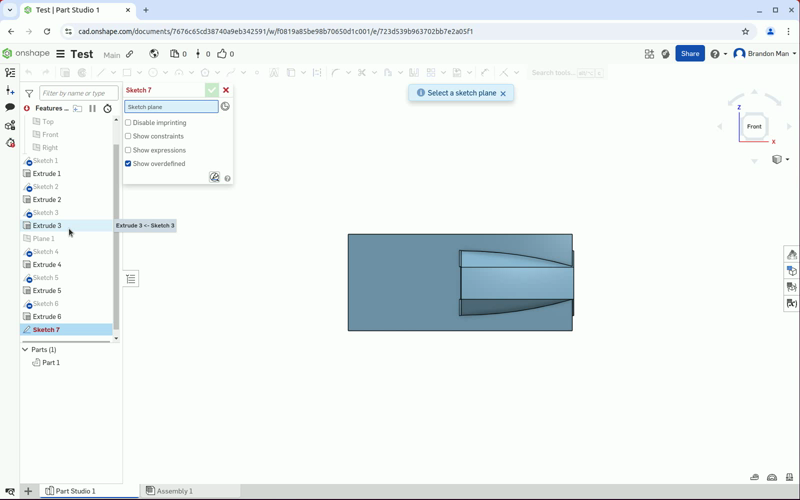
scroll(3)
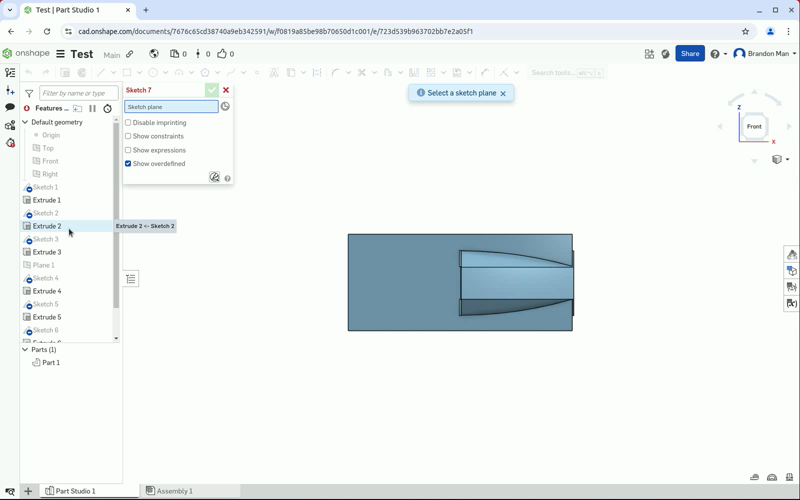
mouse_move(69, 163)
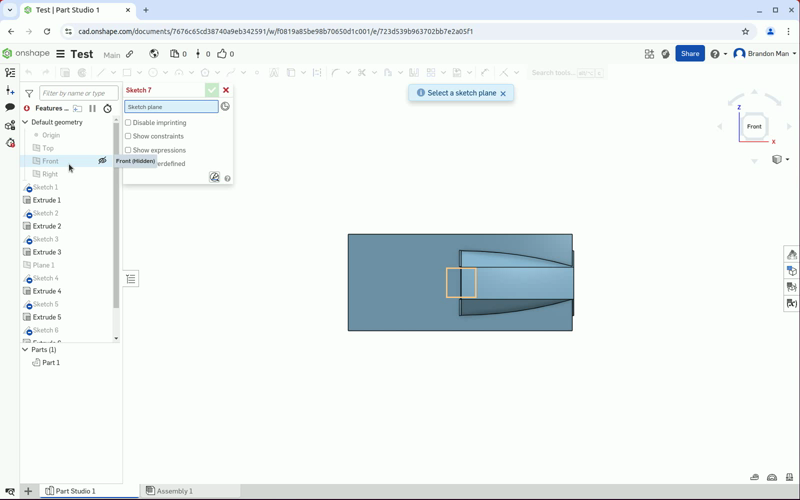
click(69, 163)
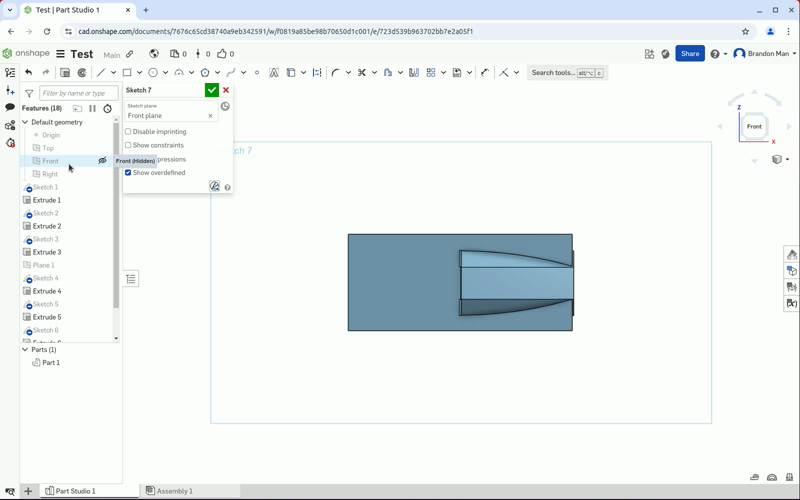
mouse_move(73, 352)
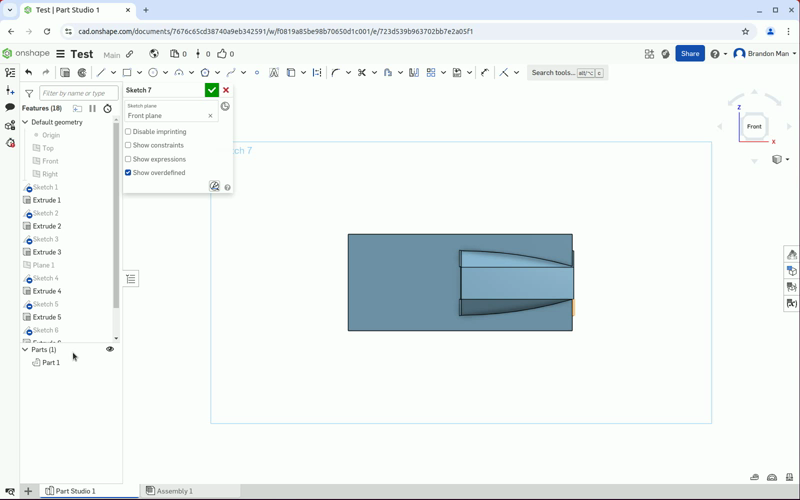
key(y)
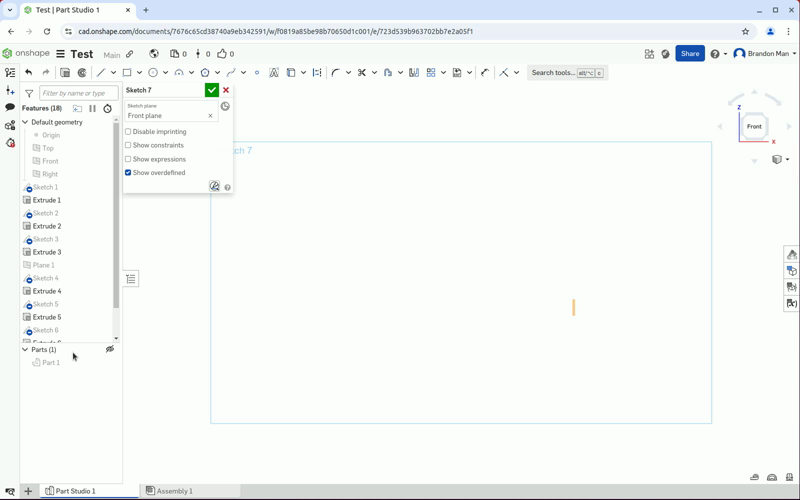
key(a)
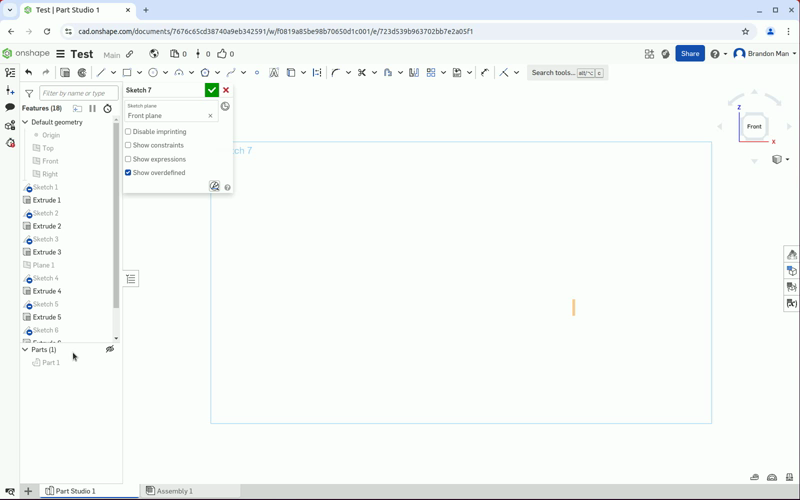
key_down(shift)
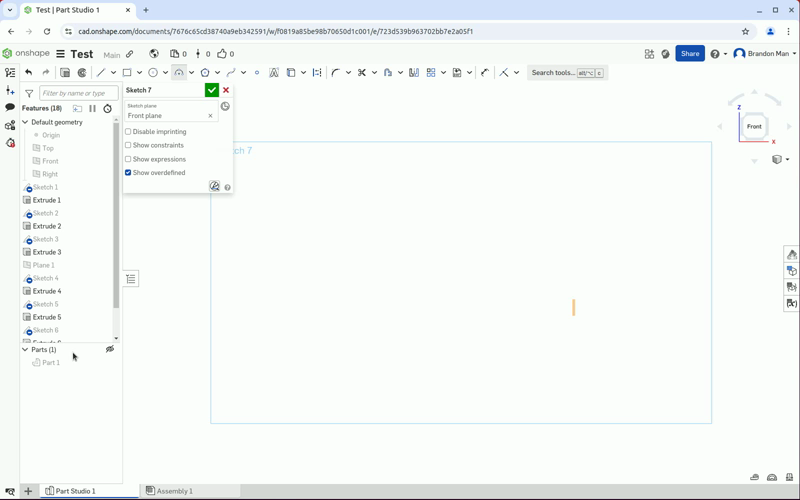
mouse_move(348, 299)
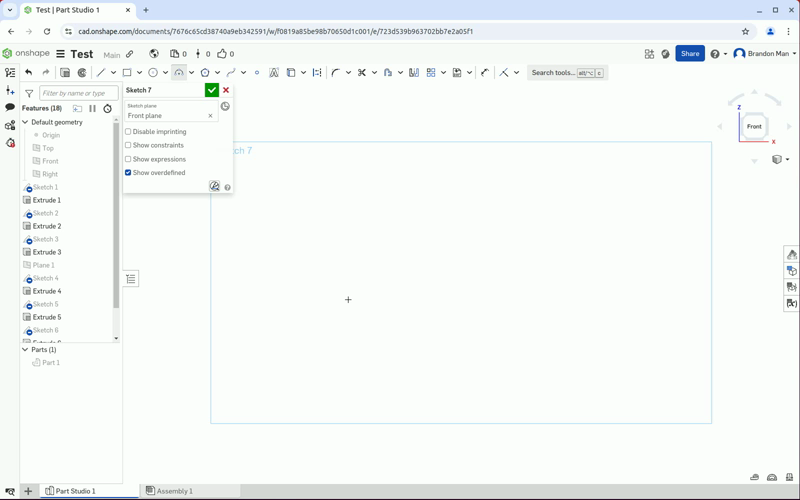
click(348, 299)
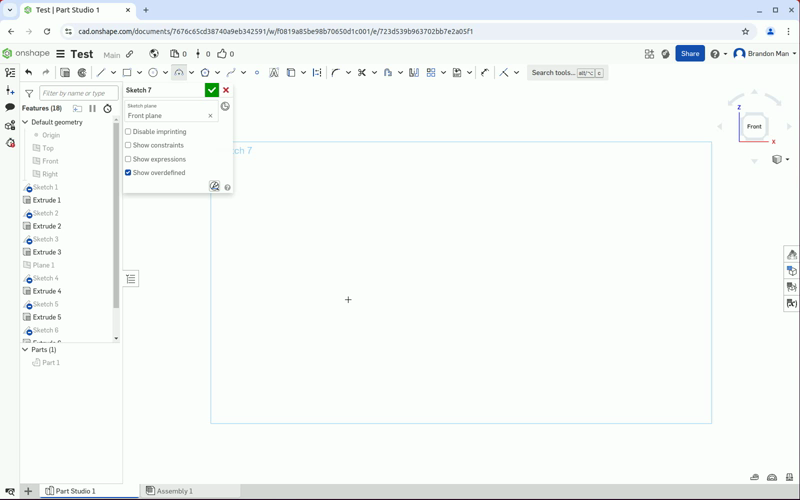
key_up(shift)
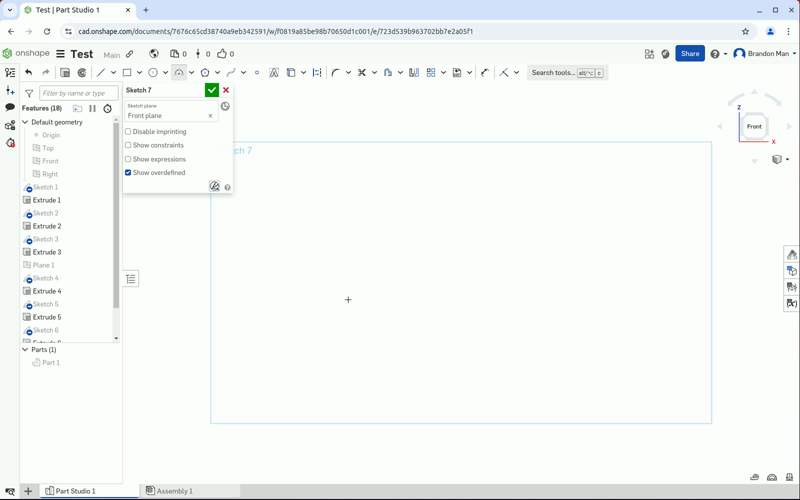
key_down(shift)
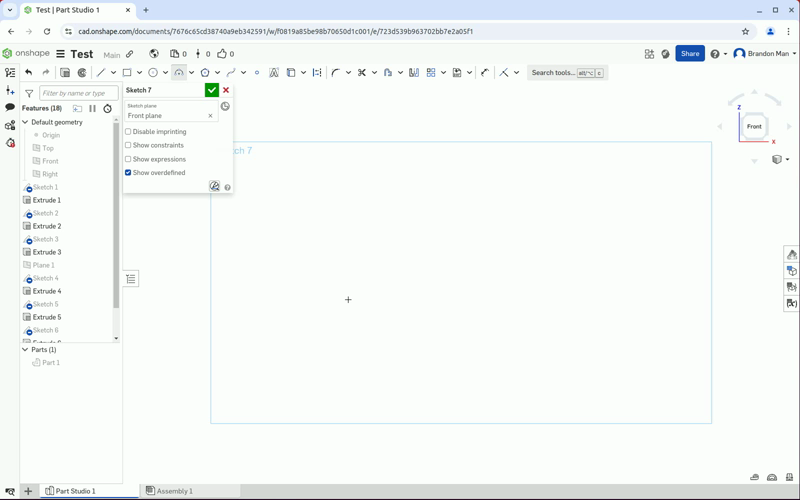
mouse_move(572, 299)
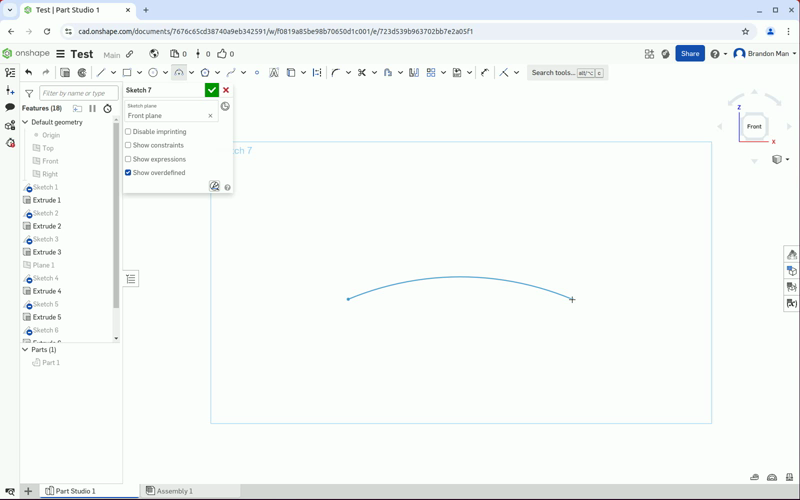
click(572, 299)
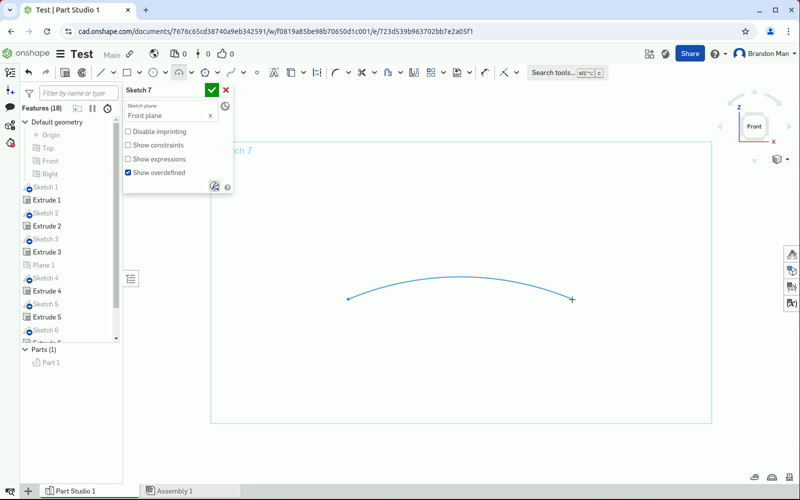
mouse_move(460, 315)
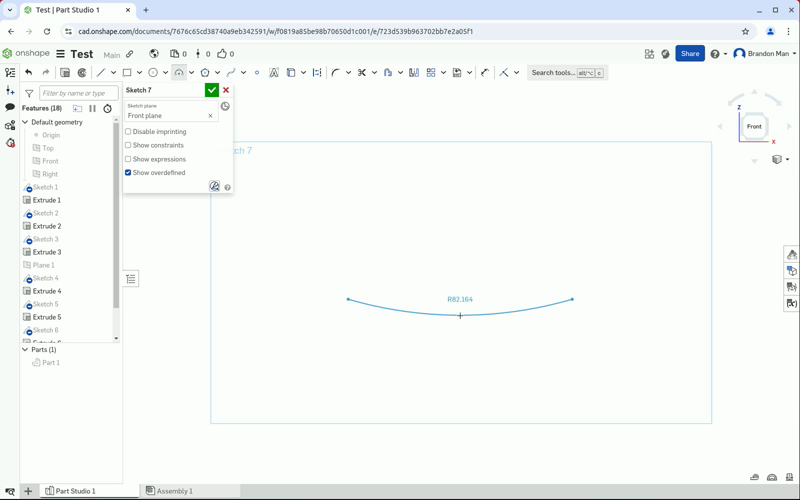
click(460, 315)
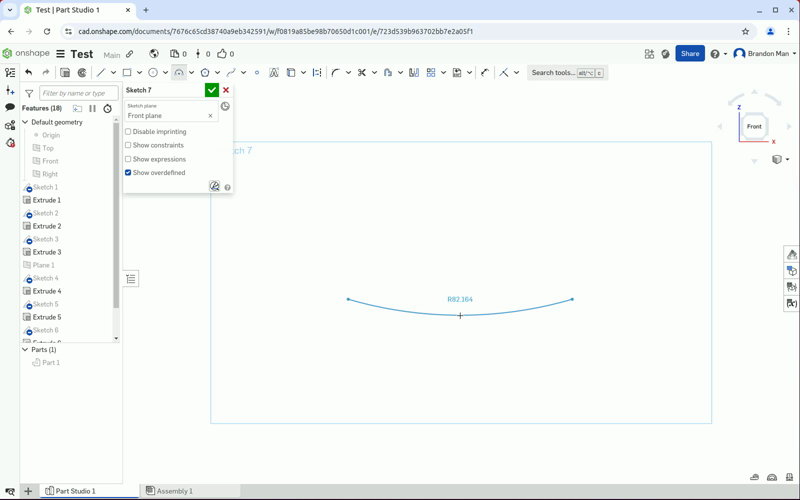
key_up(shift)
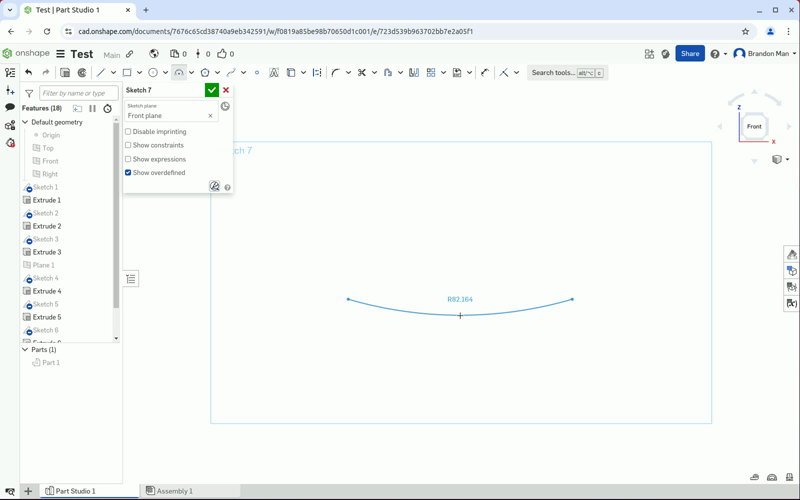
key(esc)
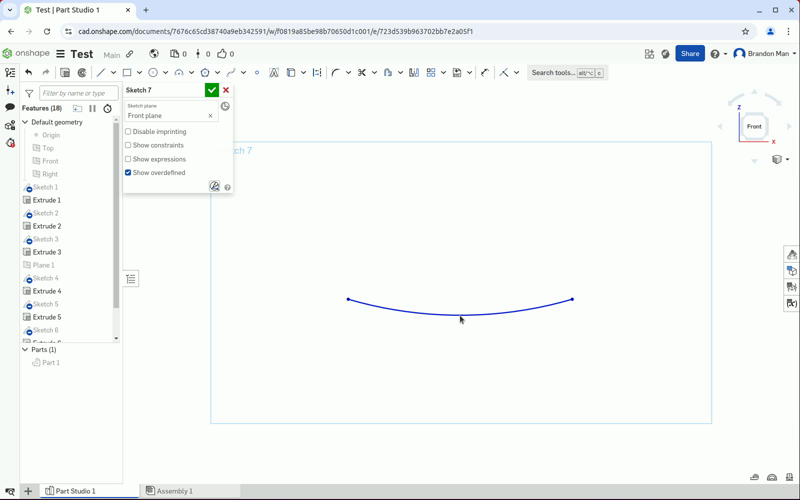
key(l)
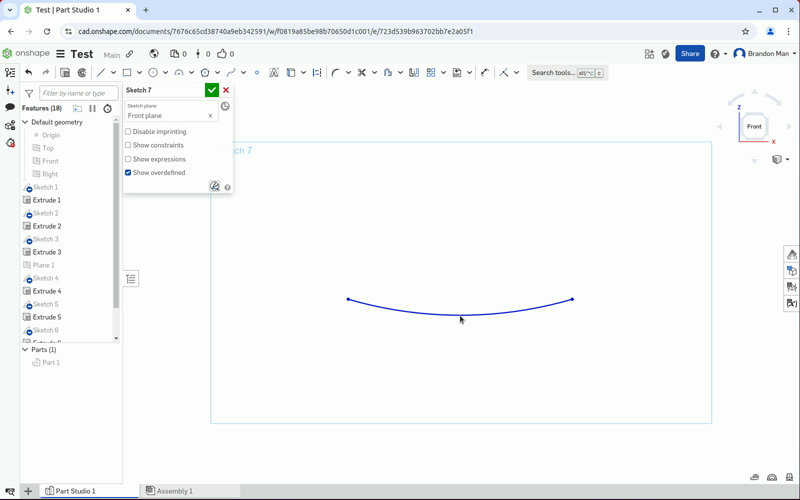
mouse_move(572, 299)
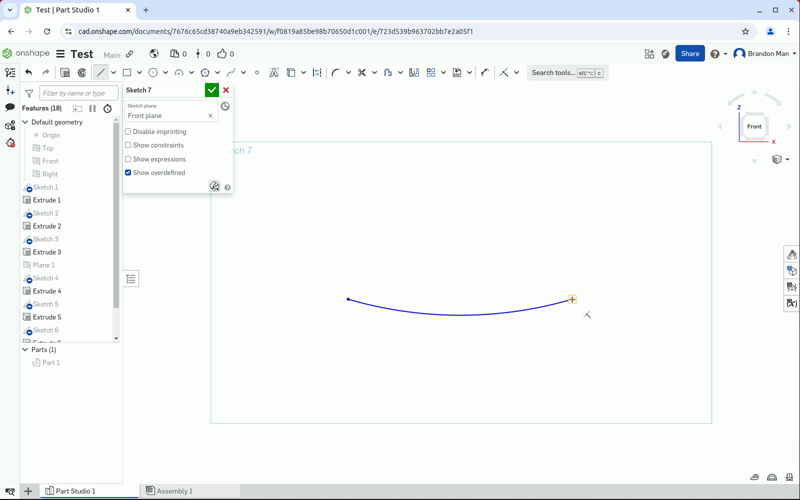
click(572, 299)
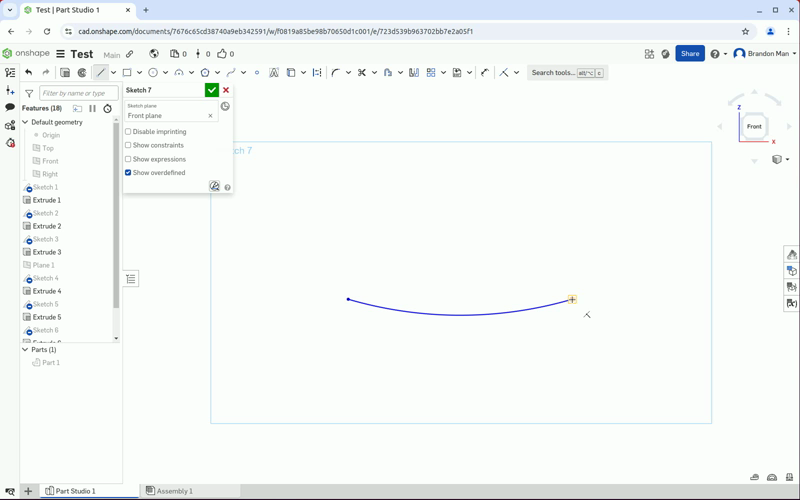
key_down(shift)
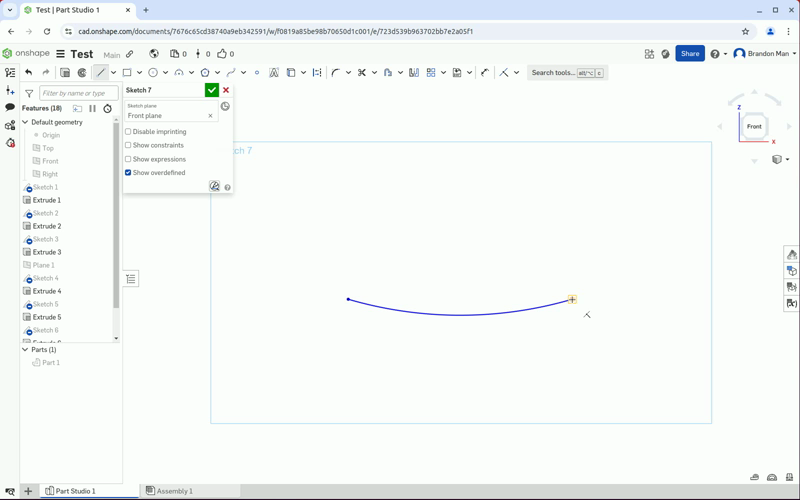
mouse_move(589, 299)
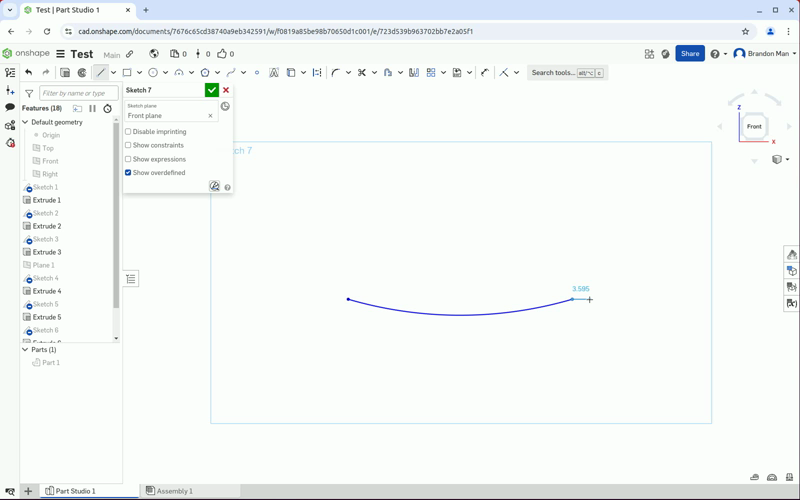
mouse_move(572, 266)
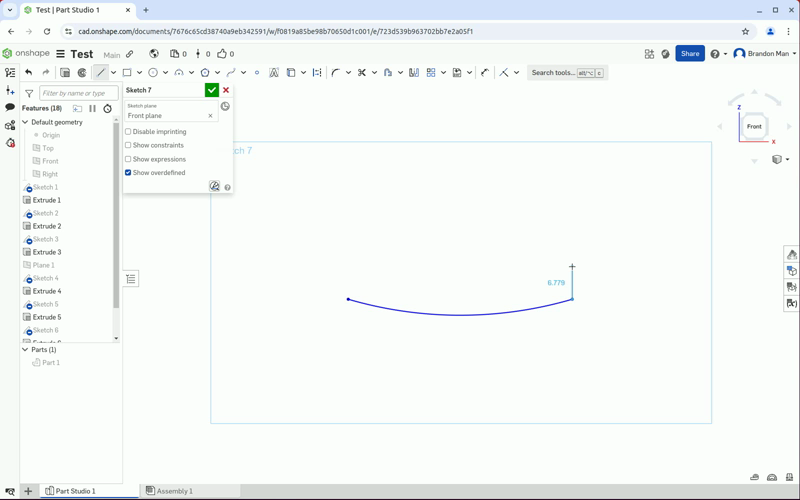
click(572, 266)
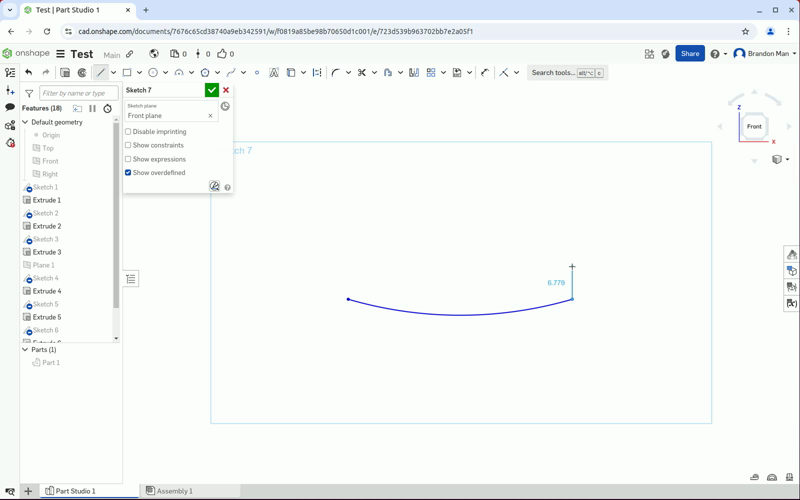
key_up(shift)
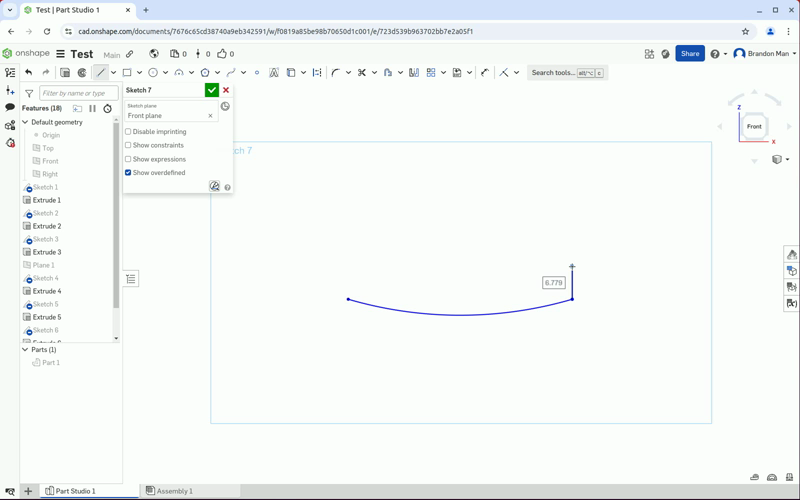
key(esc)
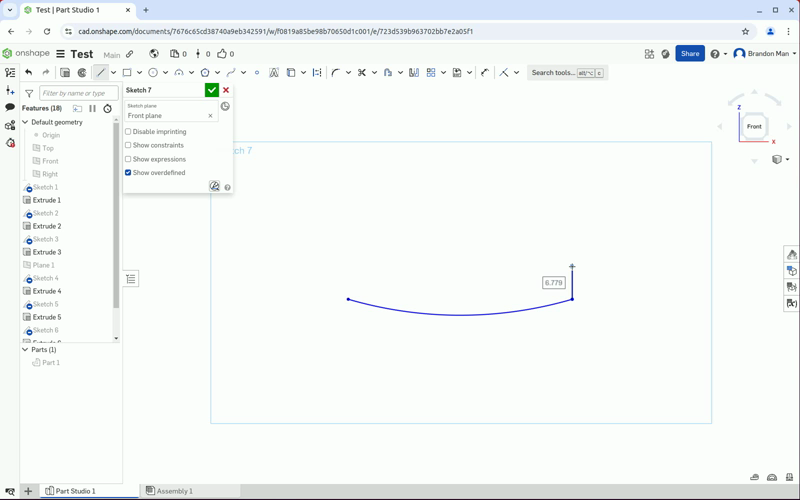
key(a)
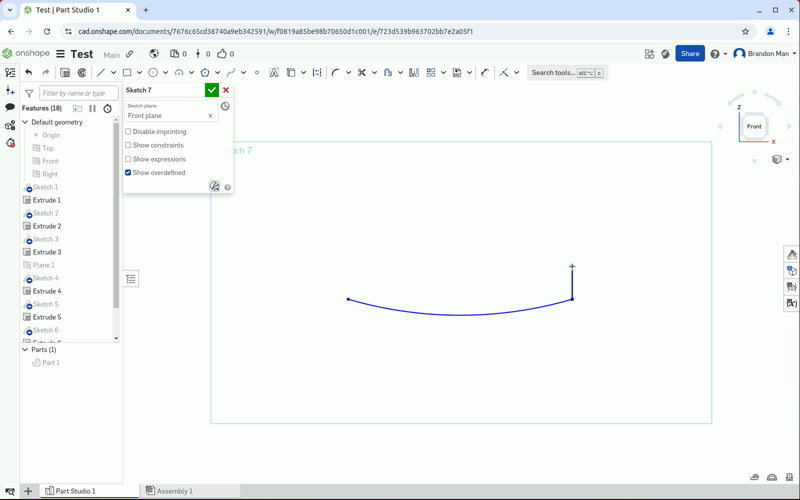
mouse_move(572, 266)
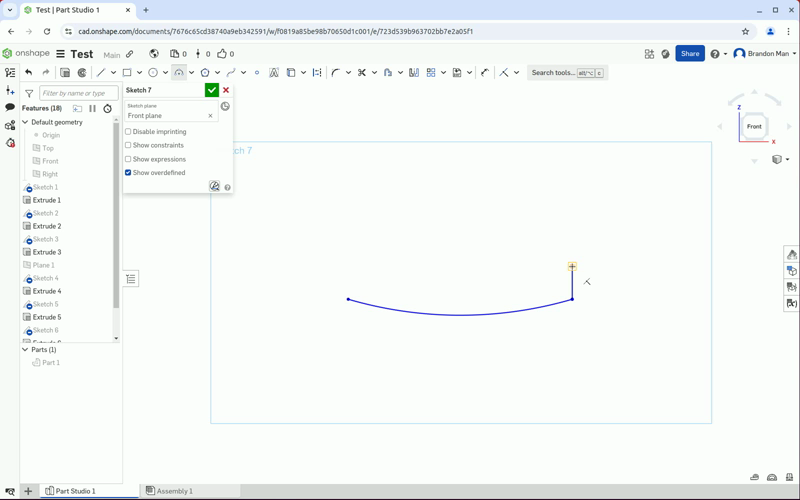
click(572, 266)
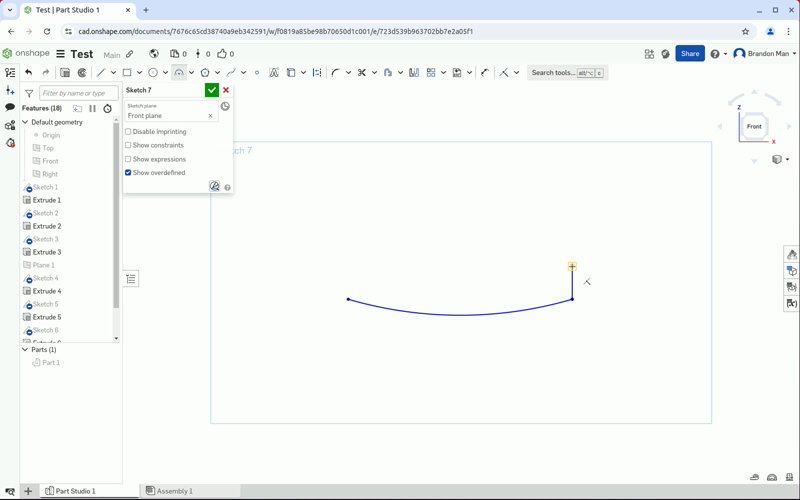
key_down(shift)
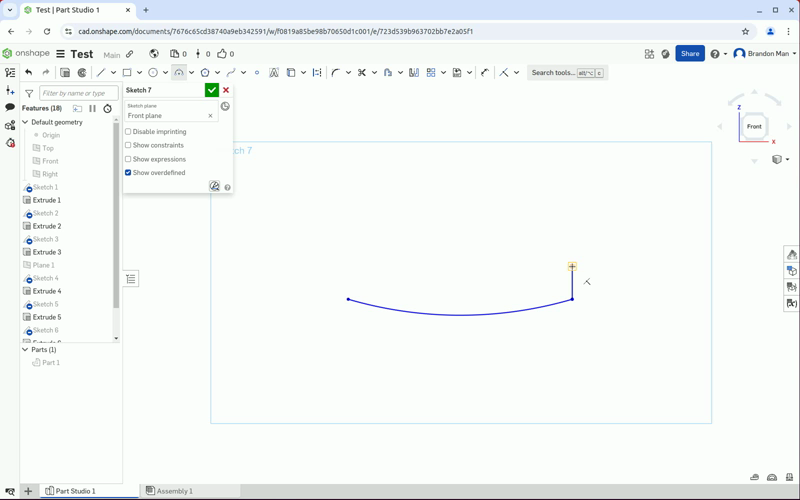
mouse_move(348, 266)
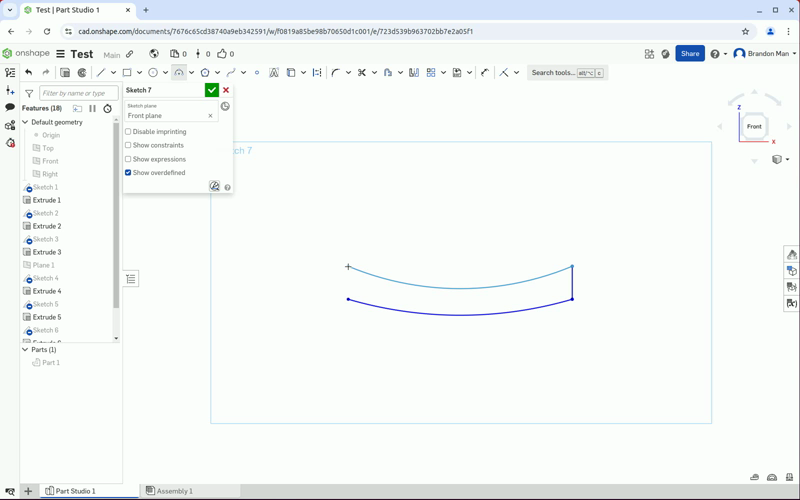
click(348, 266)
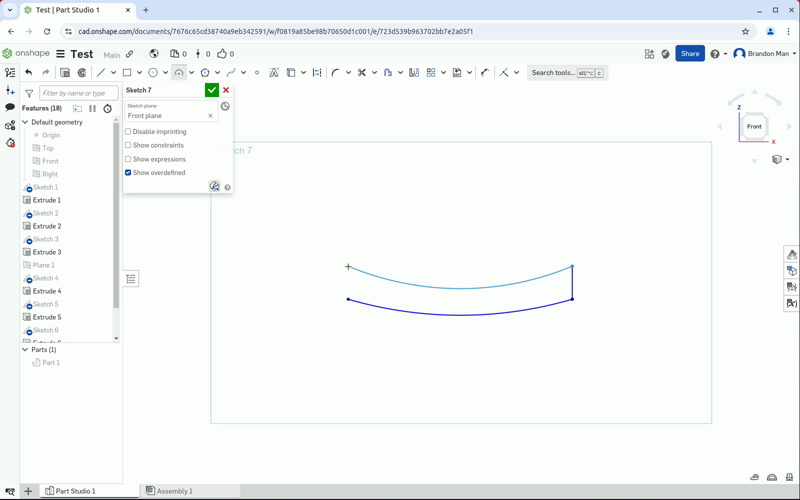
mouse_move(460, 250)
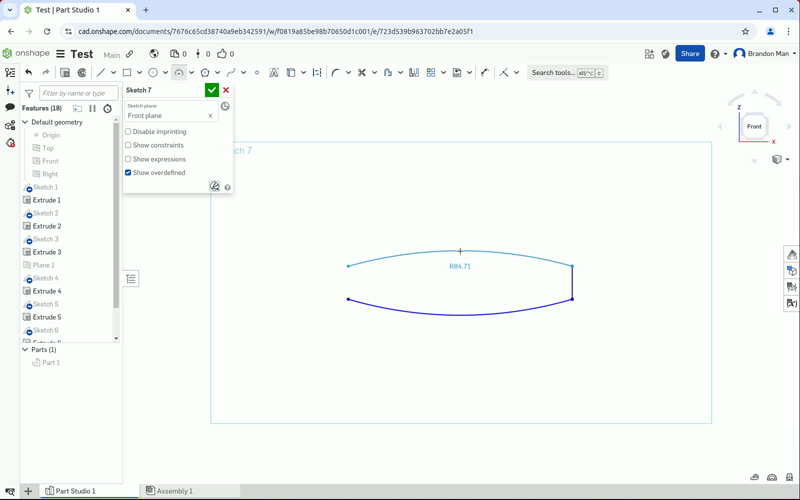
click(460, 250)
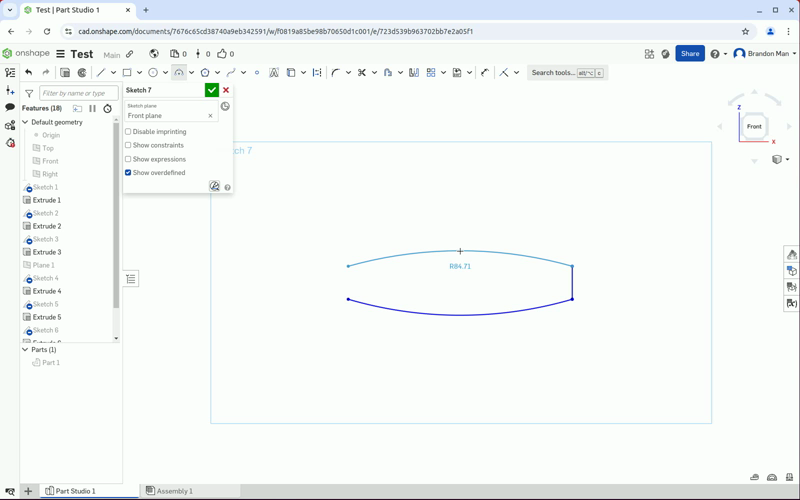
key_up(shift)
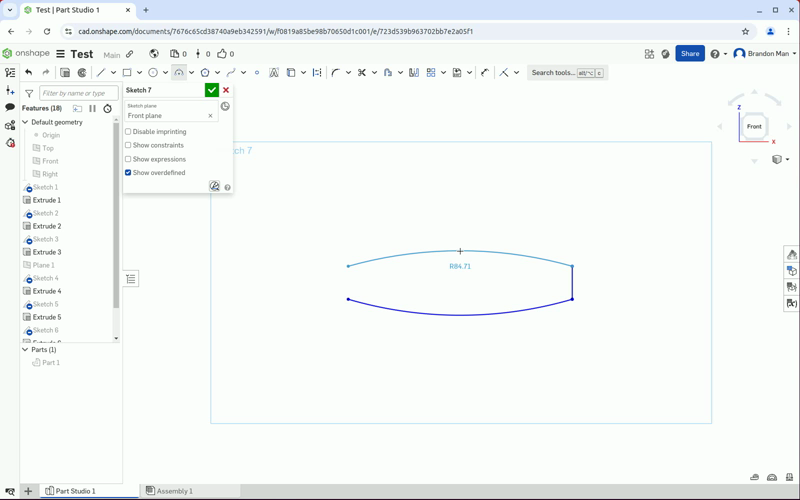
key(esc)
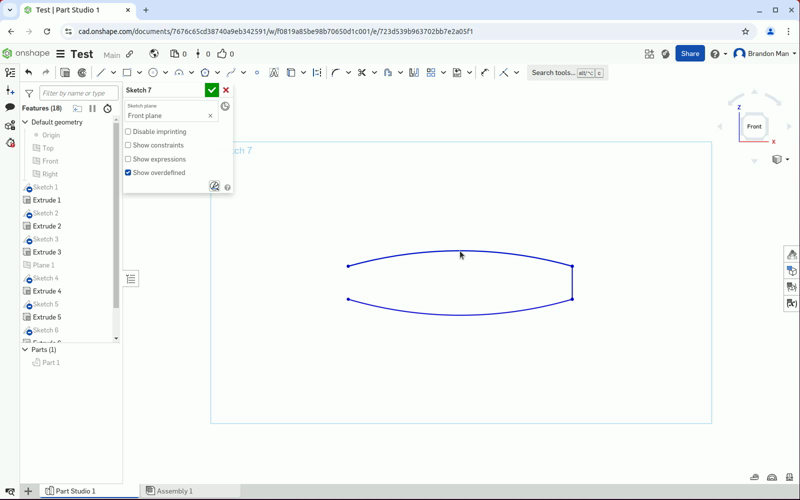
key(l)
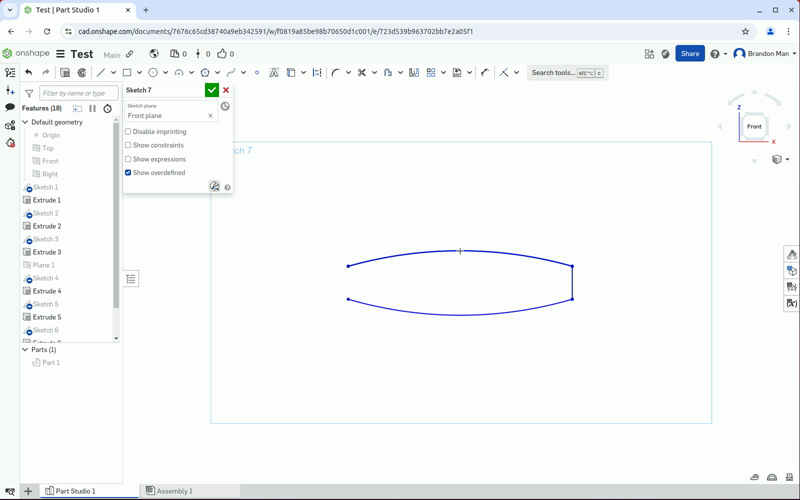
mouse_move(348, 266)
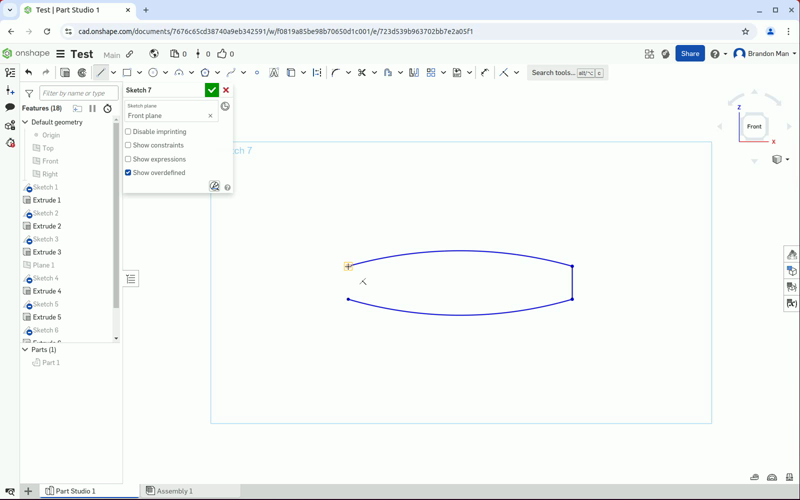
click(348, 266)
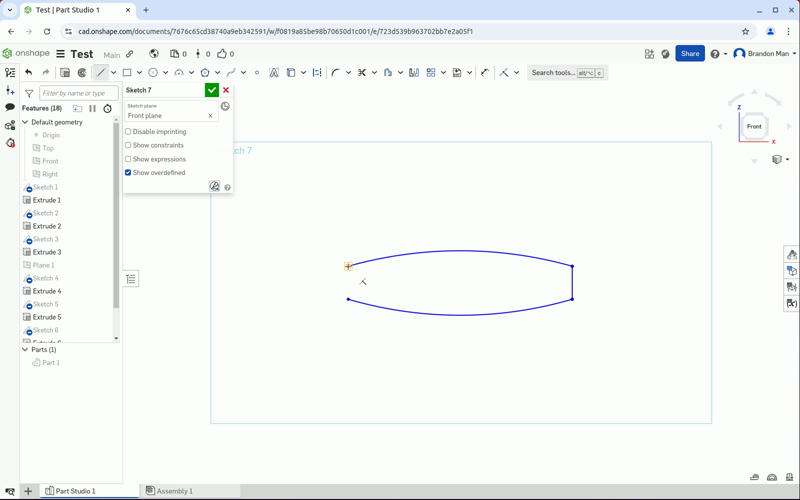
mouse_move(378, 266)
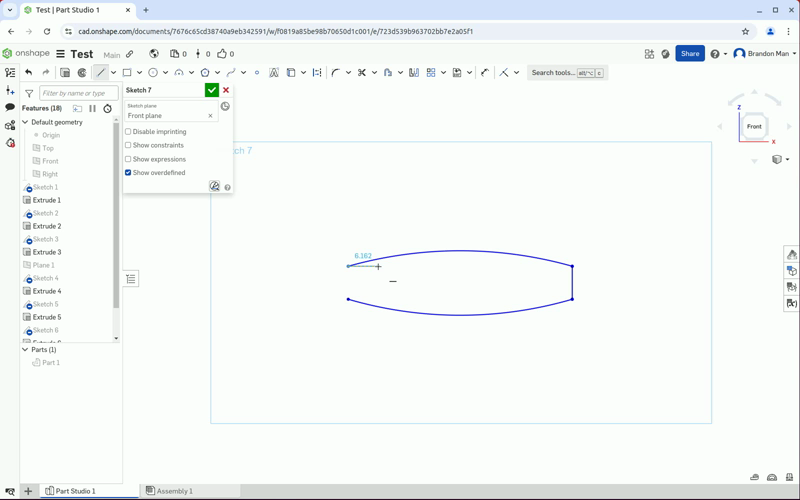
key_down(shift)
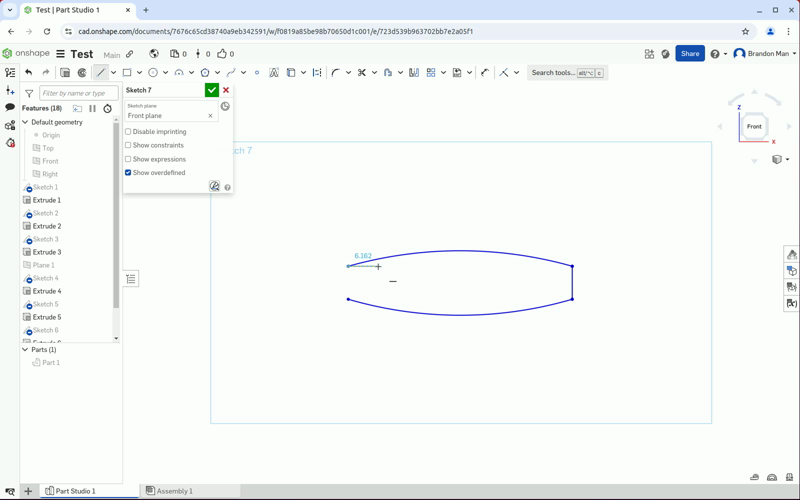
mouse_move(348, 299)
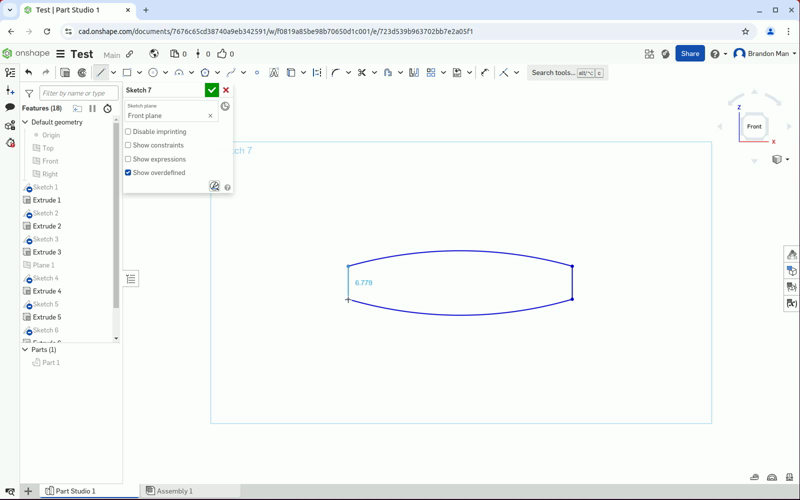
key_up(shift)
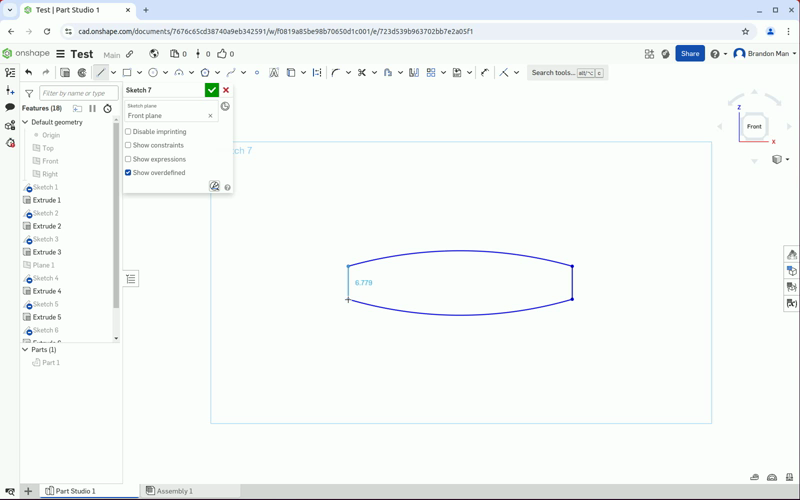
click(348, 299)
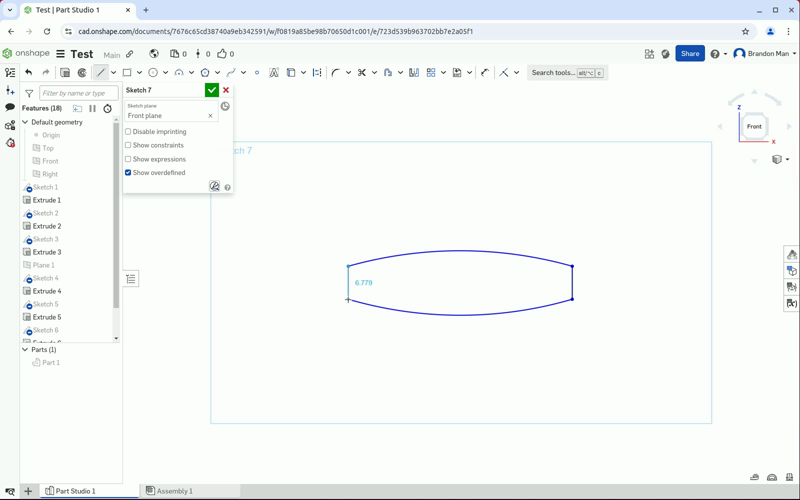
key(esc)
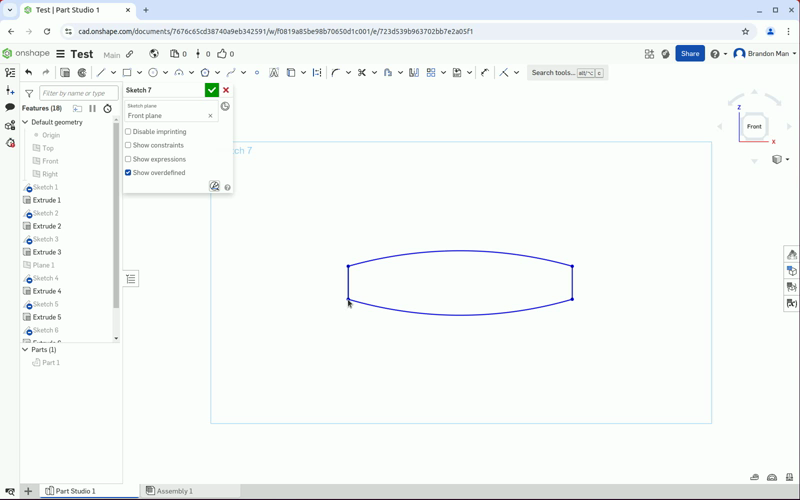
mouse_move(379, 276)
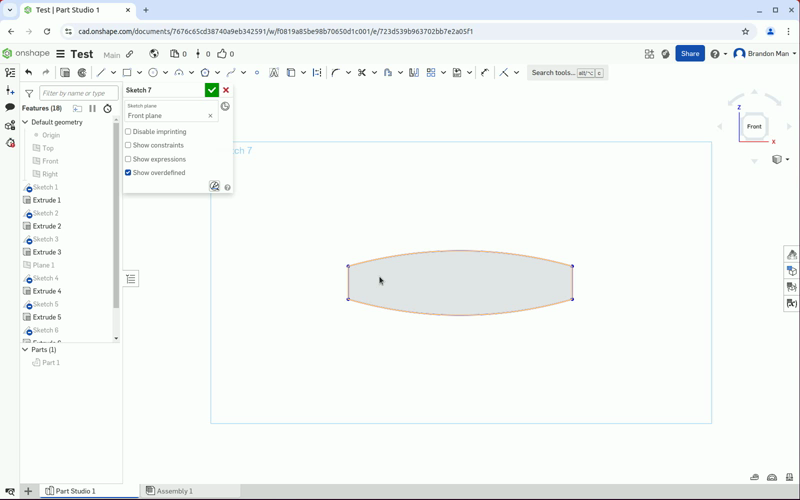
click(379, 276)
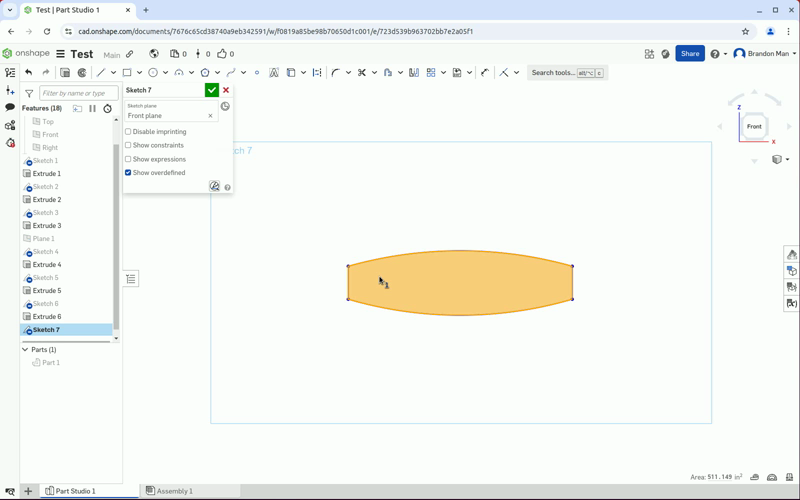
mouse_move(73, 352)
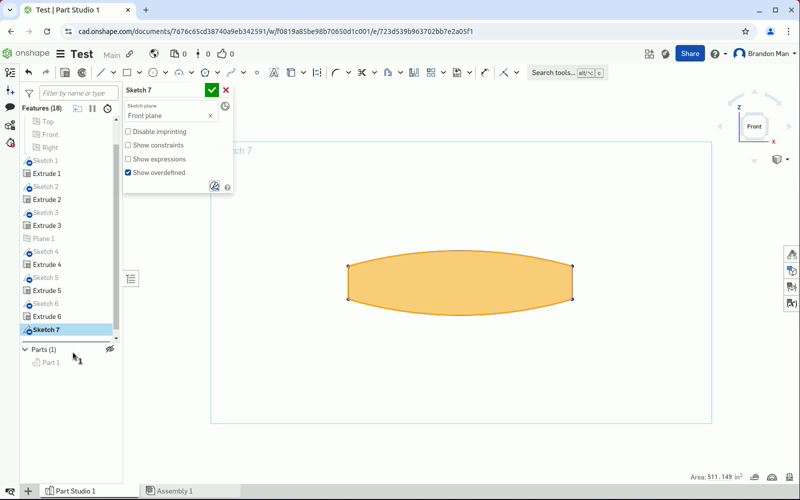
key(shift+y)
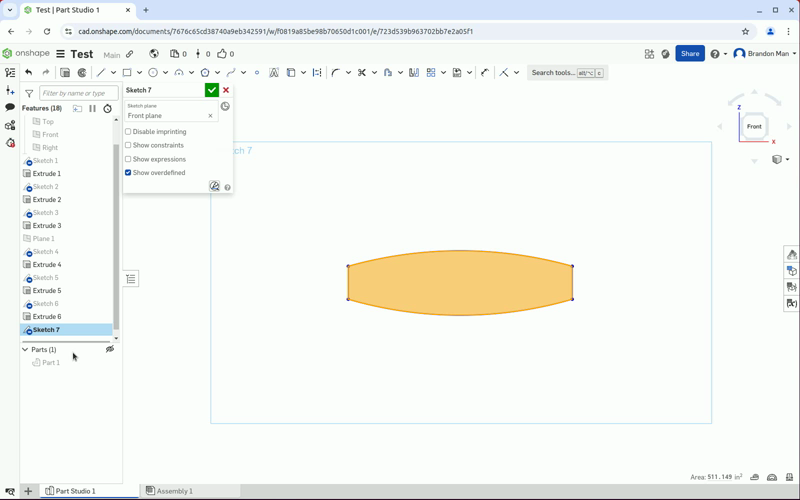
key(shift+e)
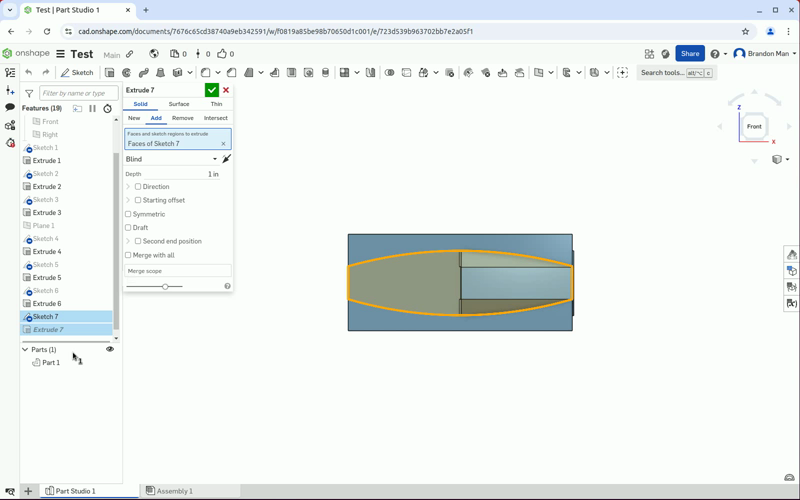
mouse_move(143, 106)
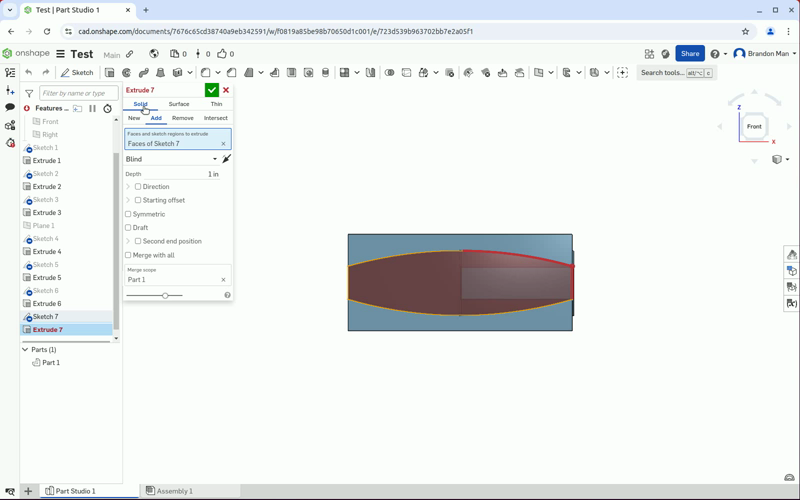
click(143, 106)
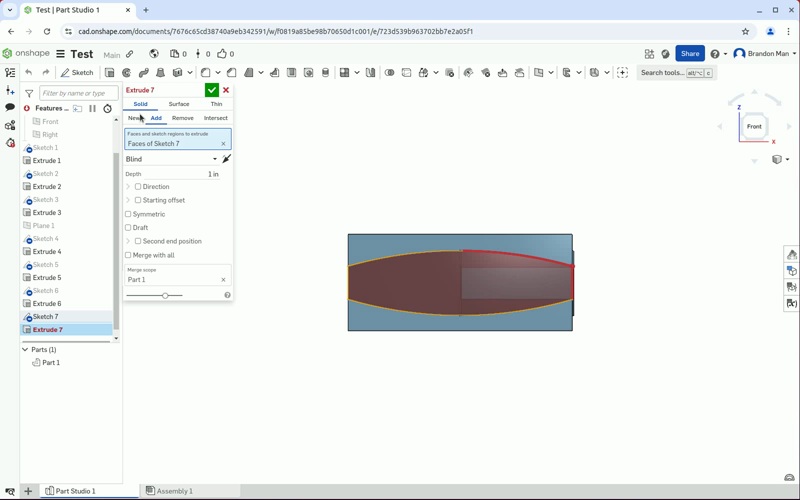
mouse_move(137, 120)
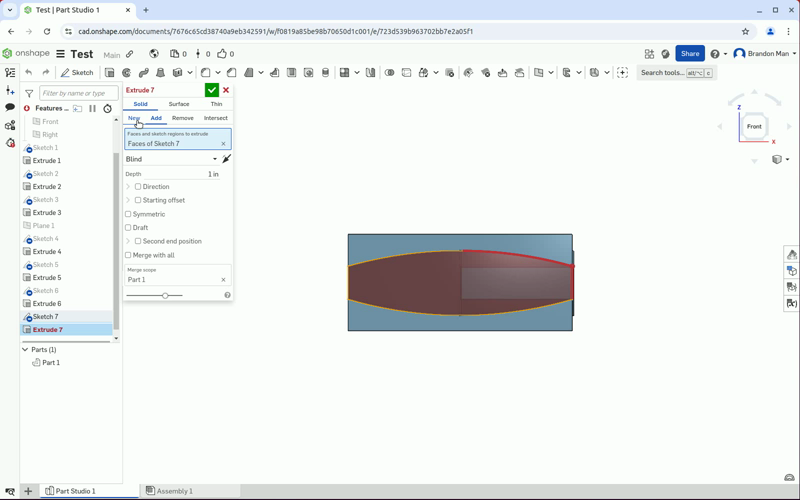
click(137, 120)
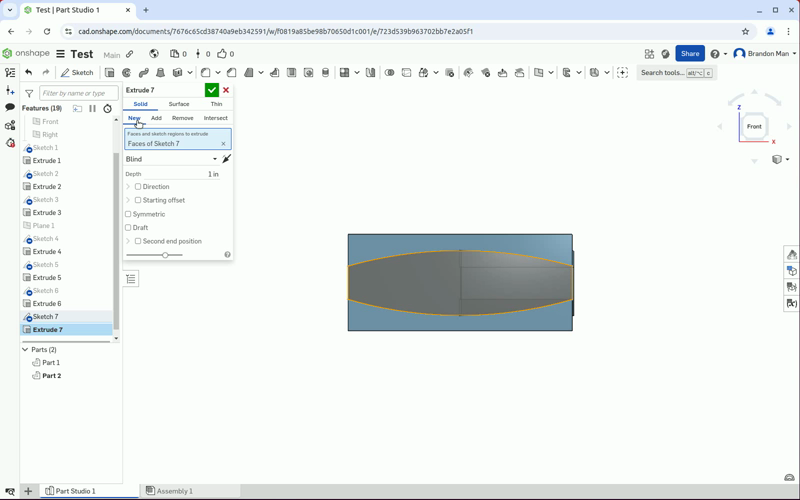
key(tab, 4)
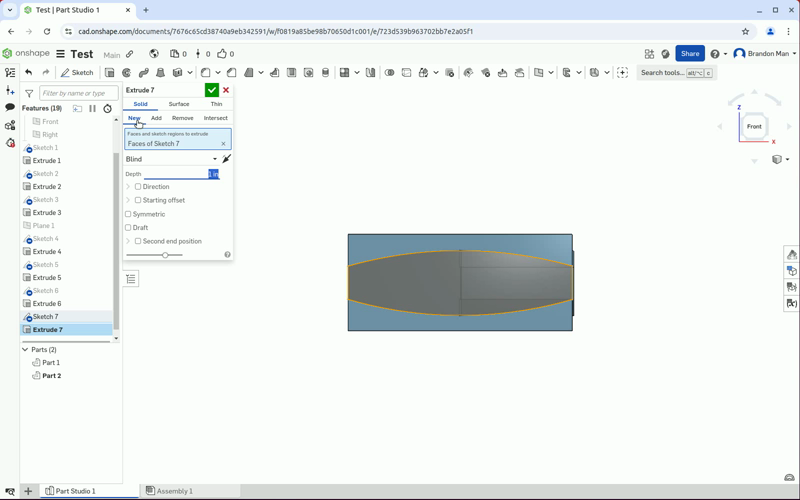
text(-6.499)
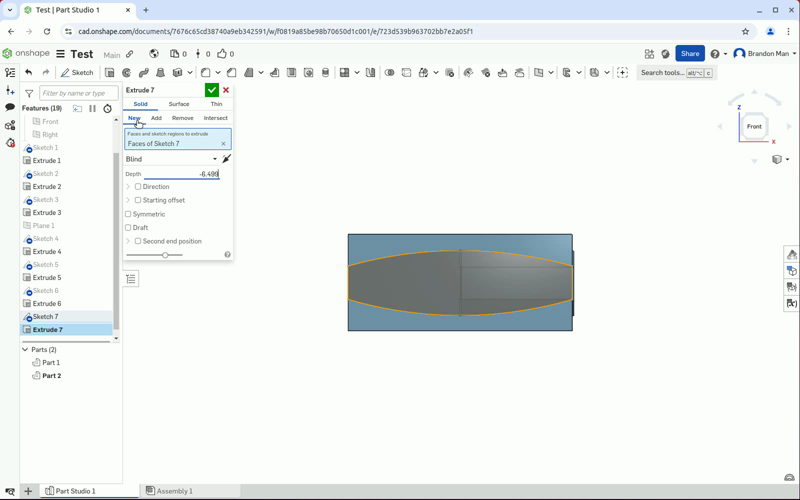
key(enter)
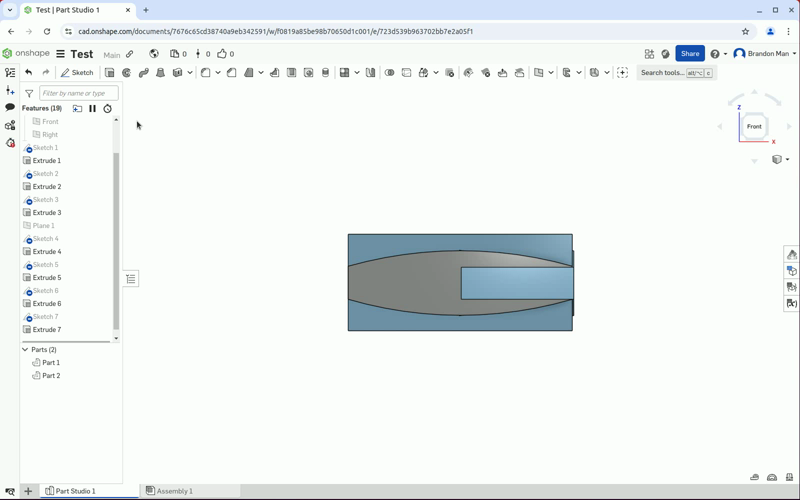
key(shift+h)
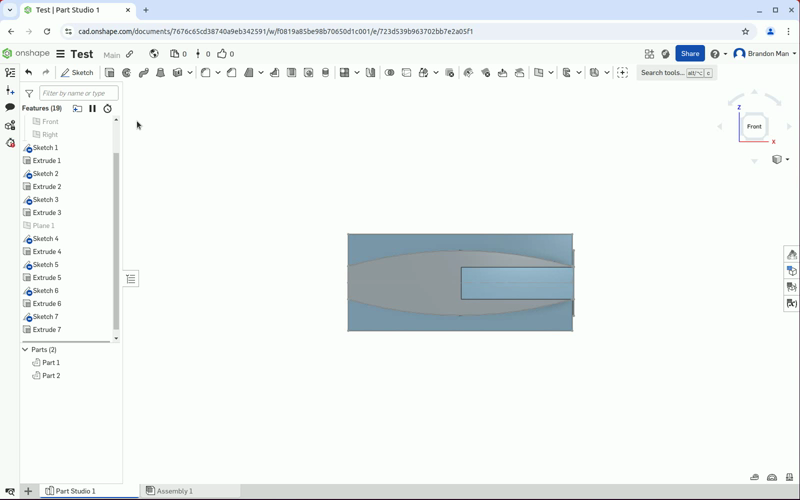
key(shift+h)
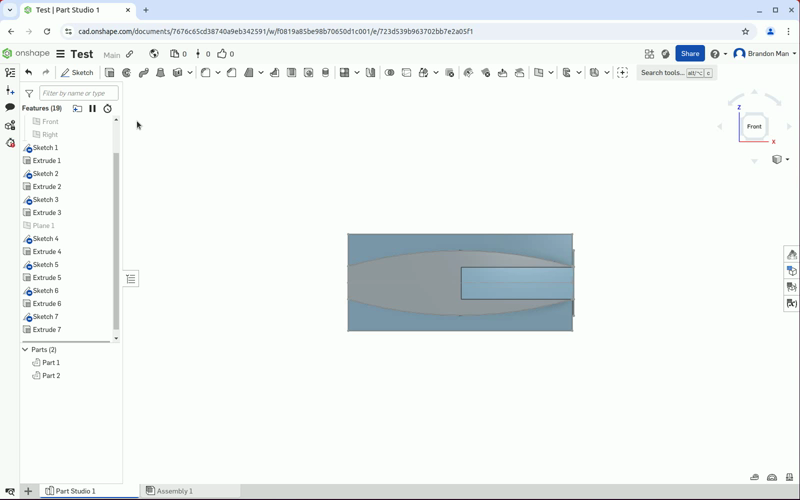
key(shift+7)
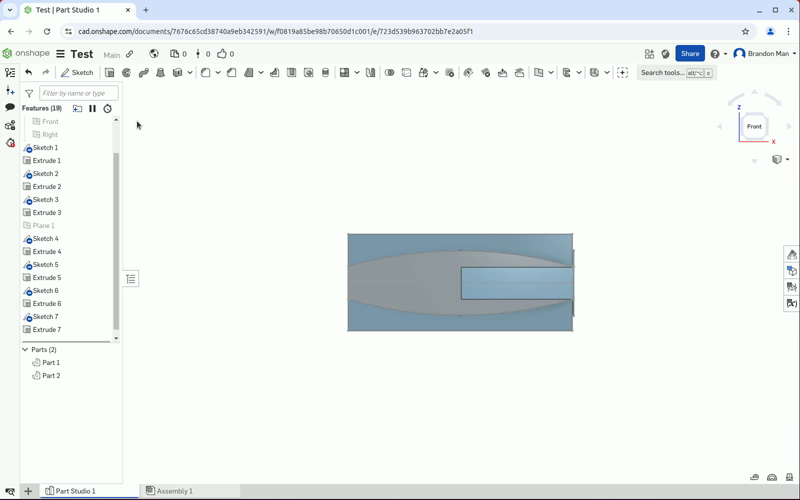
key(left, 2)
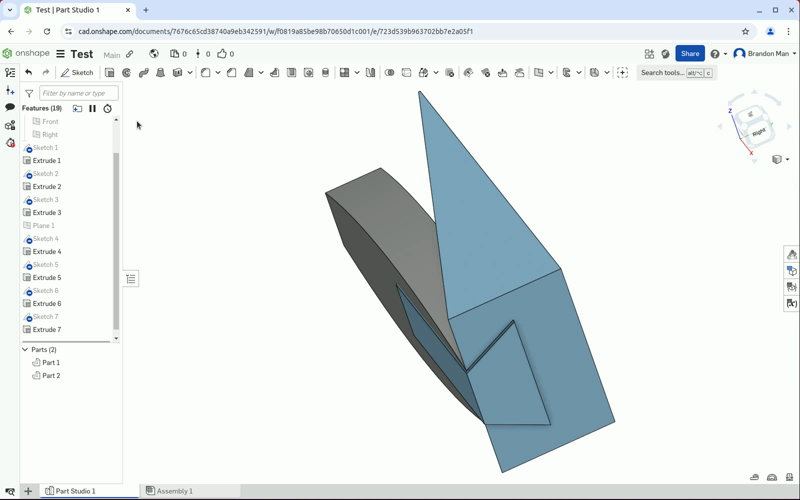
key(down, 2)
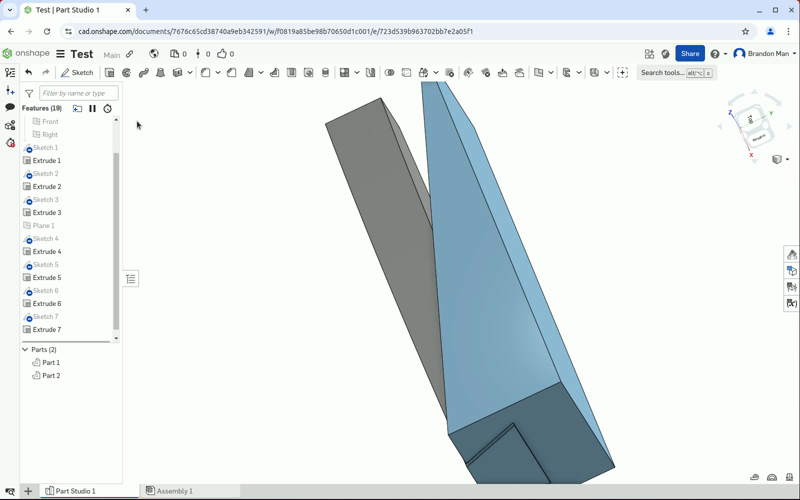
key(up, 2)
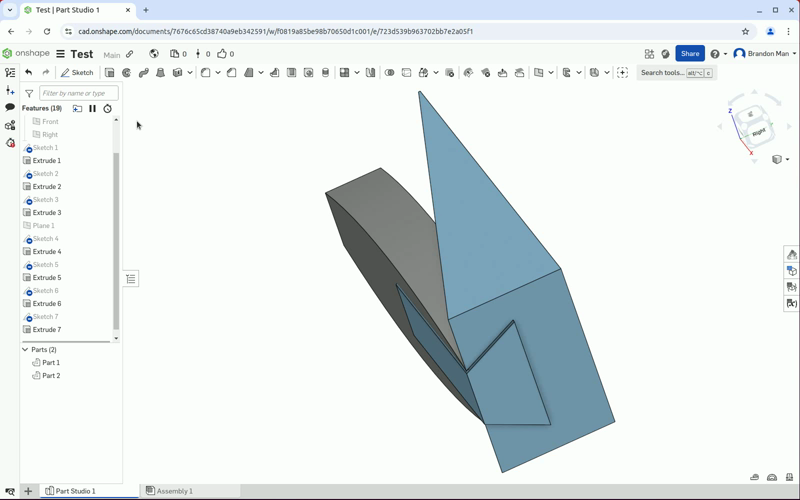
key(right, 2)
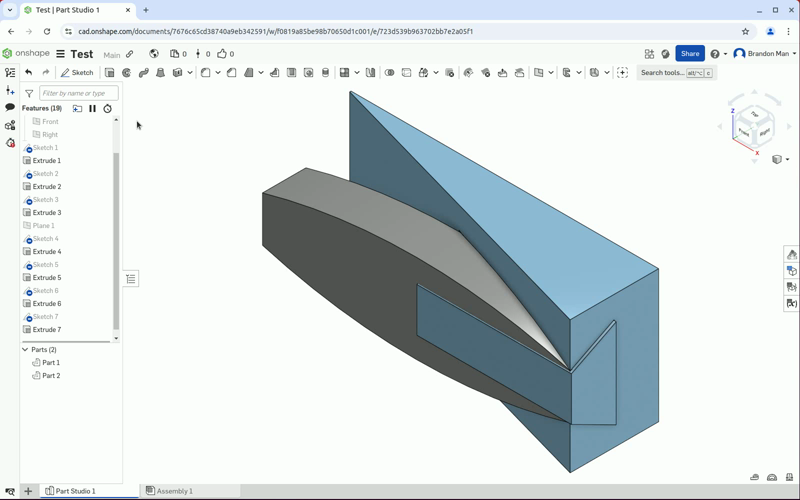
mouse_move(69, 150)
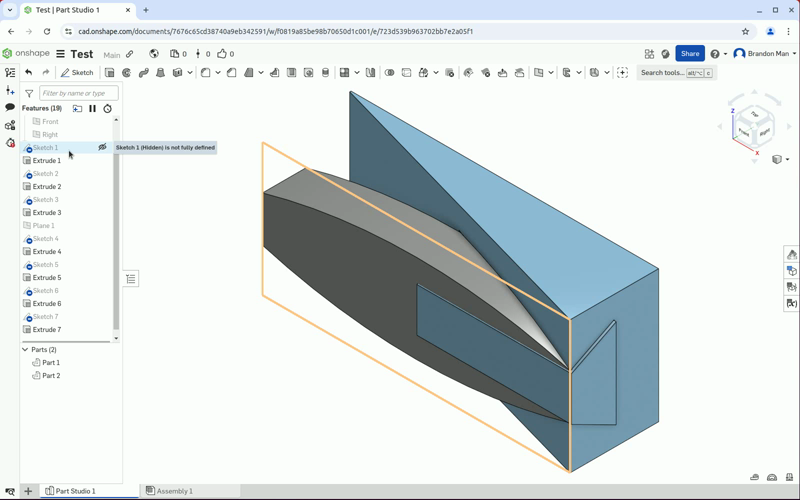
click(69, 150)